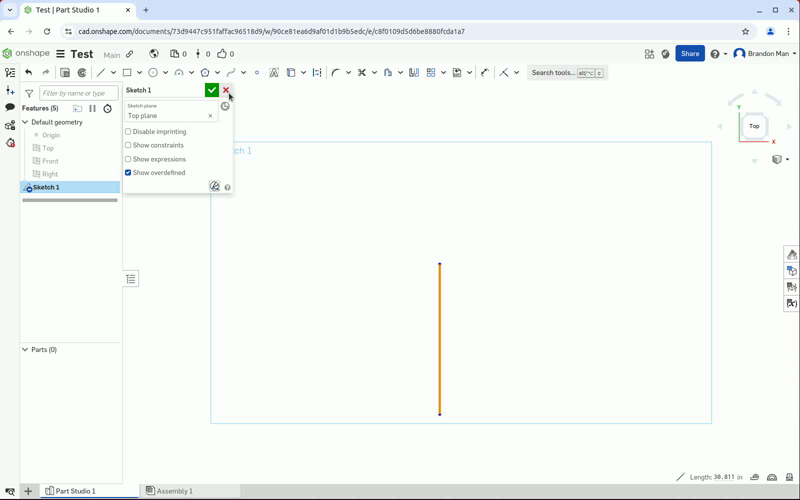
key(shift+h)
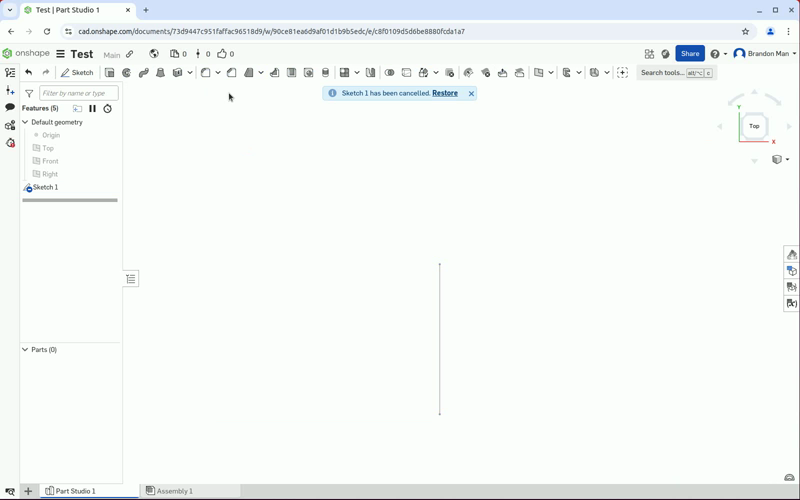
key(shift+s)
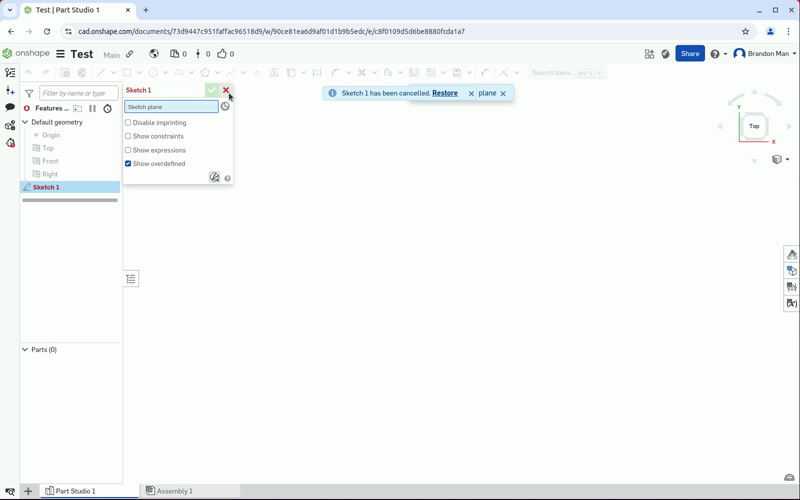
mouse_move(73, 150)
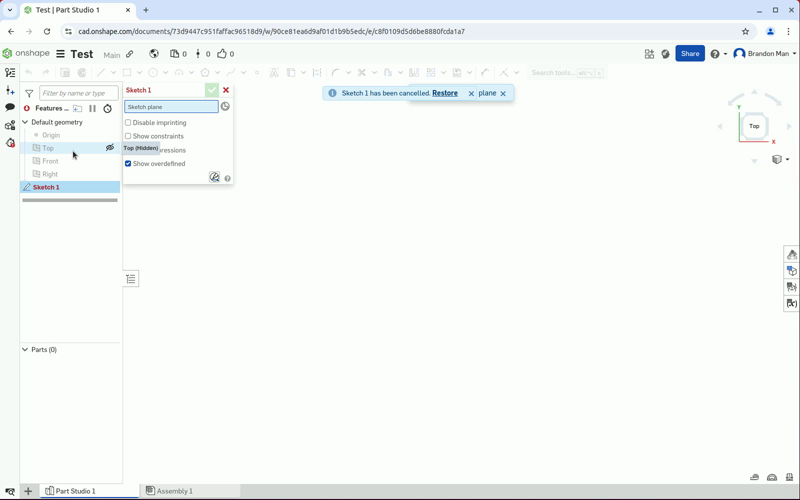
click(73, 150)
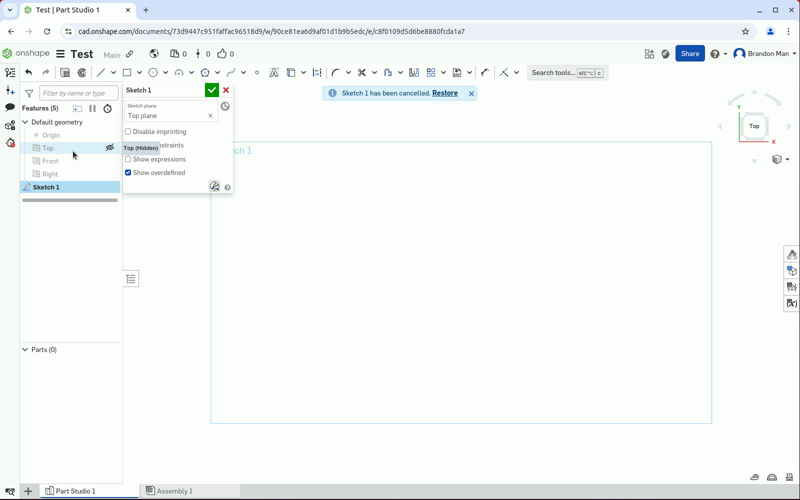
mouse_move(73, 352)
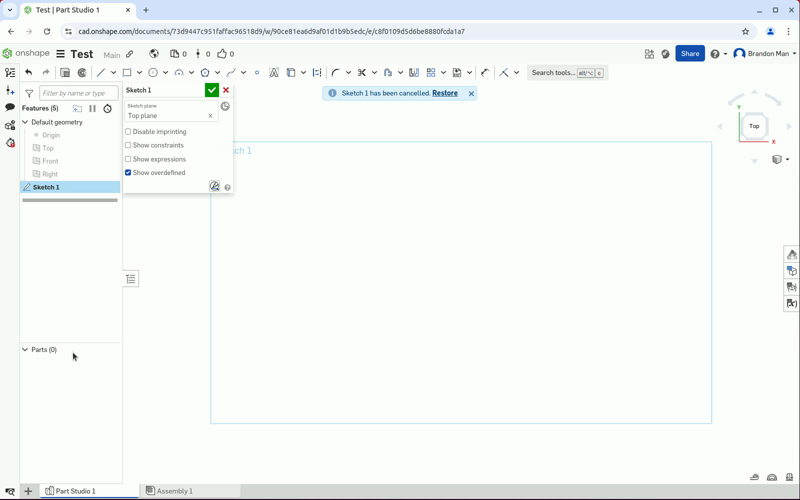
key(y)
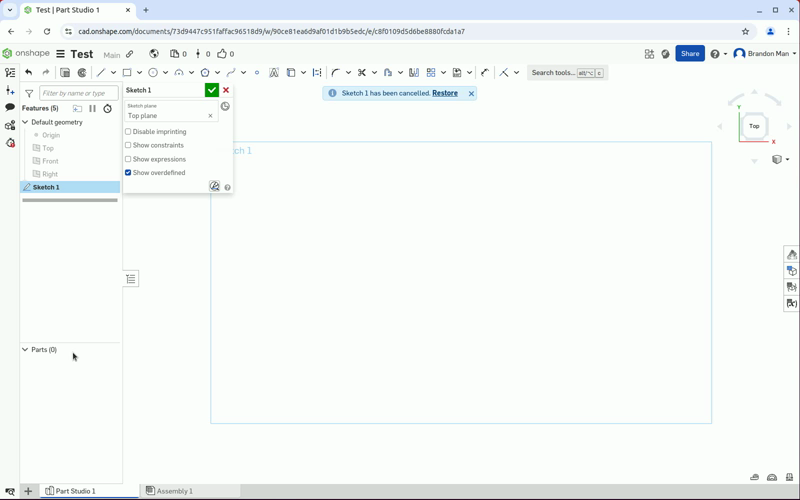
key(c)
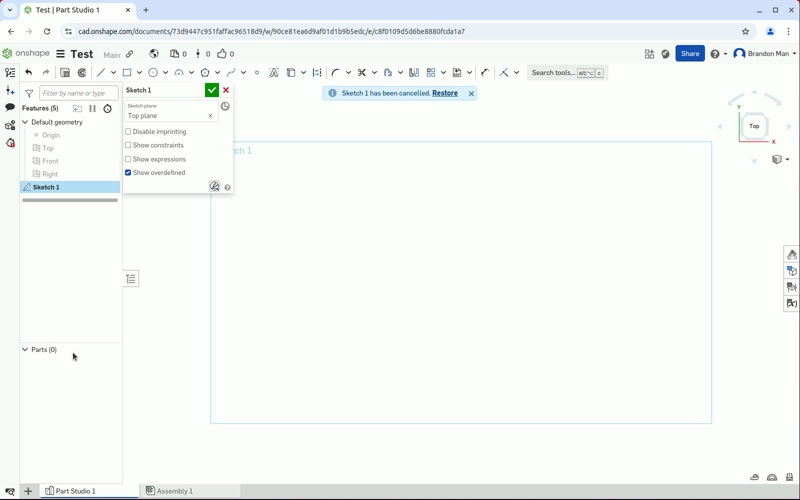
key_down(shift)
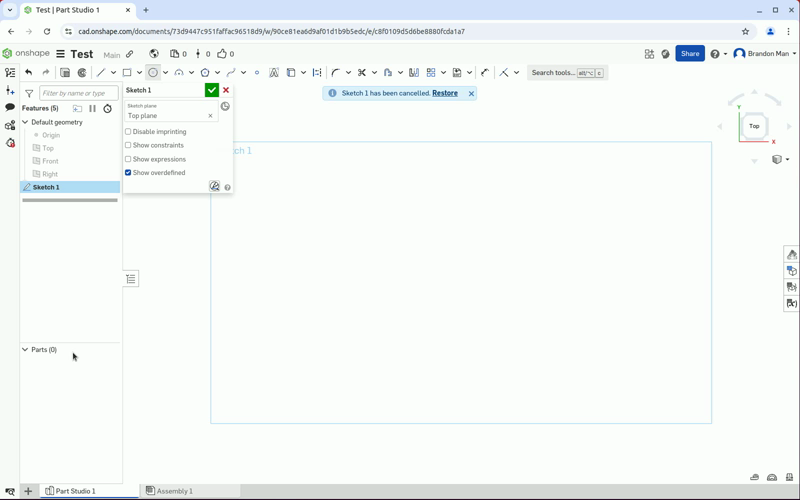
mouse_move(461, 282)
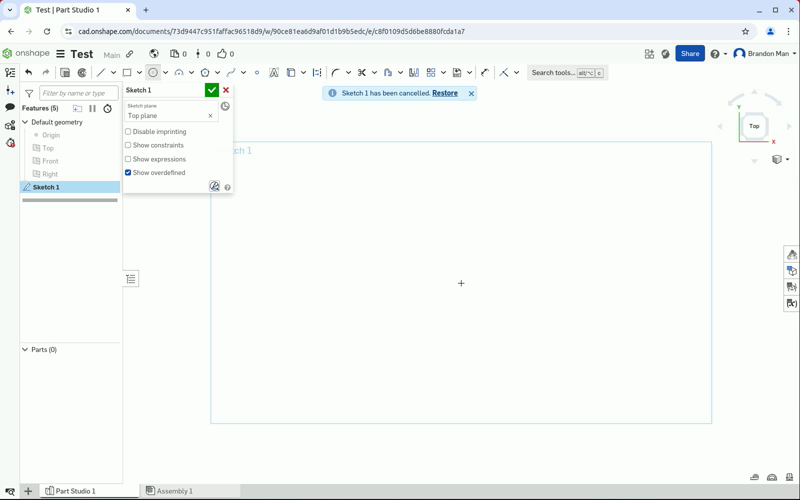
click(461, 282)
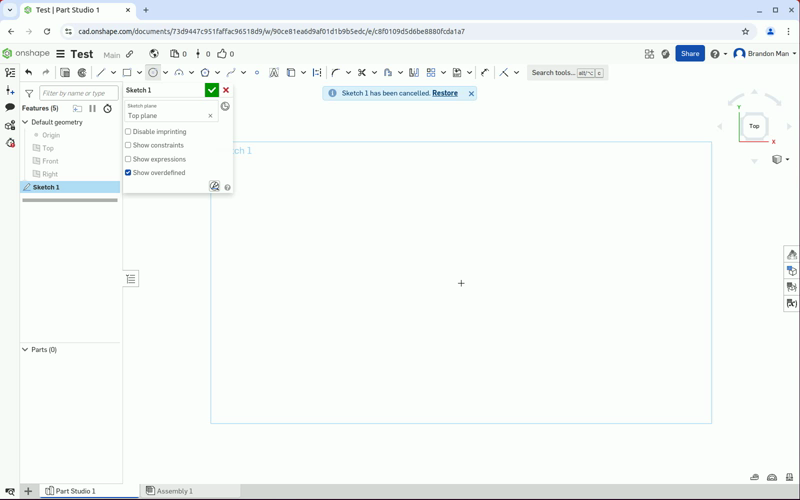
key_up(shift)
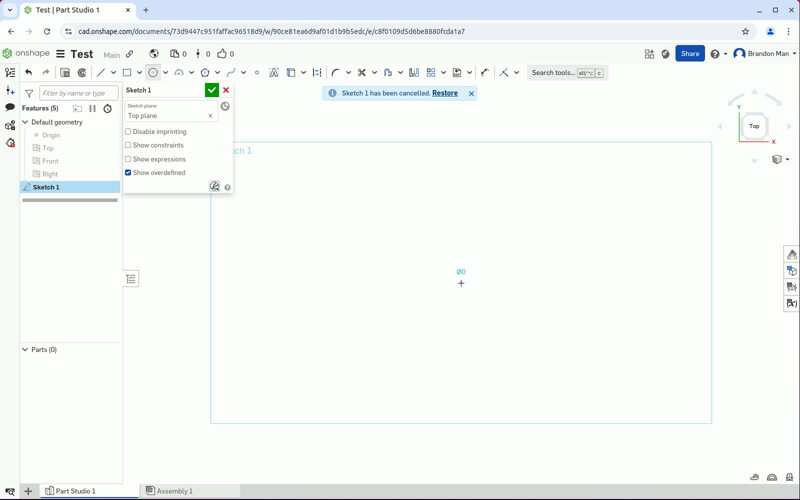
mouse_move(491, 282)
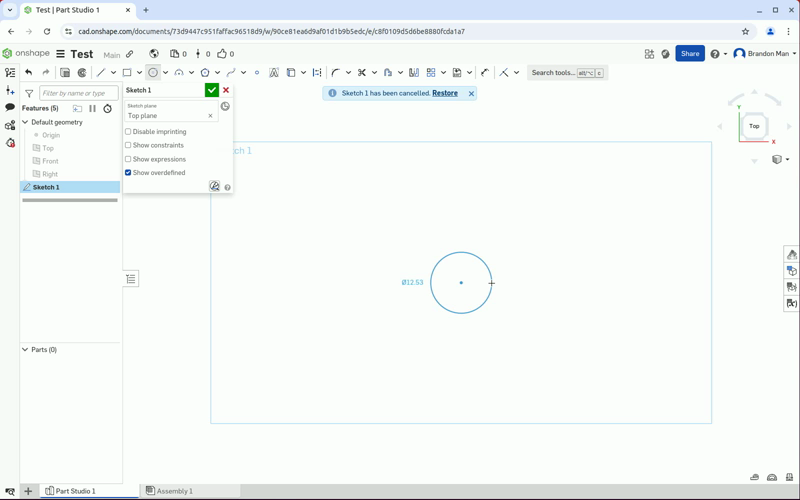
click(491, 282)
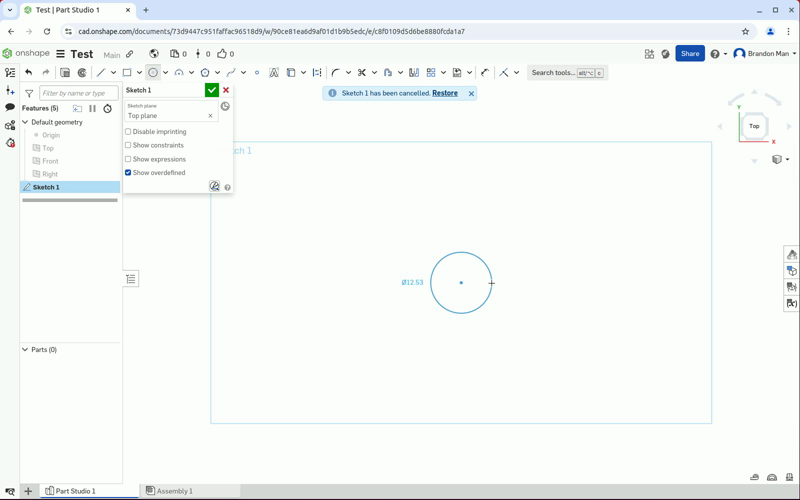
key(esc)
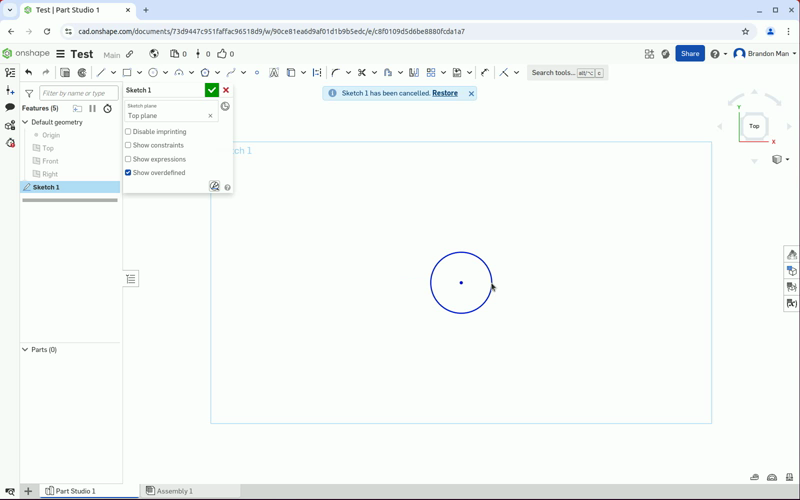
key(c)
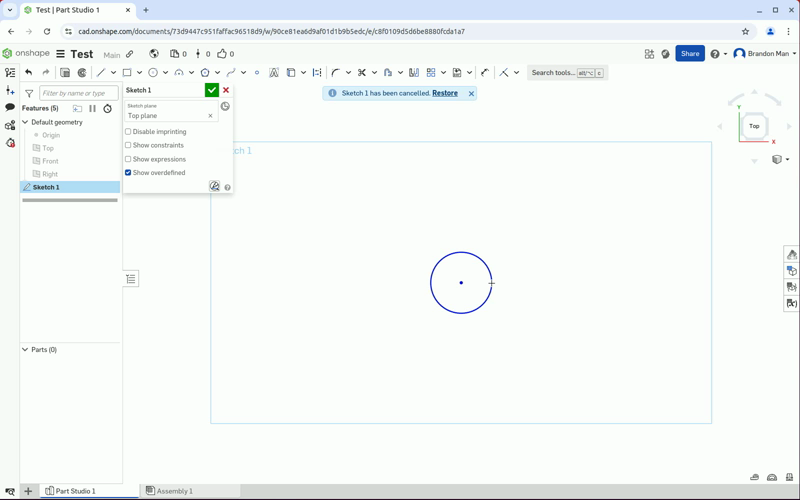
key_down(shift)
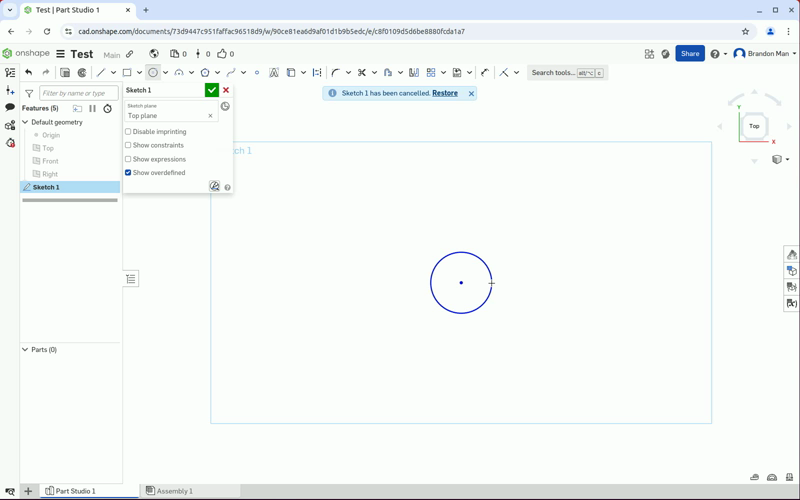
mouse_move(461, 282)
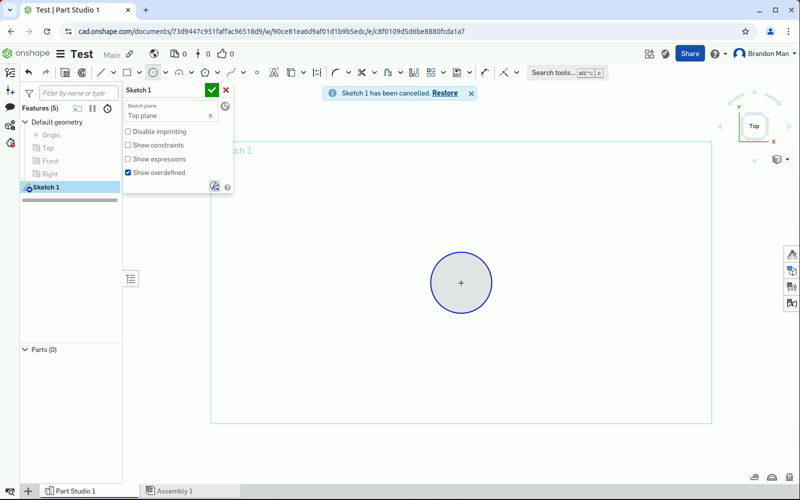
click(461, 282)
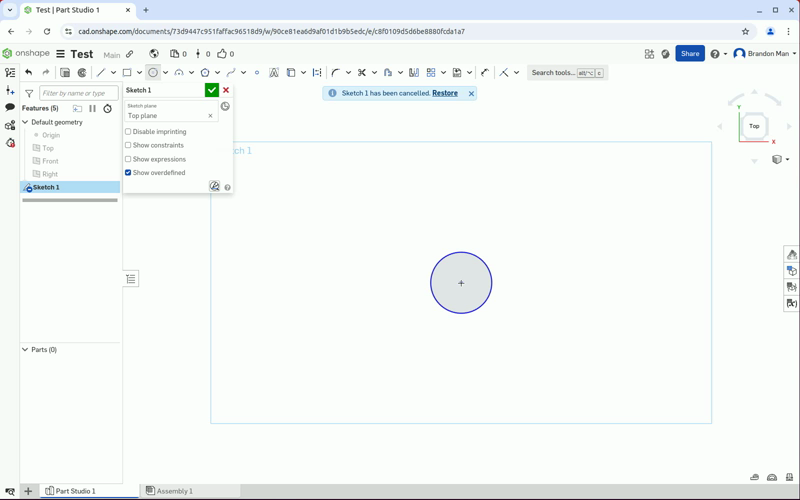
key_up(shift)
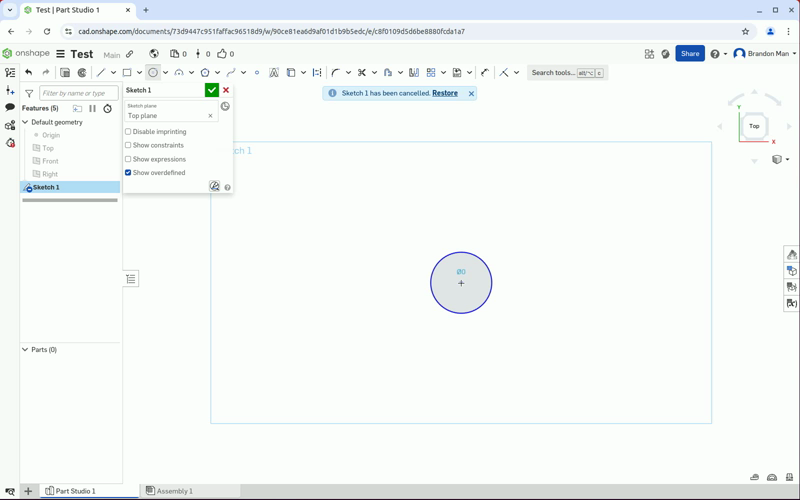
mouse_move(469, 282)
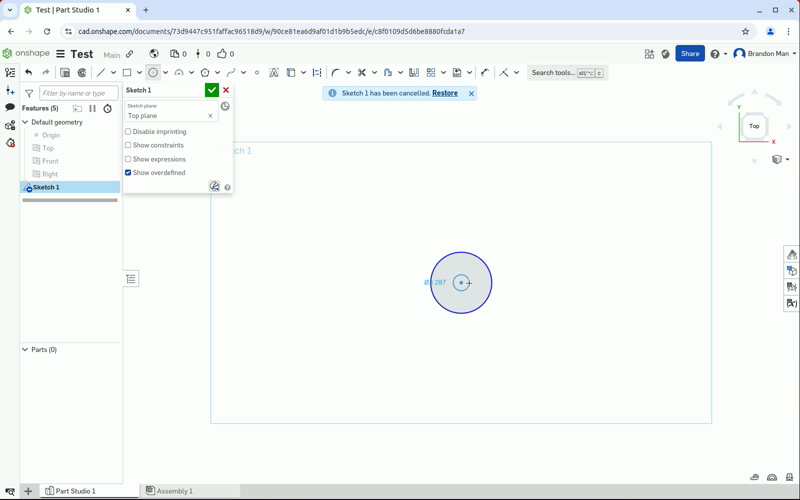
click(469, 282)
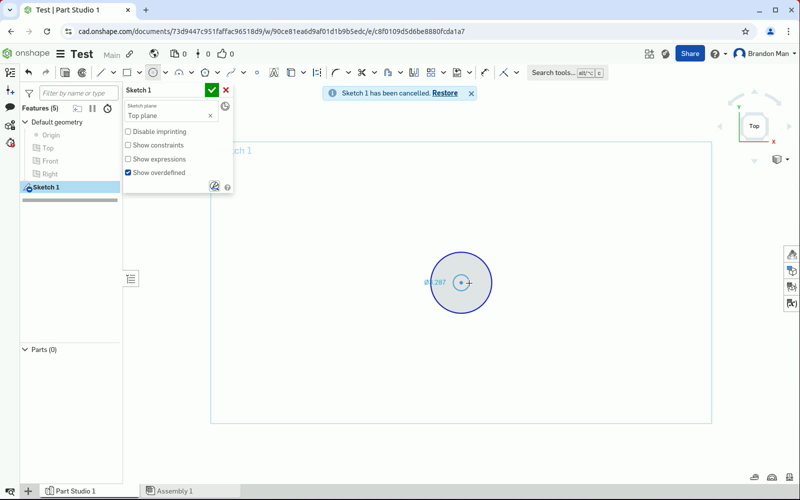
key(esc)
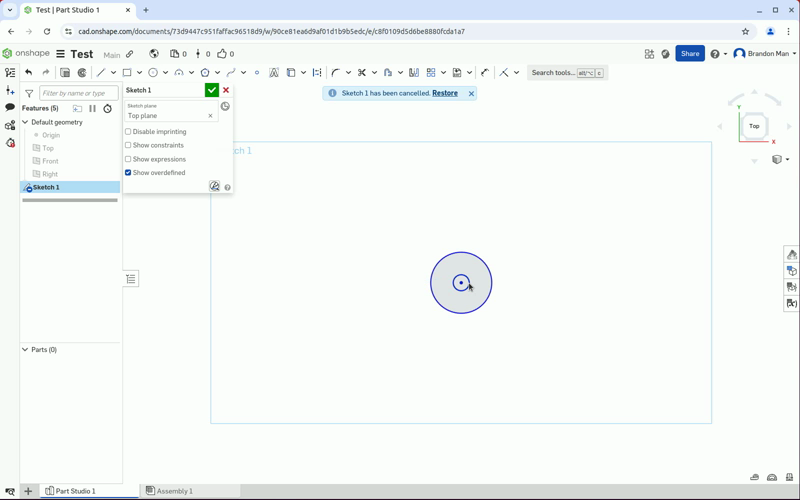
mouse_move(436, 278)
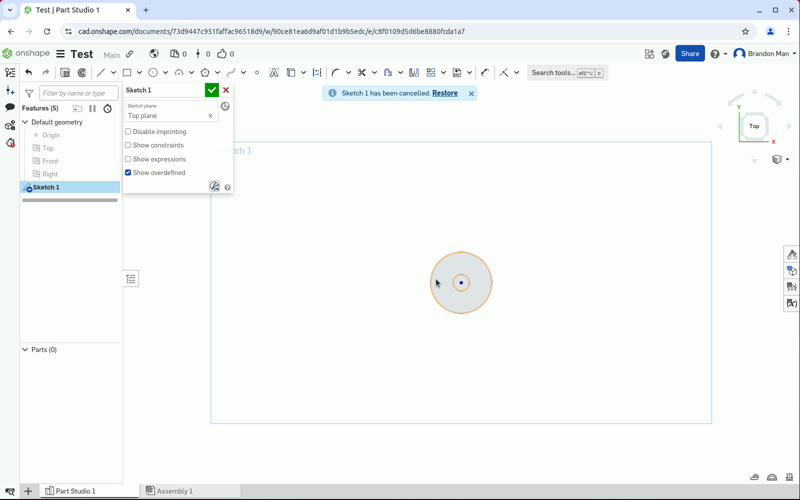
click(436, 278)
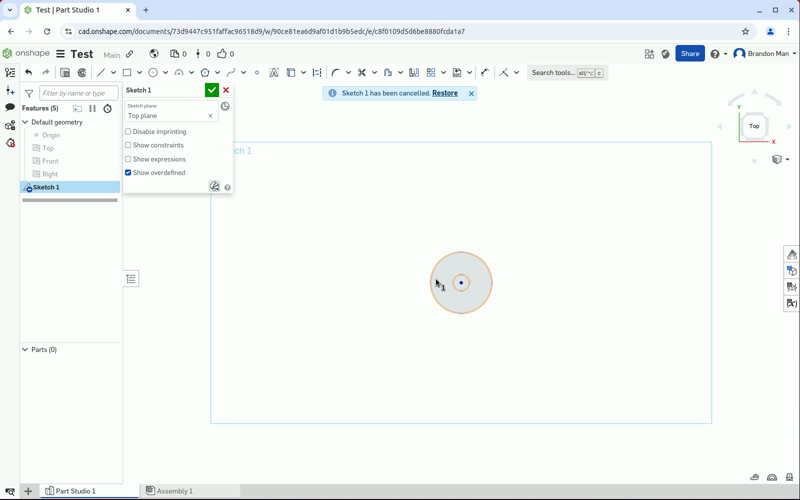
mouse_move(73, 352)
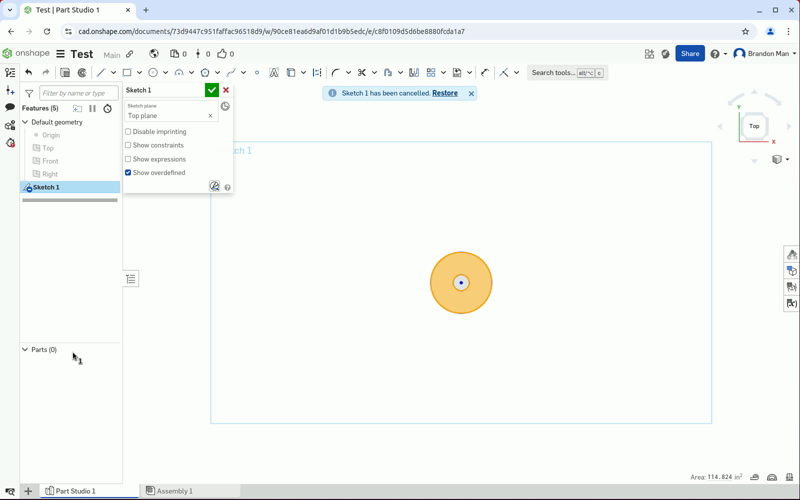
key(shift+y)
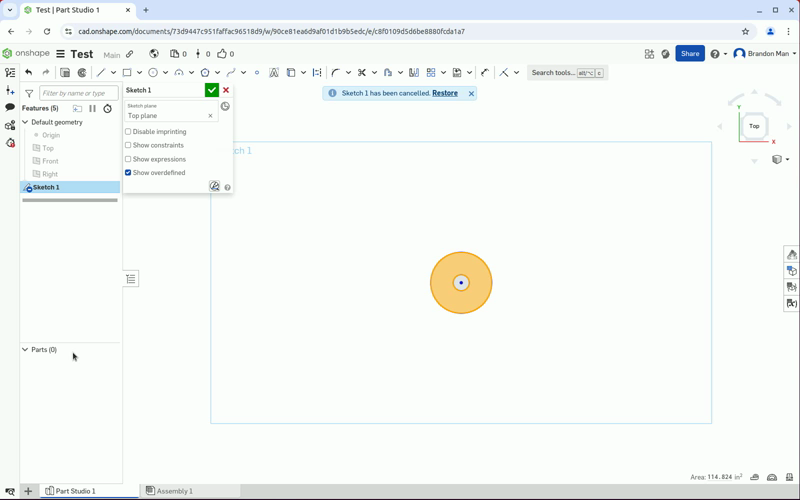
key(shift+e)
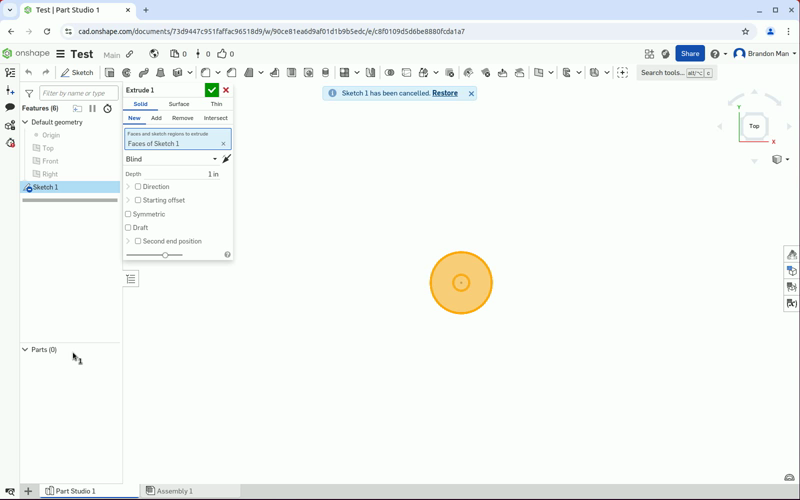
mouse_move(143, 106)
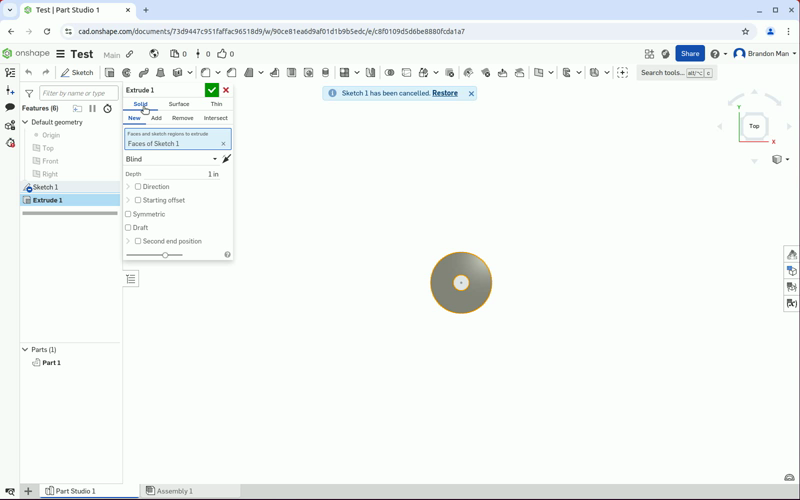
click(143, 106)
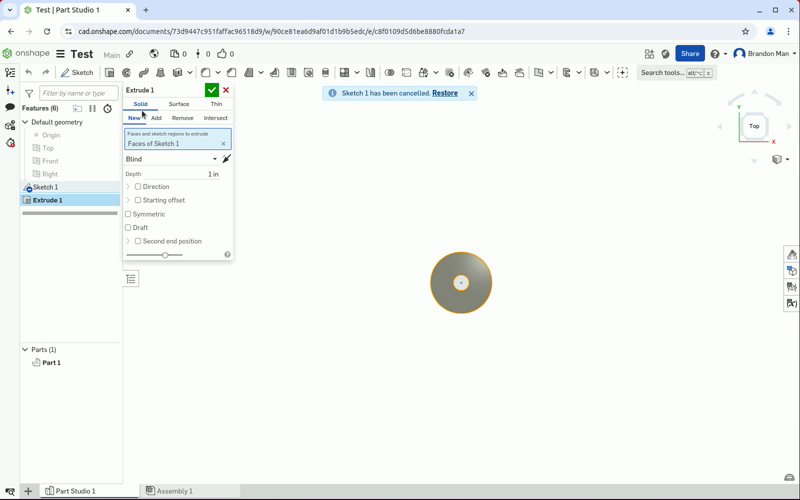
mouse_move(137, 120)
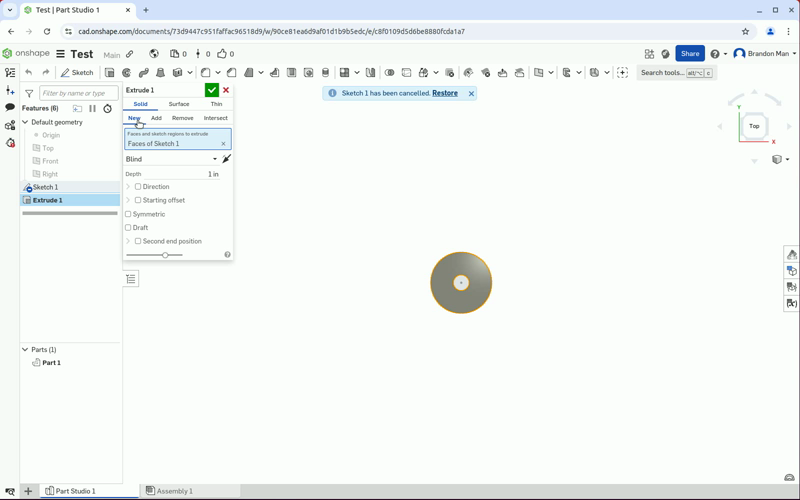
click(137, 120)
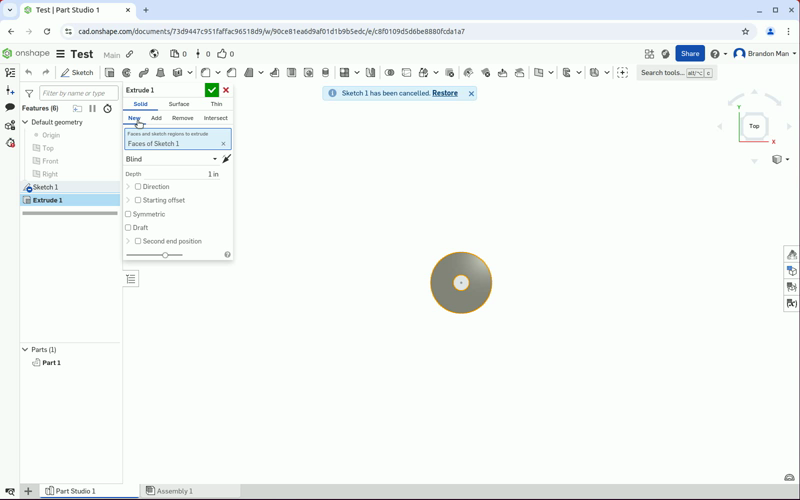
key(tab, 4)
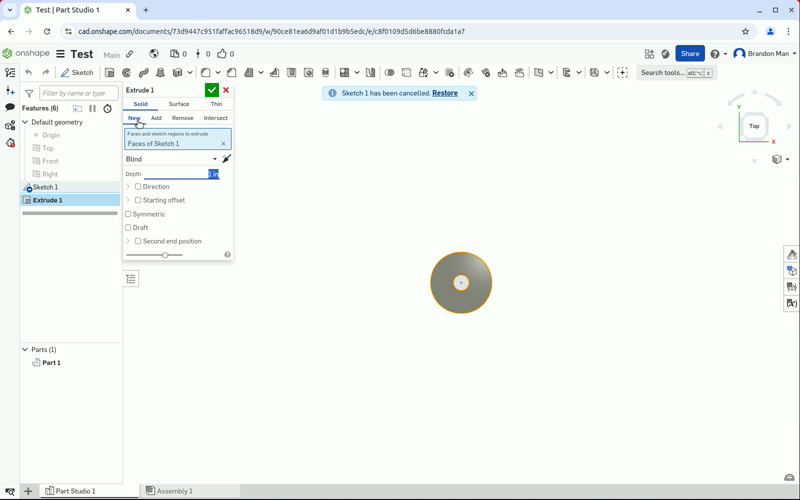
text(-23.108)
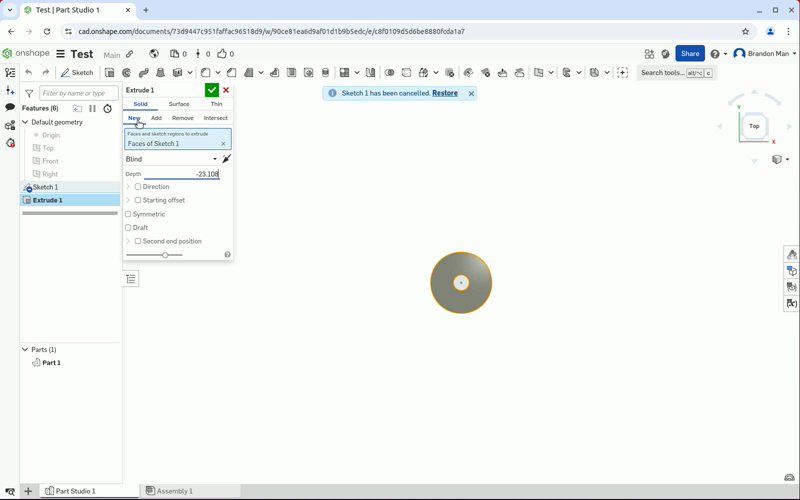
key(enter)
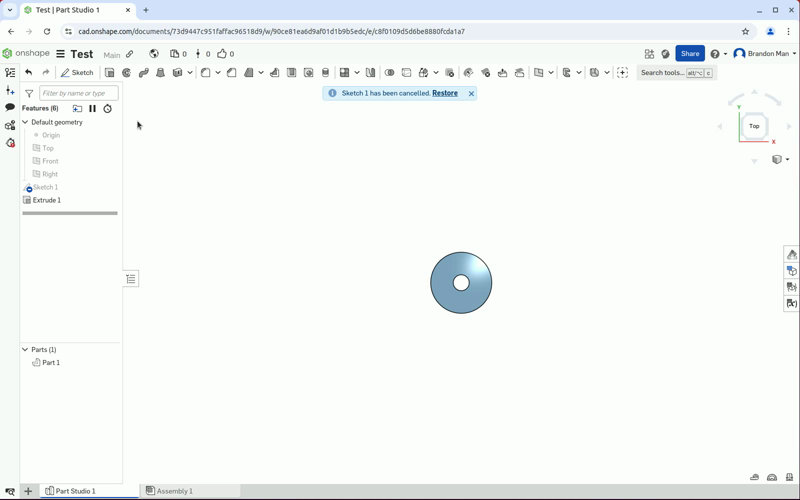
key(shift+h)
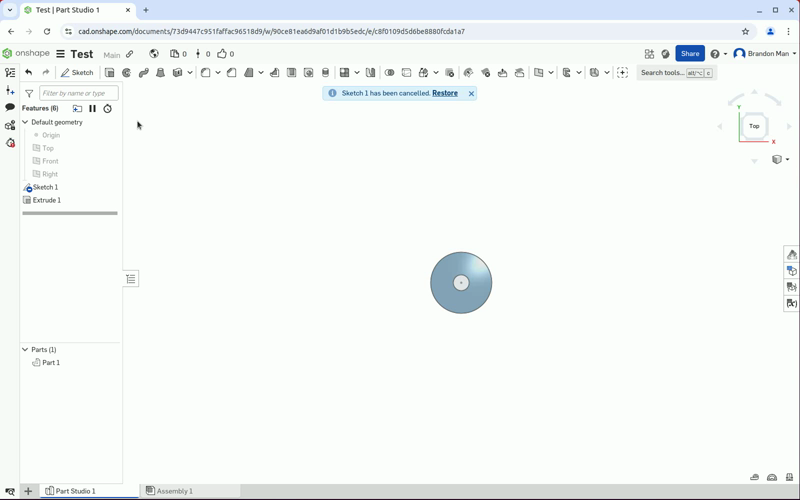
key(shift+h)
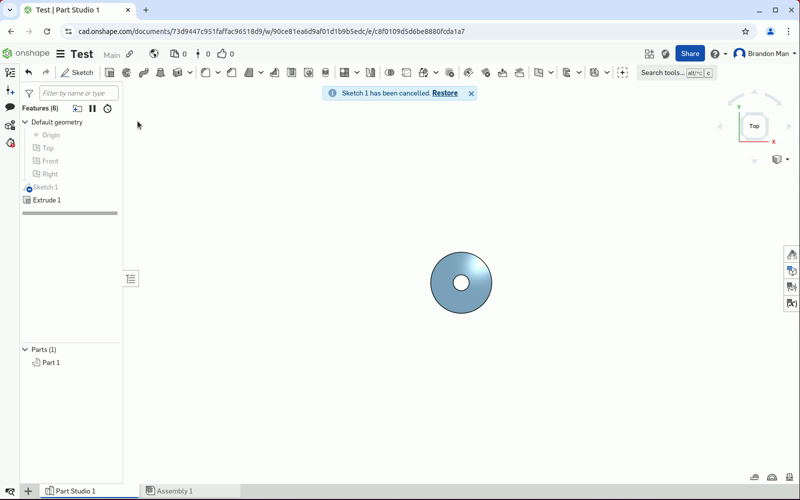
mouse_move(73, 189)
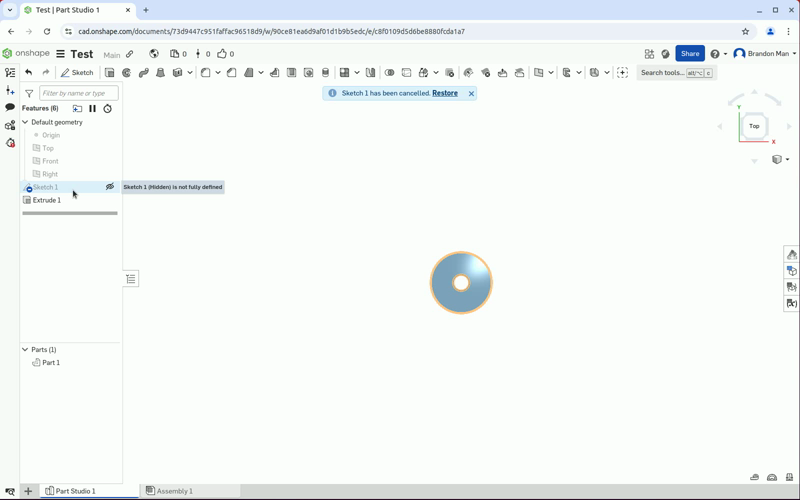
click(73, 189)
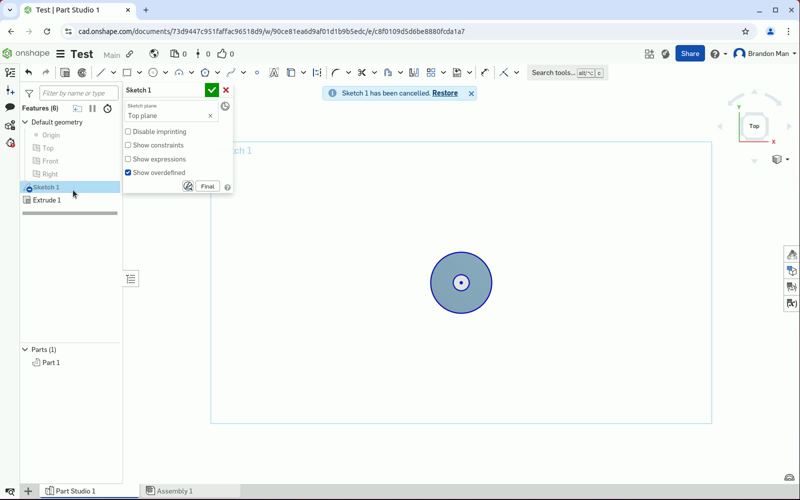
mouse_move(229, 92)
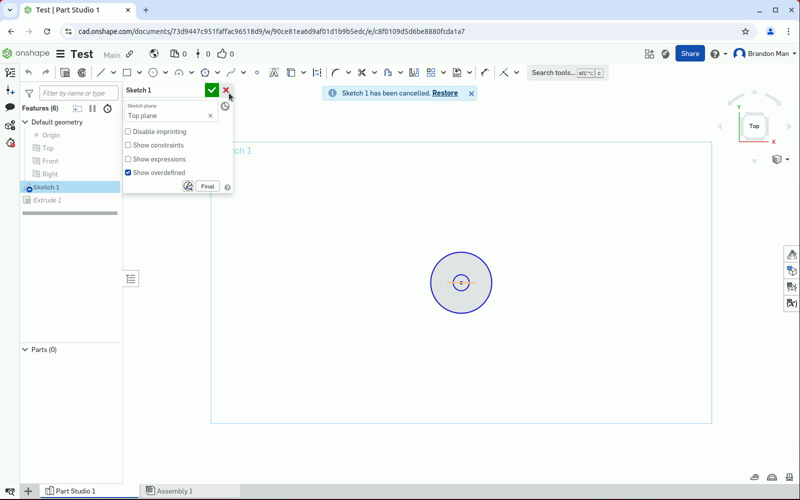
click(229, 92)
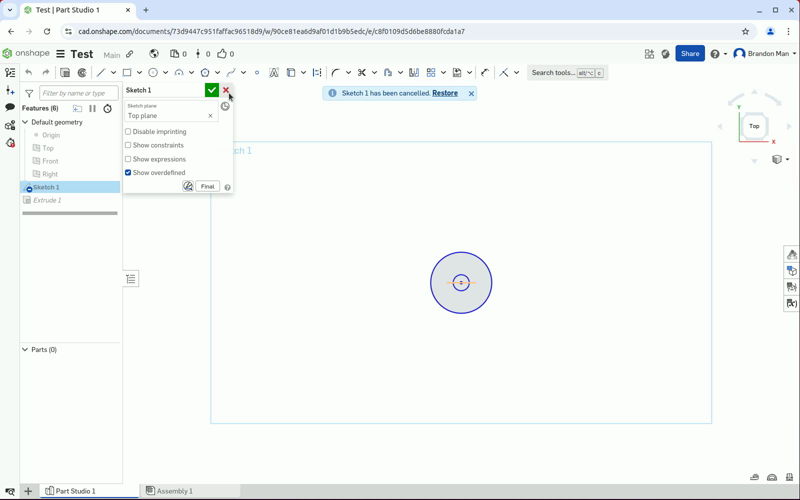
key(shift+s)
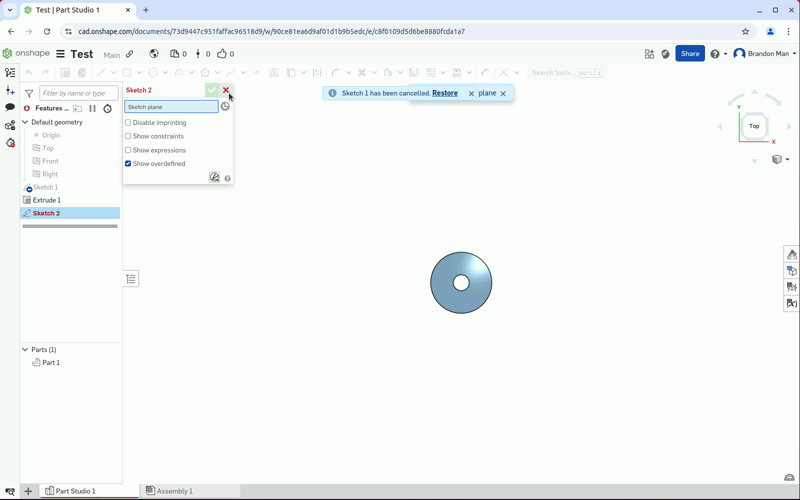
mouse_move(73, 150)
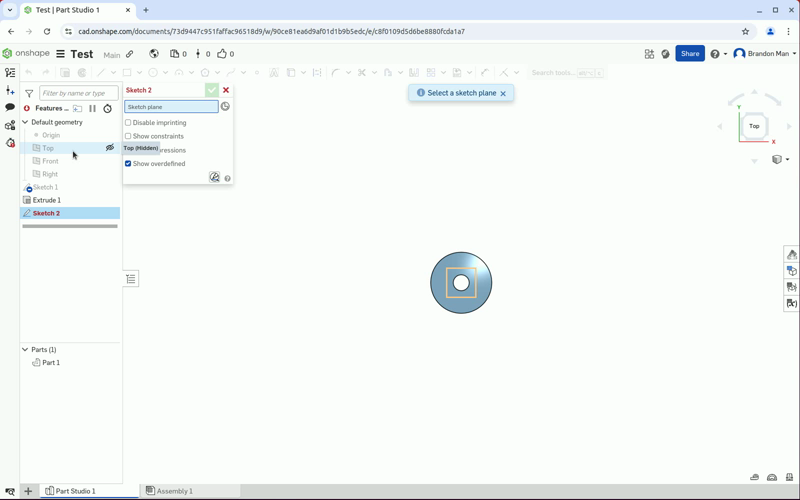
click(73, 150)
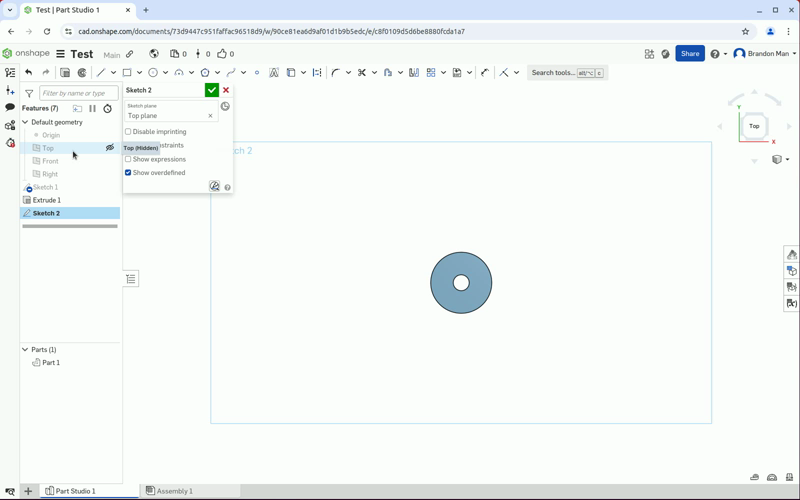
mouse_move(73, 352)
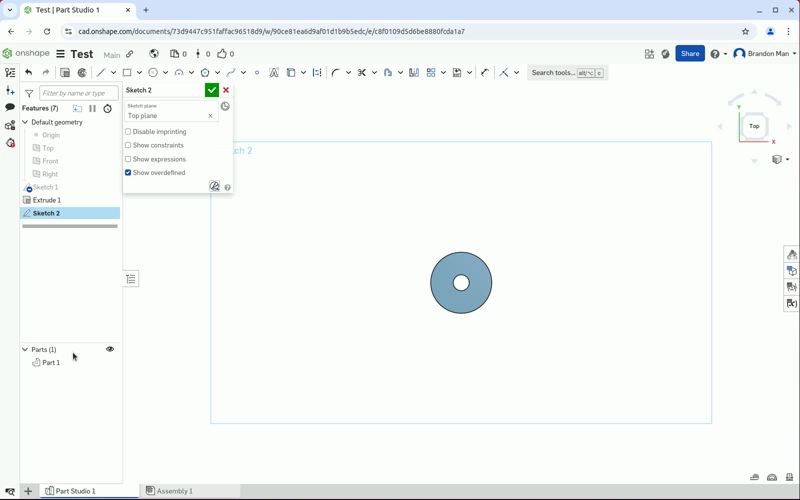
key(y)
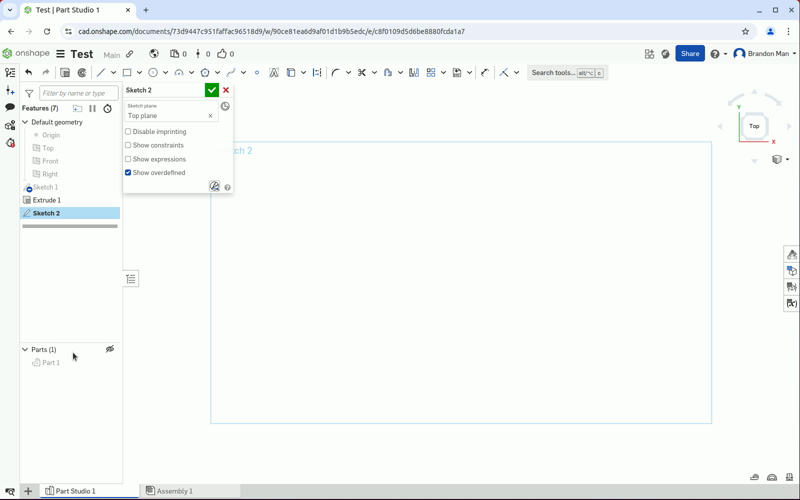
key(c)
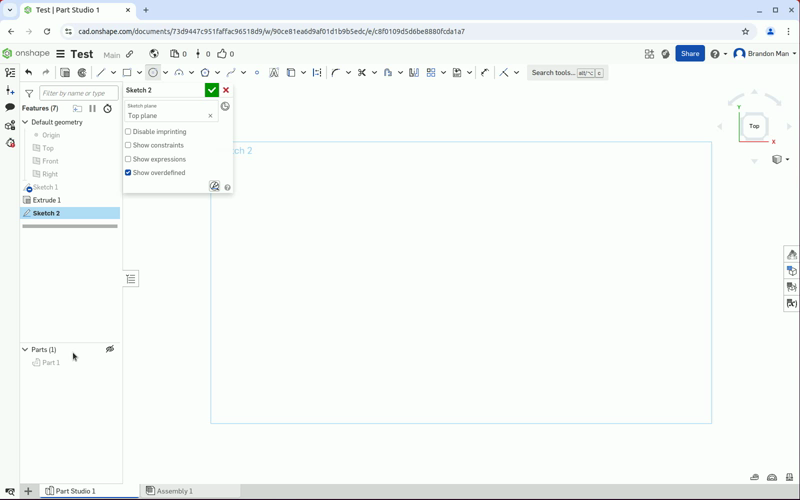
key_down(shift)
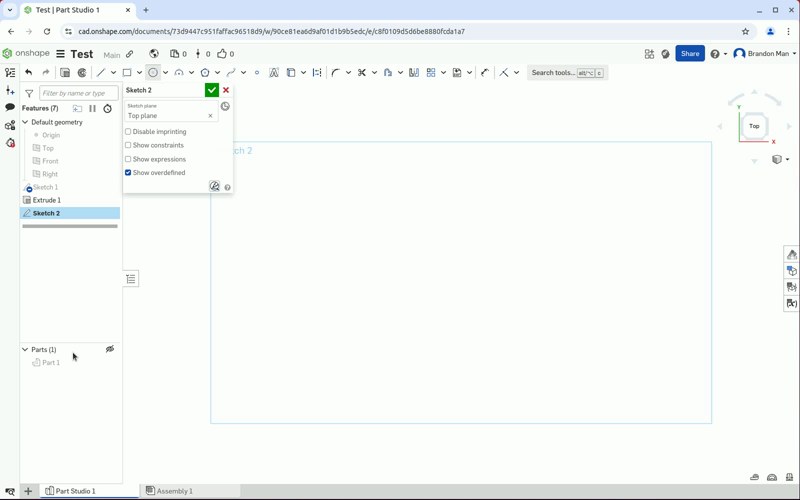
mouse_move(460, 282)
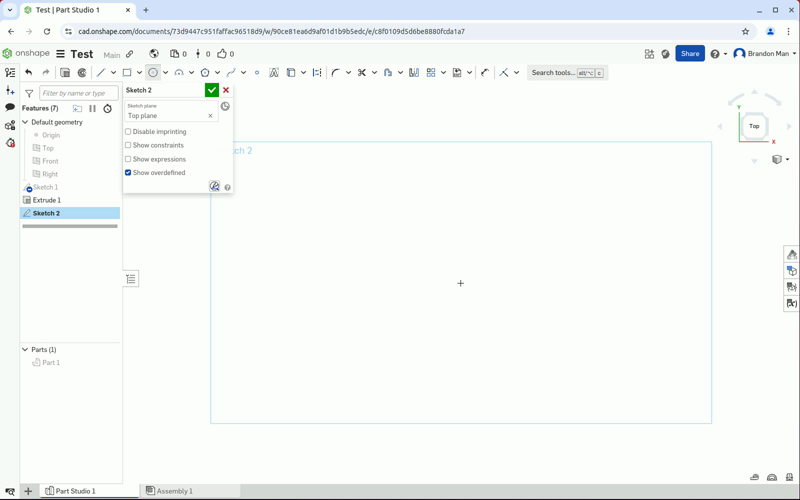
click(460, 282)
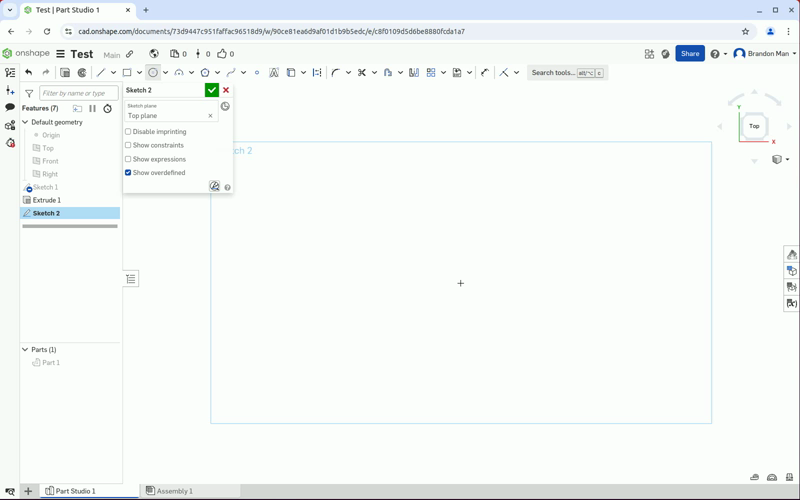
key_up(shift)
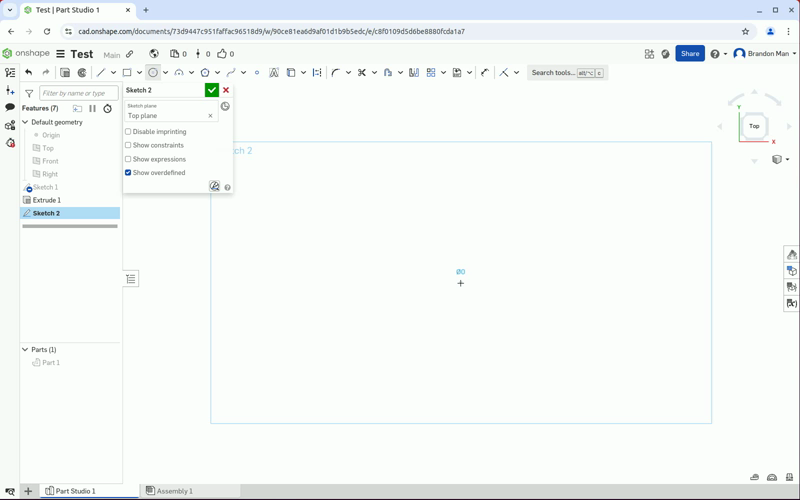
mouse_move(468, 282)
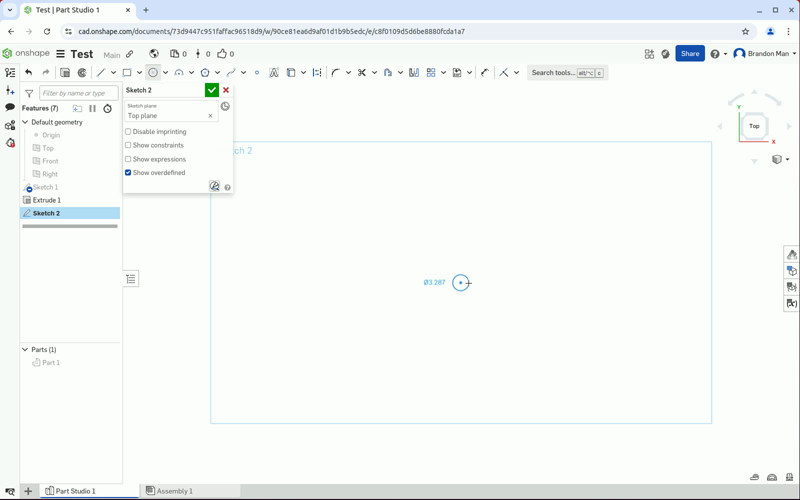
click(468, 282)
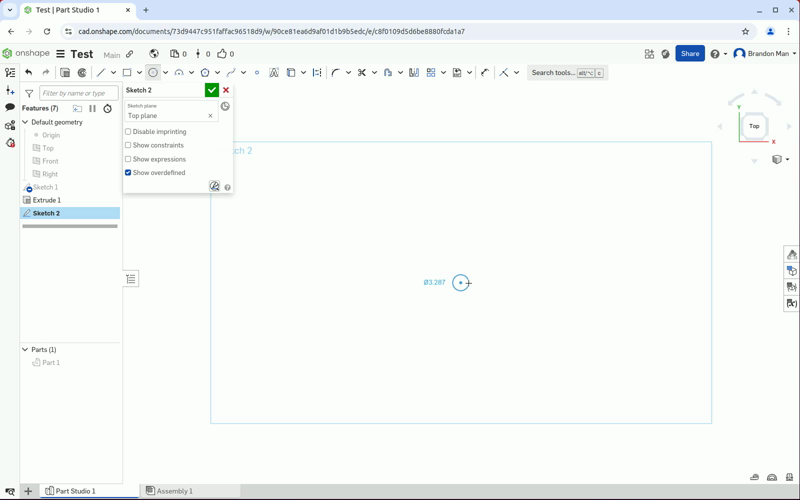
key(esc)
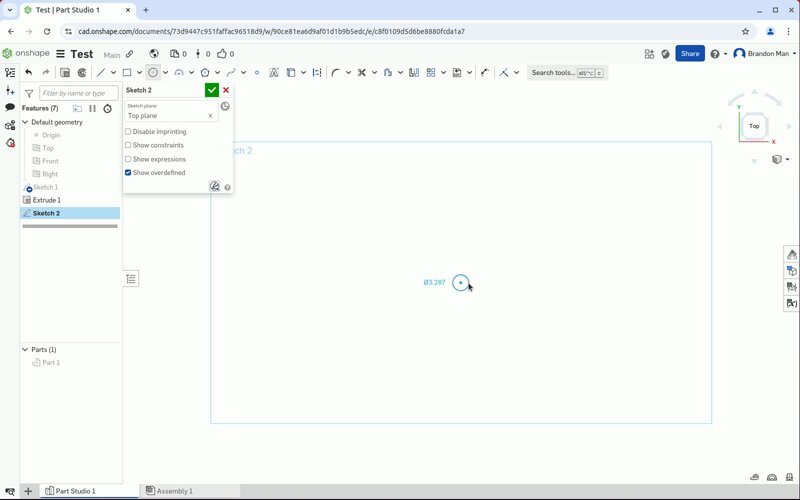
mouse_move(455, 280)
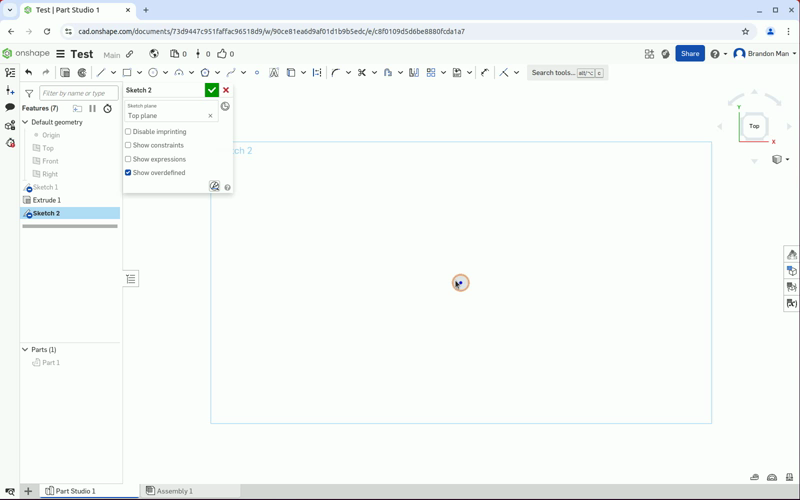
scroll(6)
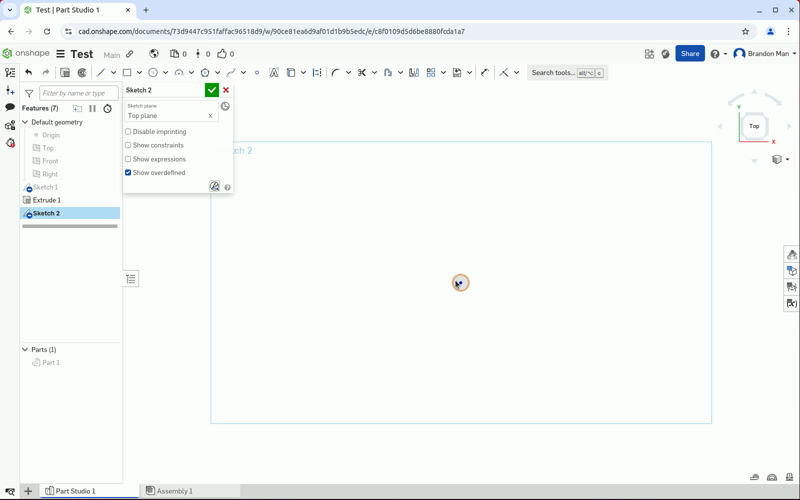
scroll(6)
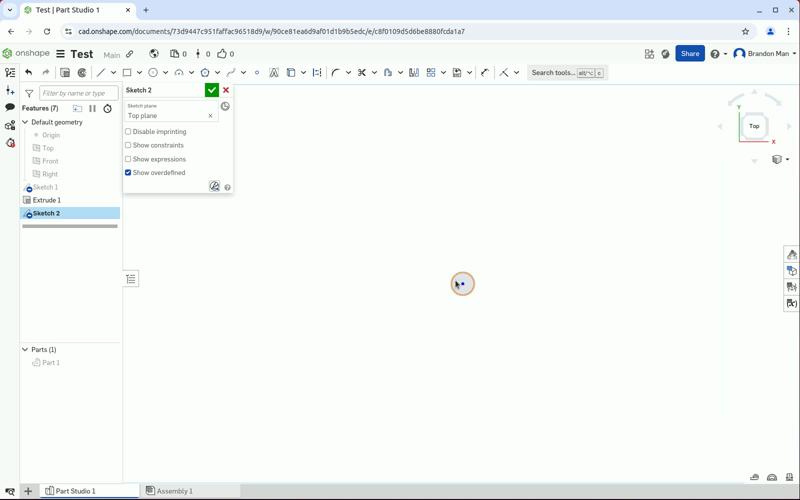
scroll(6)
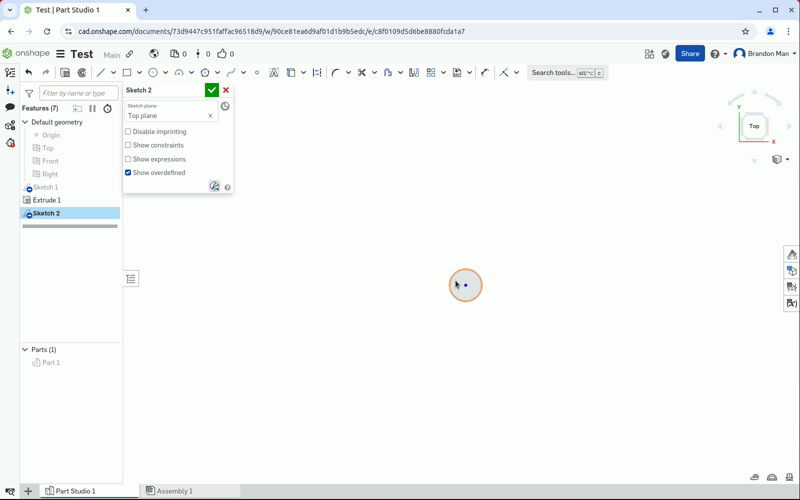
scroll(6)
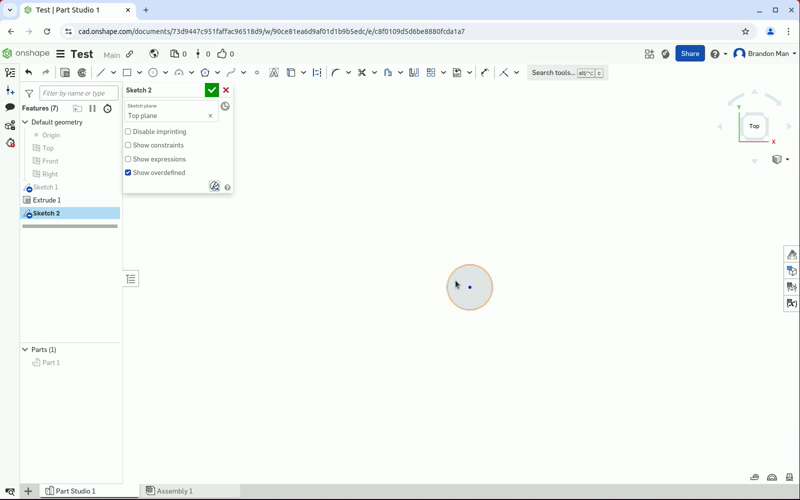
scroll(6)
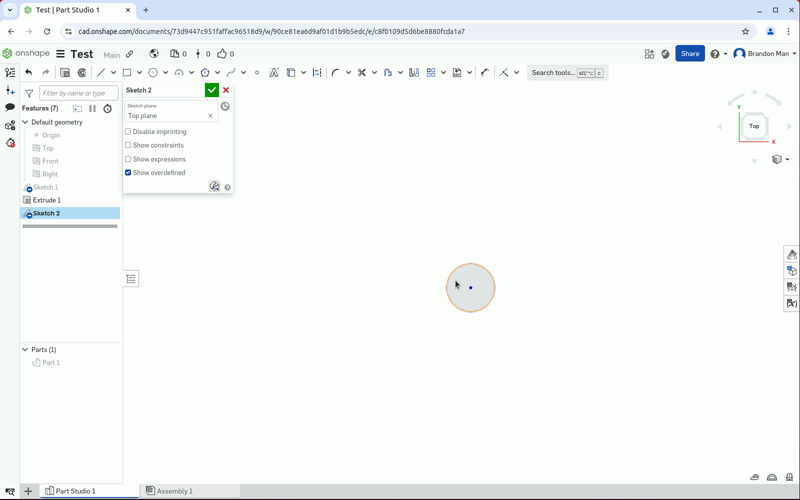
scroll(6)
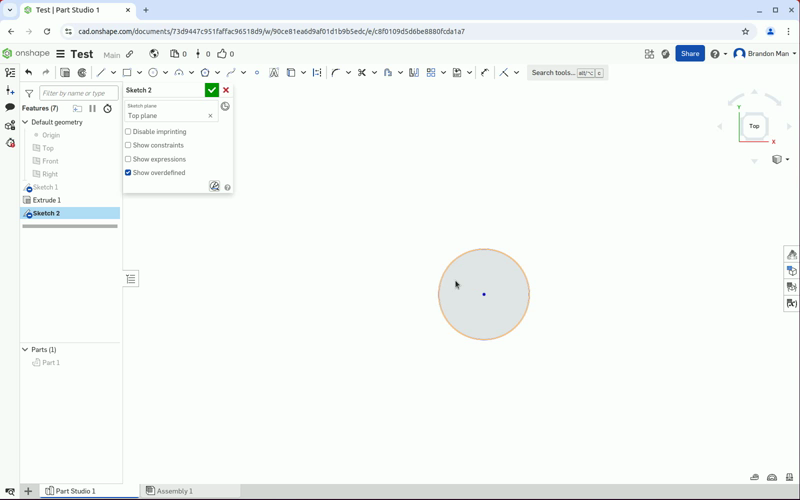
scroll(6)
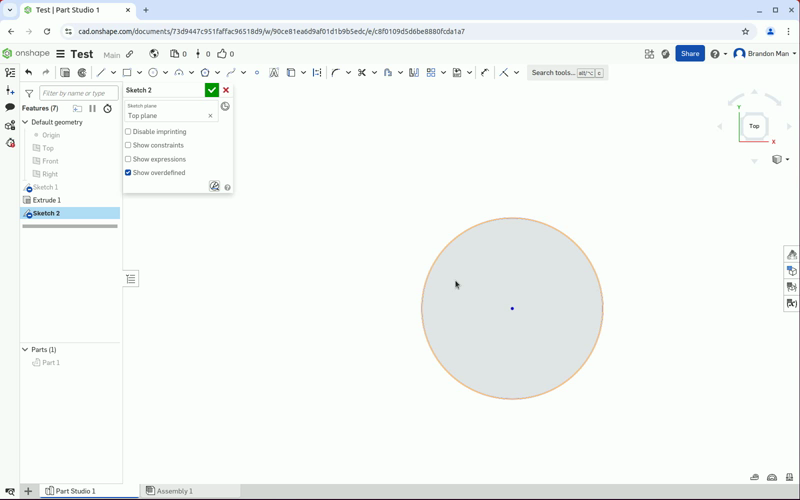
click(455, 280)
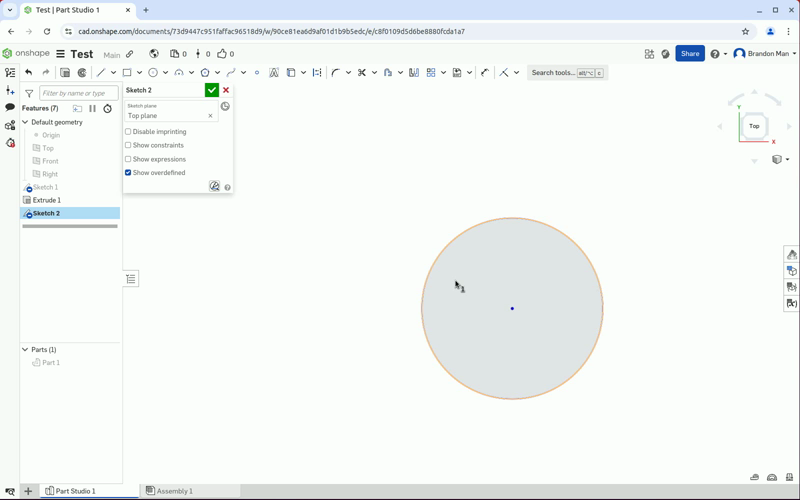
scroll(-6)
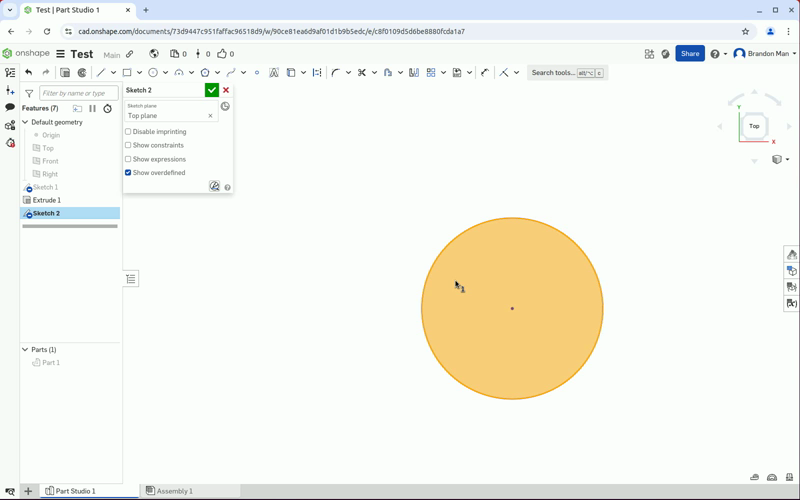
scroll(-6)
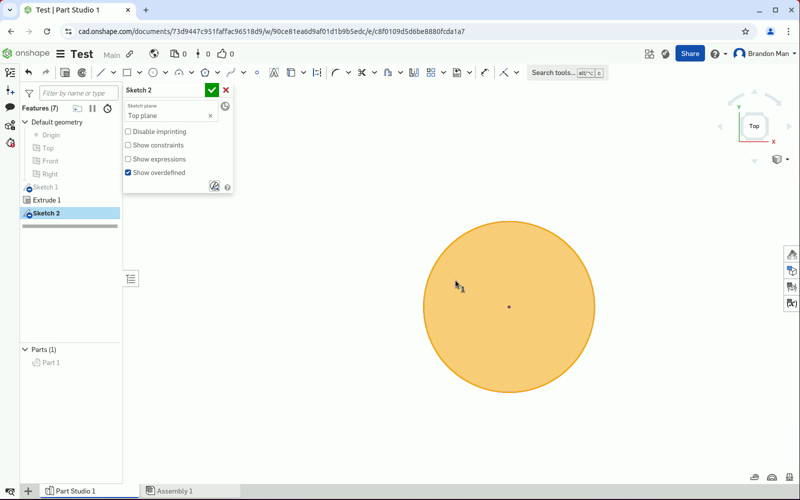
scroll(-6)
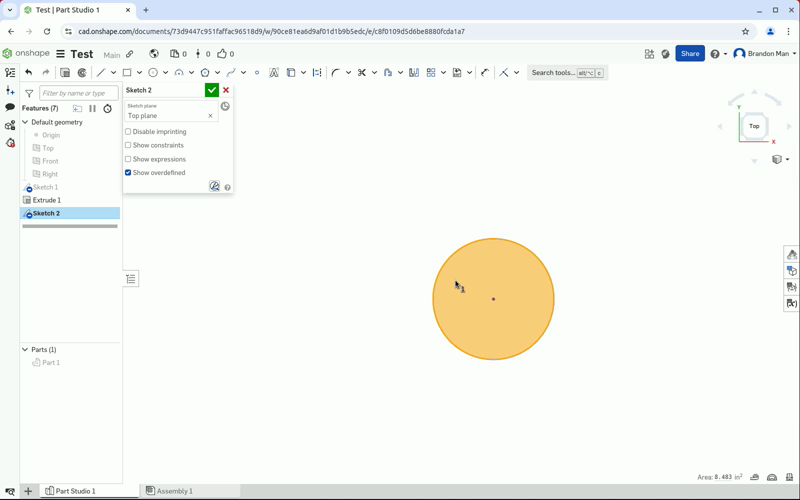
scroll(-6)
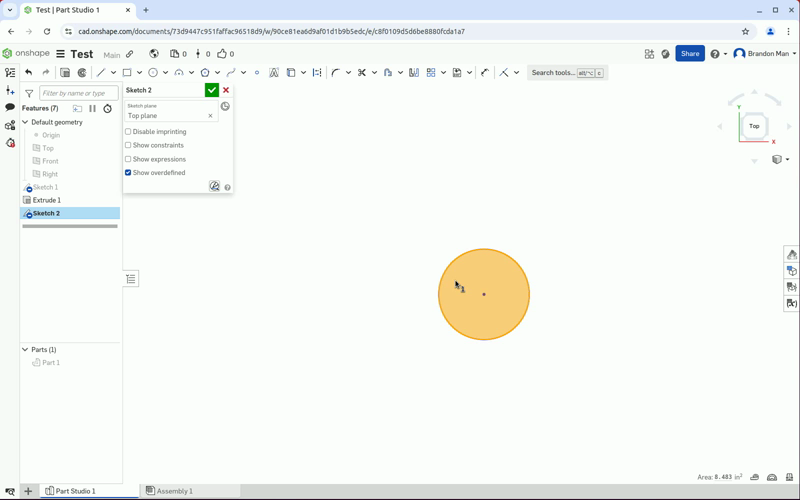
scroll(-6)
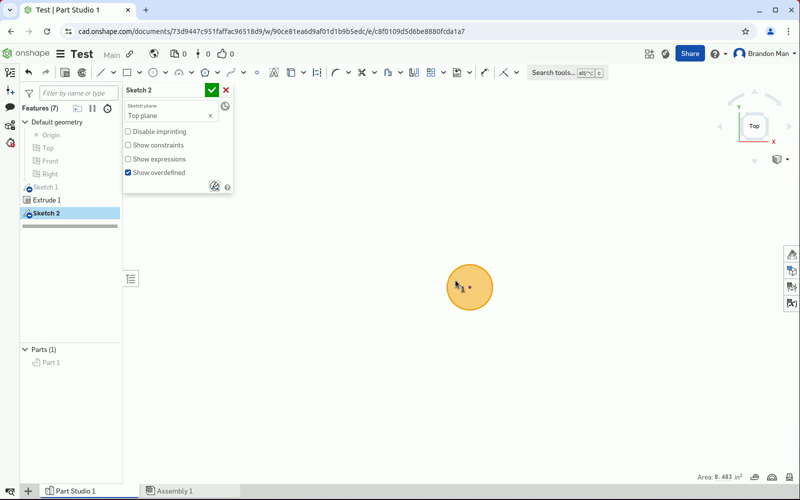
scroll(-6)
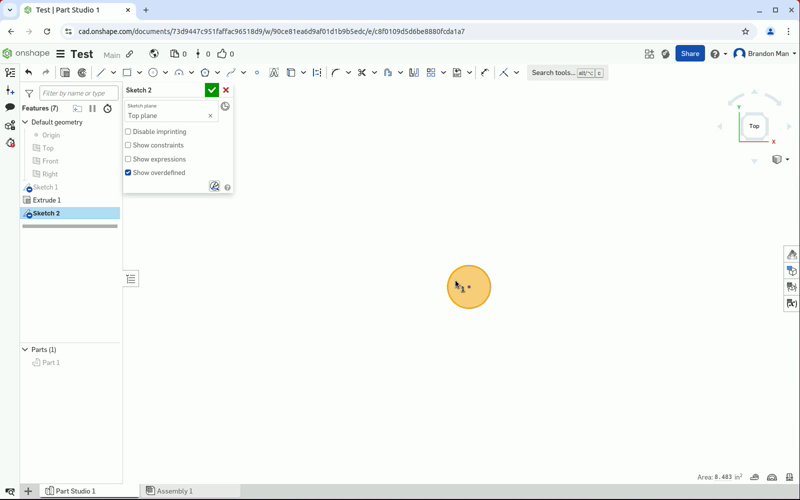
scroll(-6)
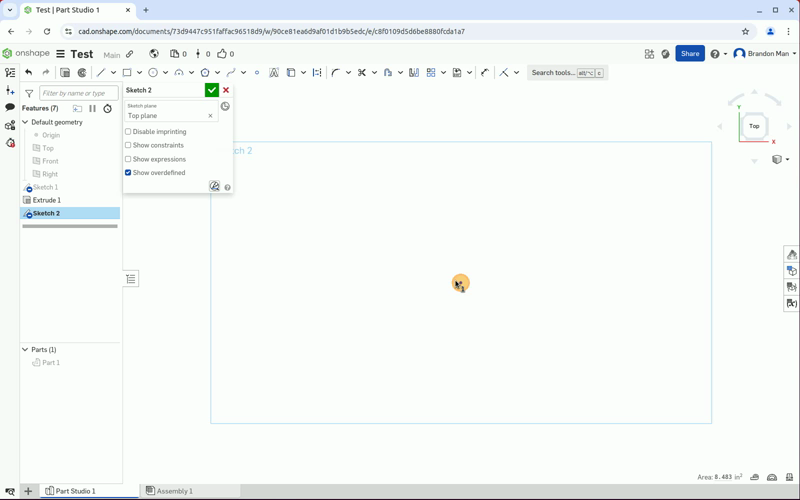
mouse_move(73, 352)
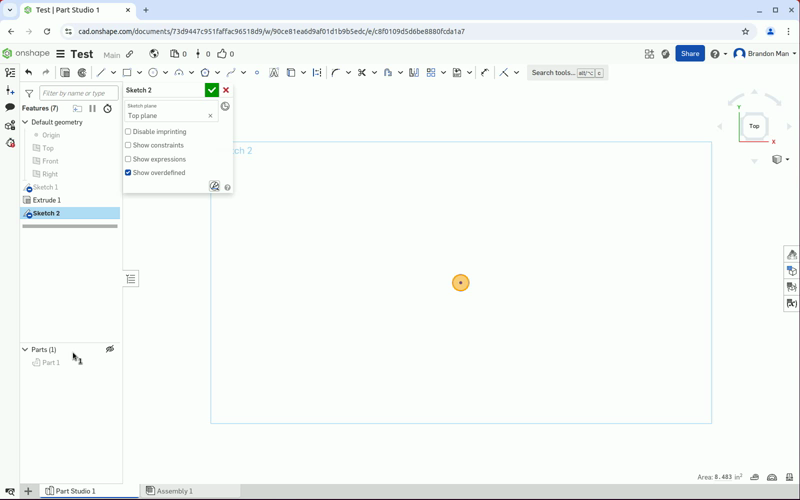
key(shift+y)
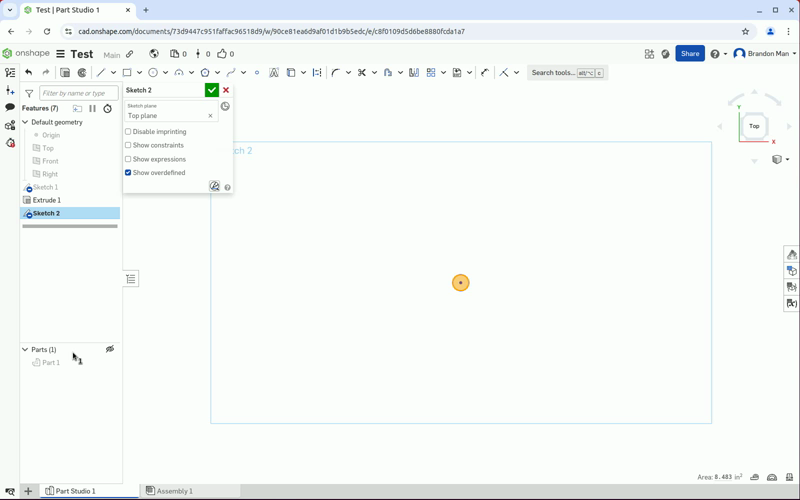
key(shift+e)
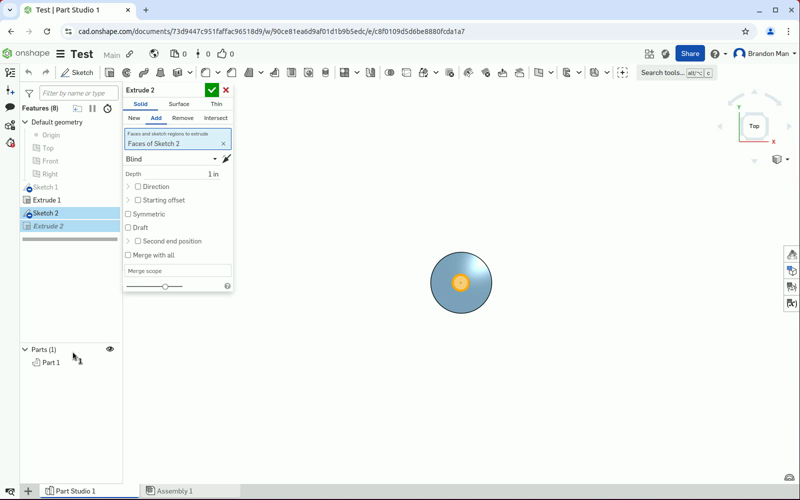
mouse_move(143, 106)
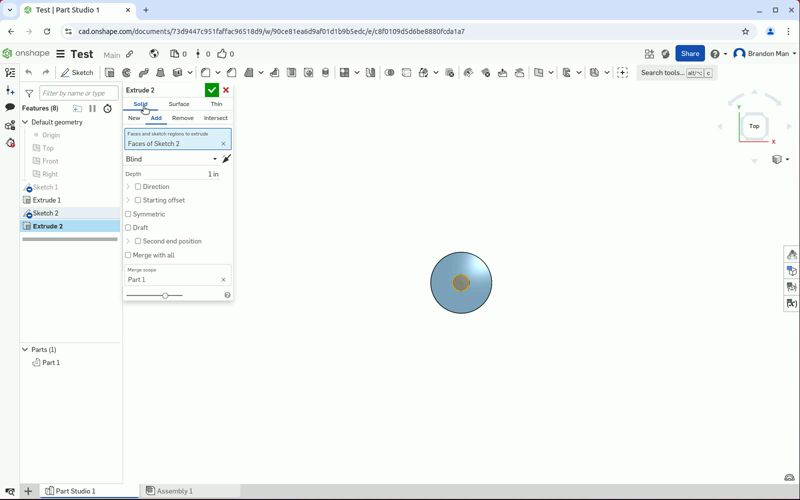
click(143, 106)
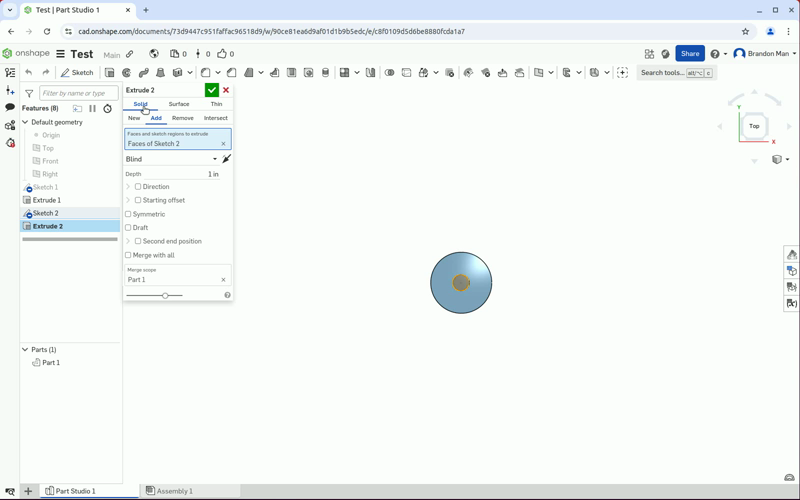
mouse_move(186, 120)
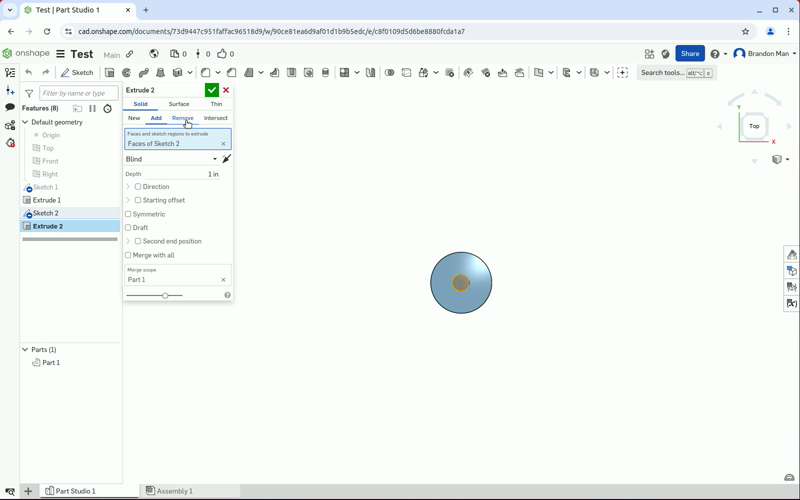
click(186, 120)
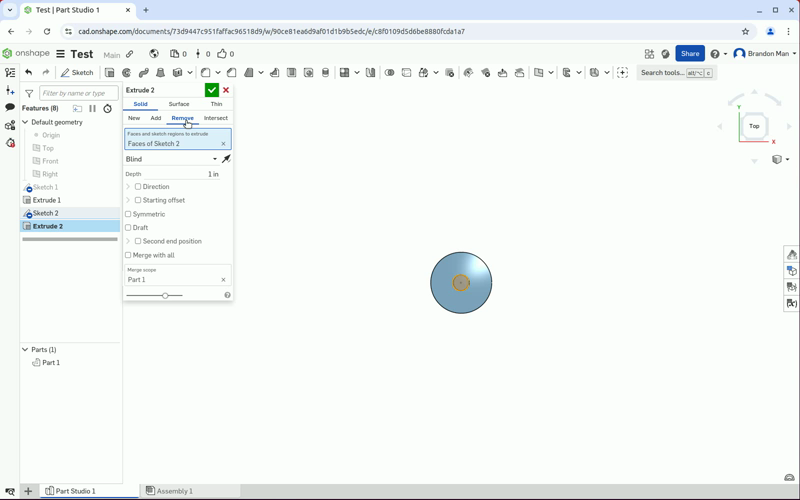
key(tab, 4)
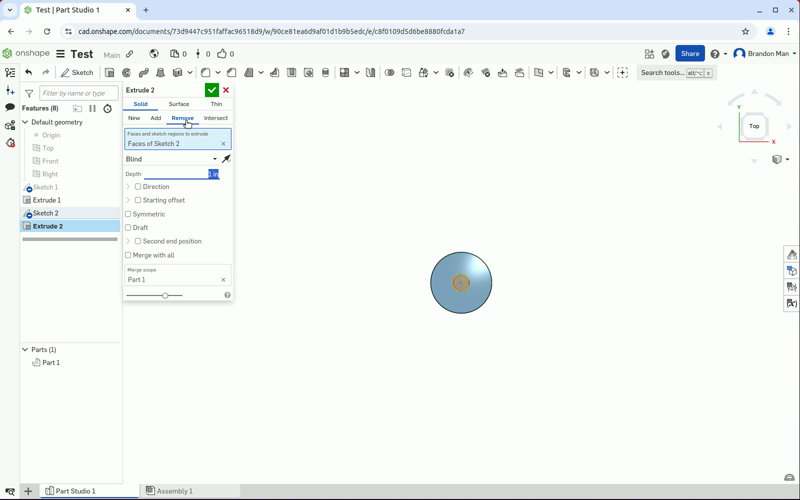
text(20.942)
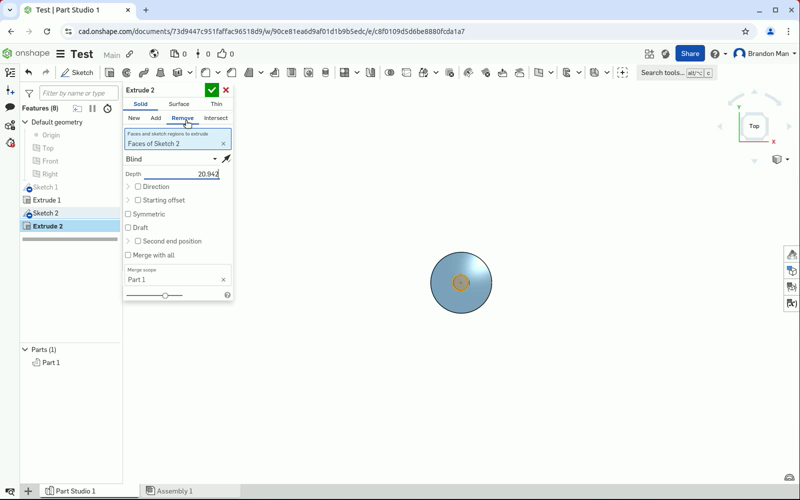
key(tab, 6)
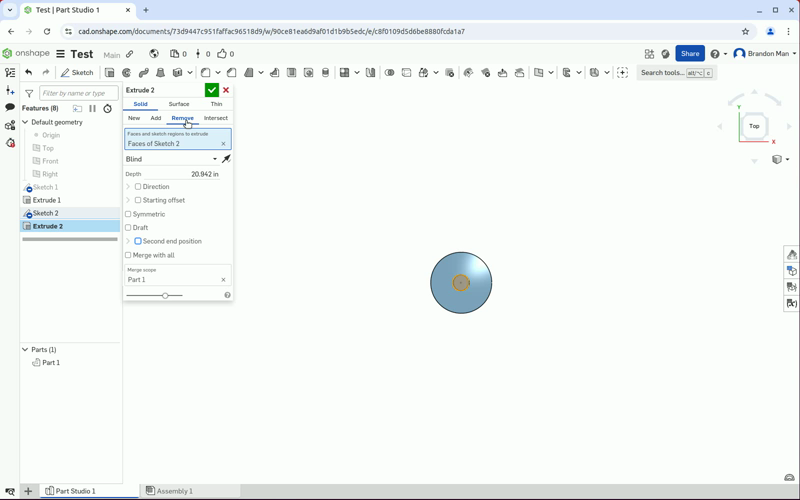
key(space)
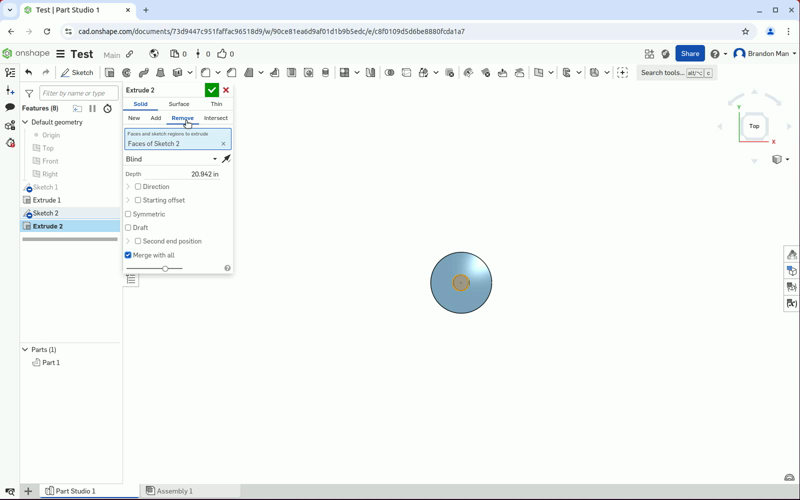
key(enter)
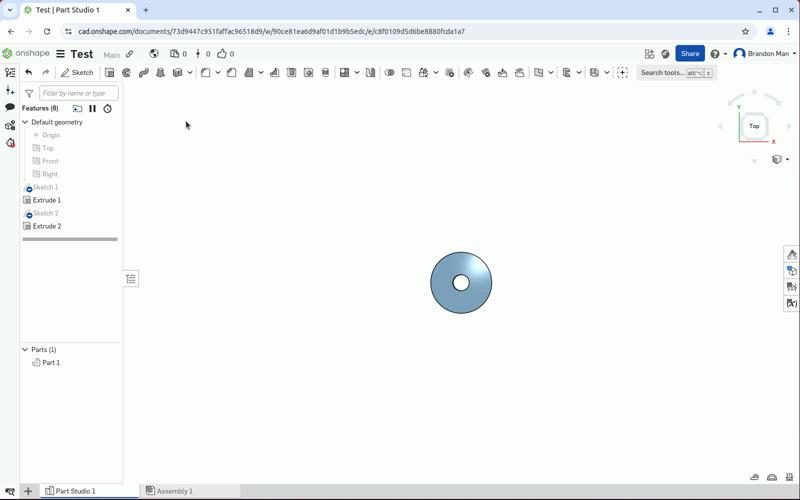
key(shift+h)
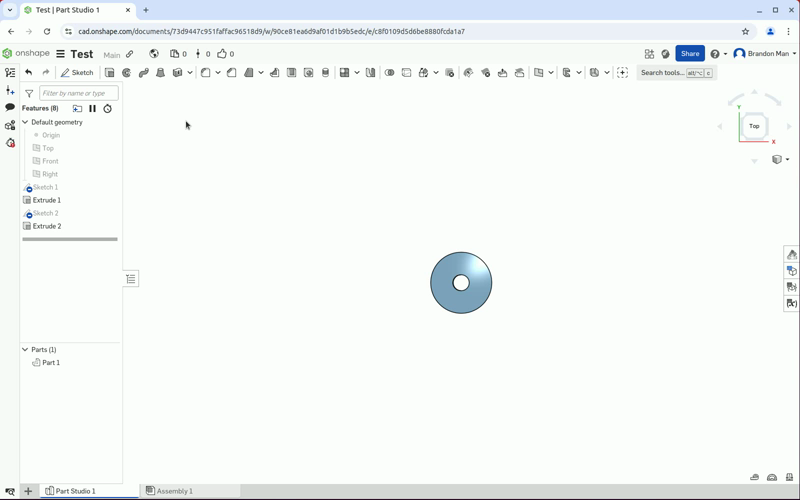
key(shift+h)
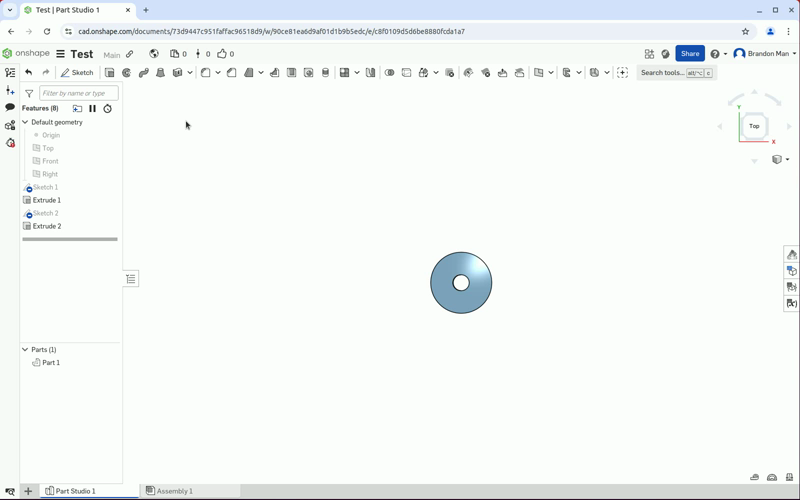
mouse_move(73, 189)
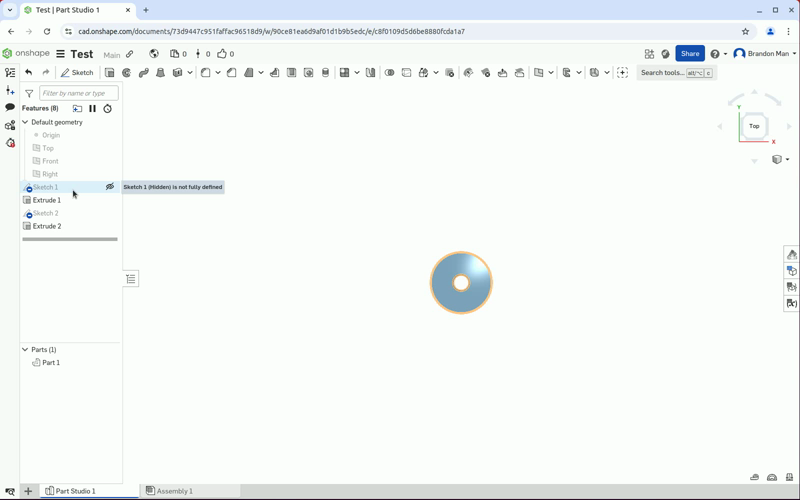
click(73, 189)
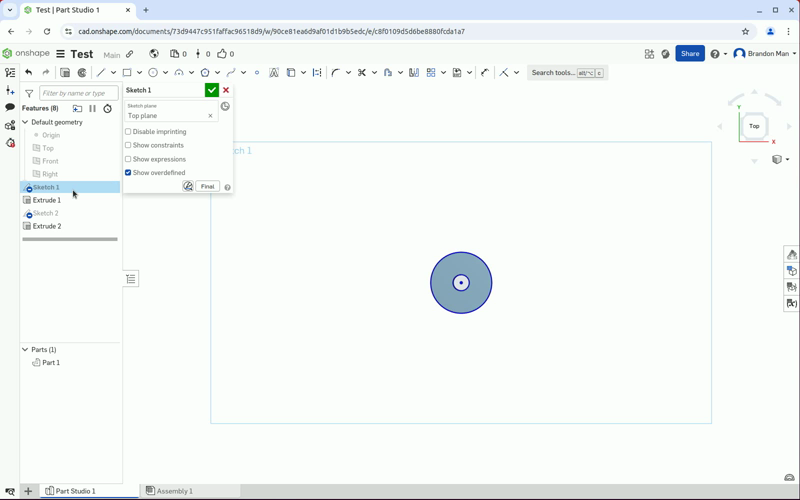
mouse_move(229, 92)
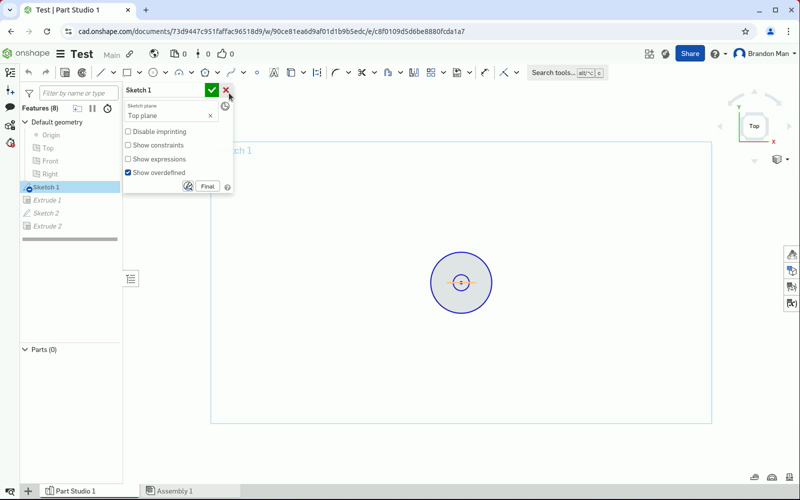
click(229, 92)
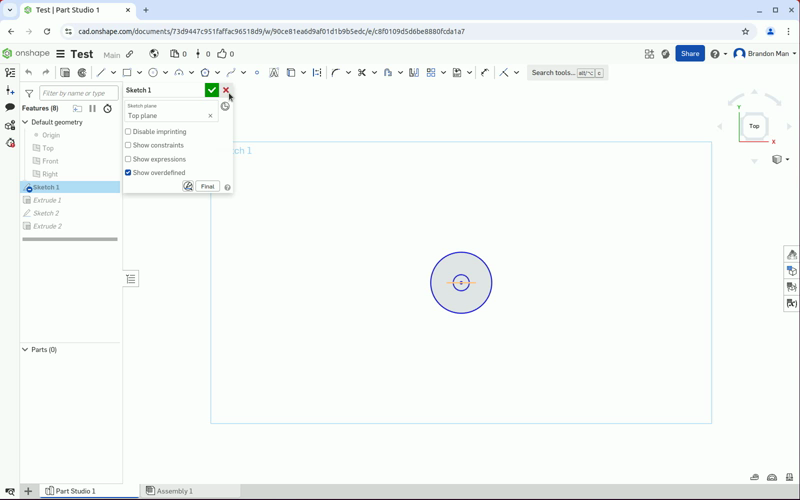
key(shift+s)
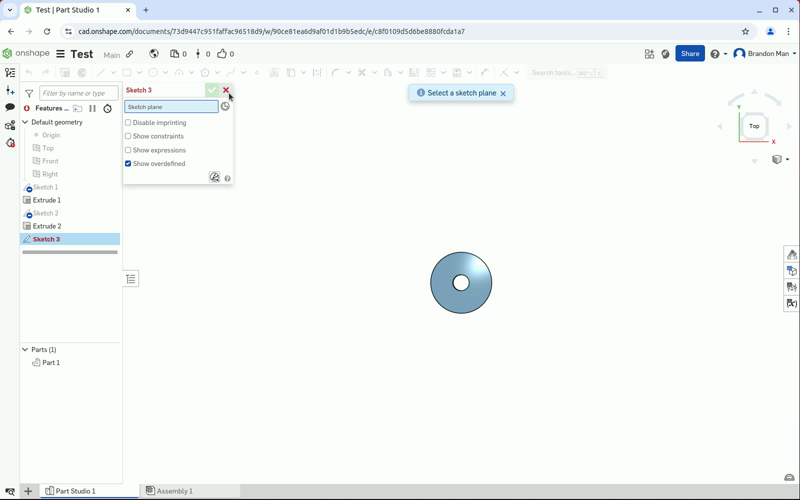
mouse_move(73, 150)
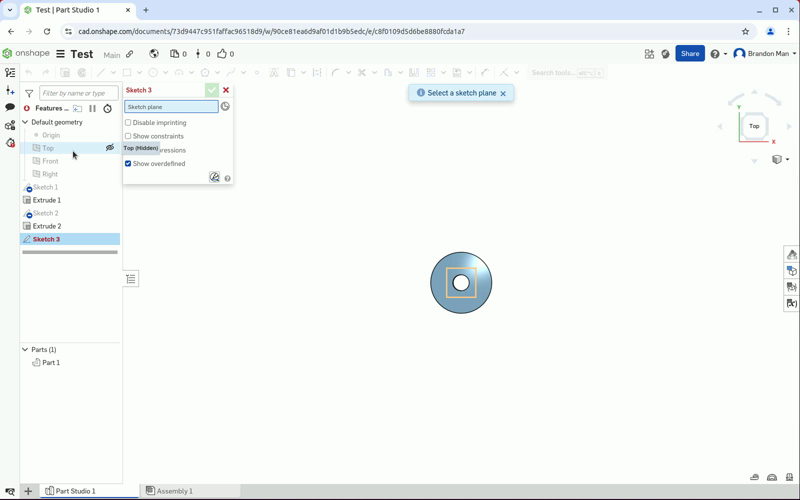
click(73, 150)
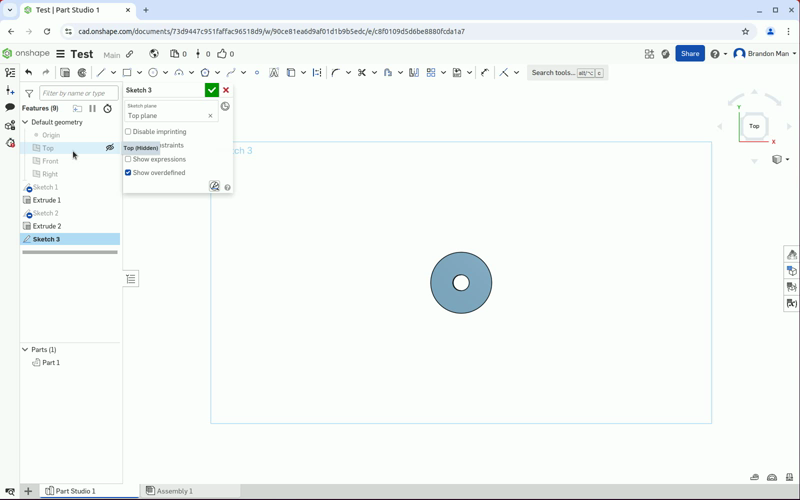
mouse_move(73, 352)
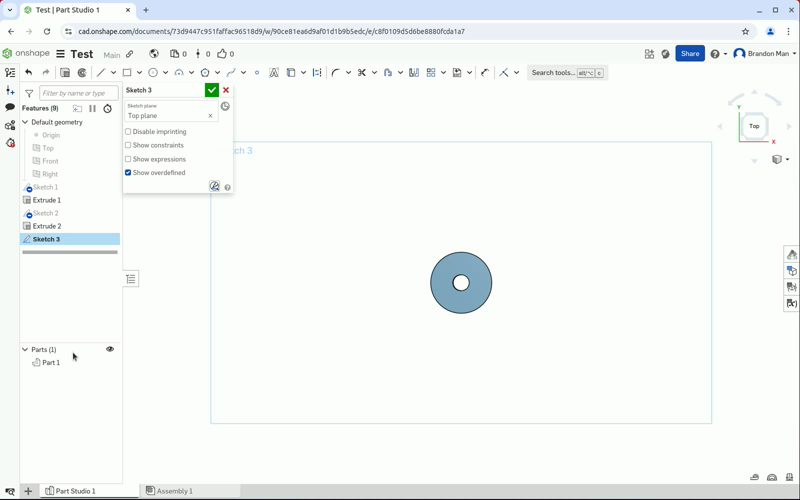
key(y)
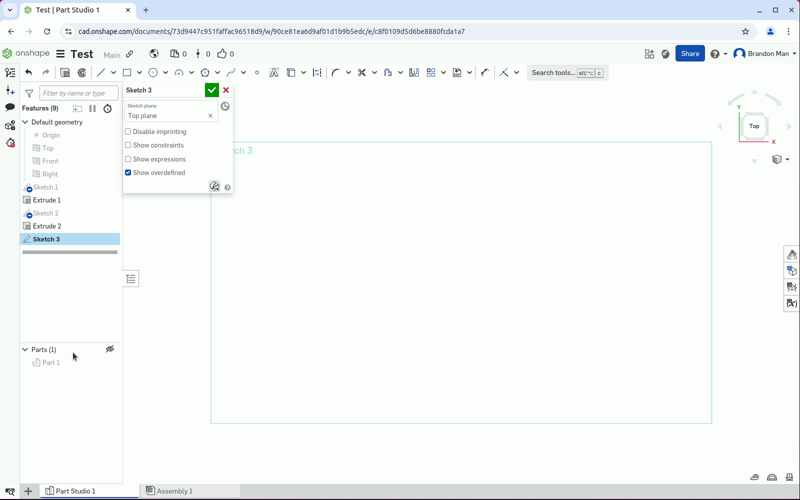
key(c)
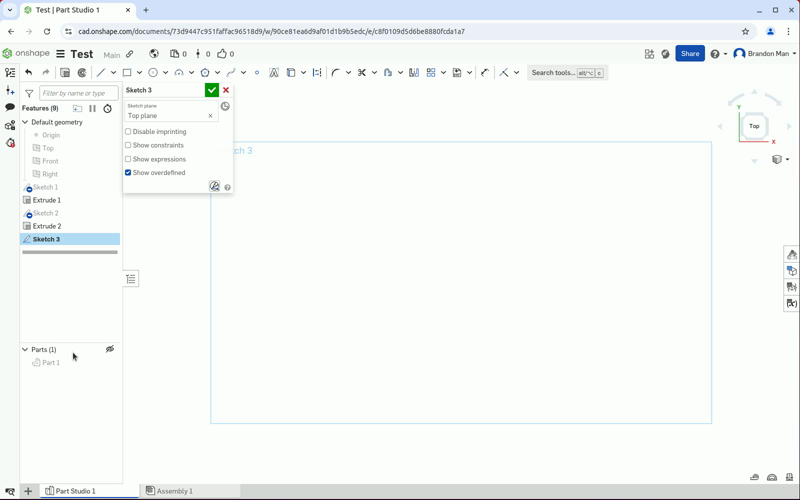
key_down(shift)
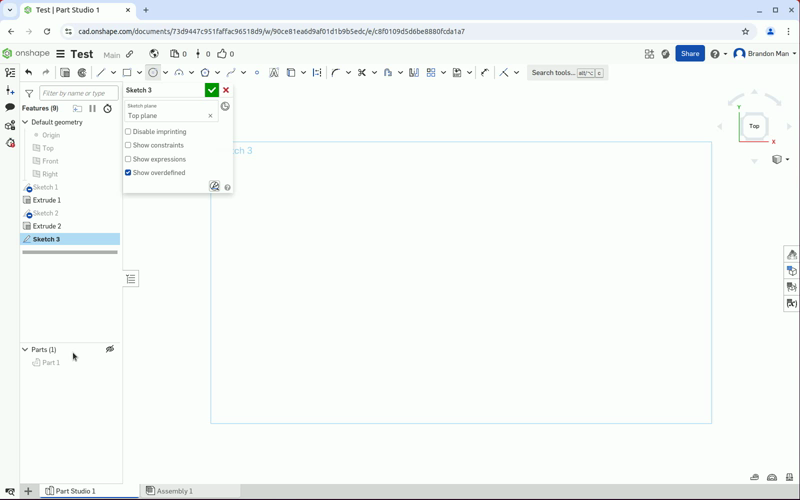
mouse_move(461, 282)
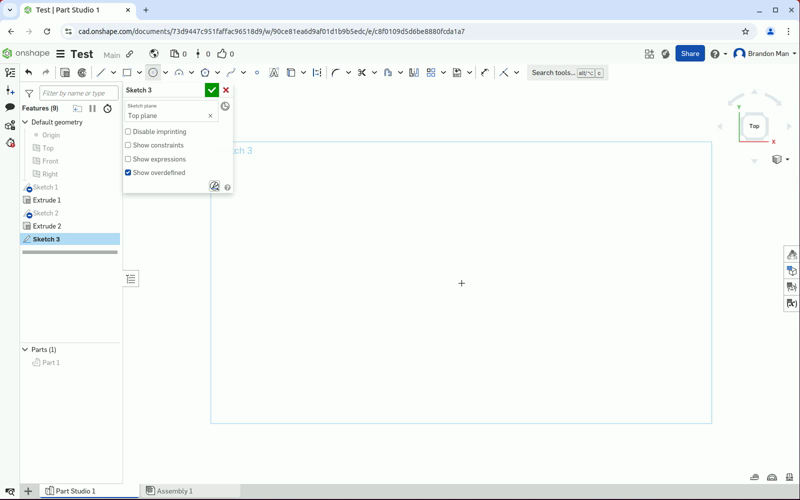
click(461, 282)
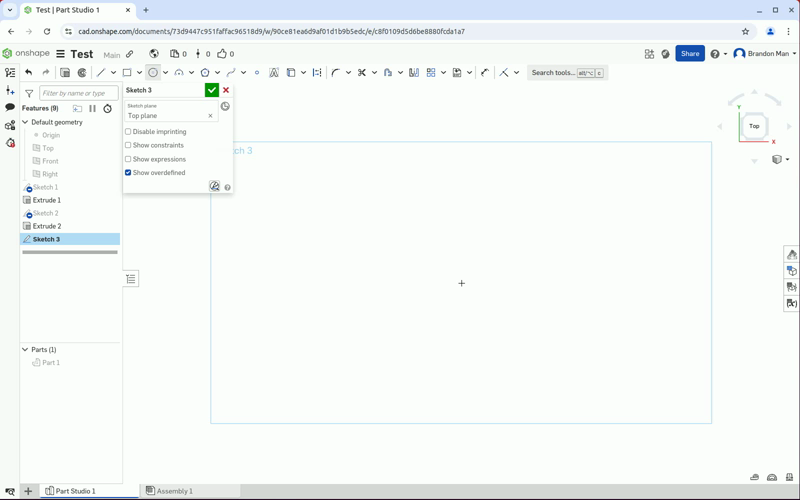
key_up(shift)
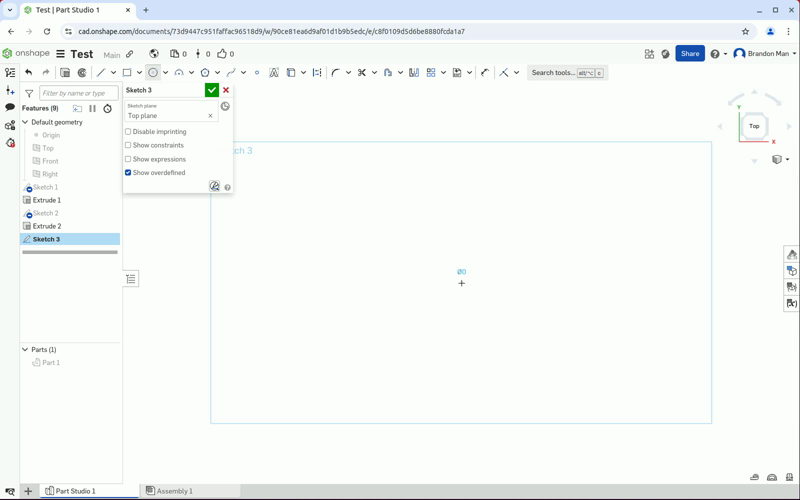
mouse_move(482, 282)
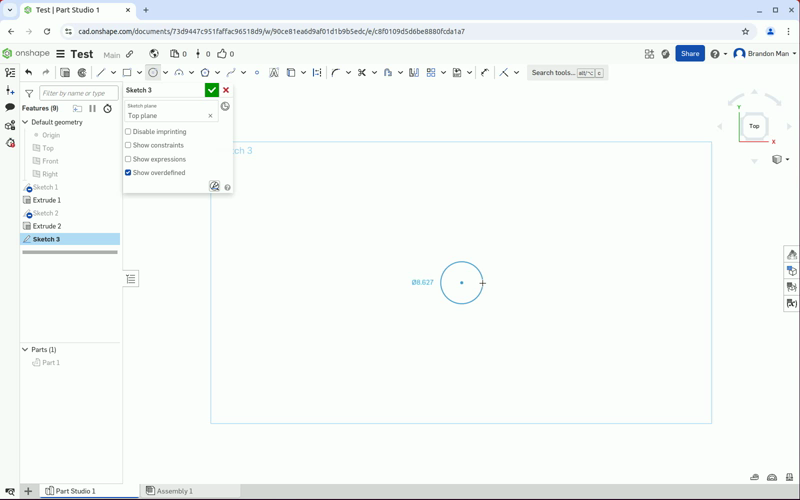
click(482, 282)
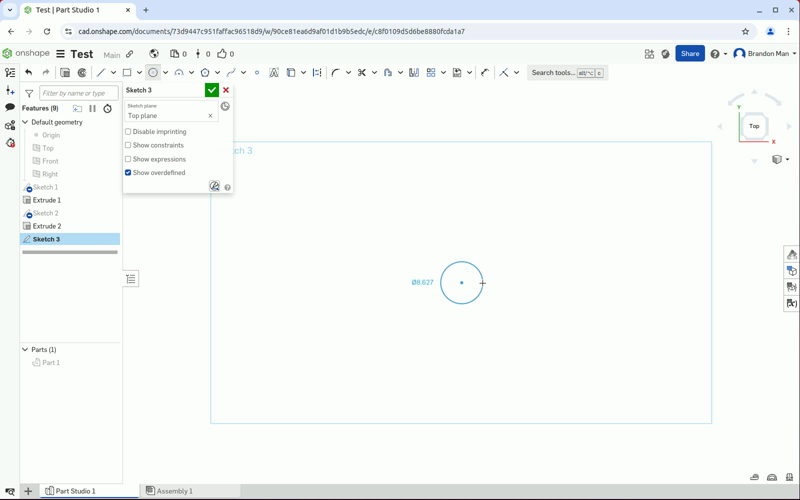
key(esc)
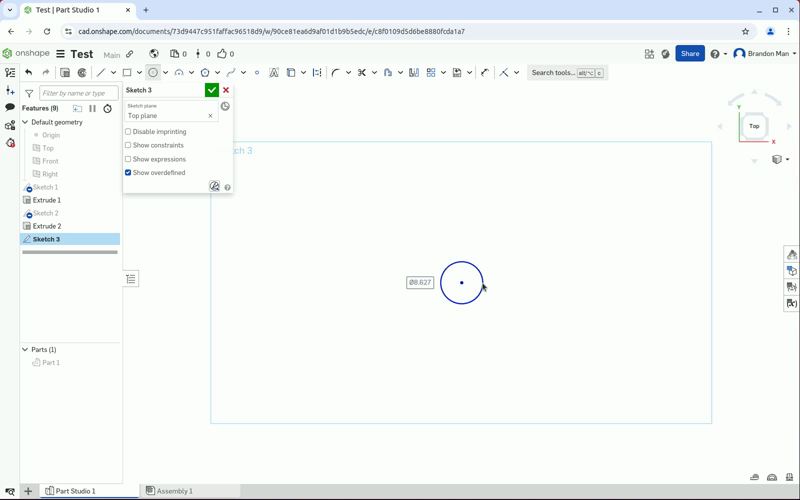
key(c)
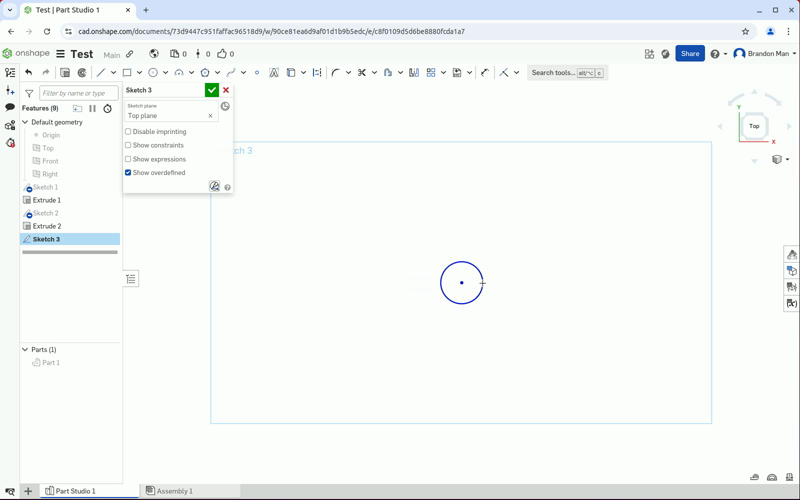
key_down(shift)
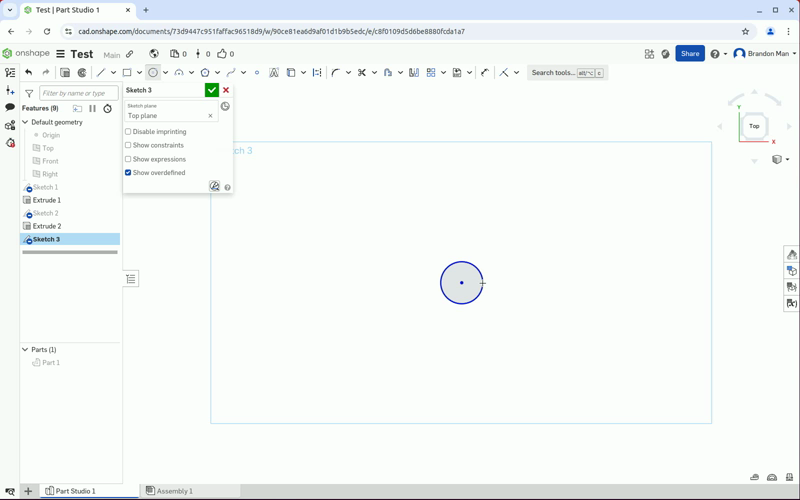
mouse_move(461, 282)
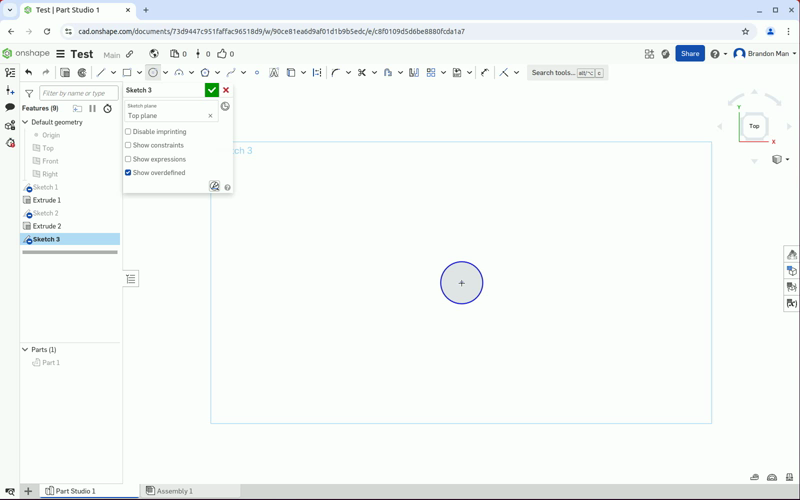
click(461, 282)
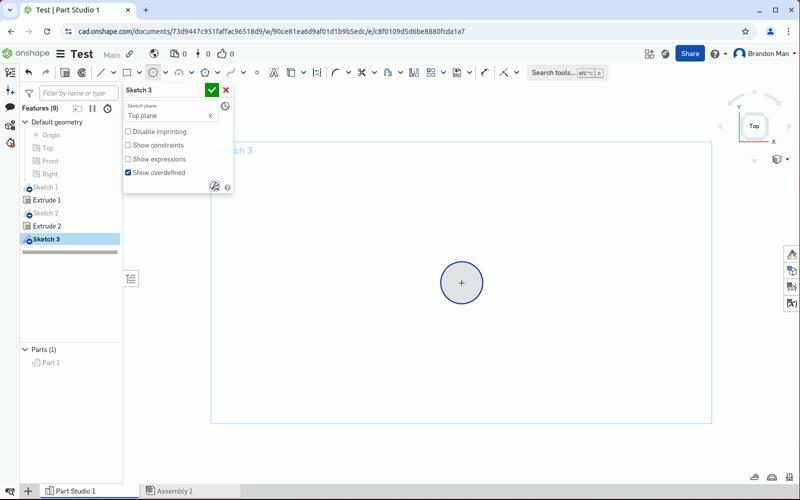
key_up(shift)
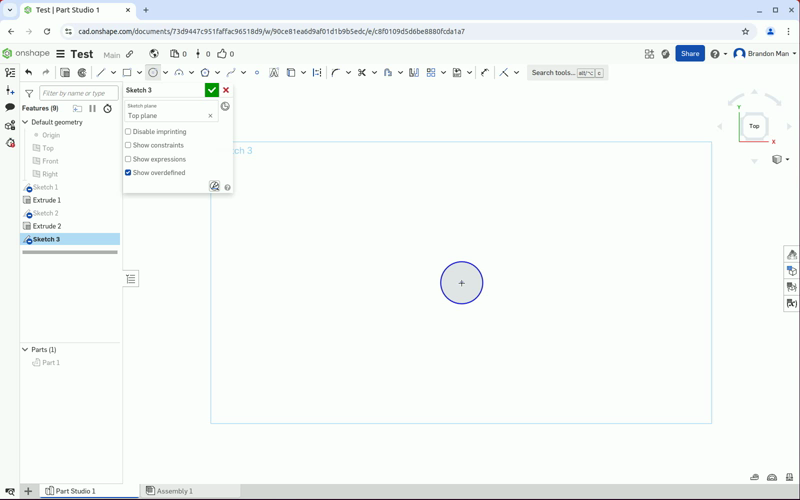
mouse_move(469, 282)
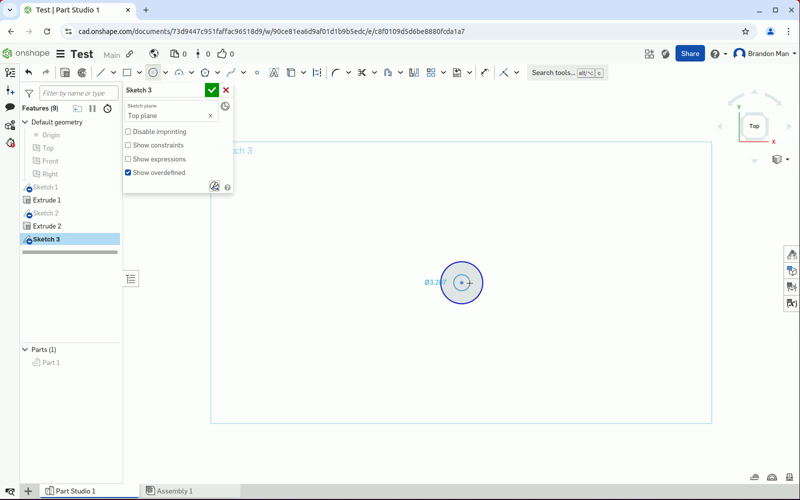
click(469, 282)
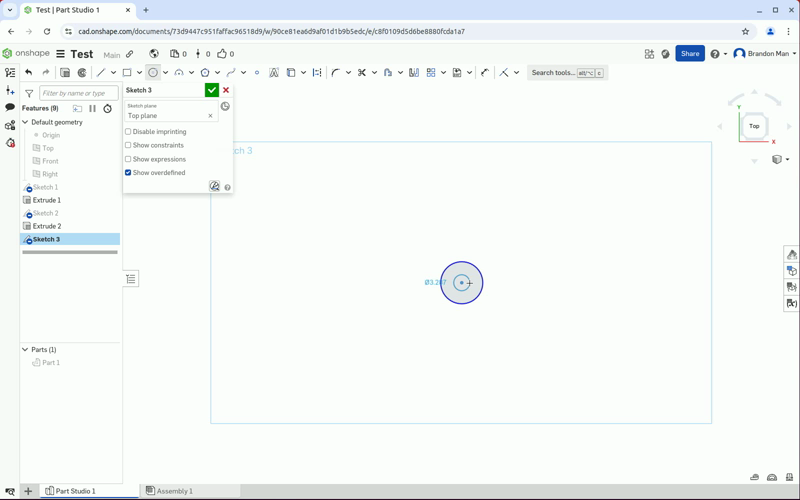
key(esc)
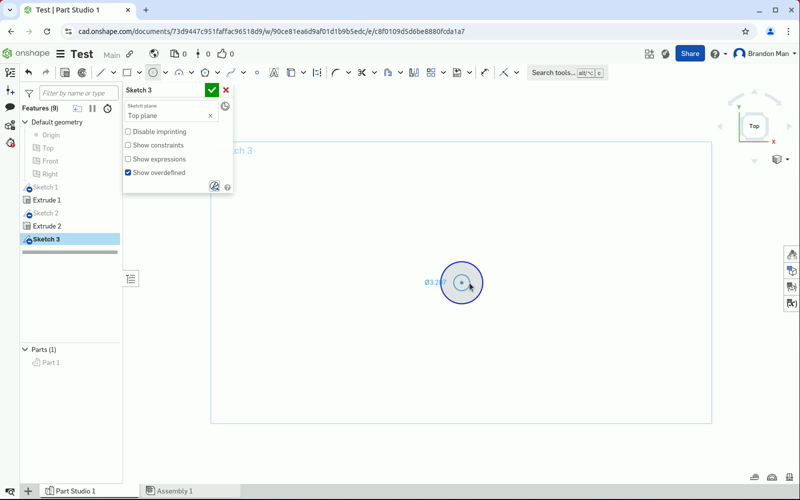
mouse_move(474, 296)
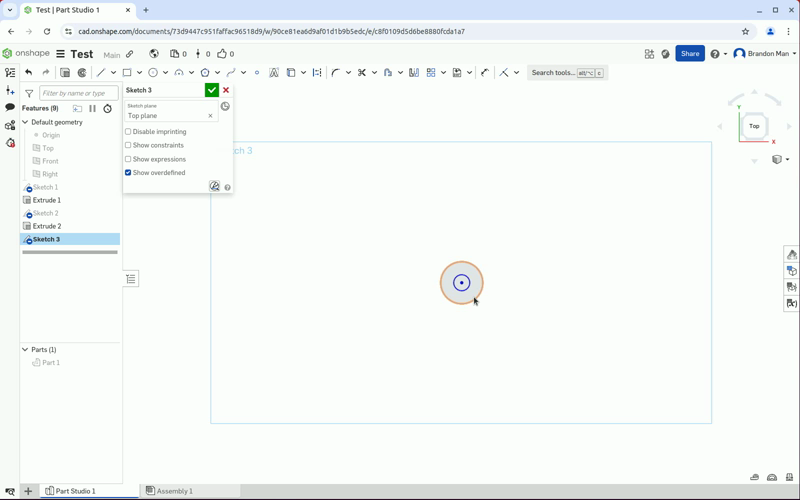
scroll(6)
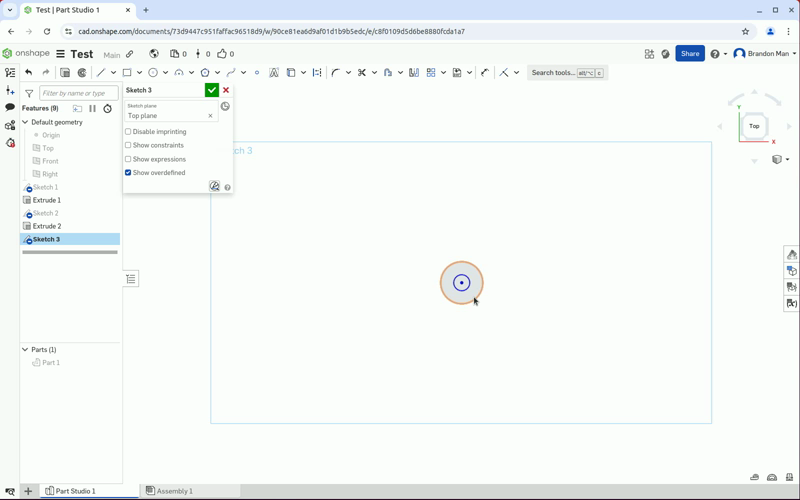
scroll(6)
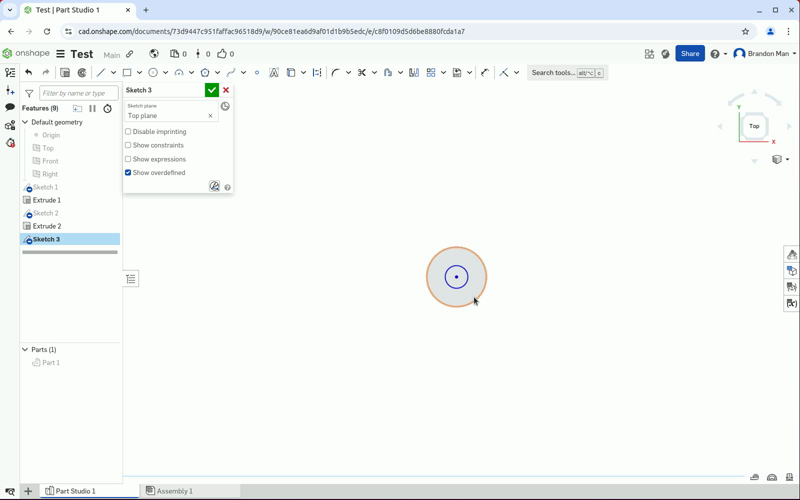
scroll(6)
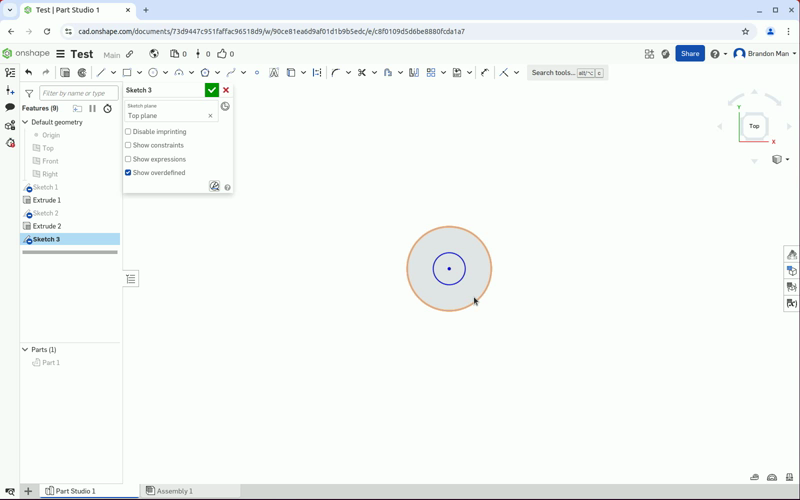
scroll(6)
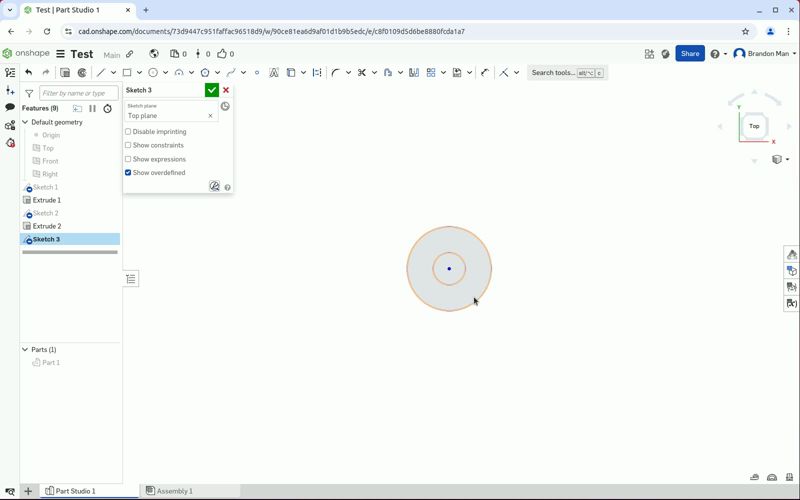
scroll(6)
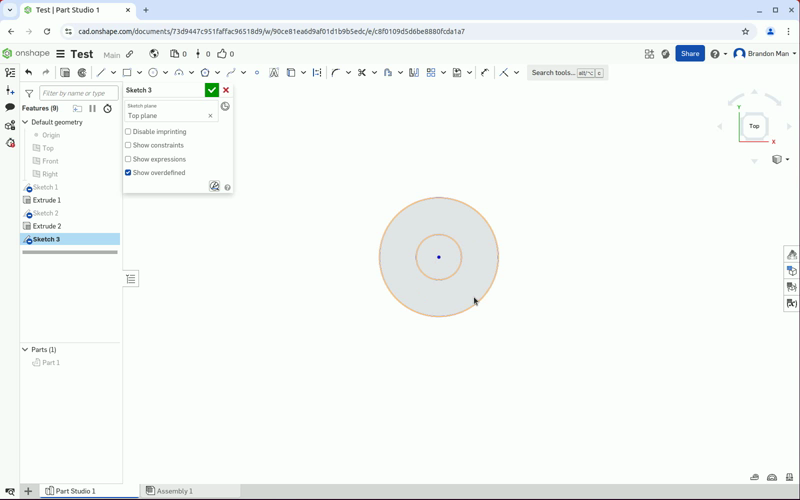
scroll(6)
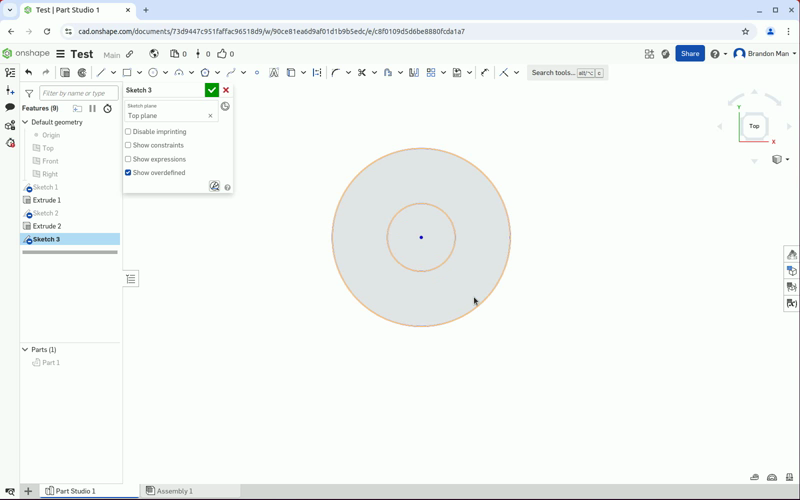
scroll(6)
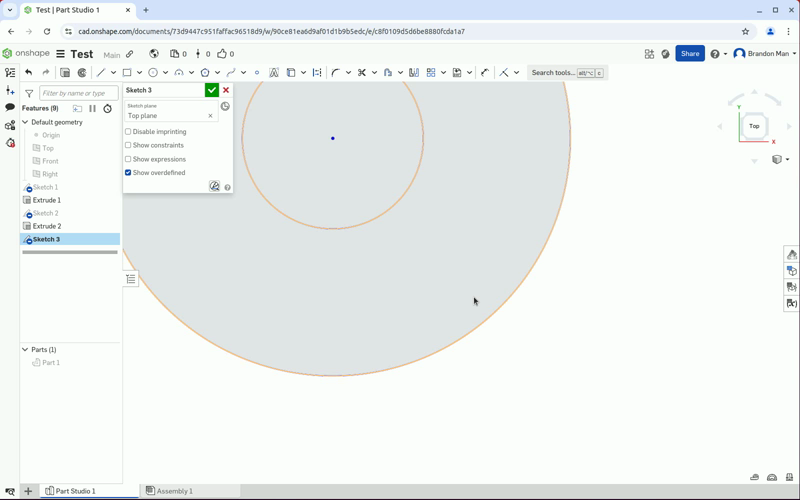
click(474, 296)
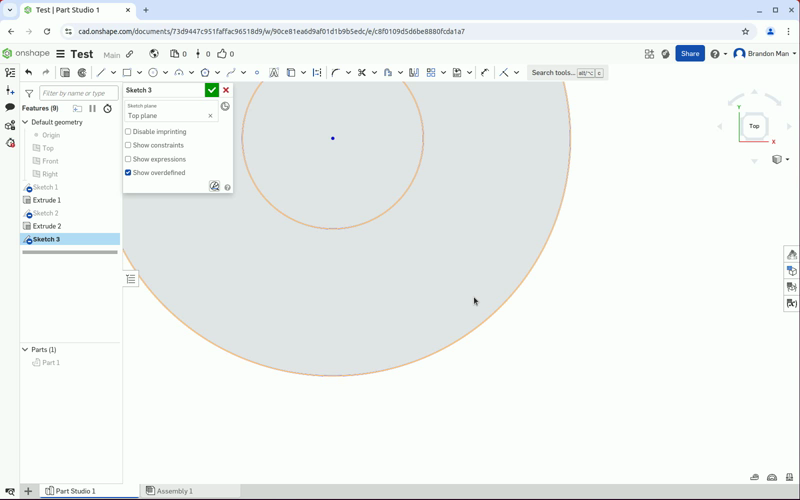
scroll(-6)
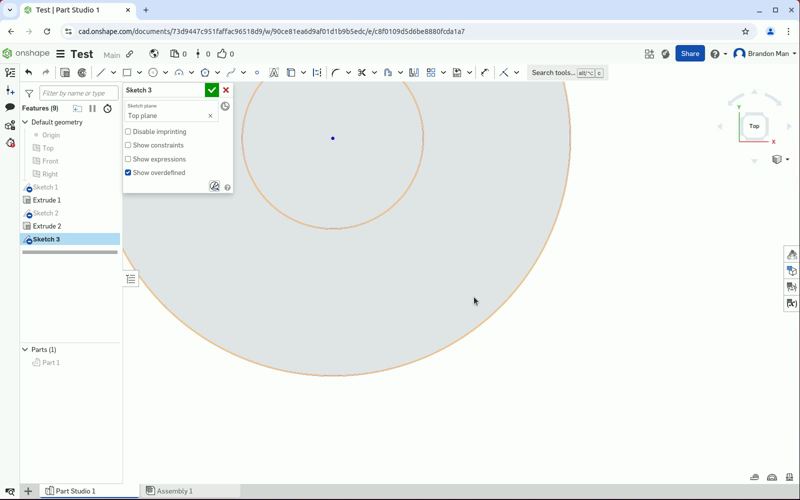
scroll(-6)
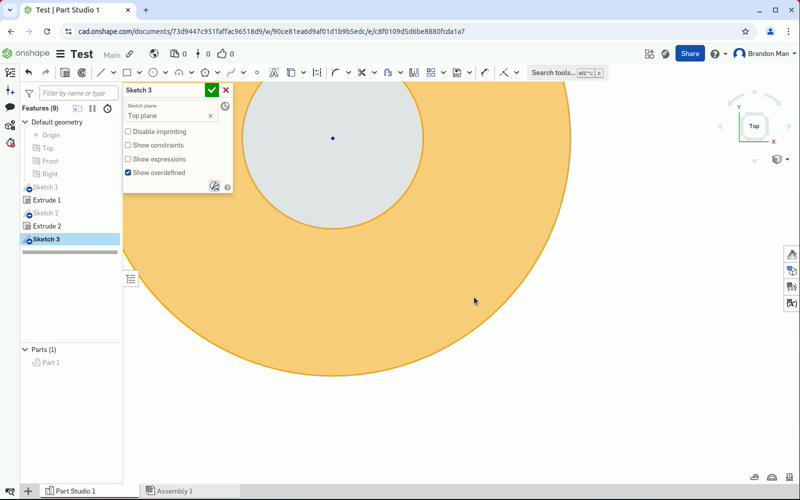
scroll(-6)
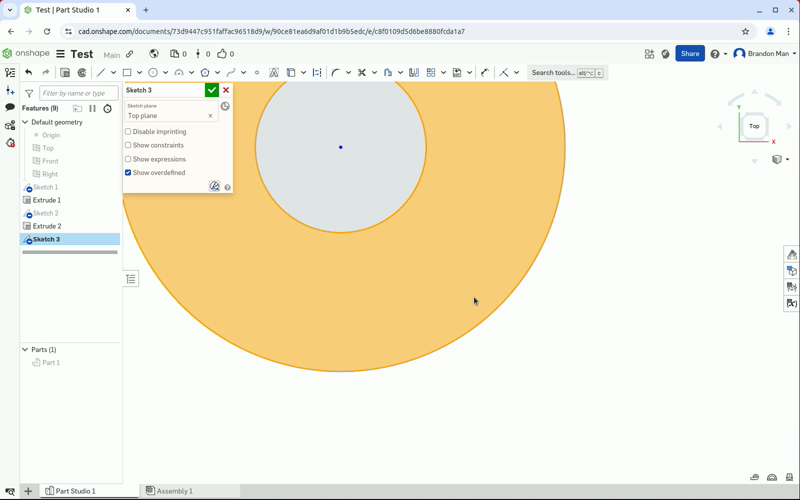
scroll(-6)
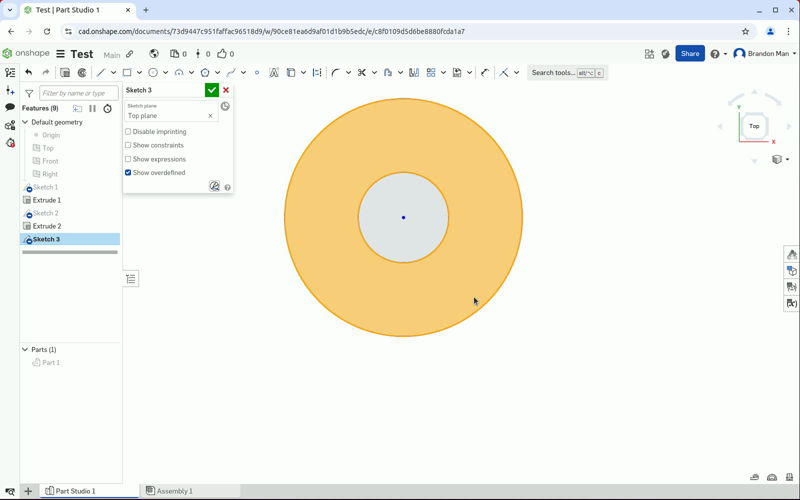
scroll(-6)
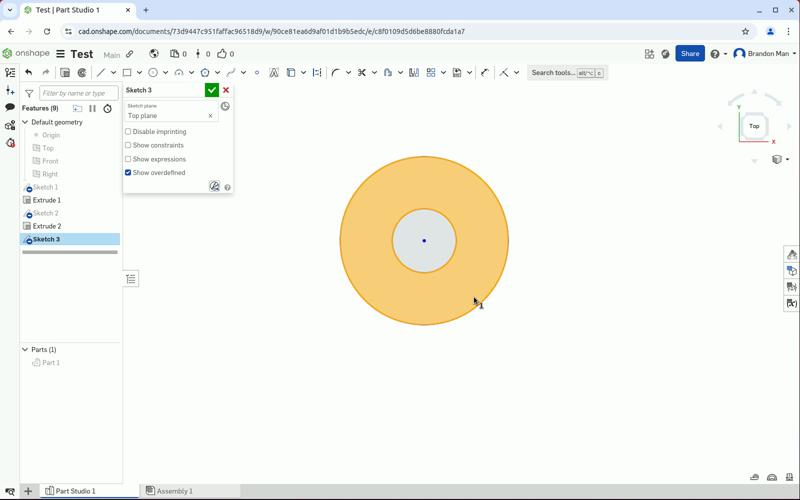
scroll(-6)
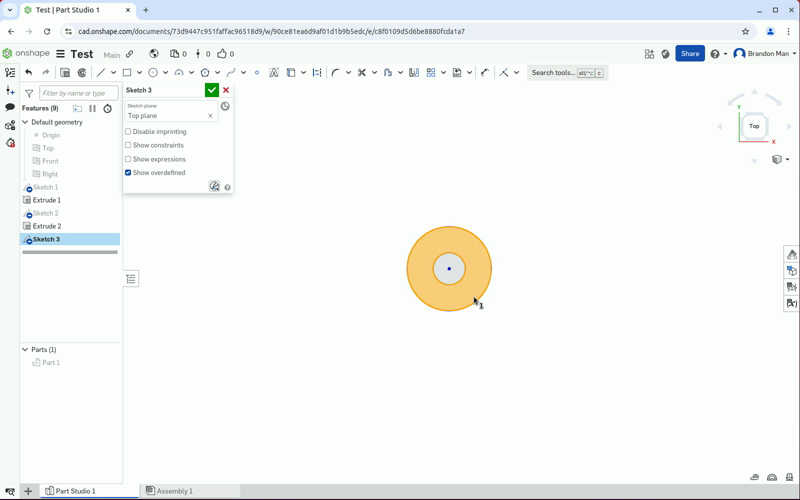
scroll(-6)
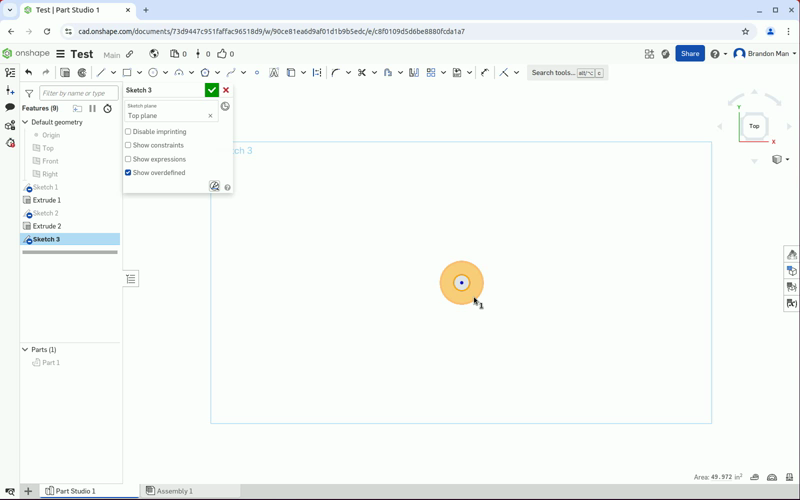
mouse_move(73, 352)
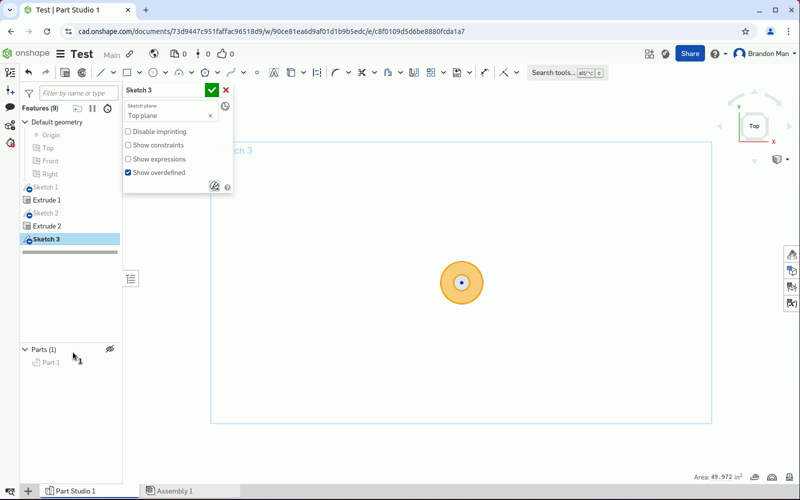
key(shift+y)
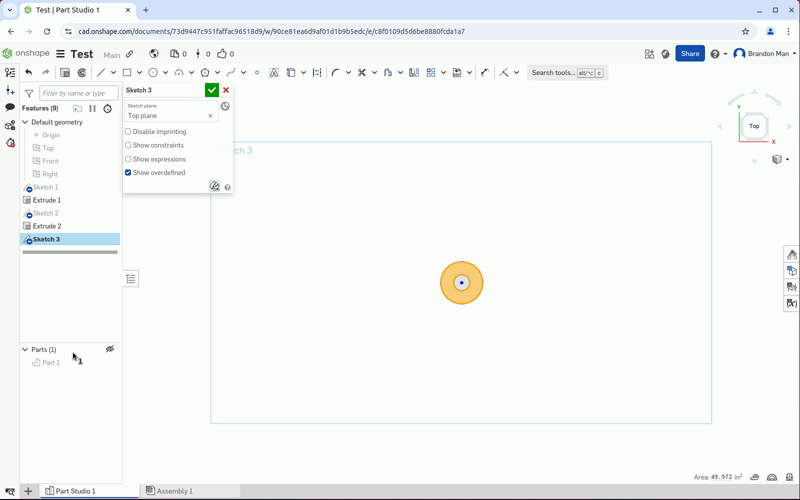
key(shift+e)
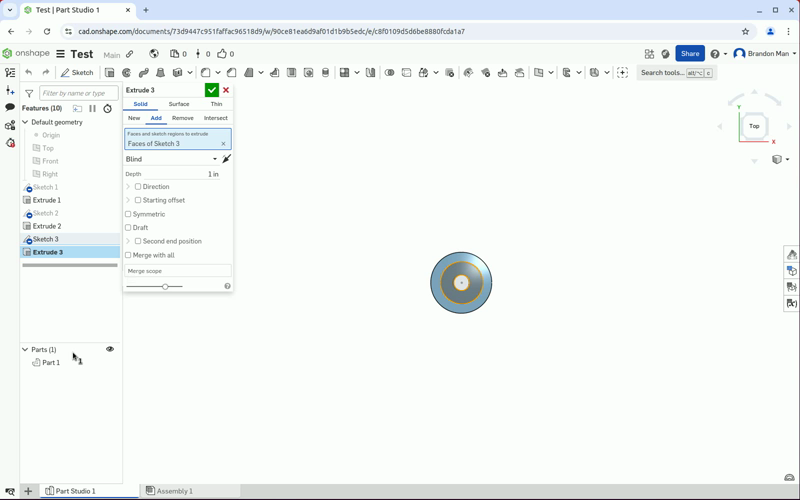
mouse_move(143, 106)
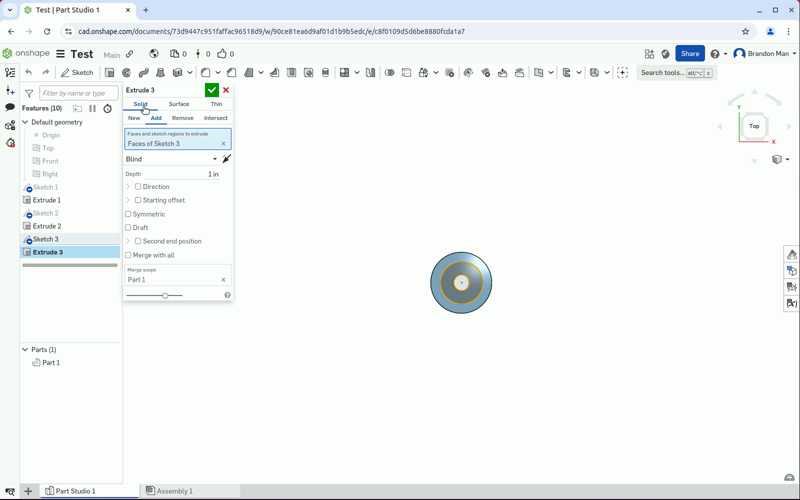
click(143, 106)
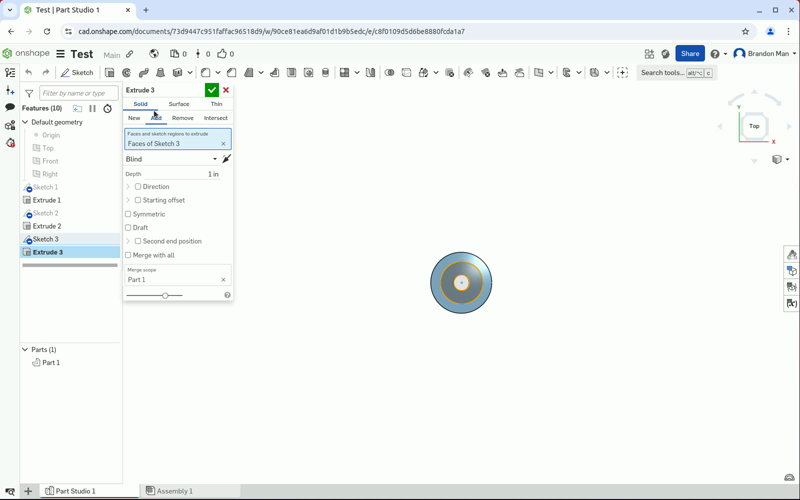
mouse_move(186, 120)
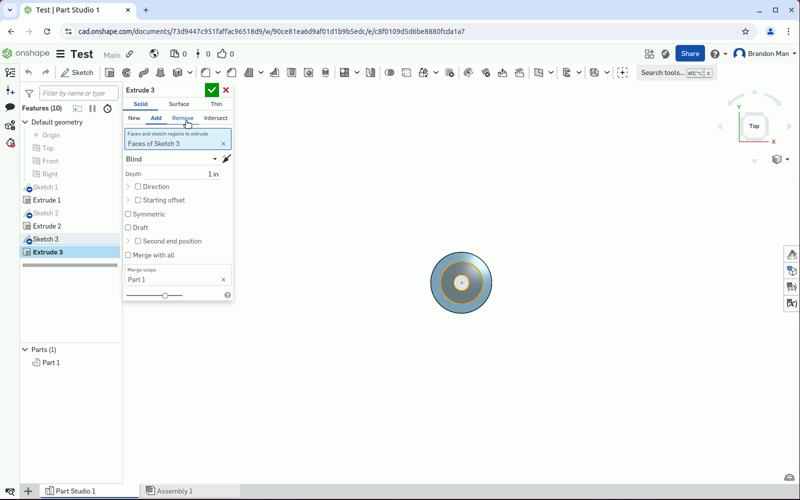
click(186, 120)
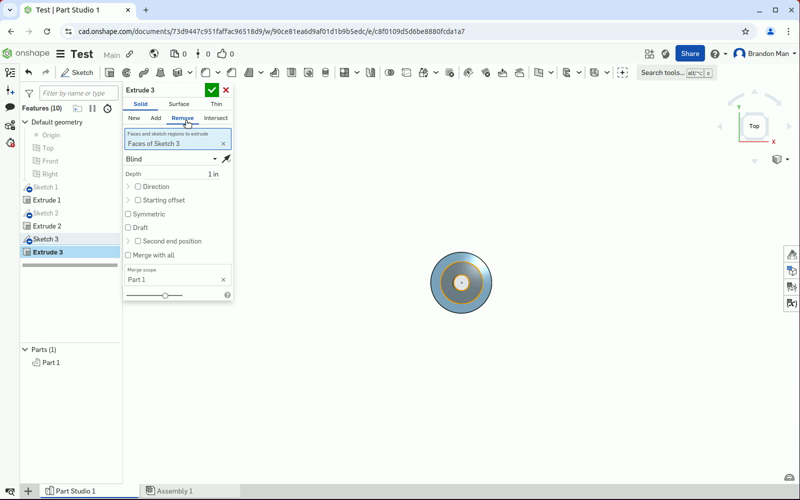
key(tab, 4)
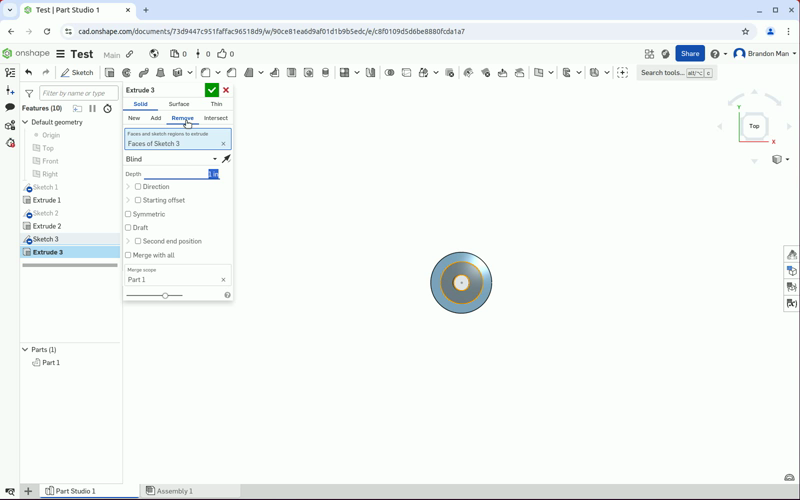
text(20.942)
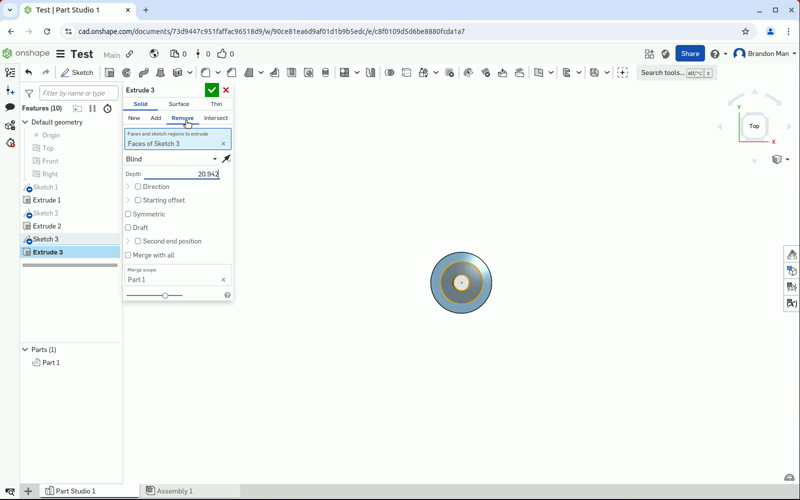
key(tab, 6)
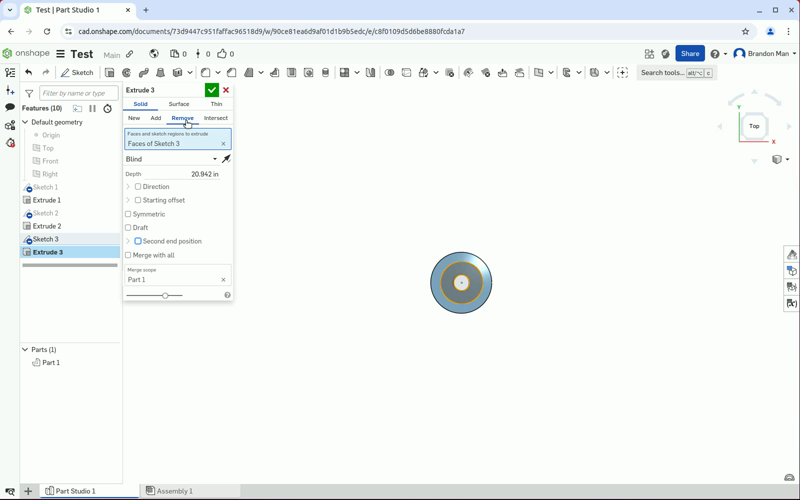
key(space)
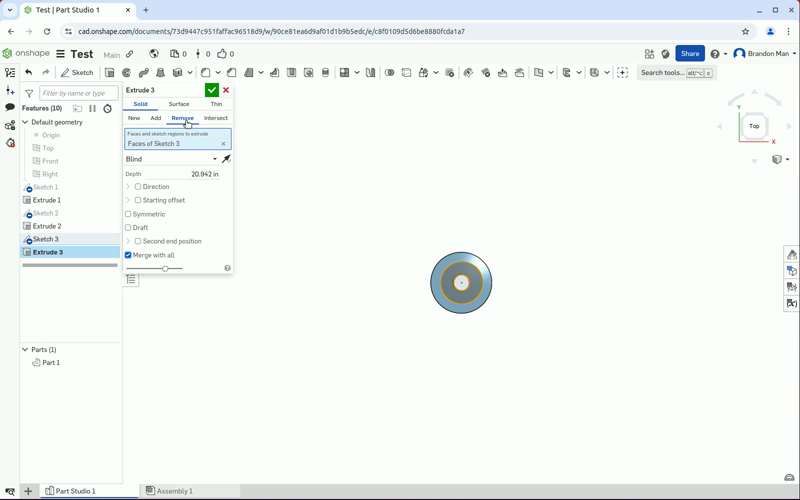
key(enter)
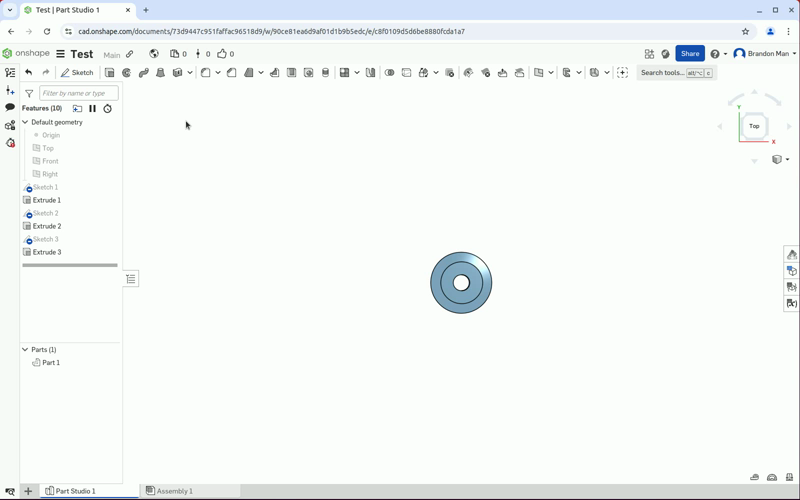
key(shift+h)
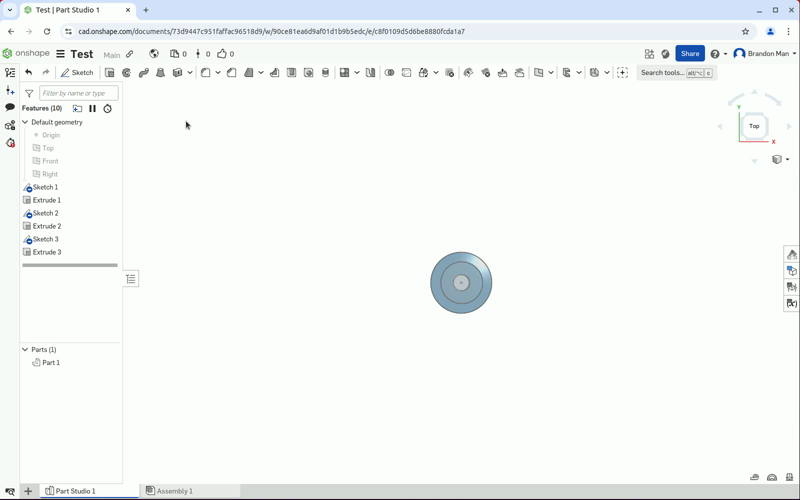
key(shift+h)
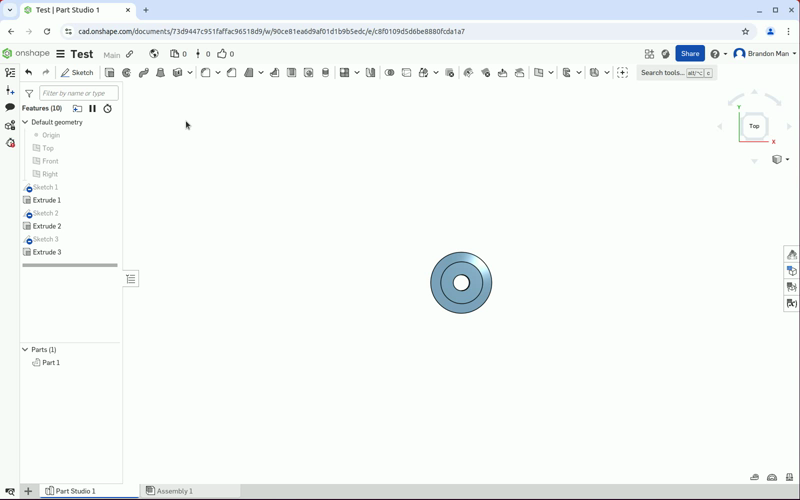
mouse_move(73, 189)
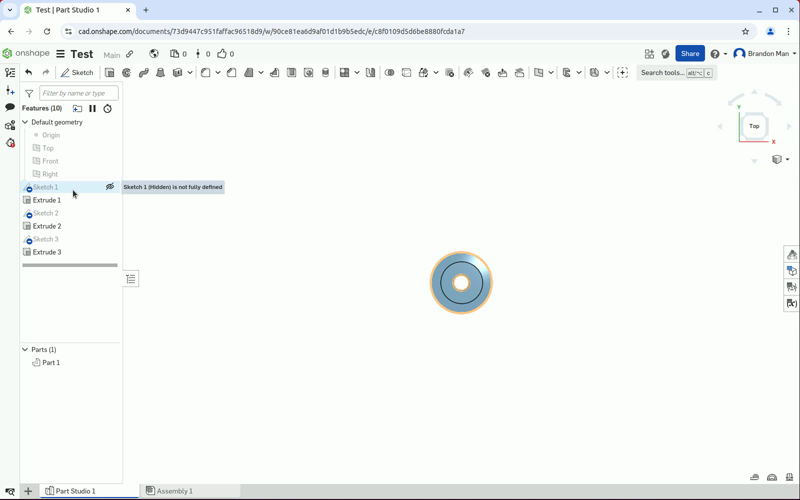
click(73, 189)
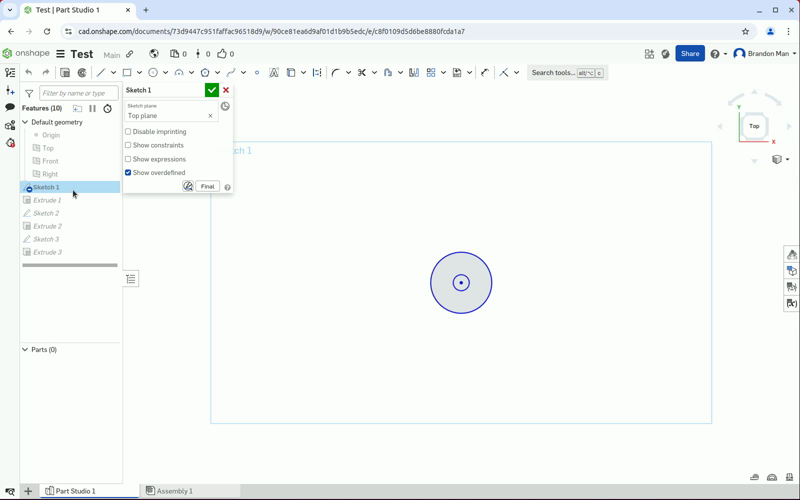
mouse_move(229, 92)
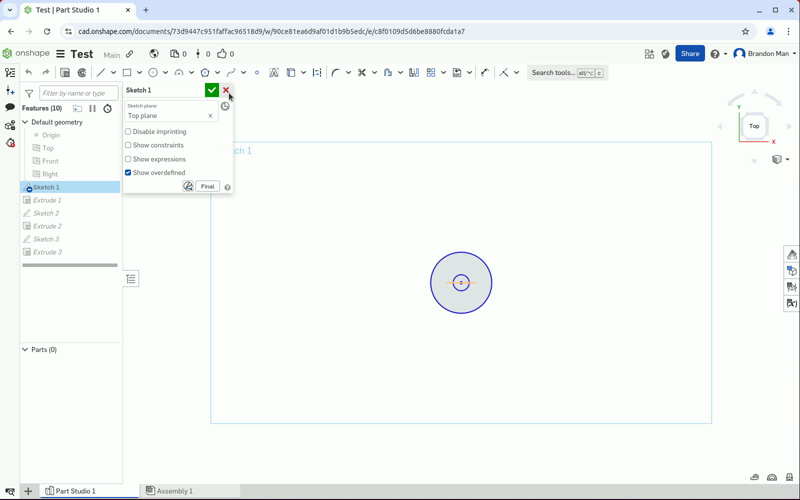
click(229, 92)
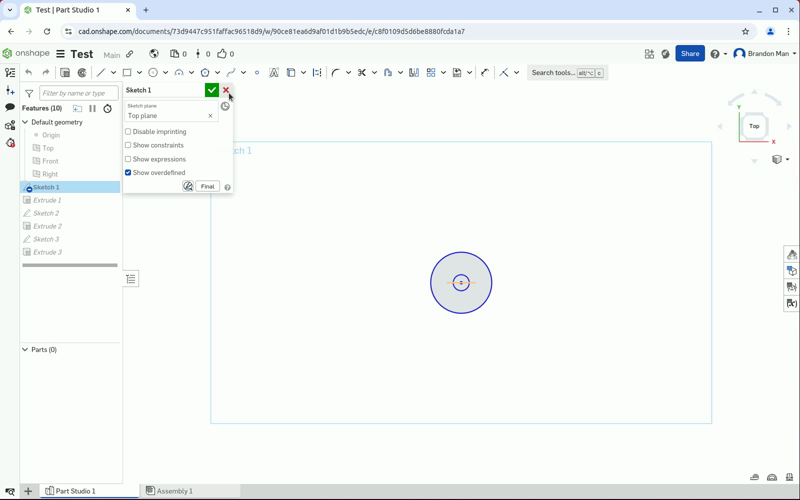
key(shift+s)
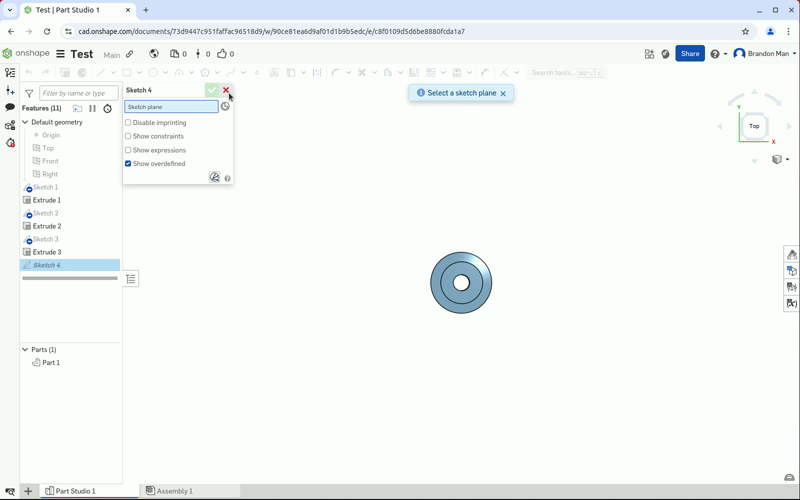
mouse_move(73, 150)
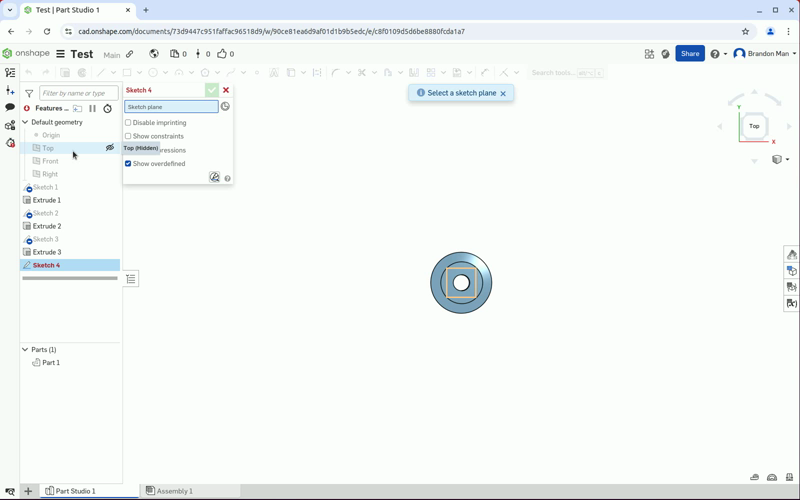
click(73, 150)
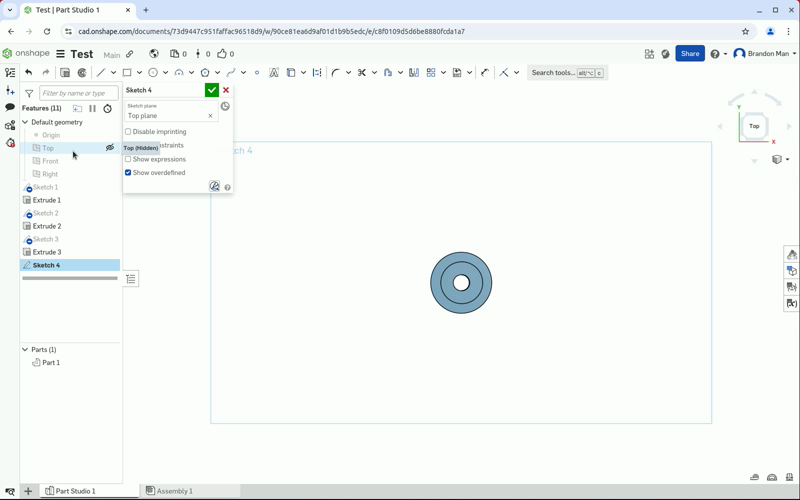
mouse_move(73, 352)
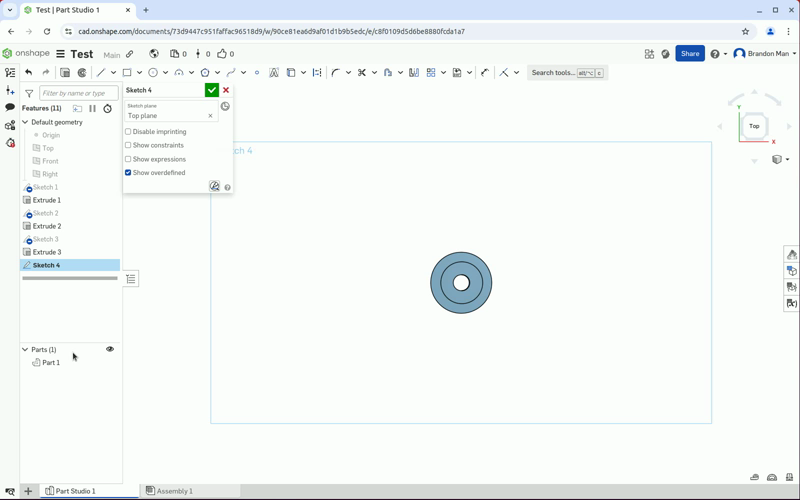
key(y)
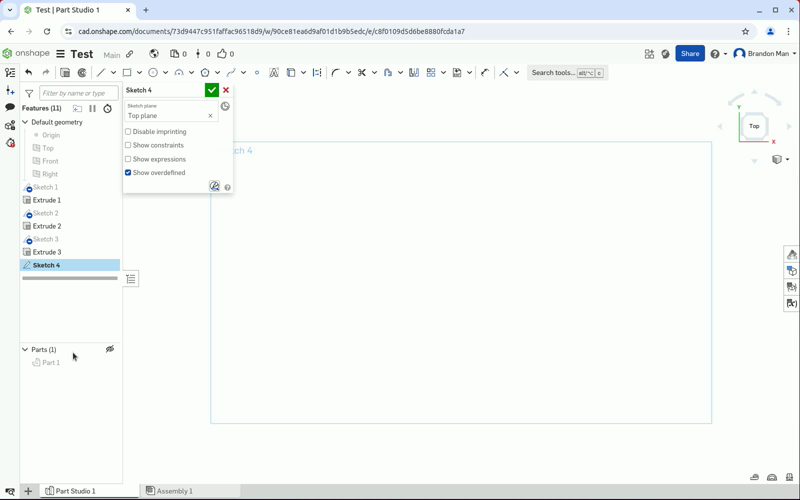
key(l)
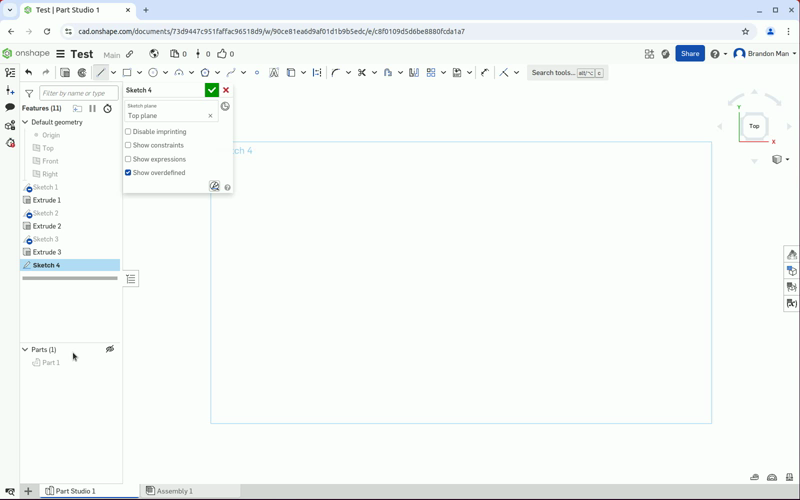
key_down(shift)
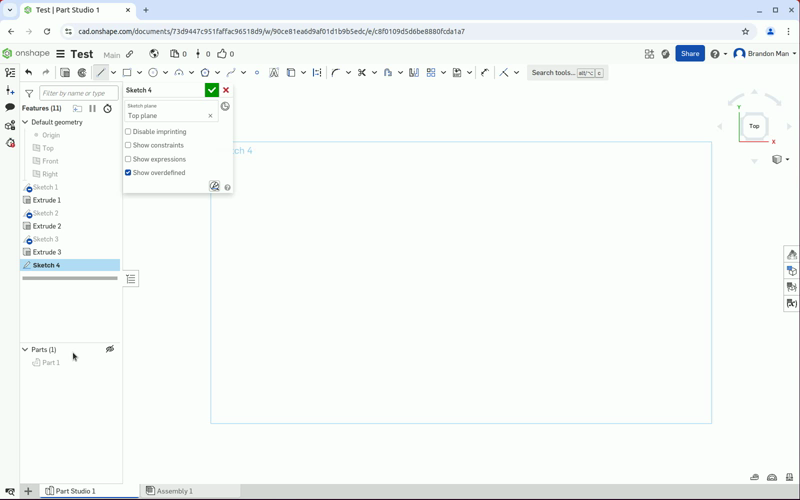
mouse_move(460, 313)
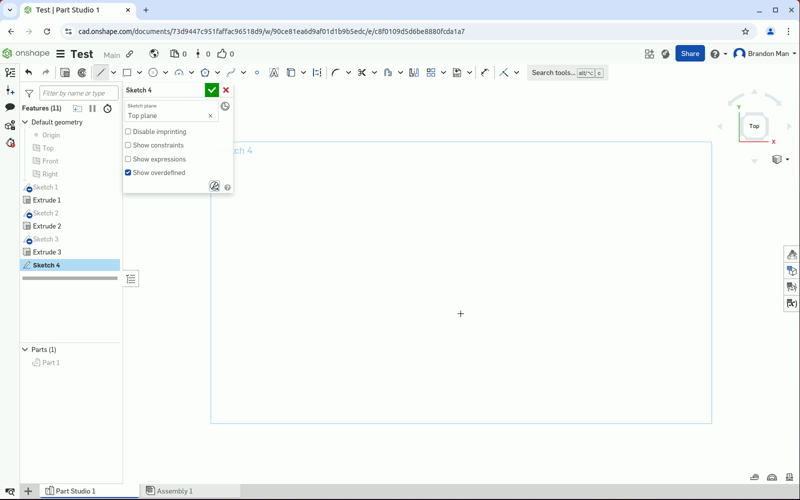
click(460, 313)
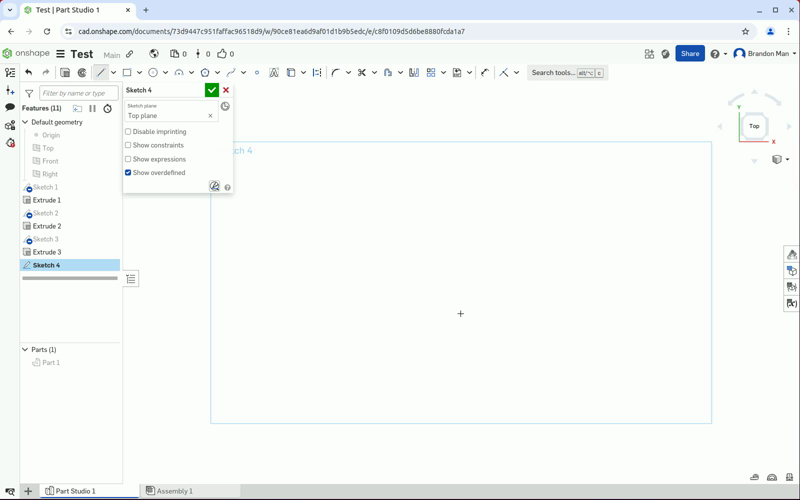
key_up(shift)
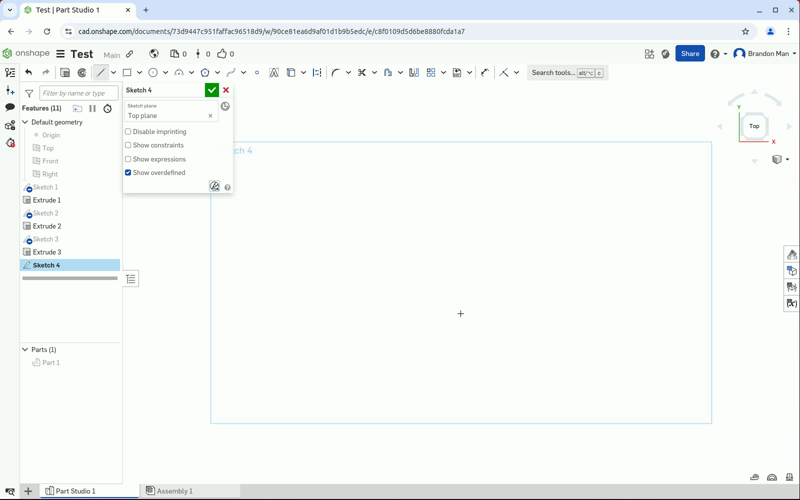
key_down(shift)
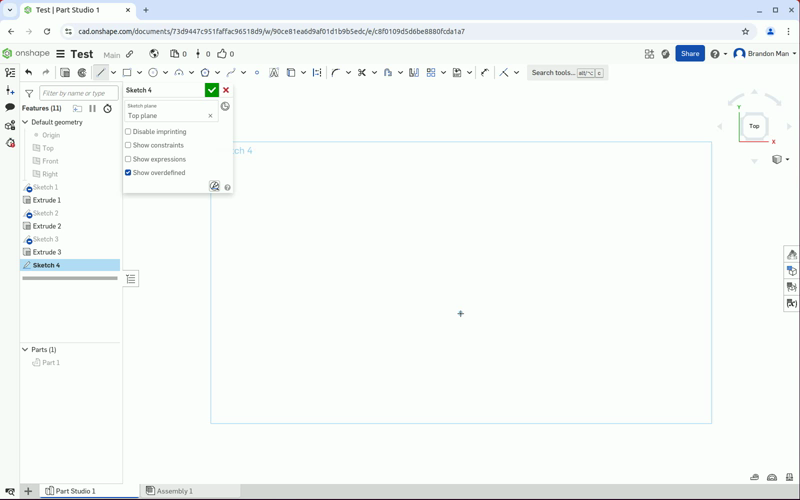
mouse_move(540, 313)
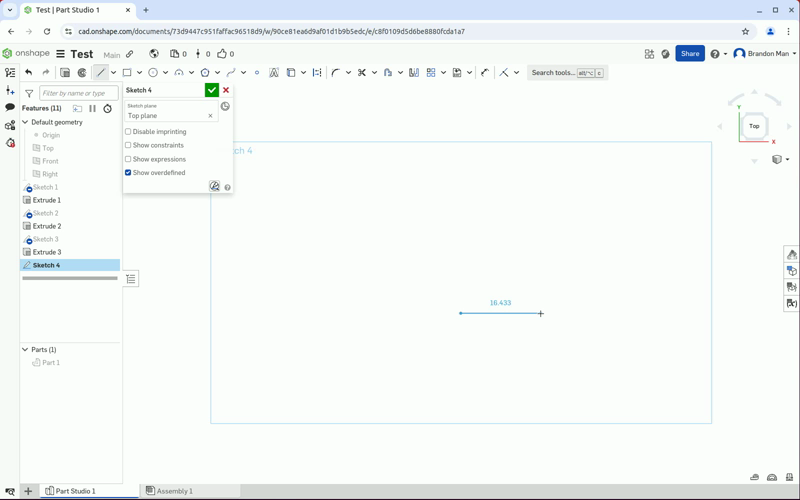
click(540, 313)
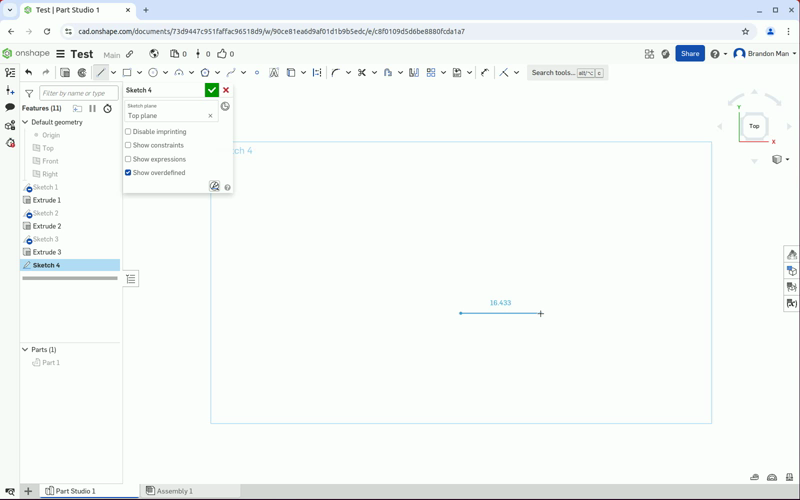
key_up(shift)
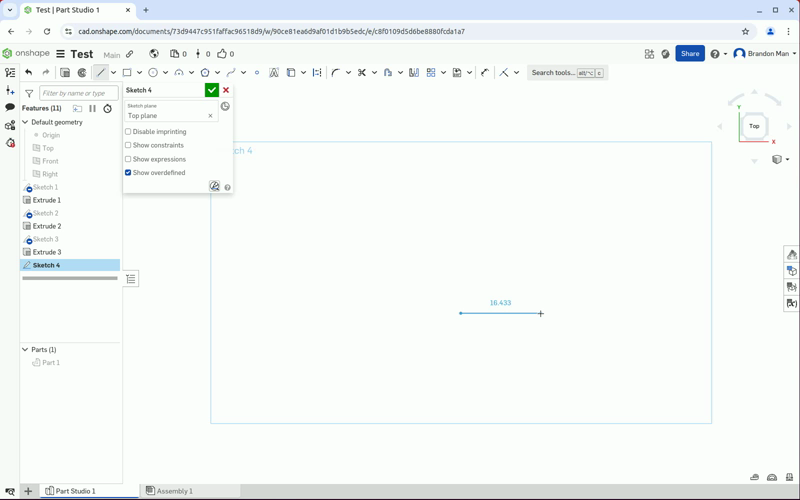
key(esc)
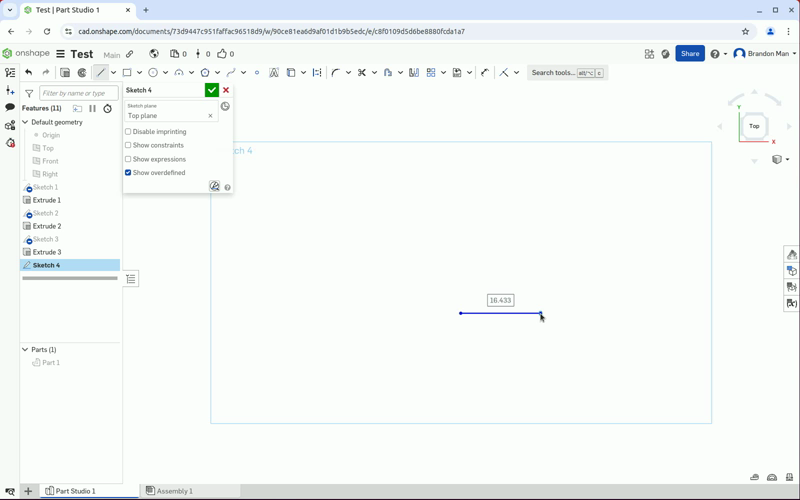
key(a)
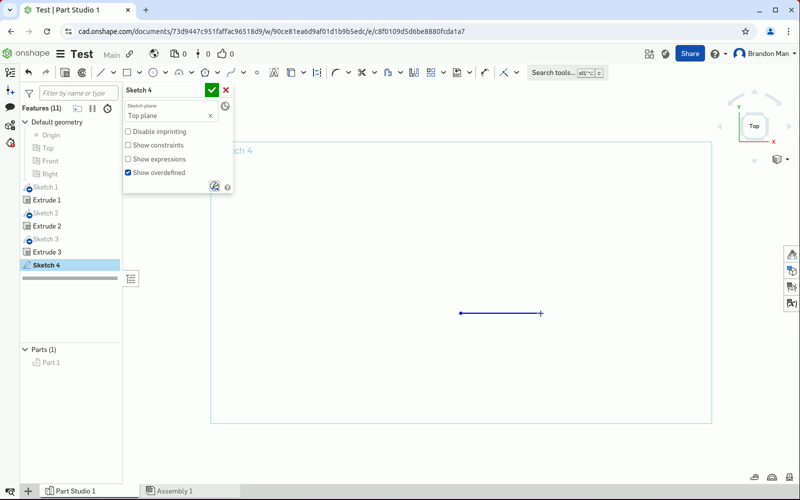
mouse_move(540, 313)
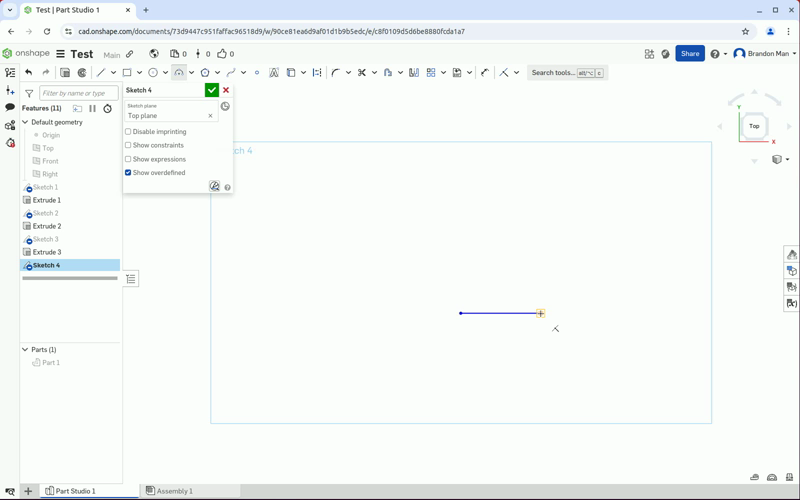
click(540, 313)
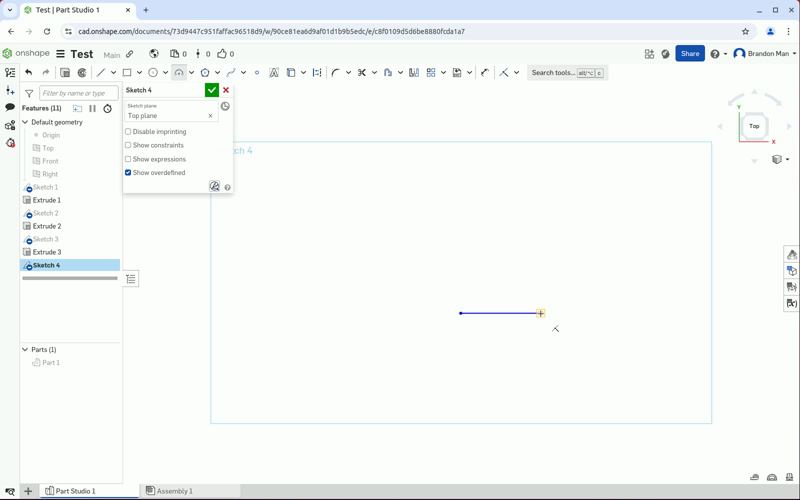
key_down(shift)
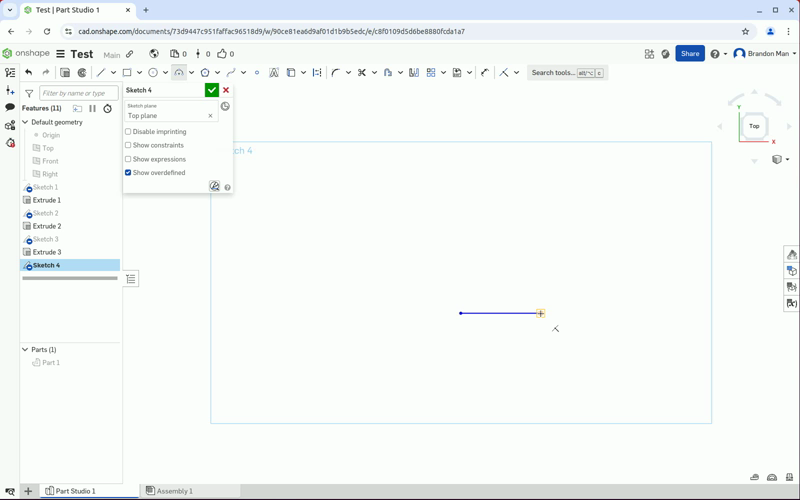
mouse_move(543, 310)
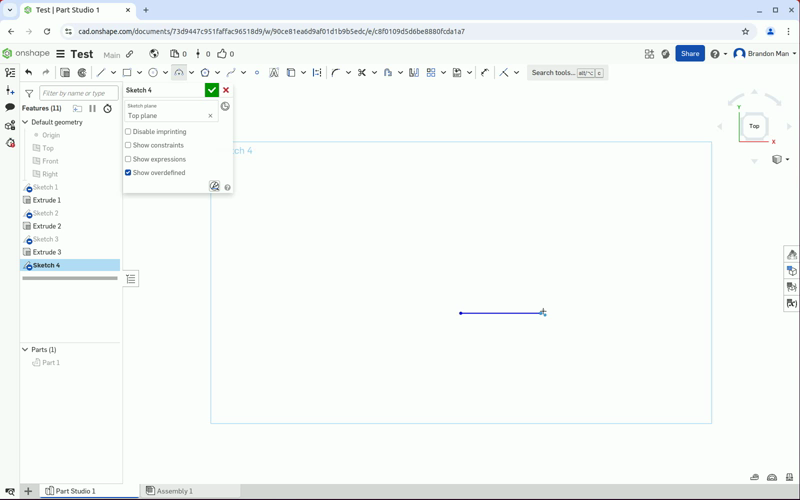
scroll(6)
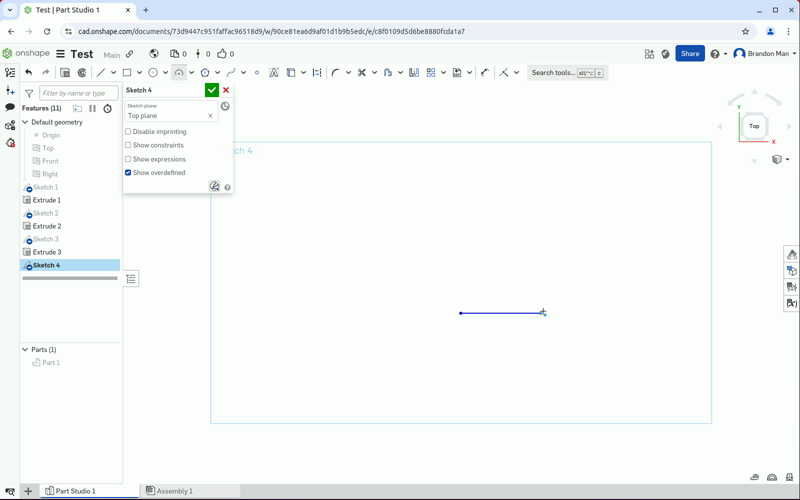
scroll(6)
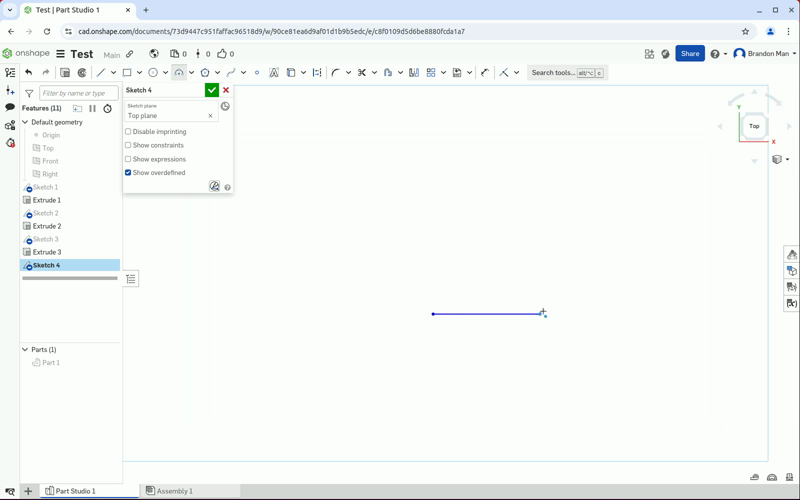
scroll(6)
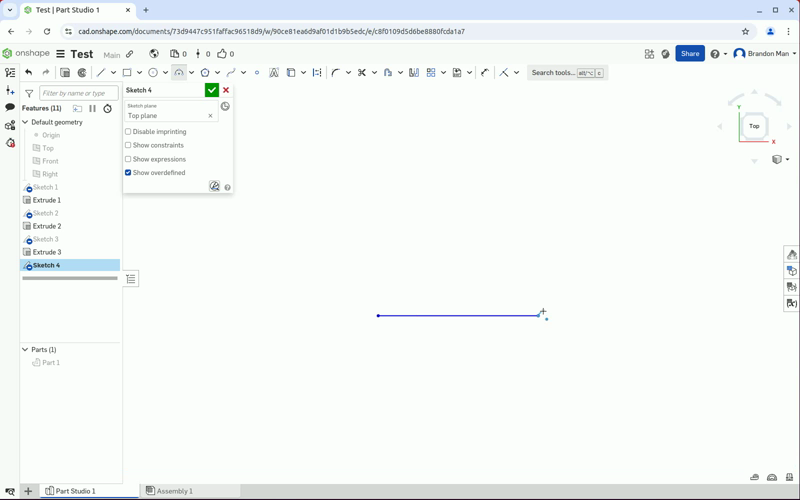
scroll(6)
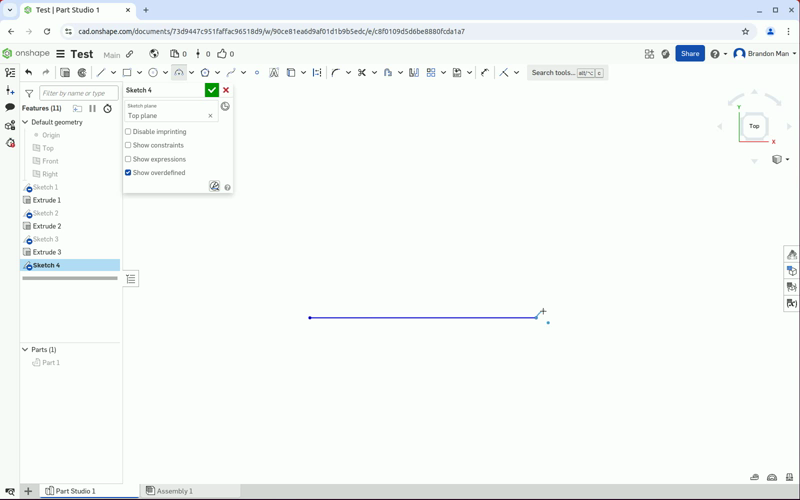
scroll(6)
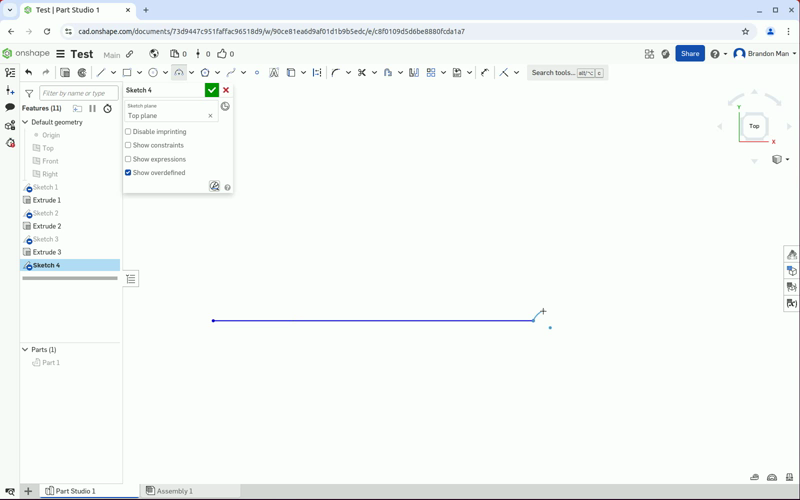
scroll(6)
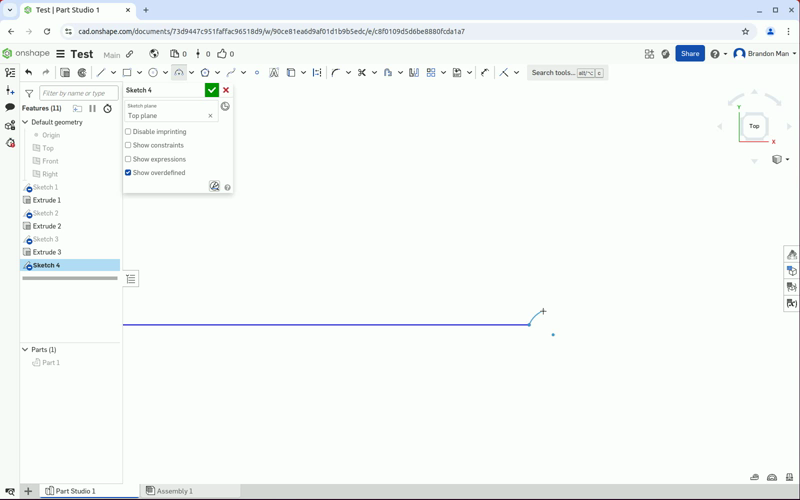
scroll(6)
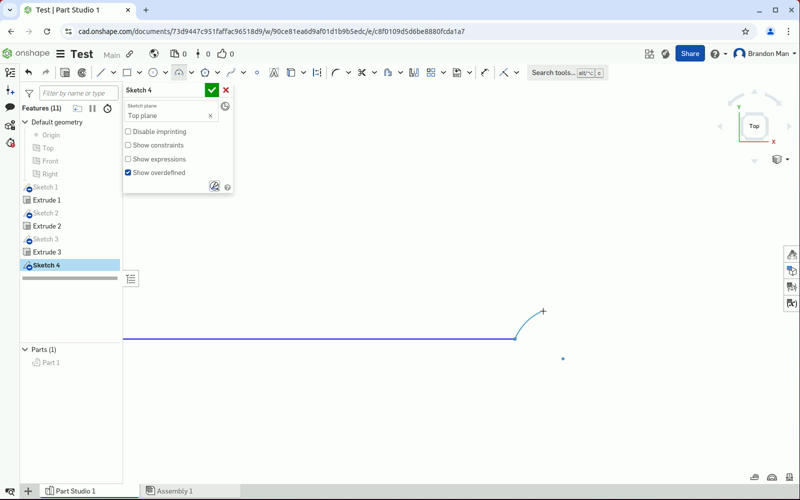
click(543, 310)
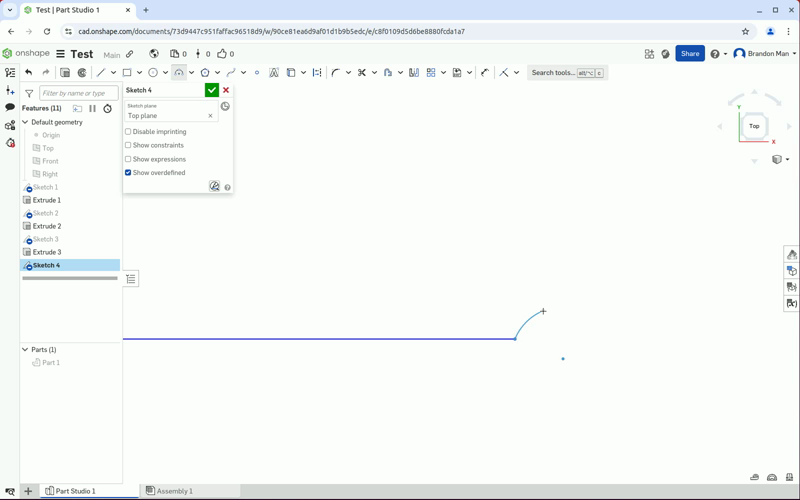
scroll(-6)
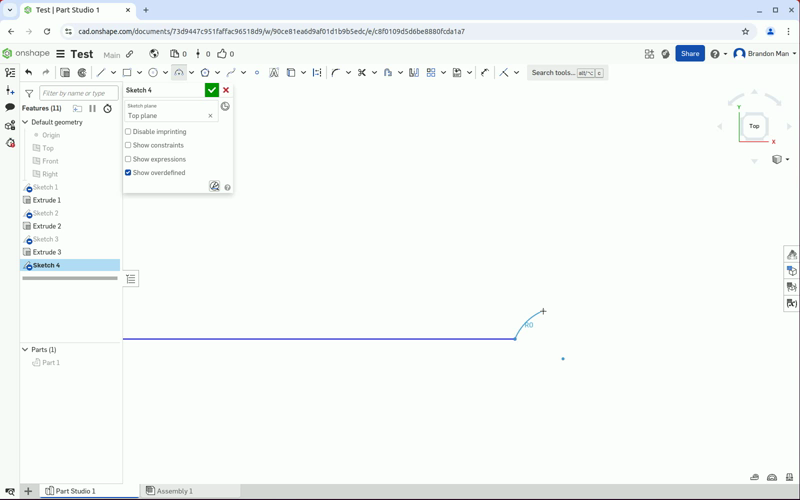
scroll(-6)
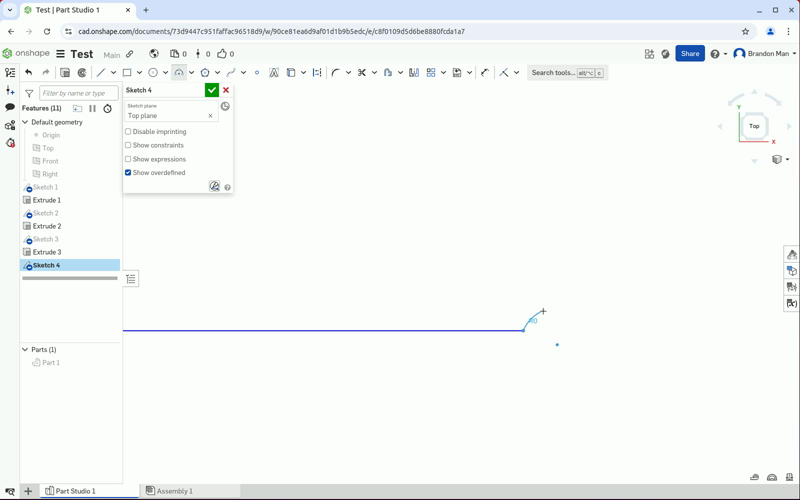
scroll(-6)
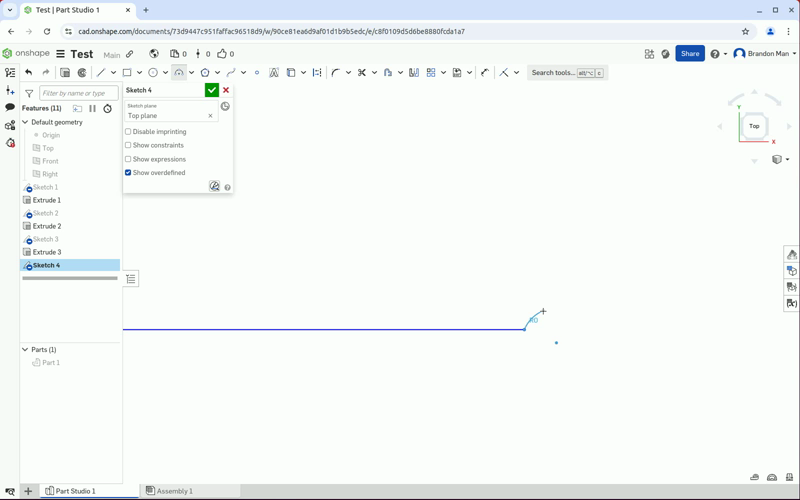
scroll(-6)
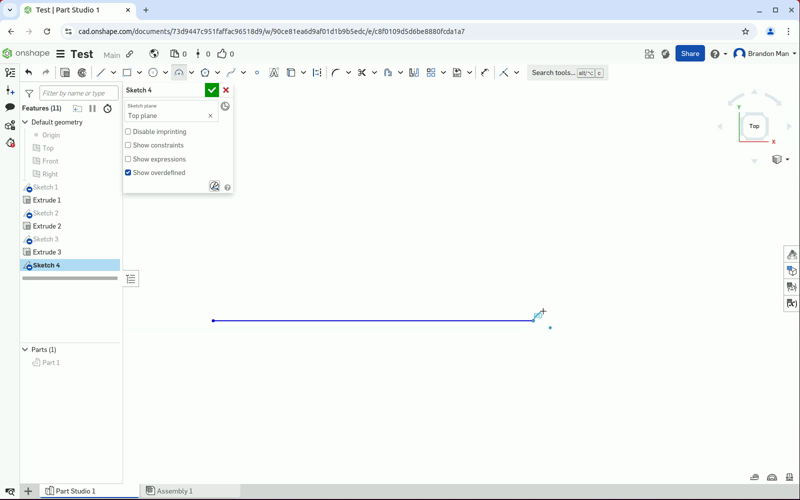
scroll(-6)
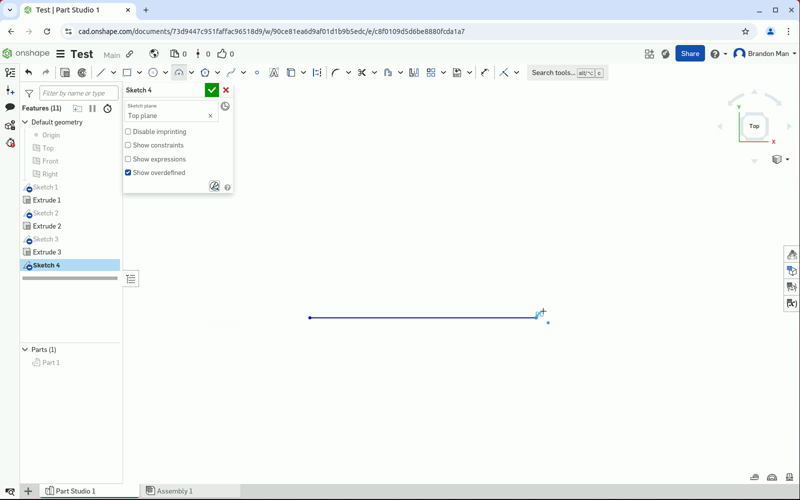
scroll(-6)
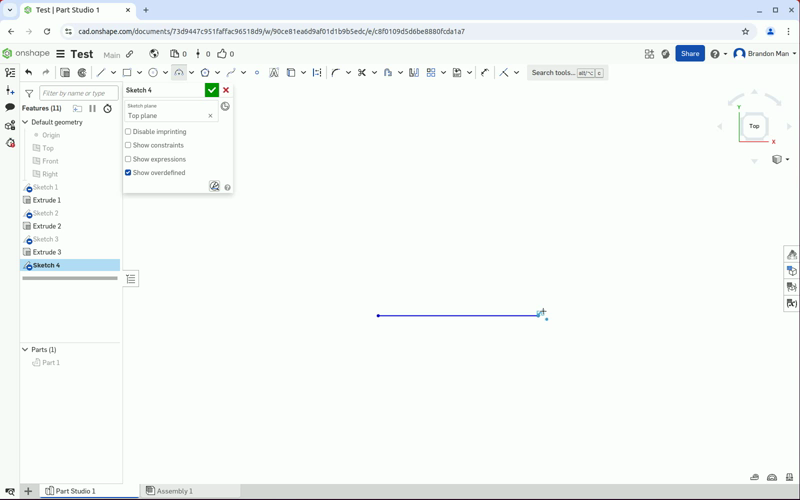
scroll(-6)
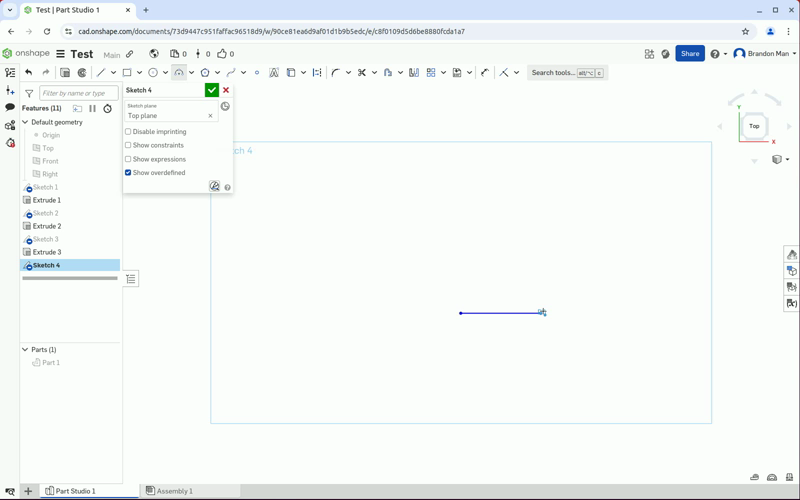
mouse_move(542, 312)
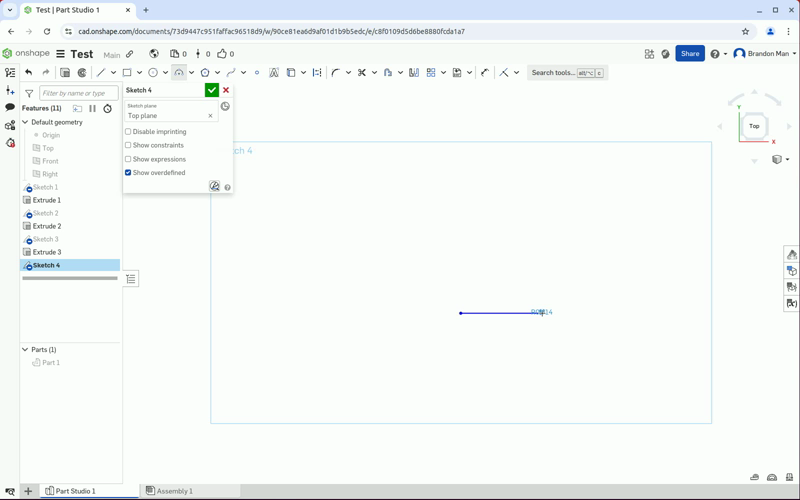
scroll(6)
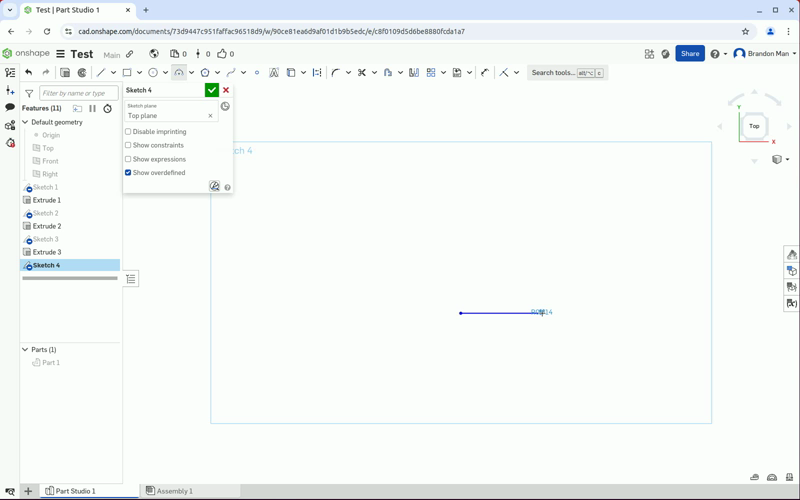
scroll(6)
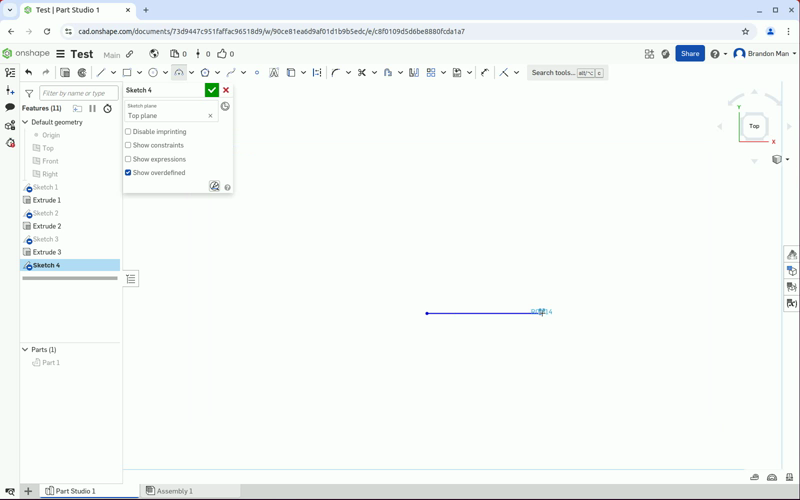
scroll(6)
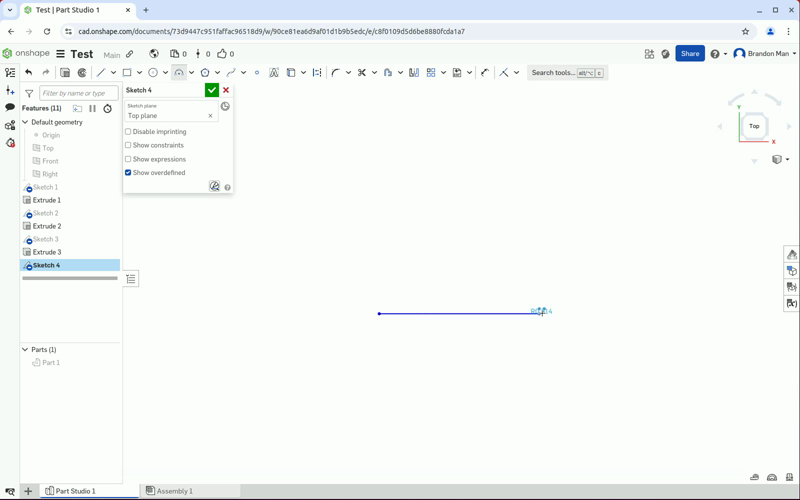
scroll(6)
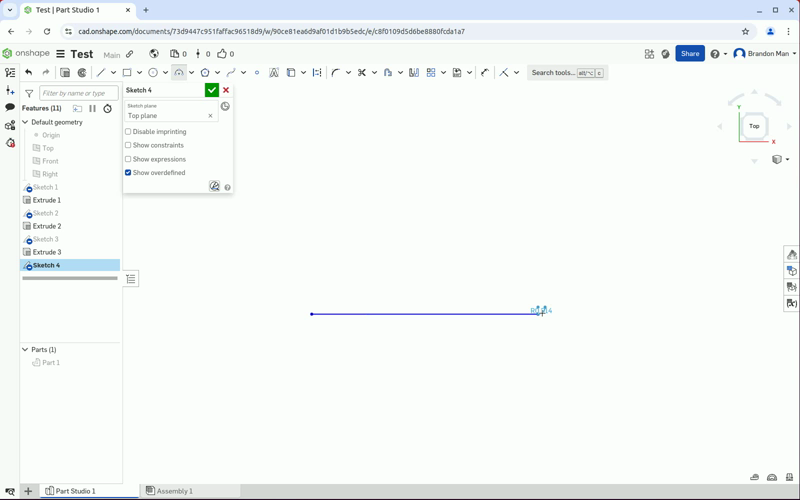
scroll(6)
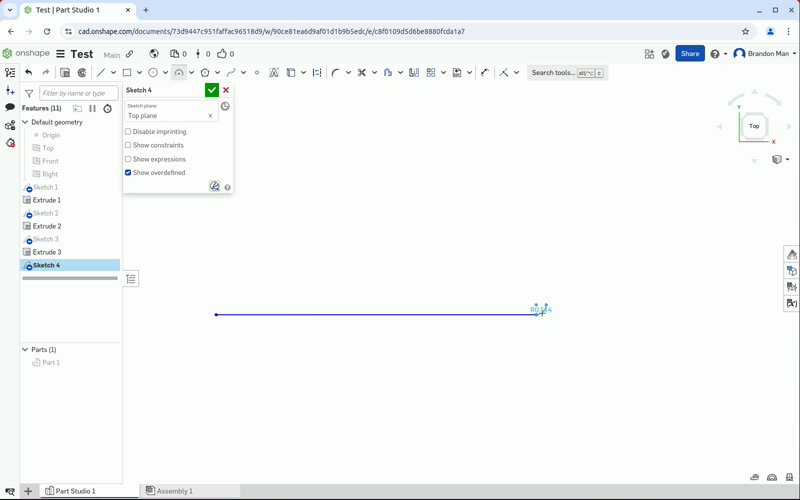
scroll(6)
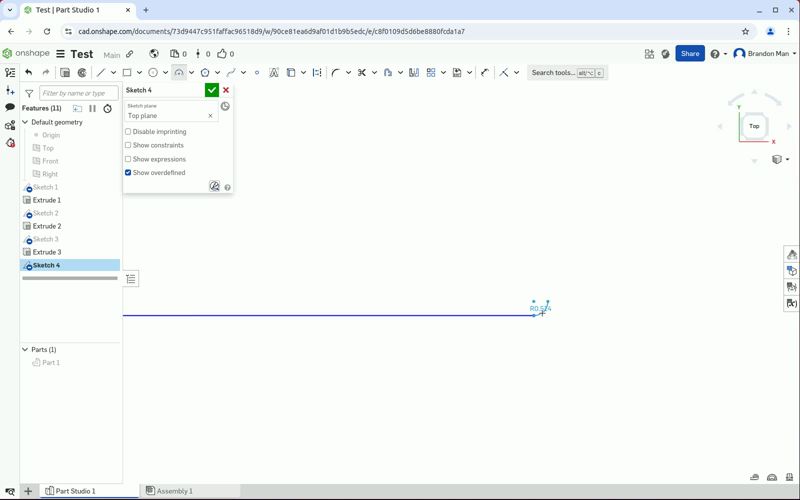
scroll(6)
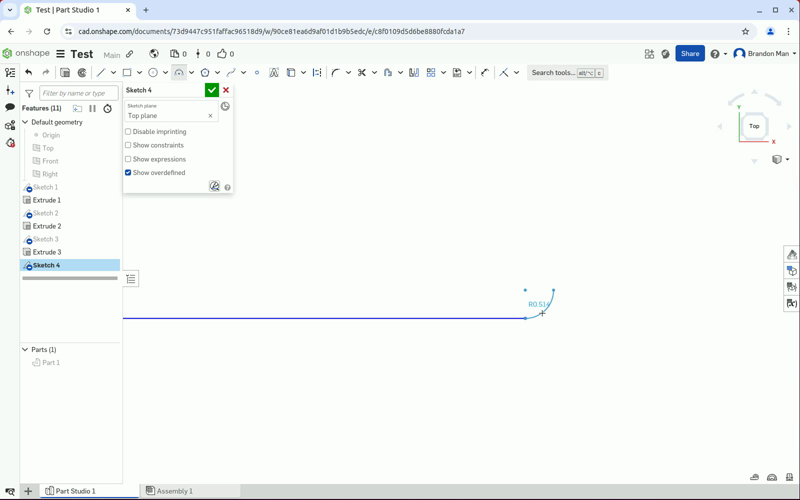
click(542, 312)
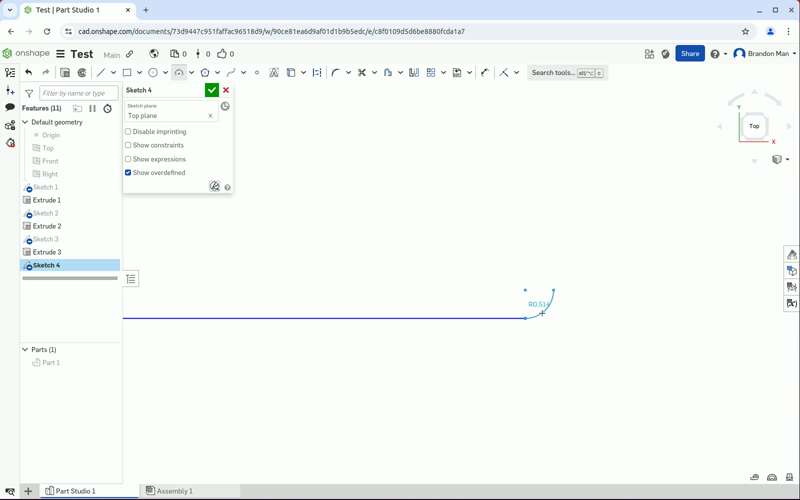
scroll(-6)
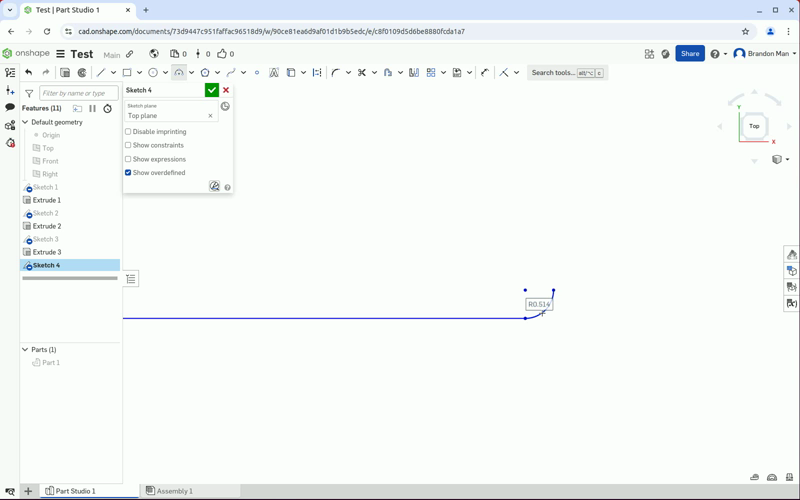
scroll(-6)
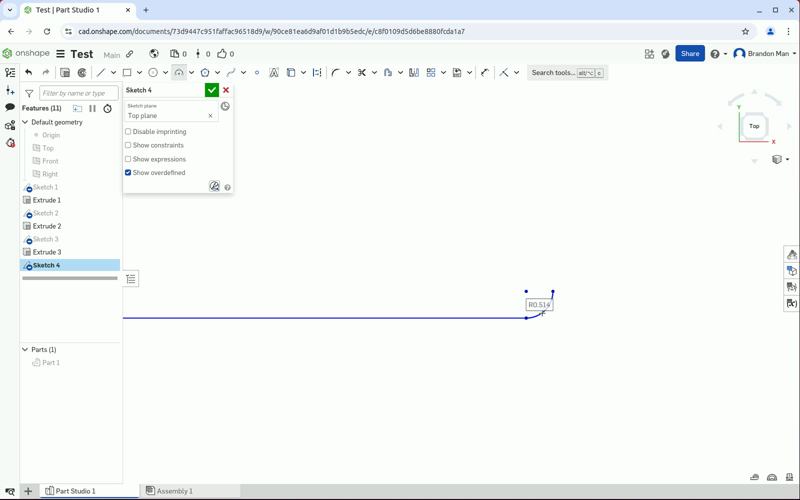
scroll(-6)
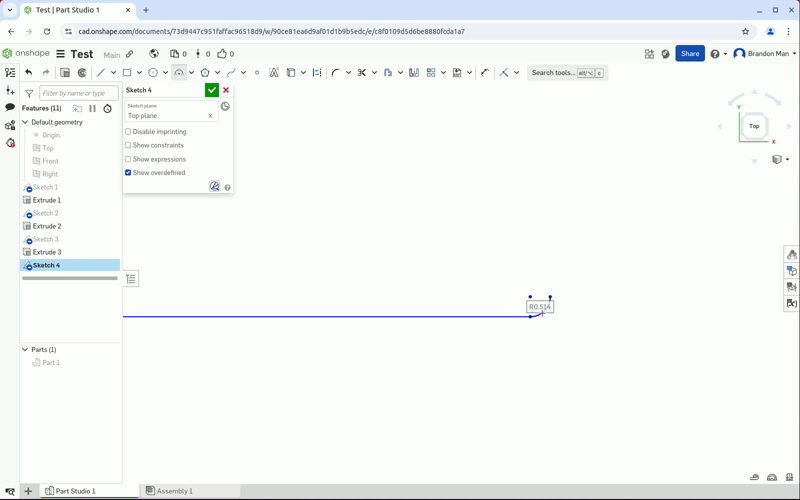
scroll(-6)
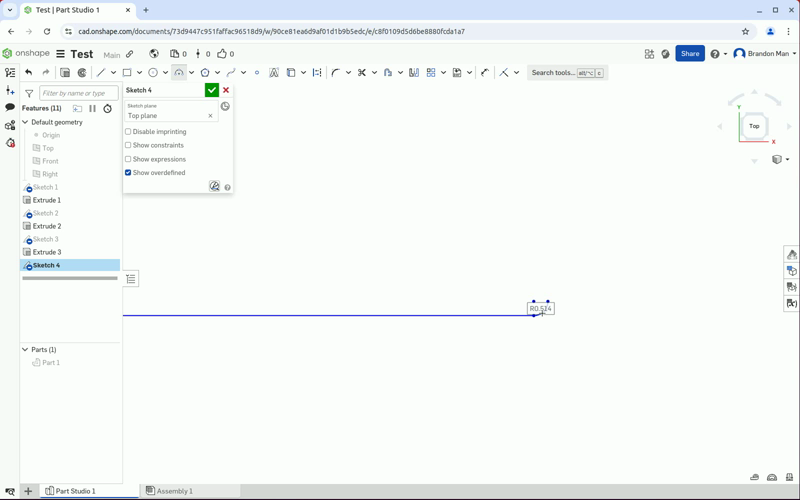
scroll(-6)
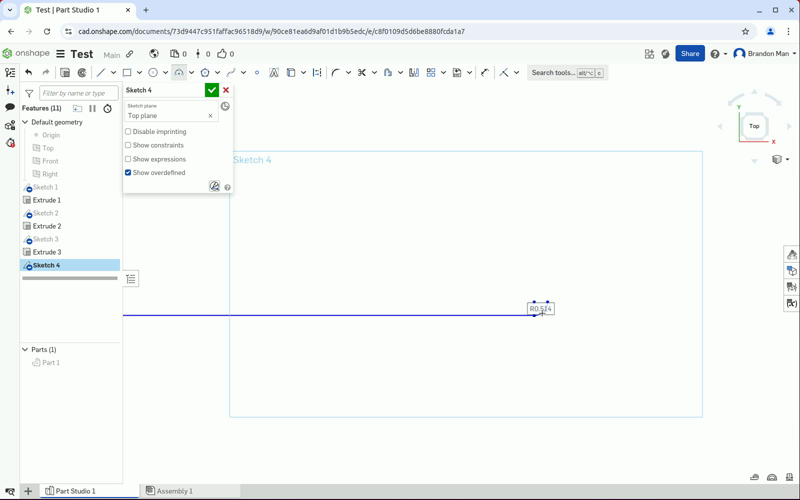
scroll(-6)
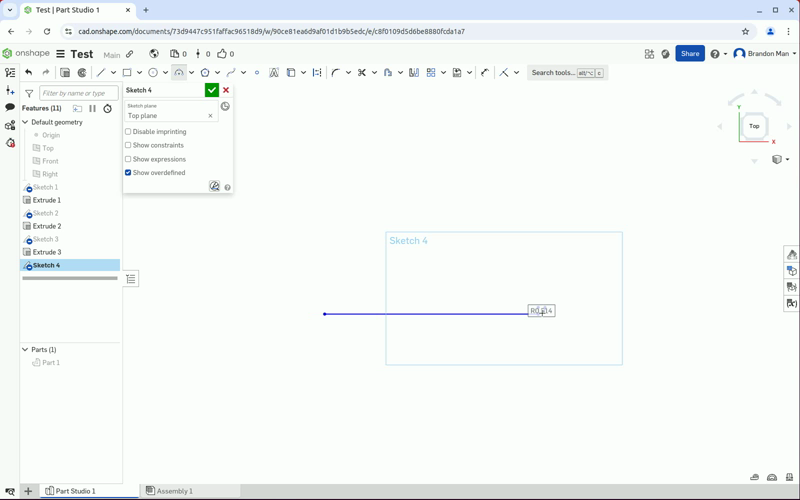
scroll(-6)
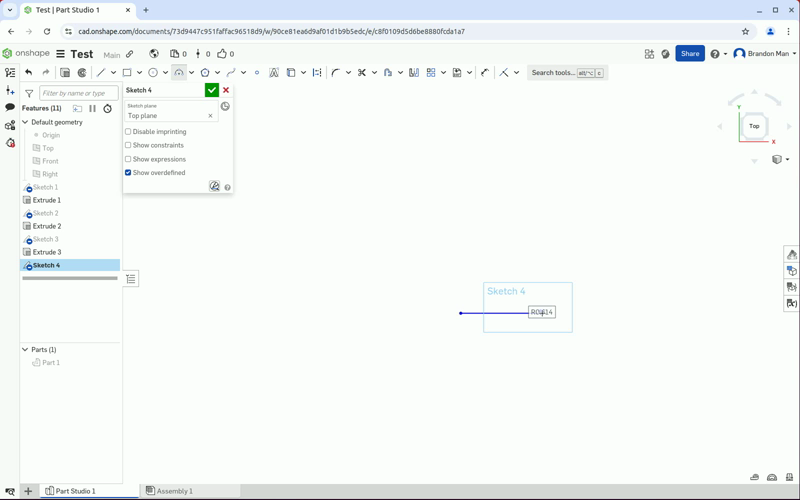
key_up(shift)
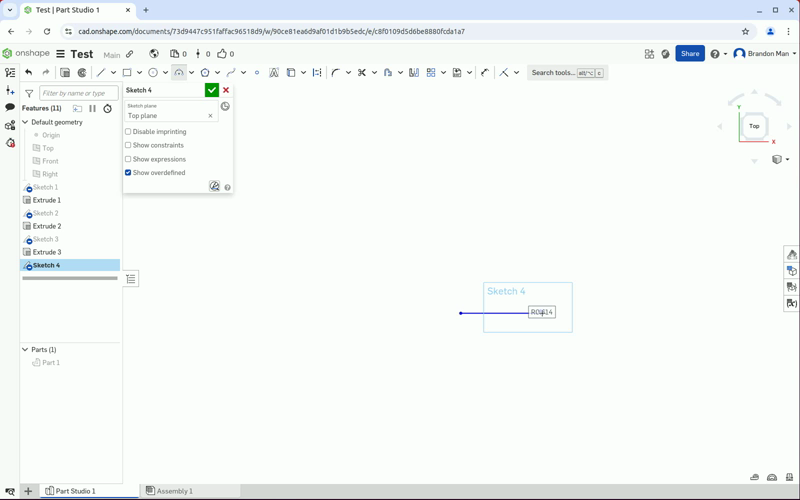
key(esc)
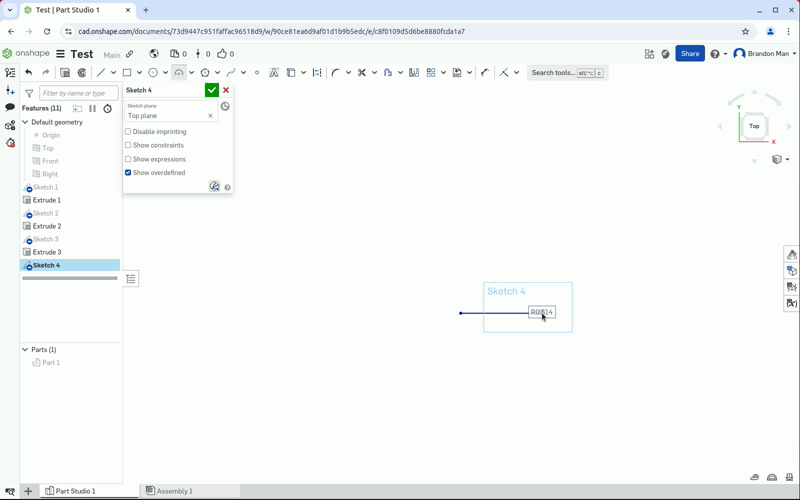
key(l)
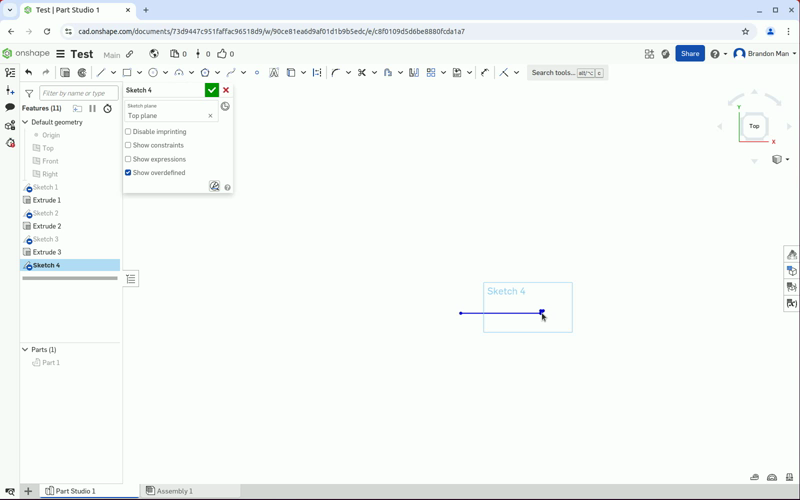
mouse_move(543, 310)
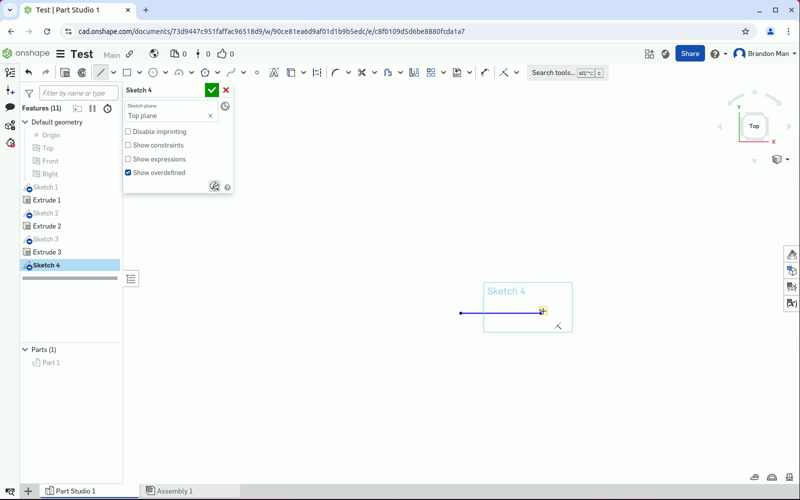
scroll(6)
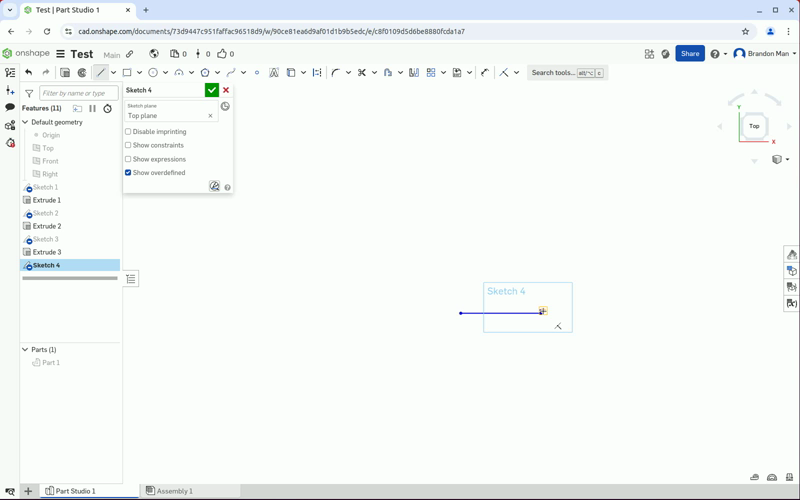
scroll(6)
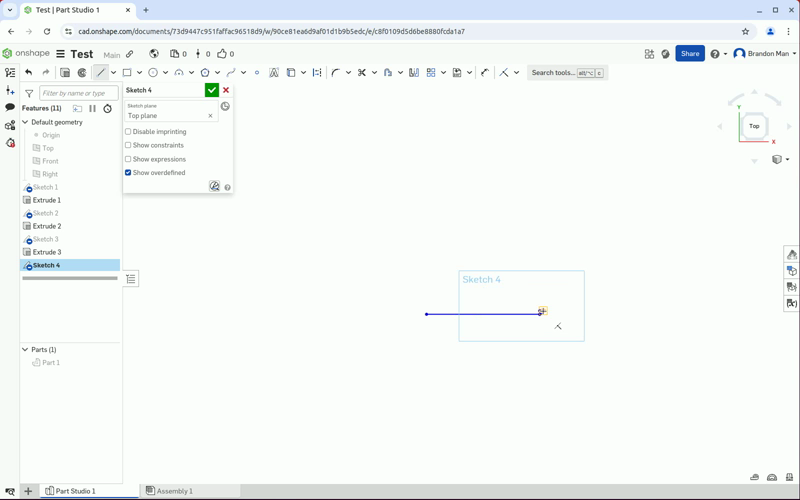
scroll(6)
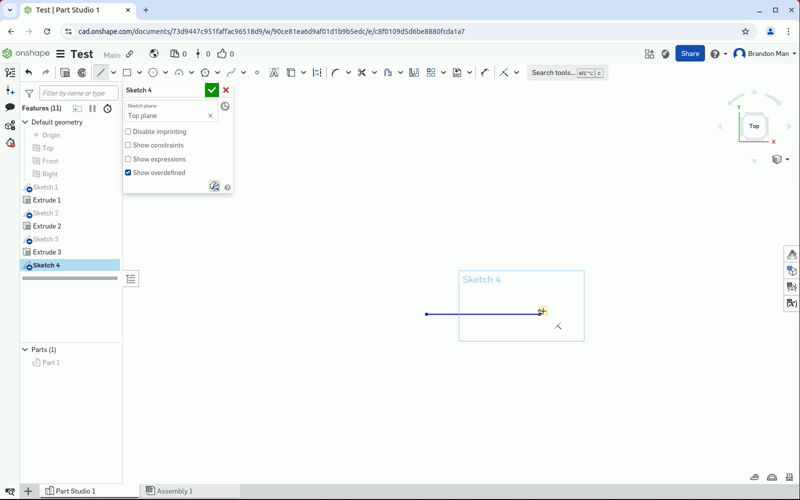
scroll(6)
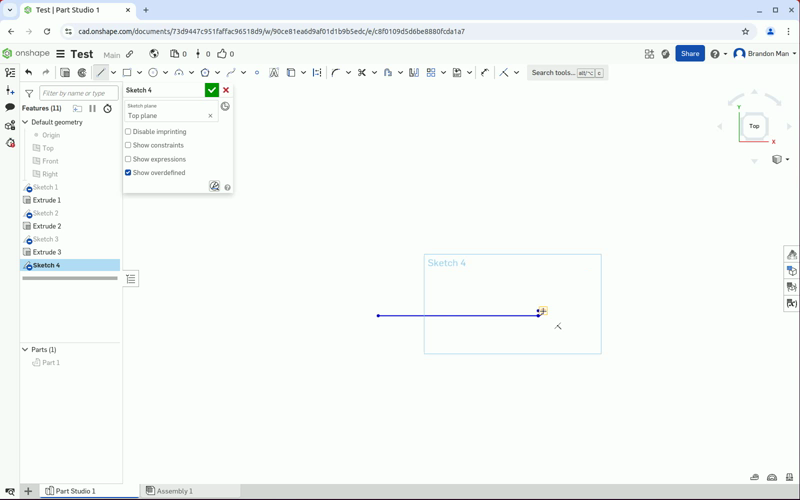
scroll(6)
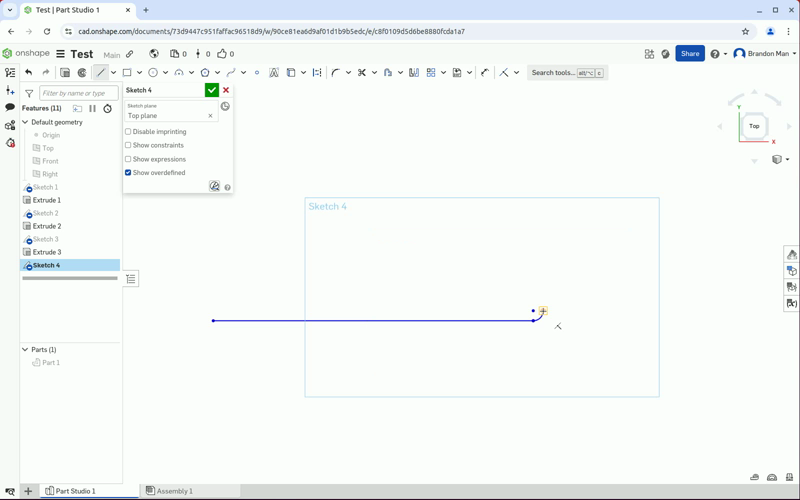
scroll(6)
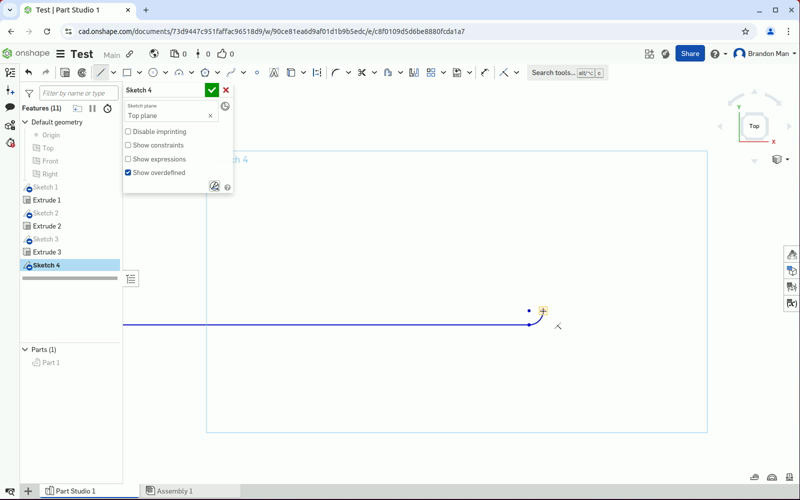
scroll(6)
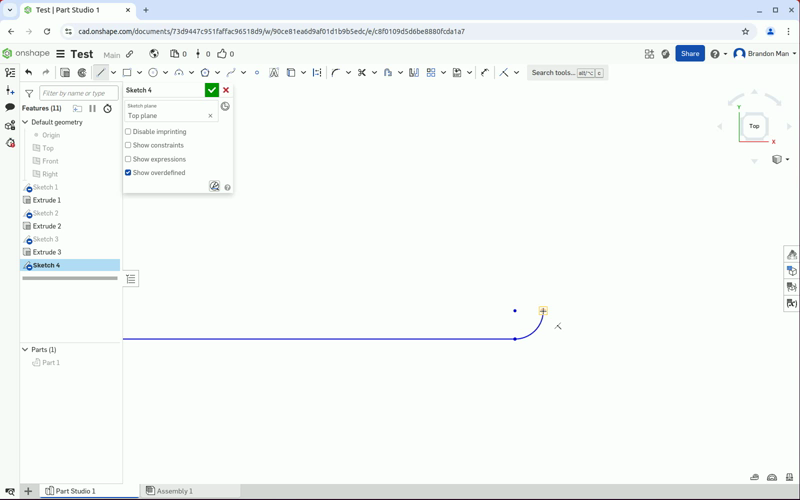
click(543, 310)
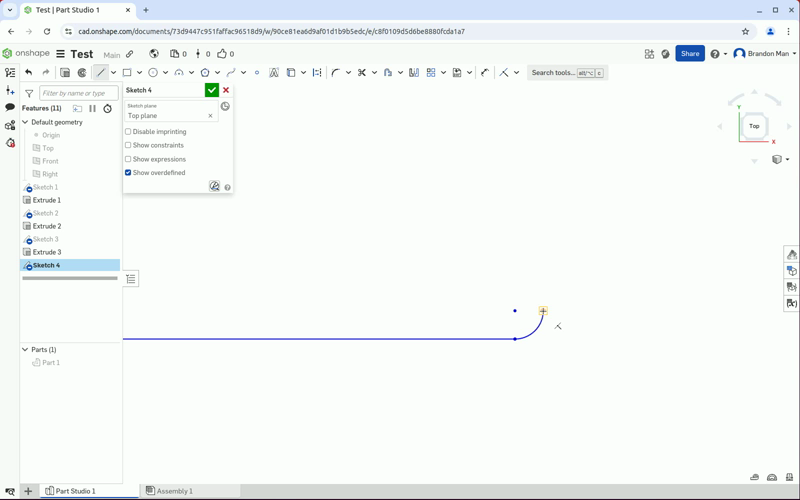
scroll(-6)
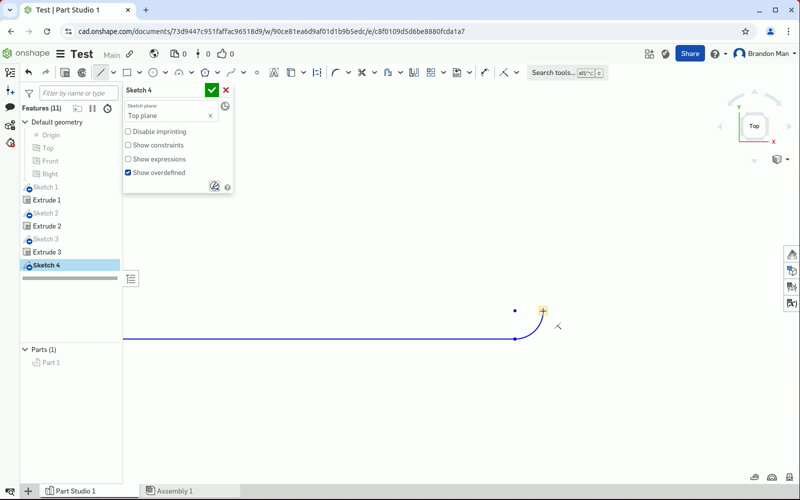
scroll(-6)
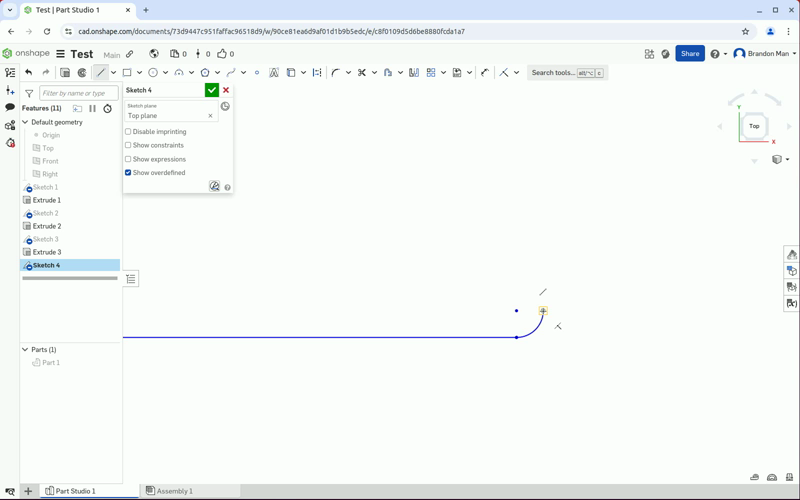
scroll(-6)
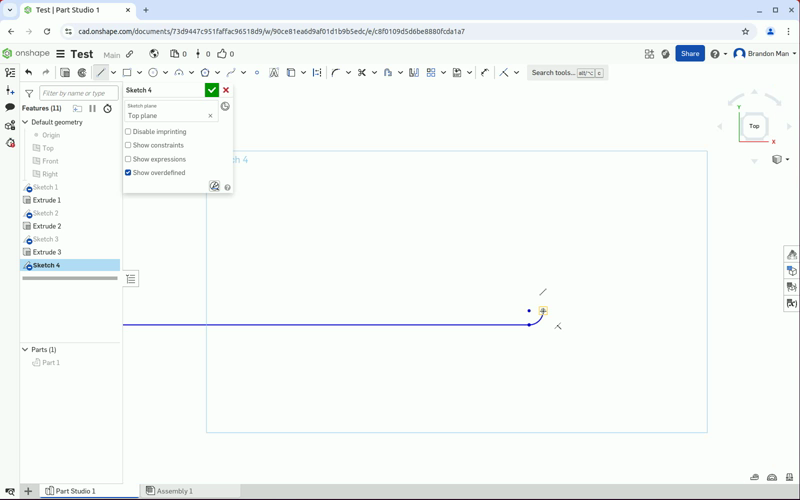
scroll(-6)
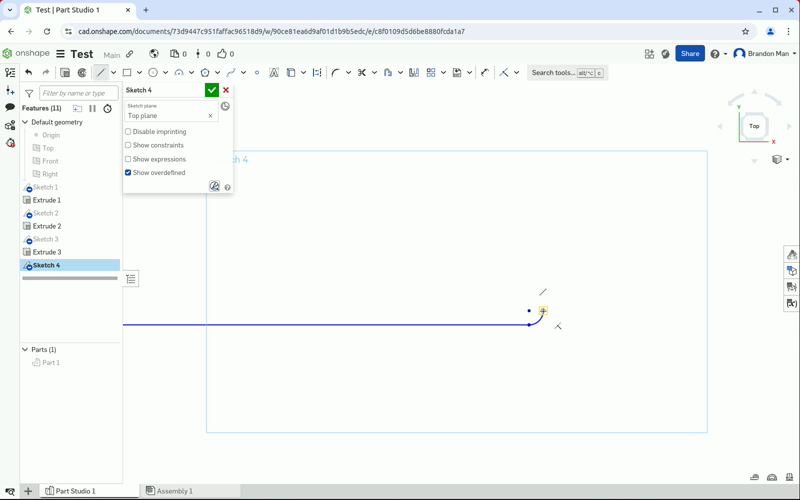
scroll(-6)
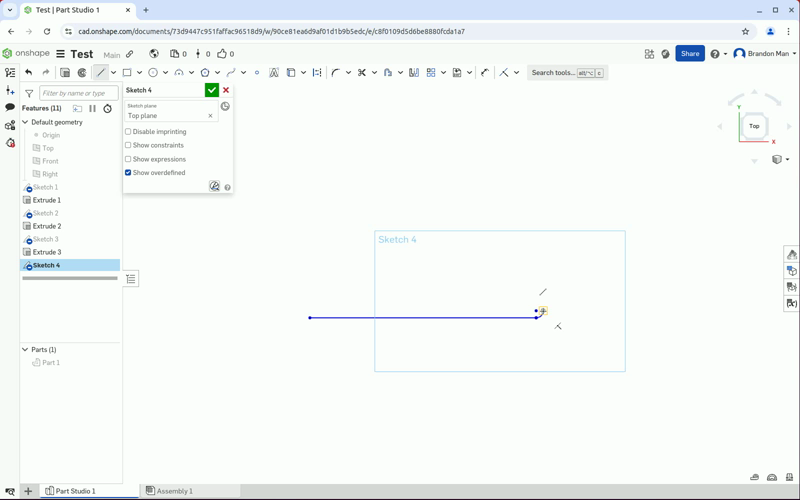
scroll(-6)
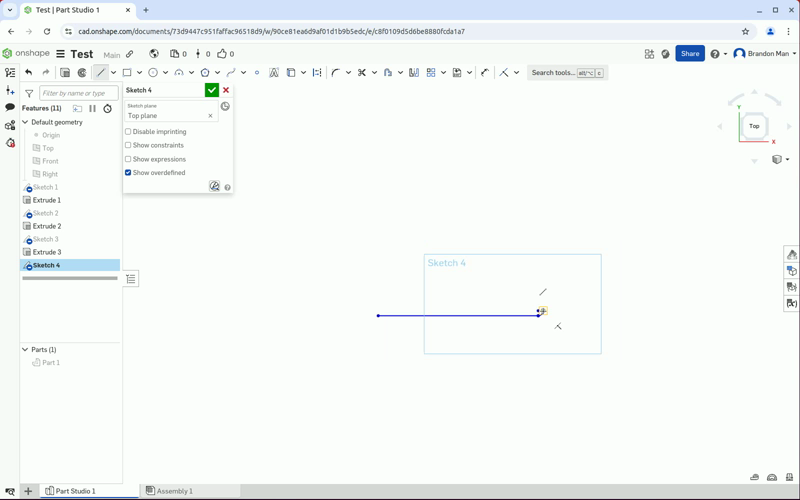
scroll(-6)
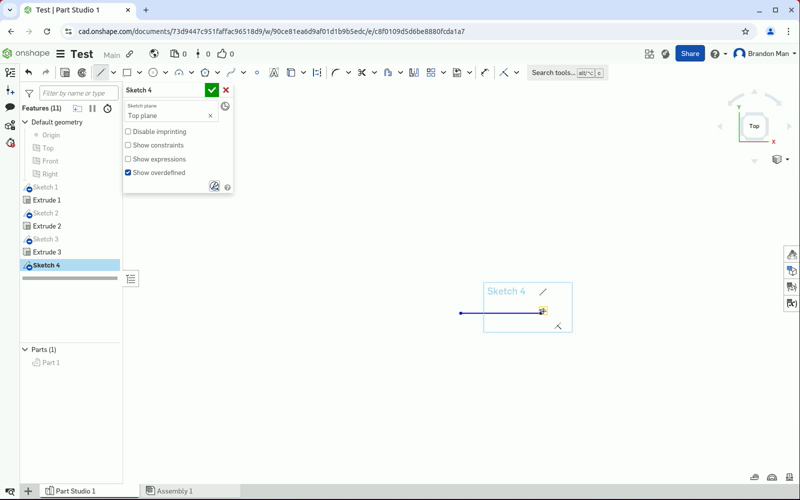
key_down(shift)
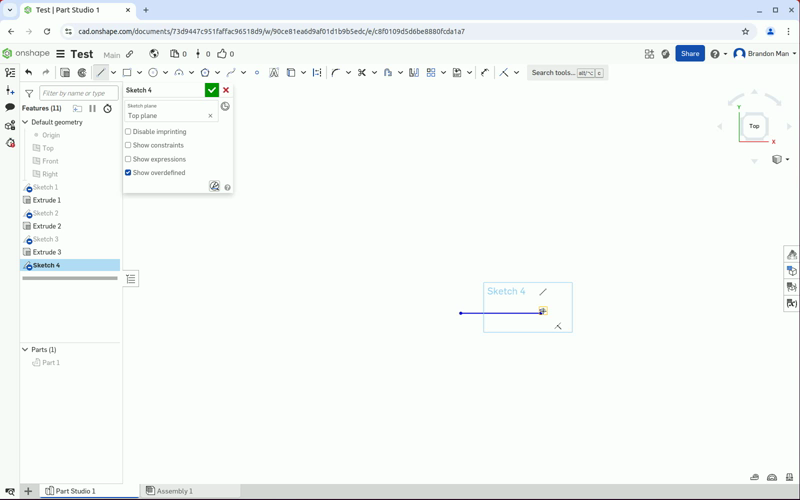
mouse_move(573, 310)
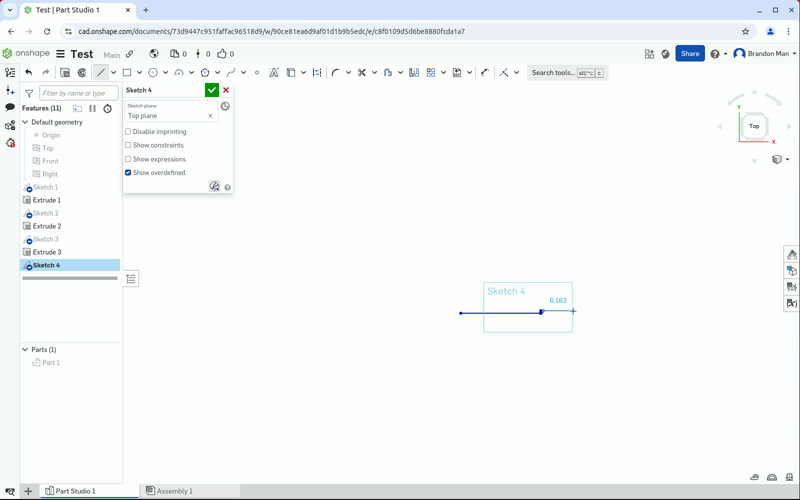
mouse_move(543, 254)
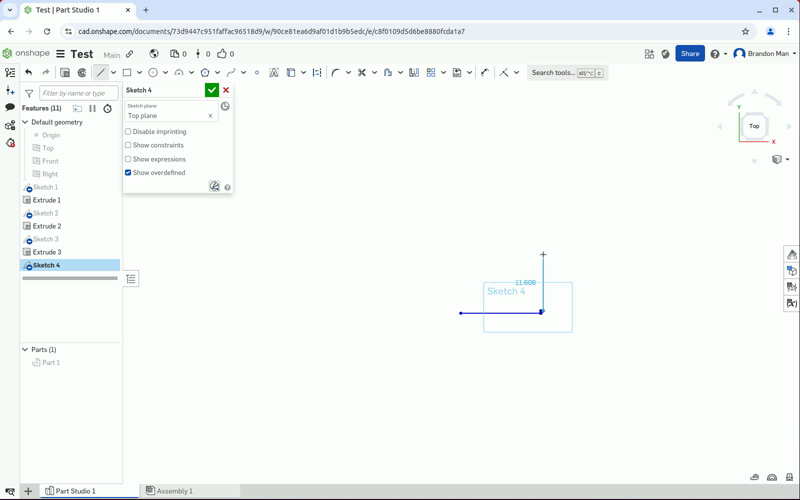
click(543, 254)
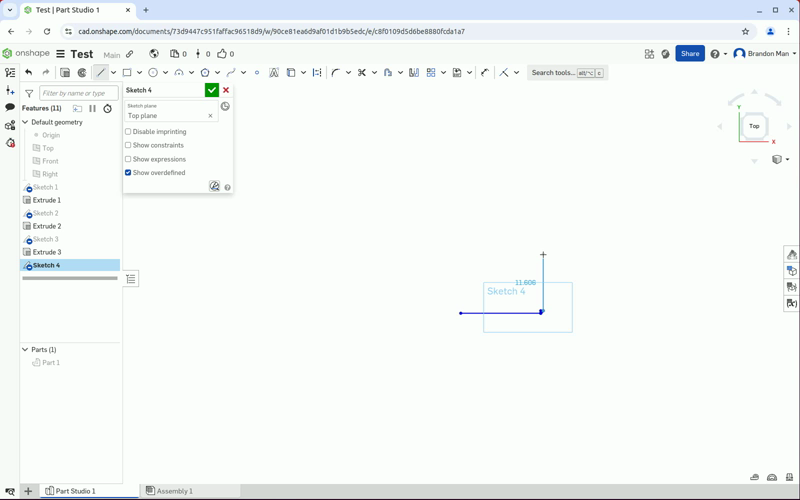
key_up(shift)
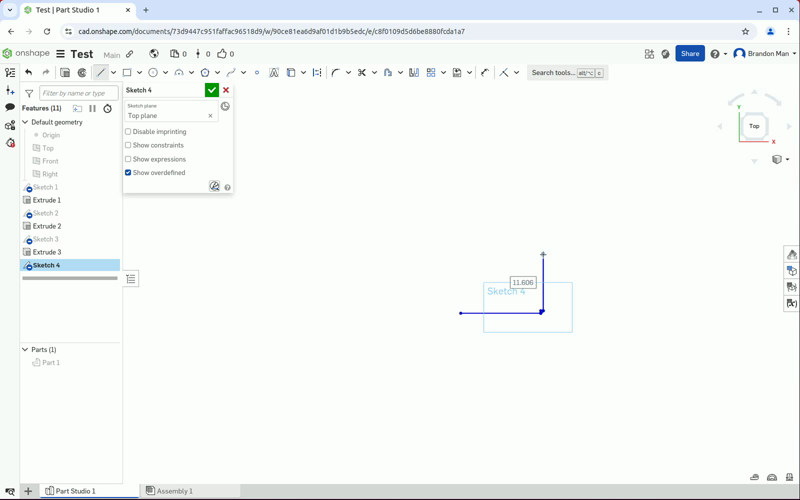
key(esc)
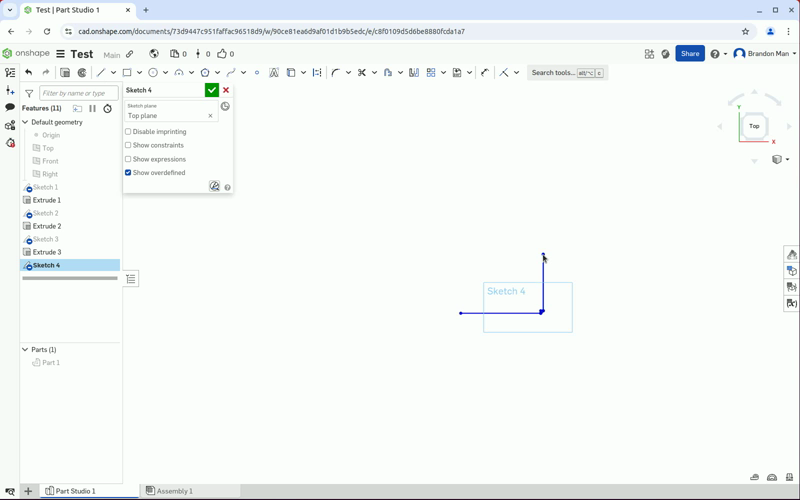
key(a)
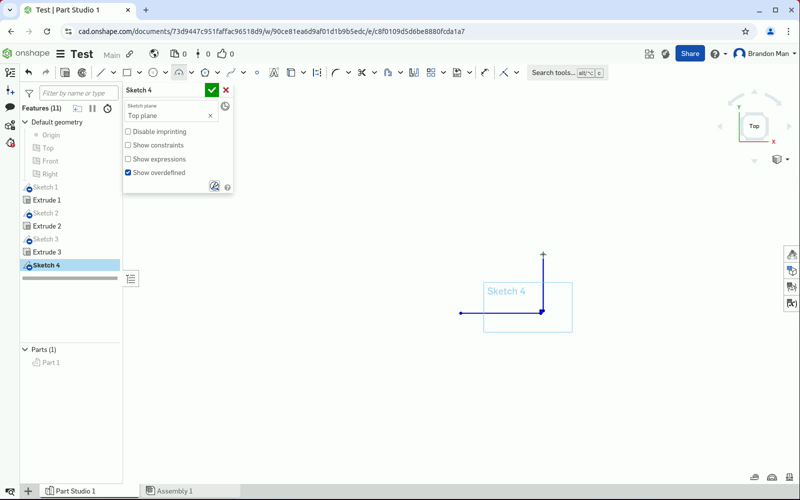
mouse_move(543, 254)
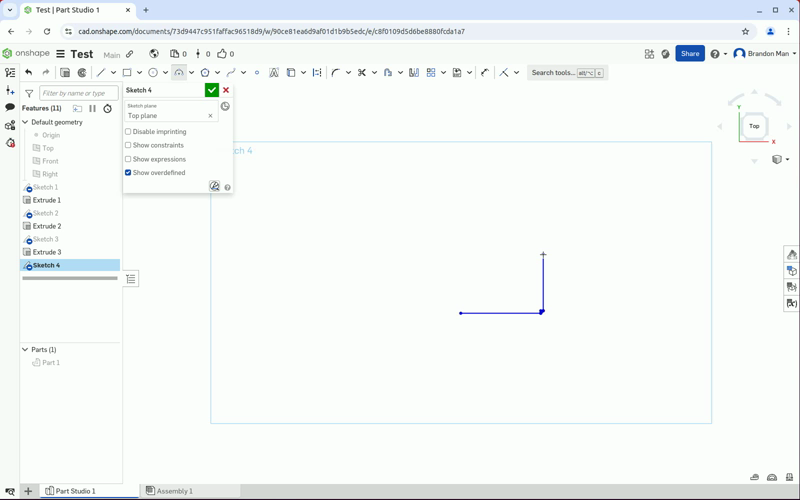
click(543, 254)
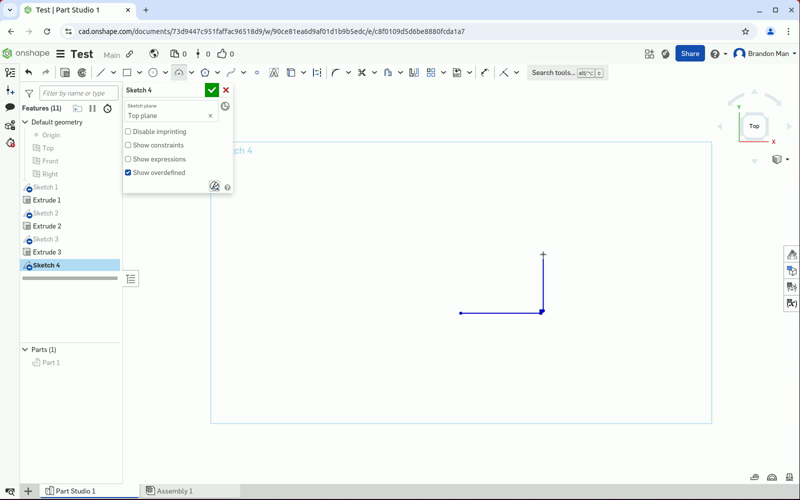
key_down(shift)
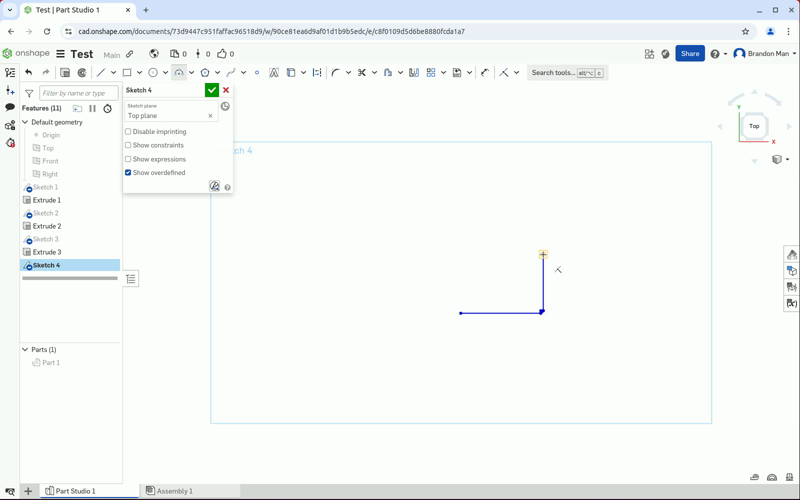
mouse_move(540, 251)
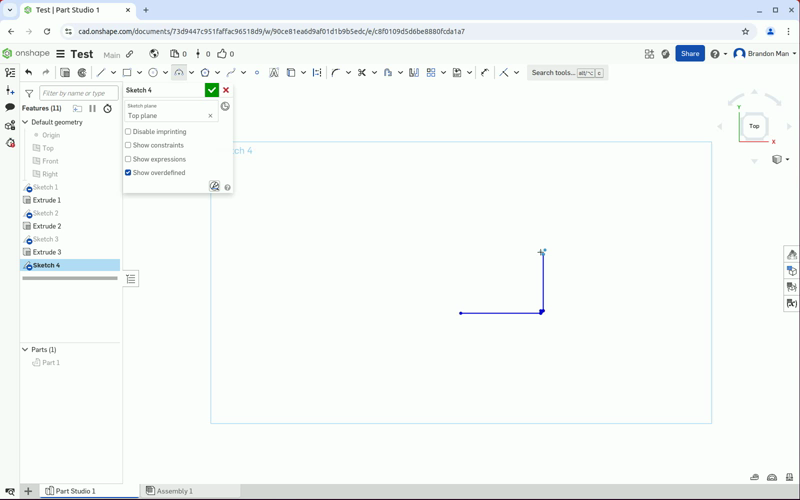
scroll(6)
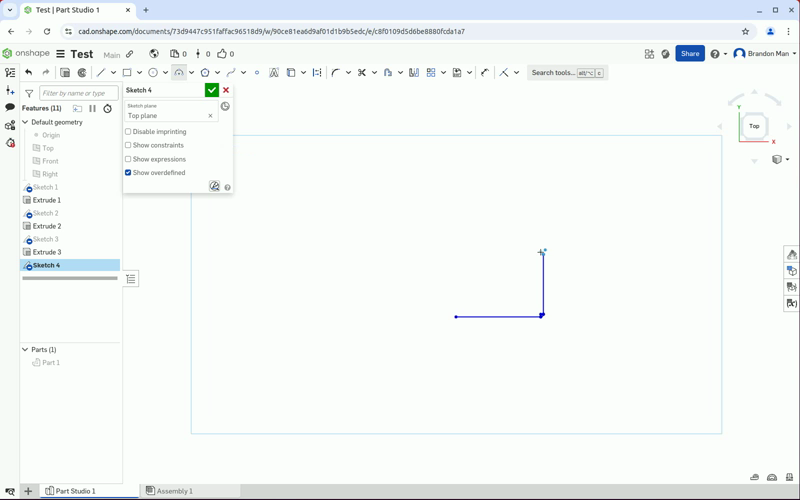
scroll(6)
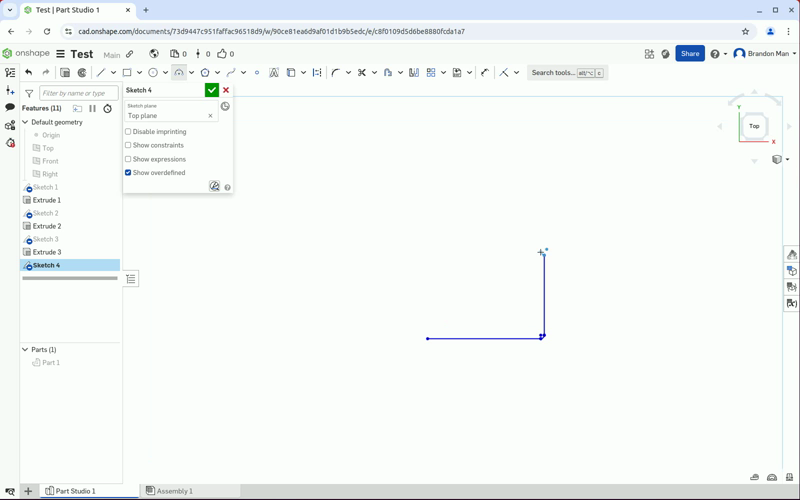
scroll(6)
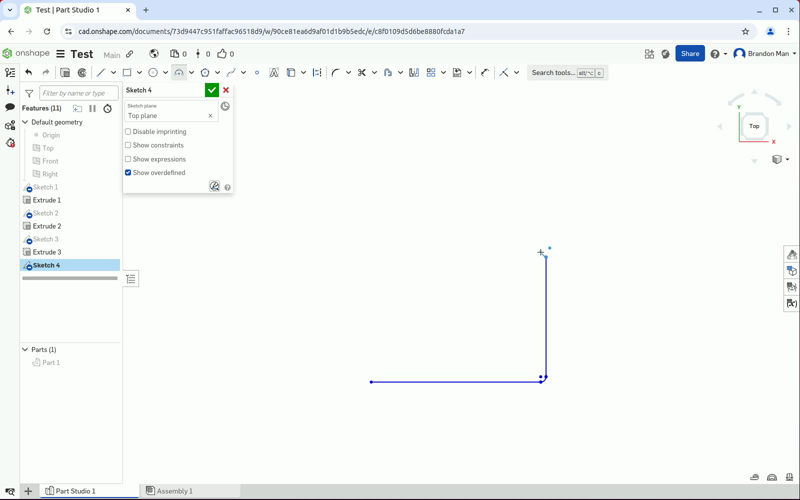
scroll(6)
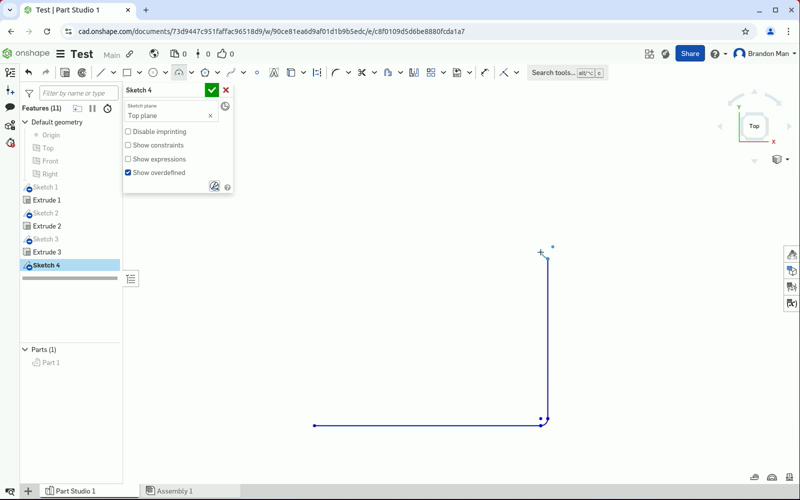
scroll(6)
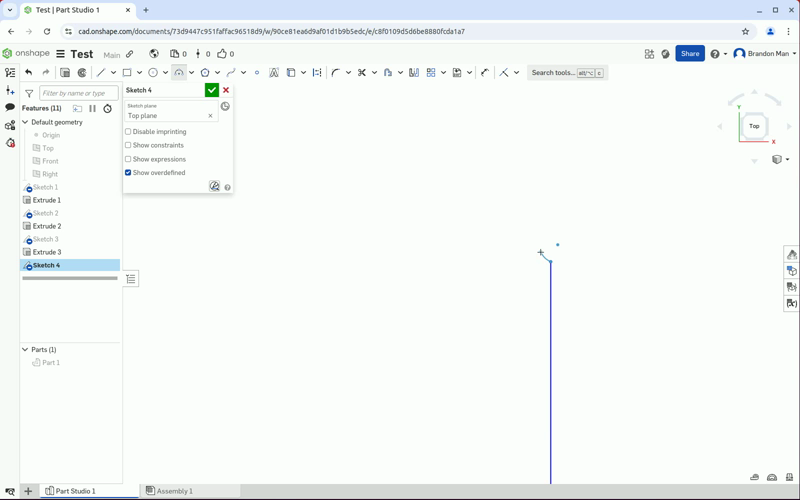
scroll(6)
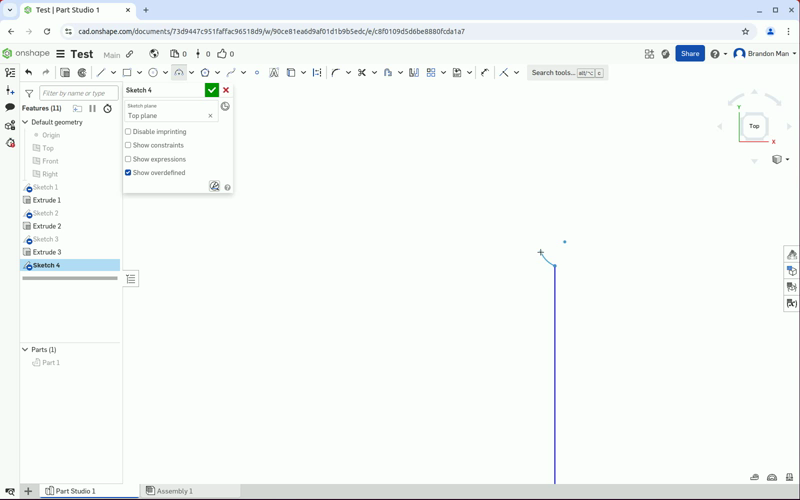
scroll(6)
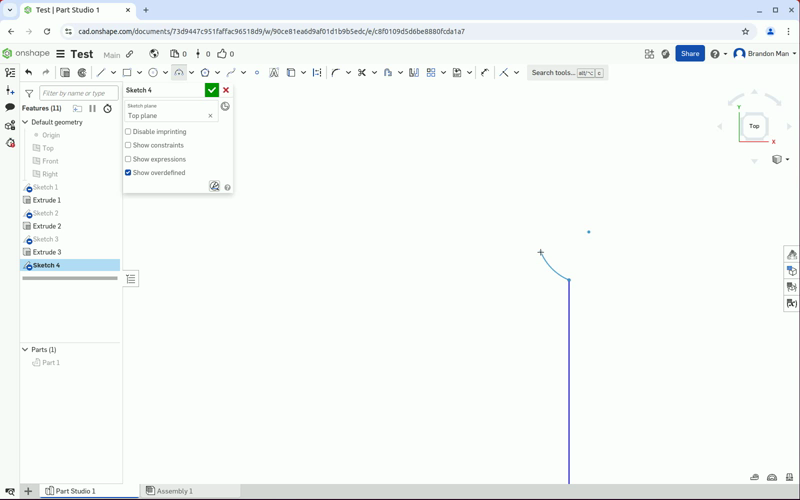
click(540, 251)
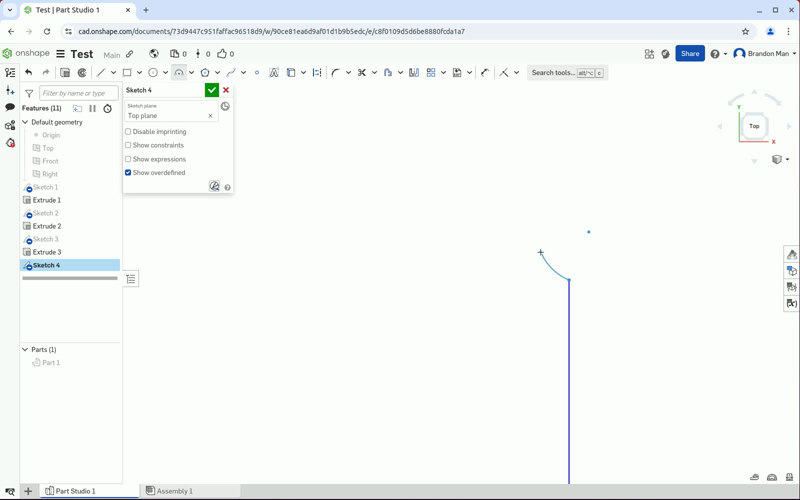
scroll(-6)
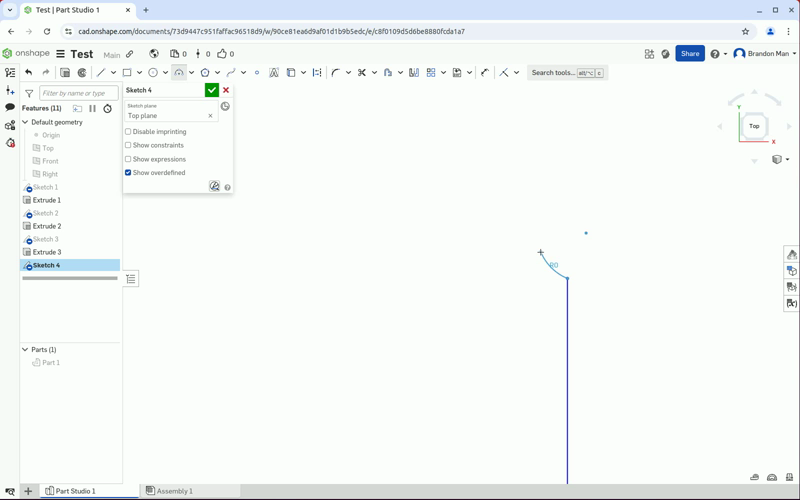
scroll(-6)
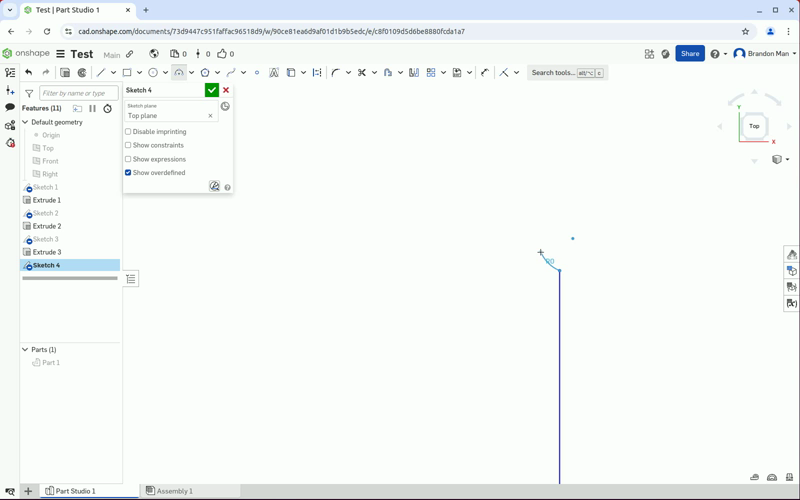
scroll(-6)
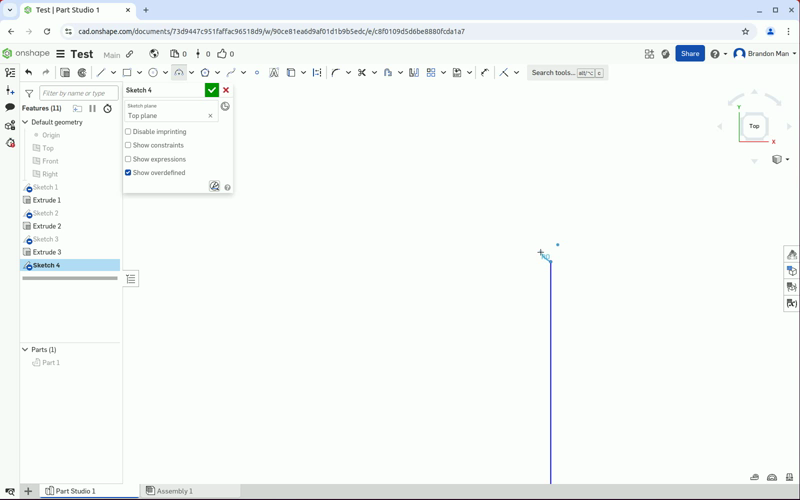
scroll(-6)
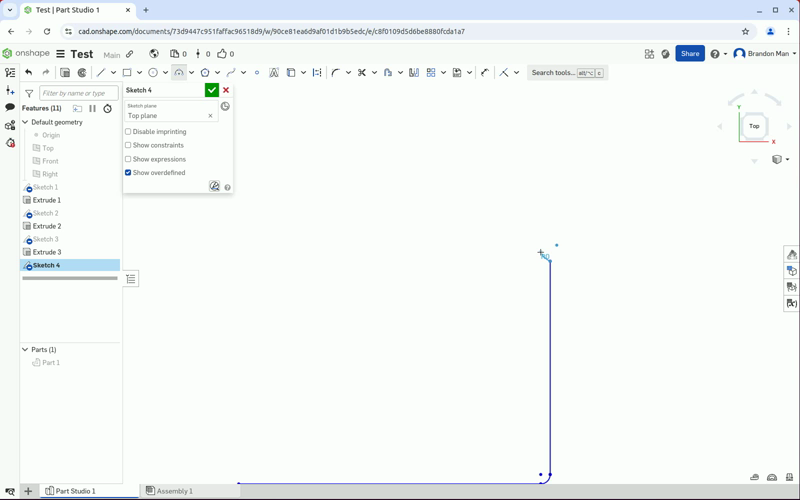
scroll(-6)
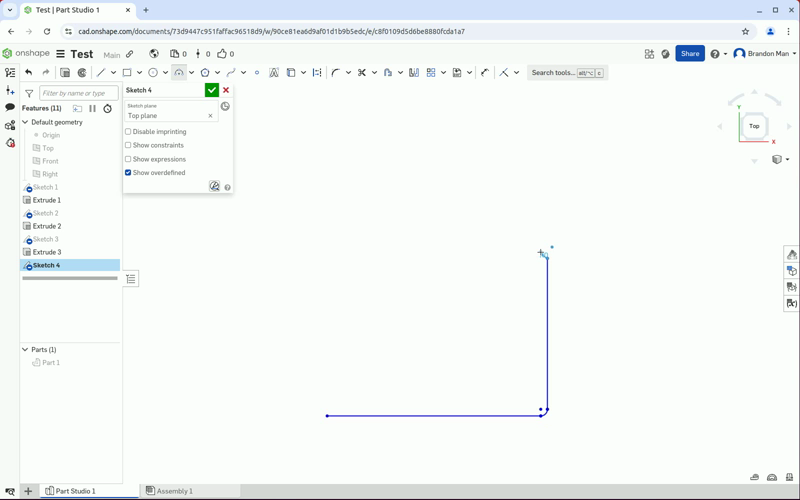
scroll(-6)
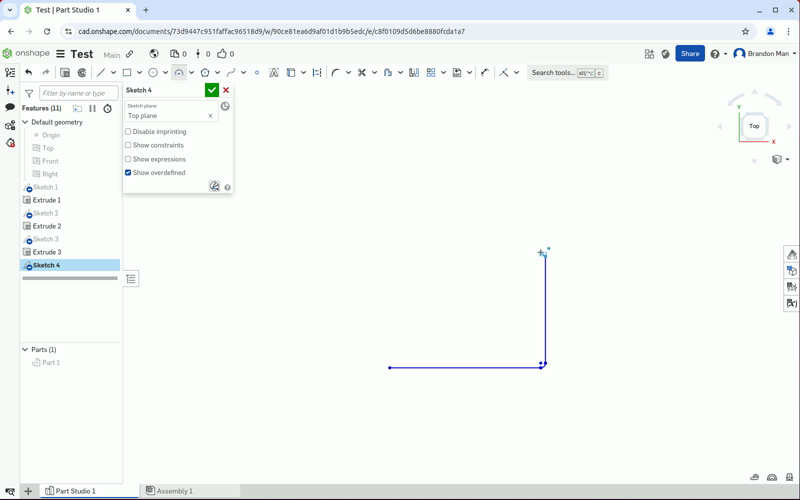
scroll(-6)
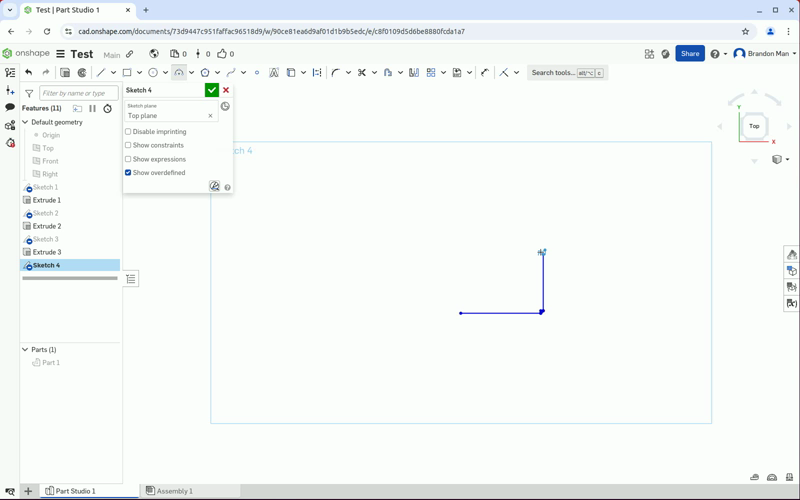
mouse_move(542, 252)
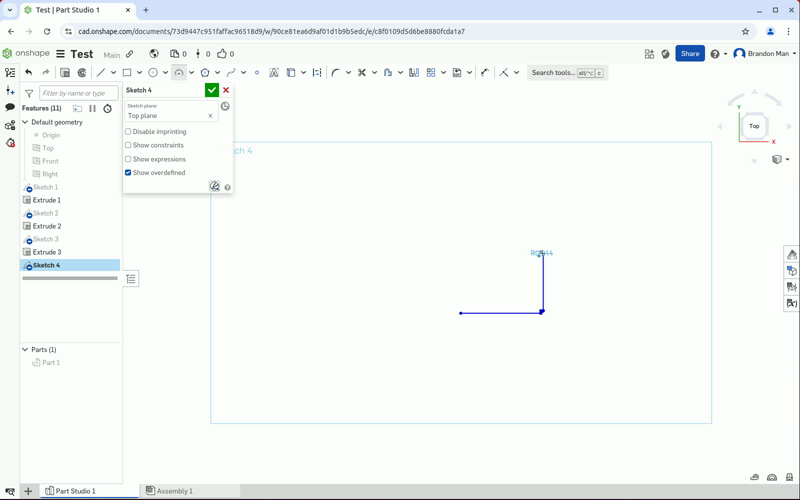
scroll(6)
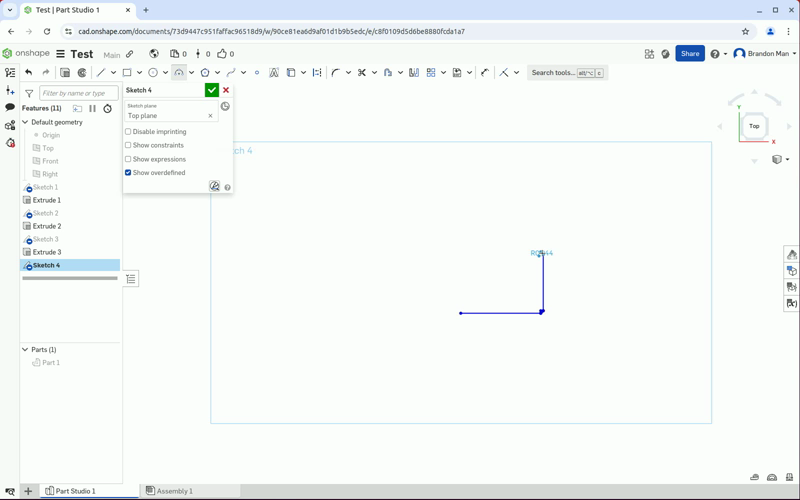
scroll(6)
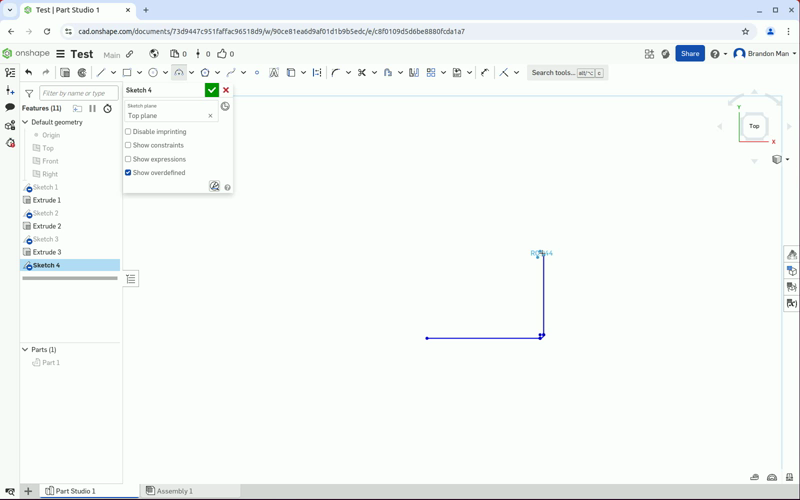
scroll(6)
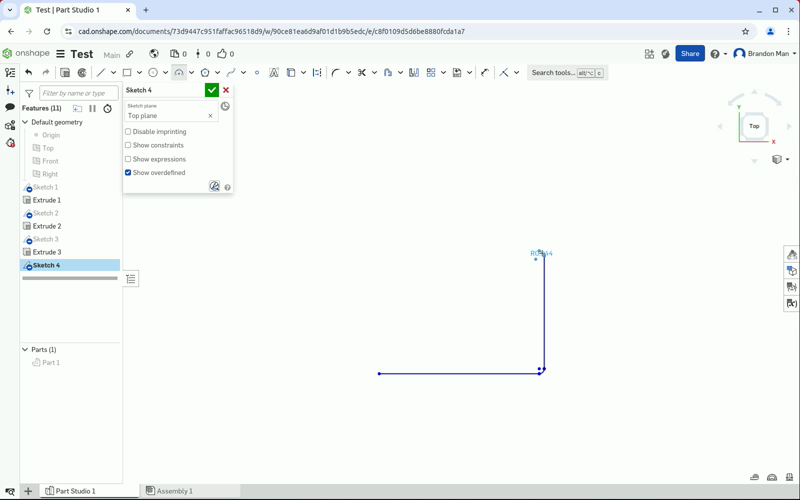
scroll(6)
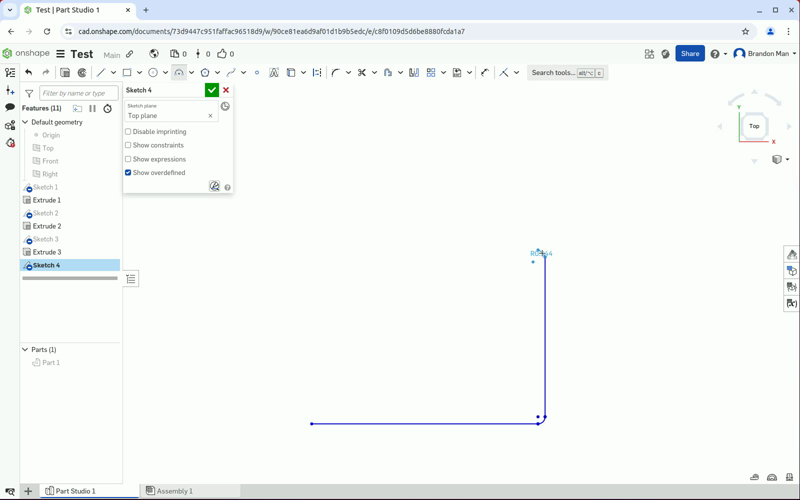
scroll(6)
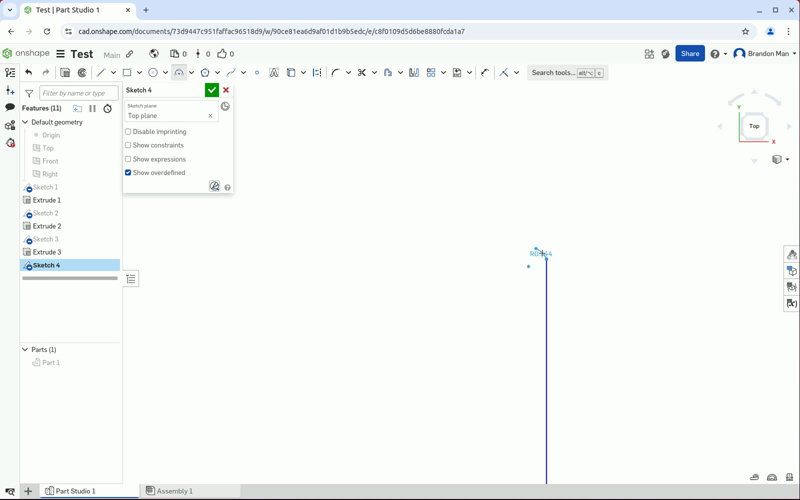
scroll(6)
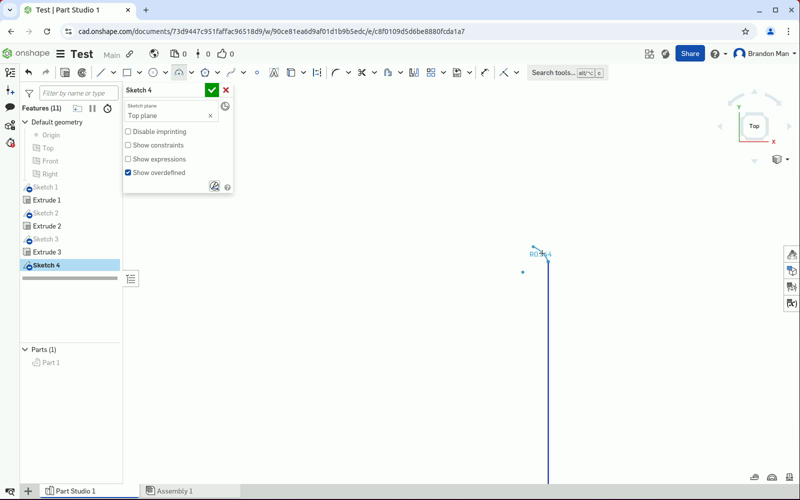
scroll(6)
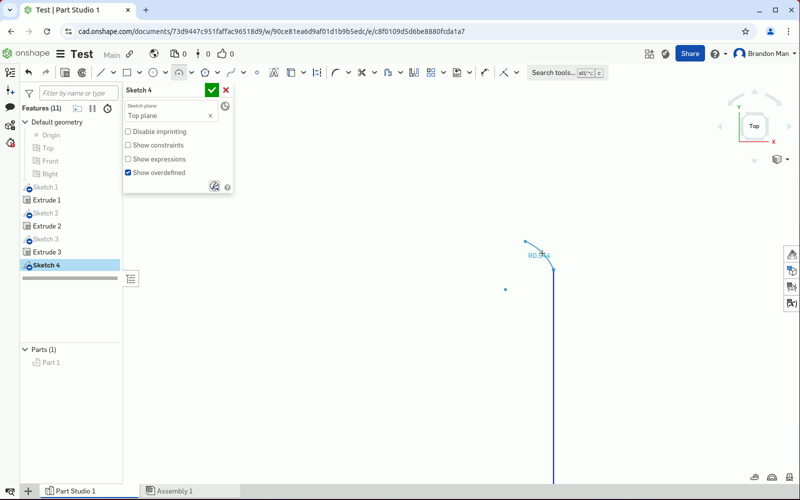
click(542, 252)
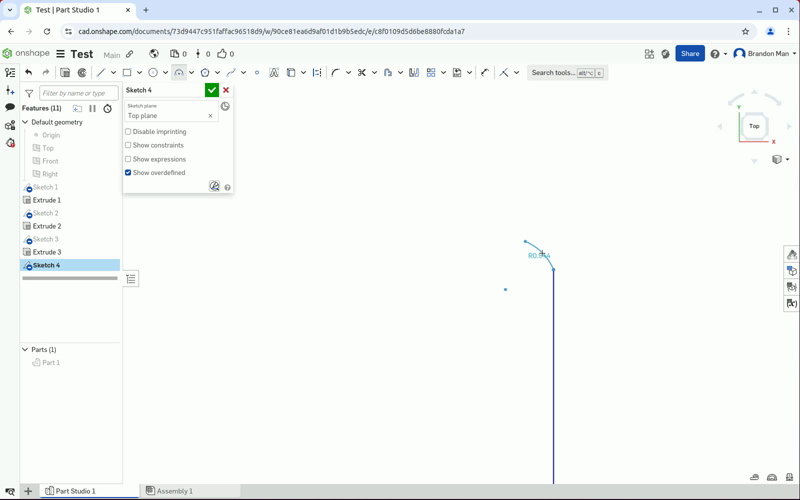
scroll(-6)
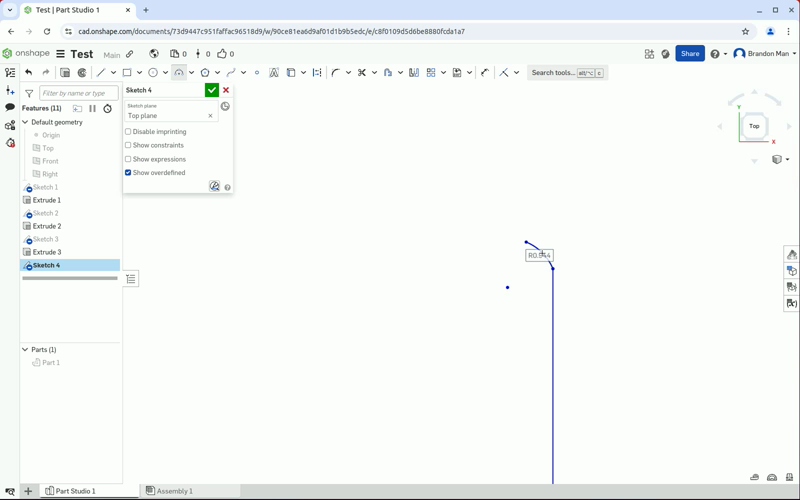
scroll(-6)
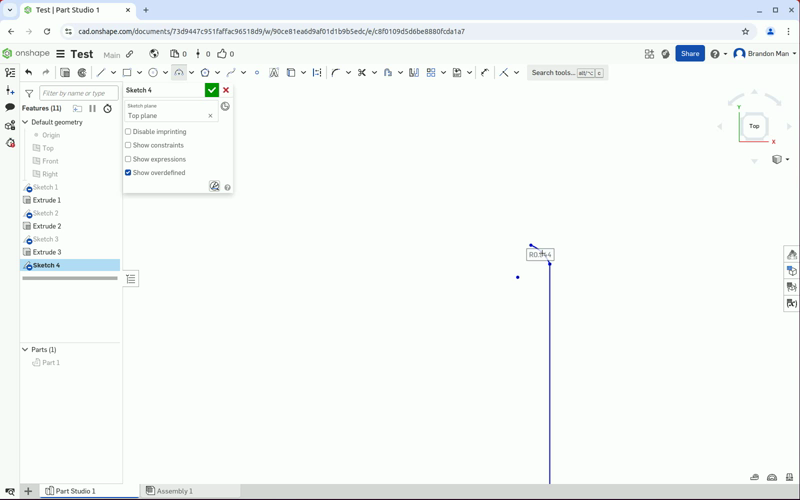
scroll(-6)
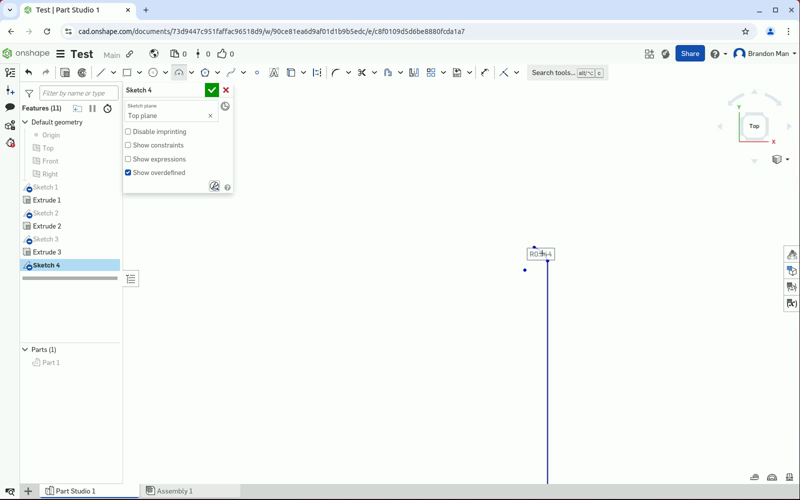
scroll(-6)
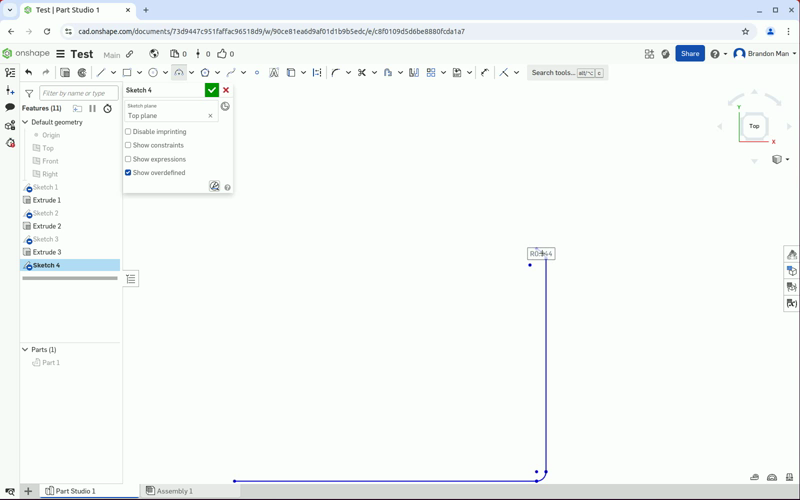
scroll(-6)
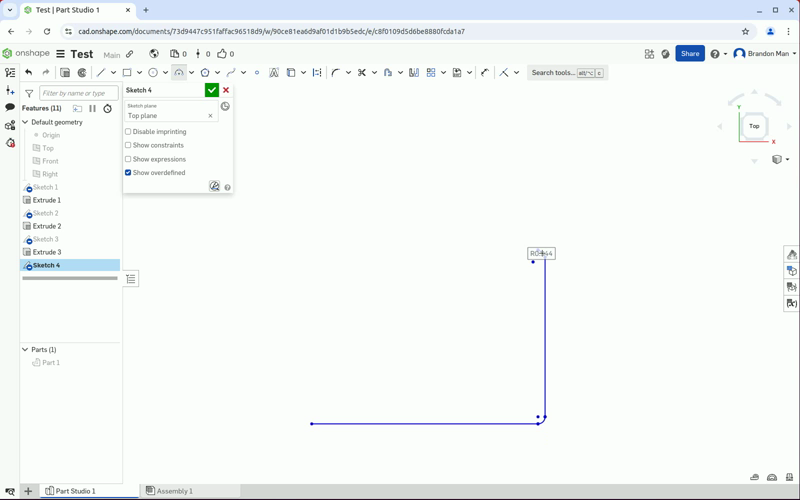
scroll(-6)
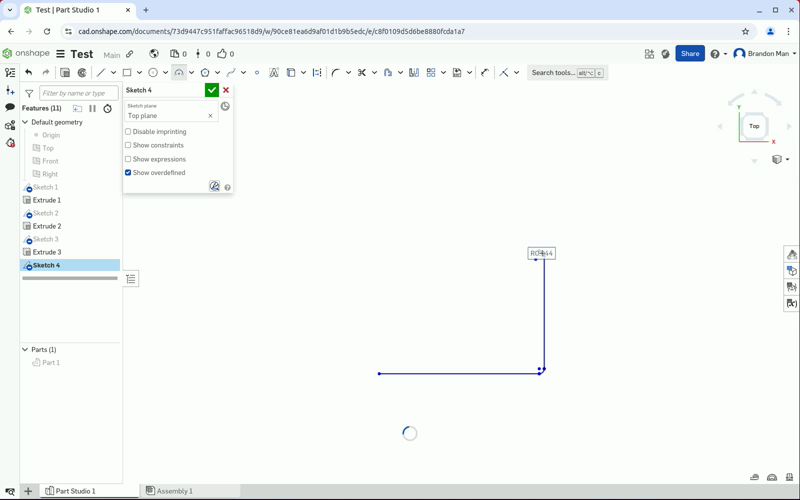
scroll(-6)
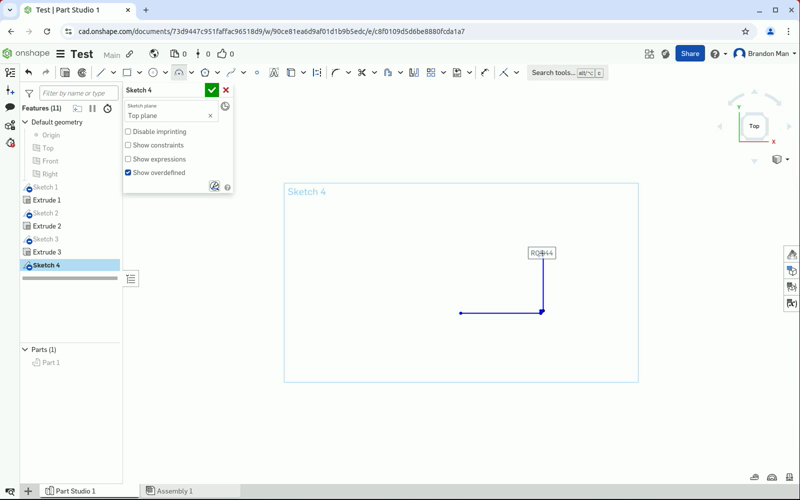
key_up(shift)
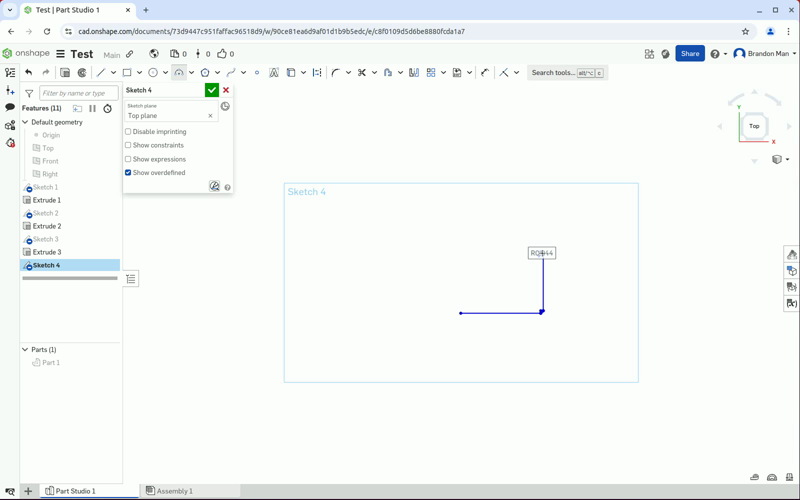
key(esc)
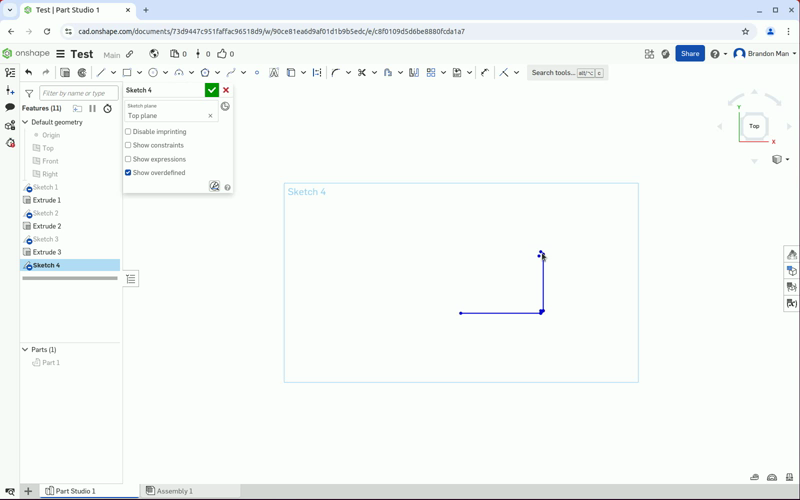
key(l)
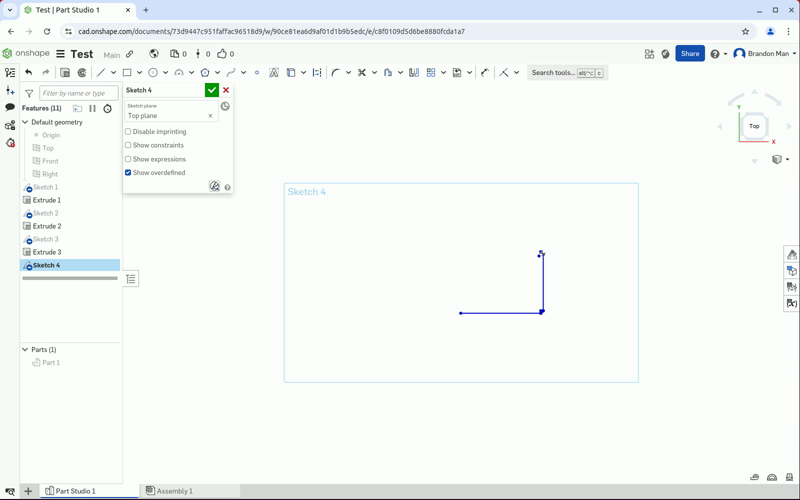
mouse_move(540, 251)
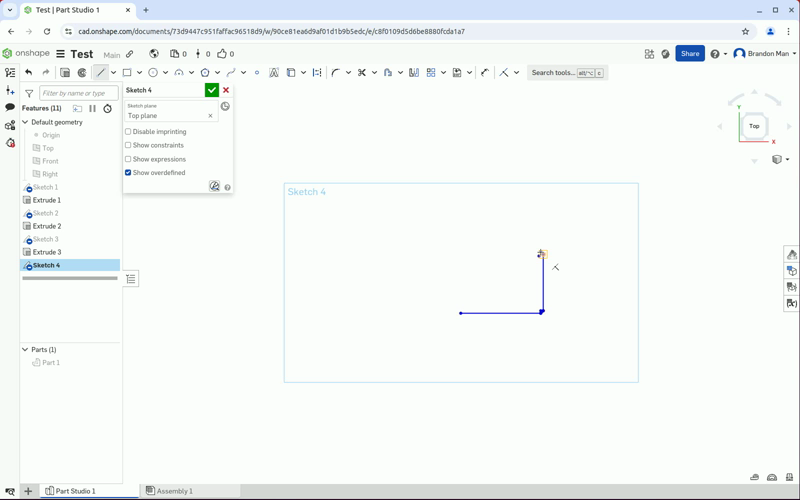
scroll(6)
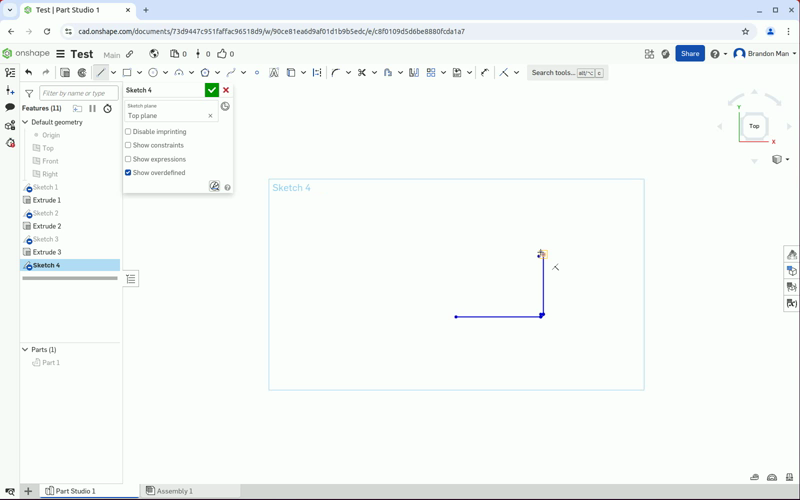
scroll(6)
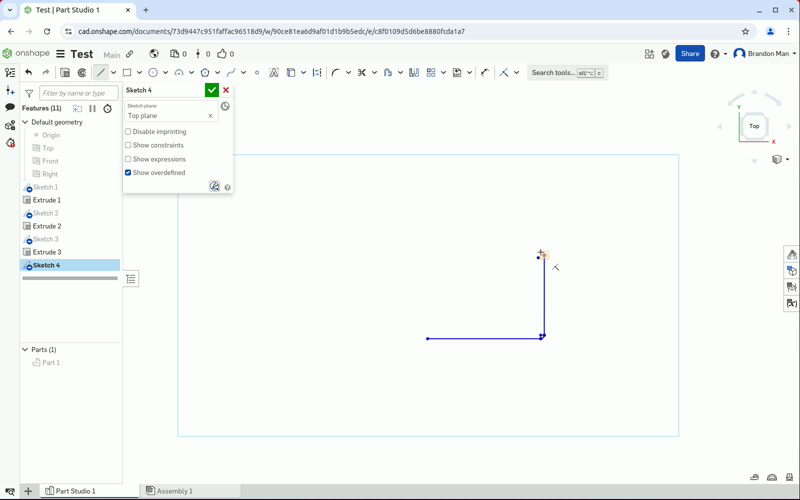
scroll(6)
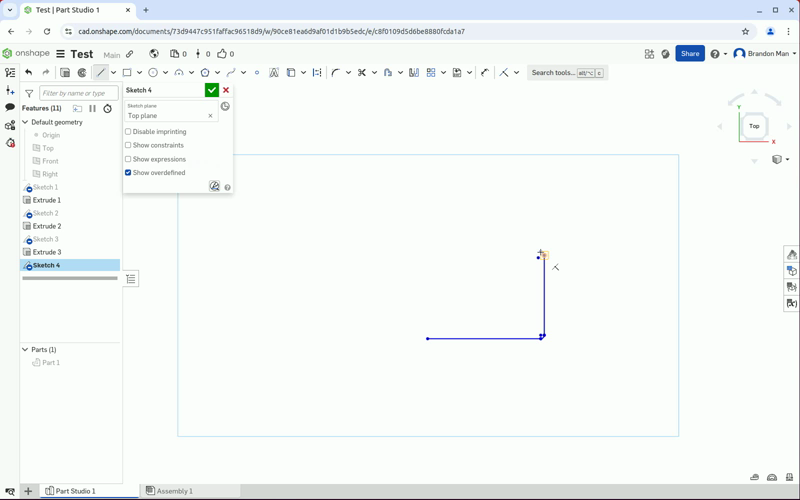
scroll(6)
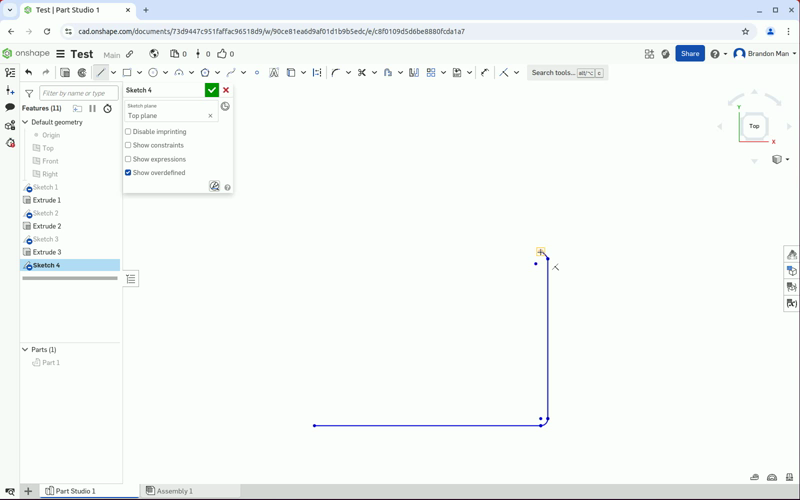
scroll(6)
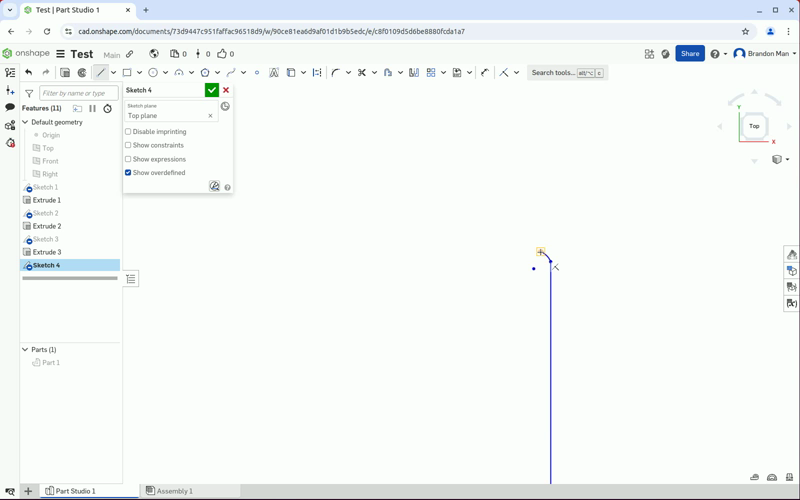
scroll(6)
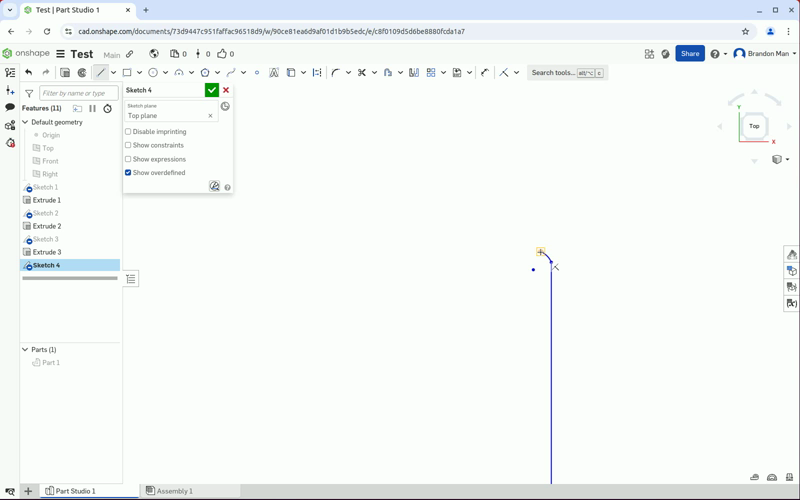
scroll(6)
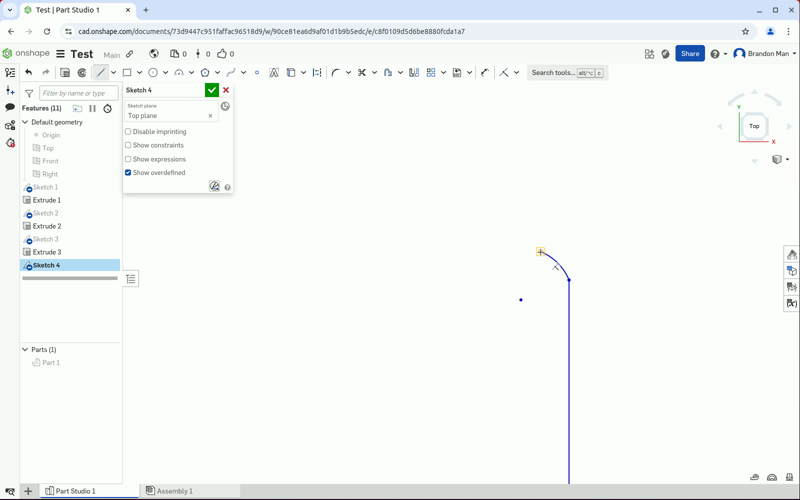
click(540, 251)
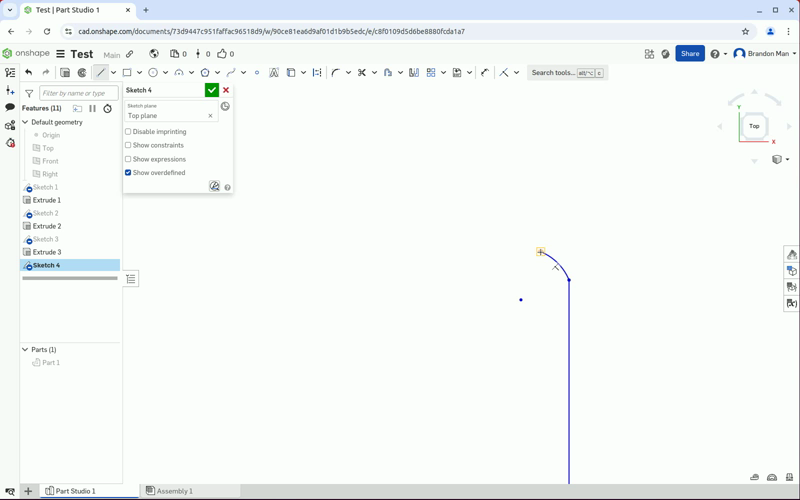
scroll(-6)
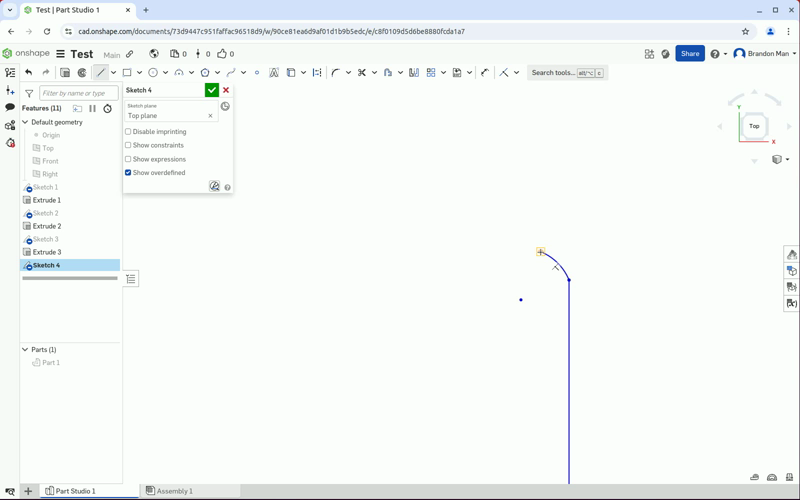
scroll(-6)
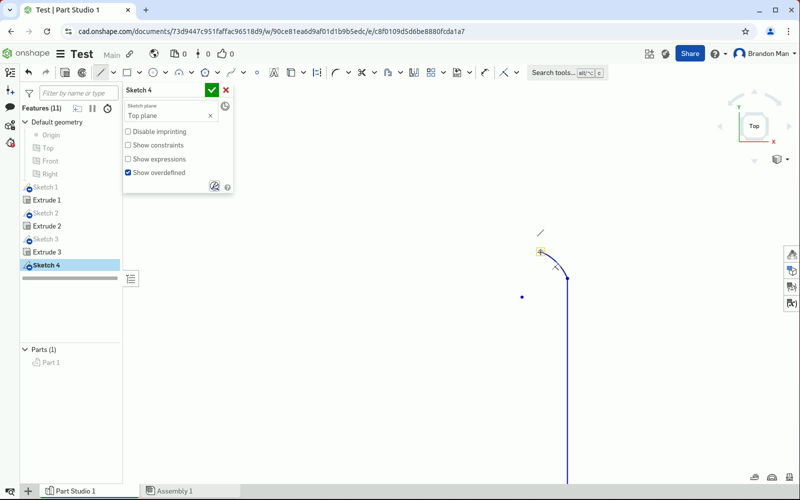
scroll(-6)
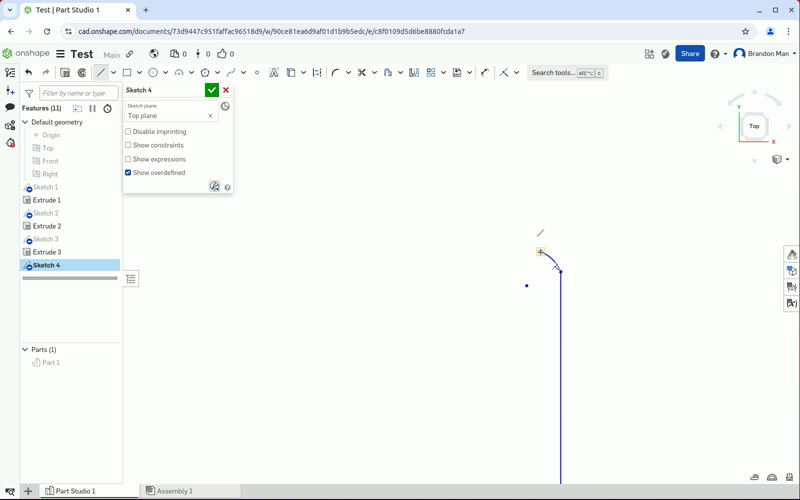
scroll(-6)
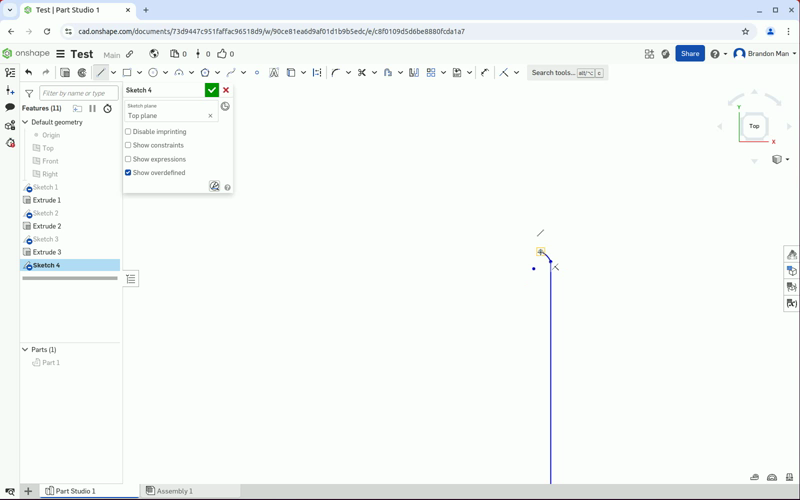
scroll(-6)
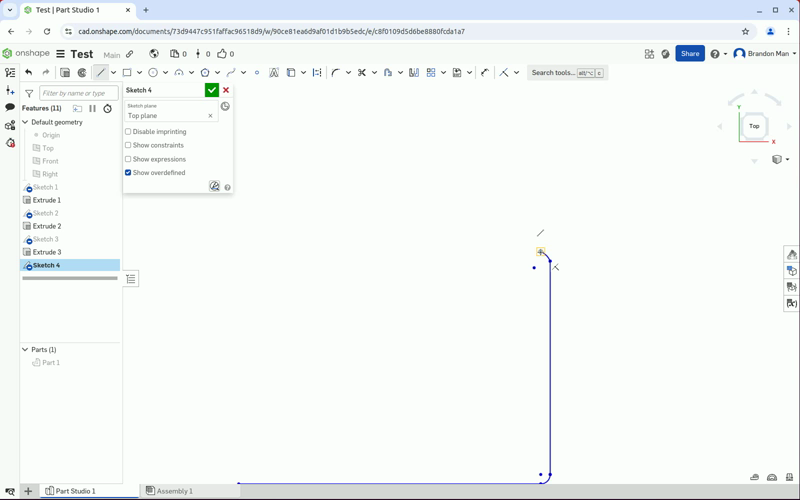
scroll(-6)
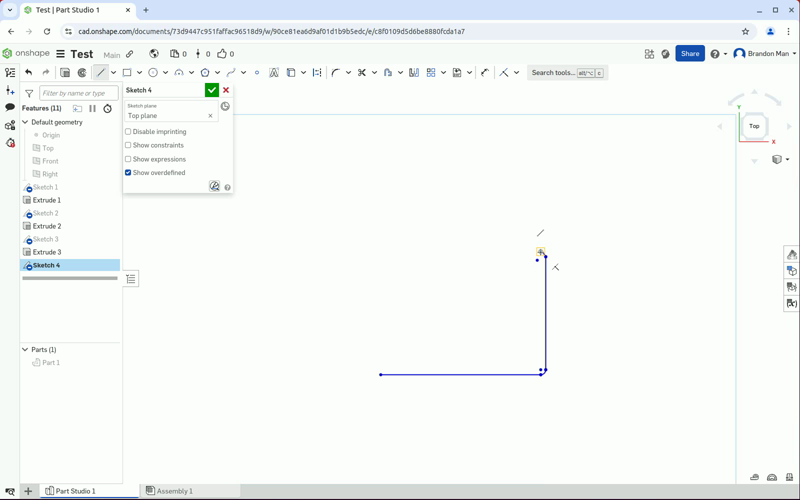
scroll(-6)
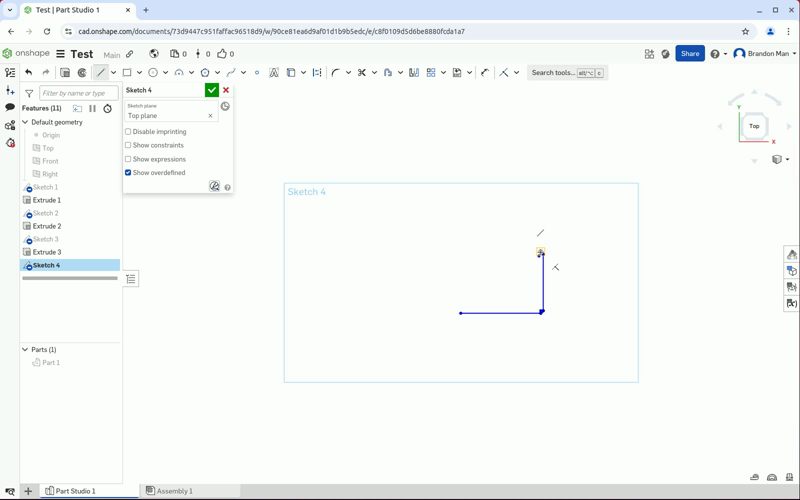
key_down(shift)
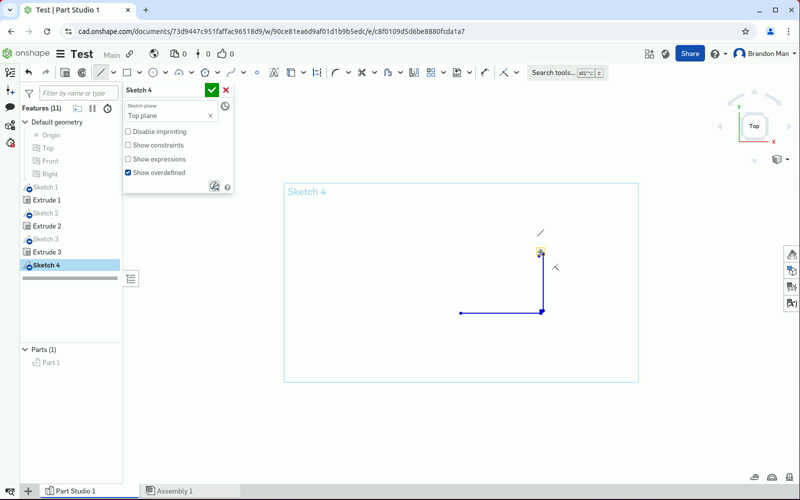
mouse_move(460, 251)
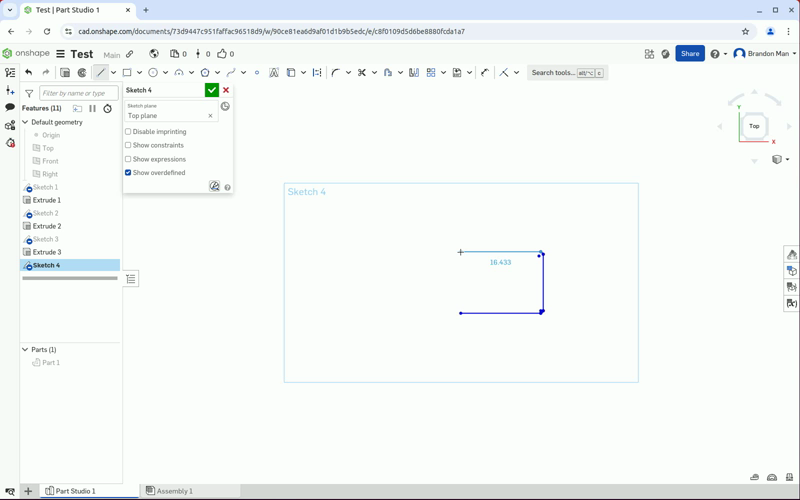
click(460, 251)
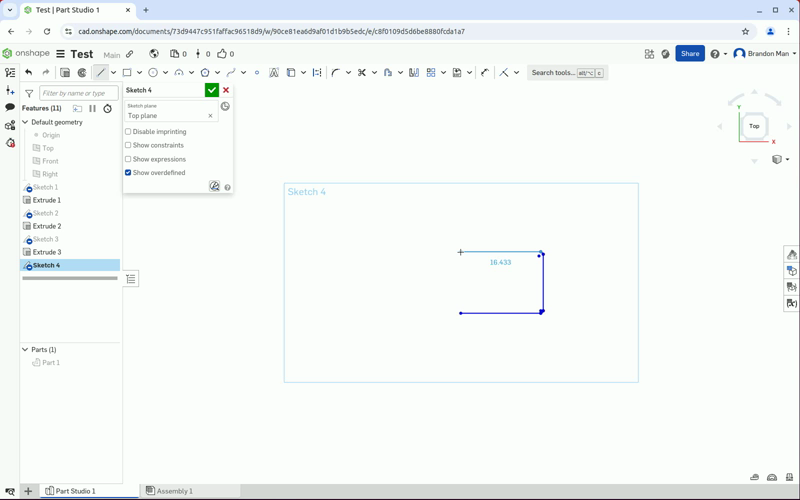
key_up(shift)
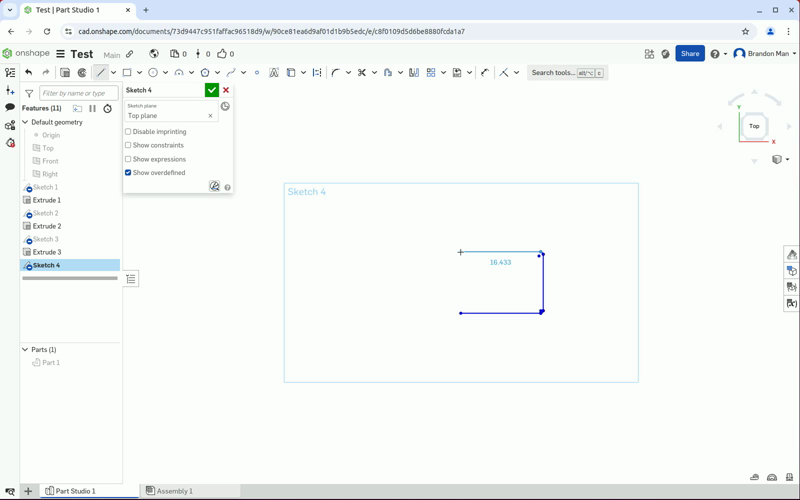
key(esc)
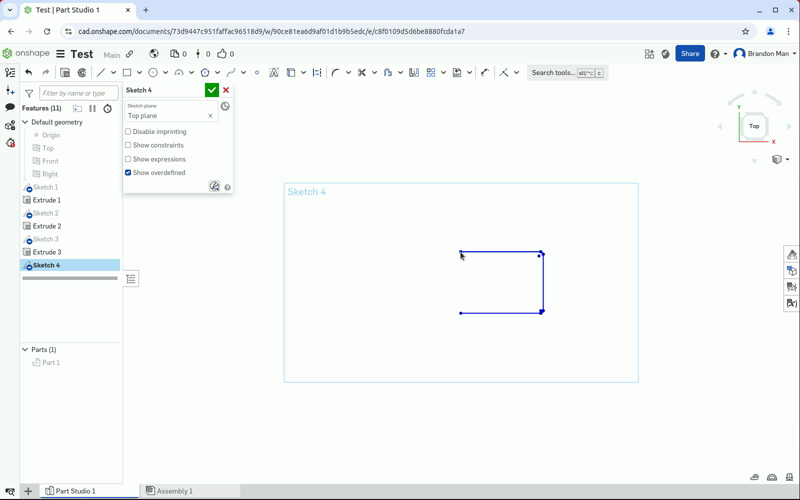
key(a)
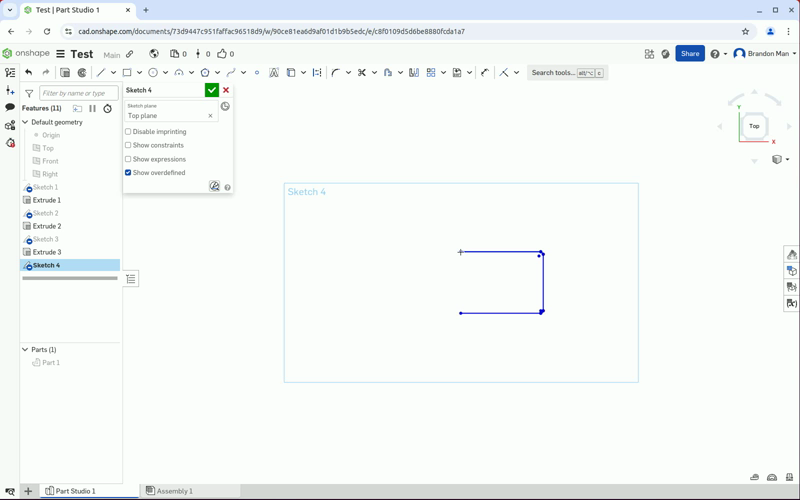
mouse_move(460, 251)
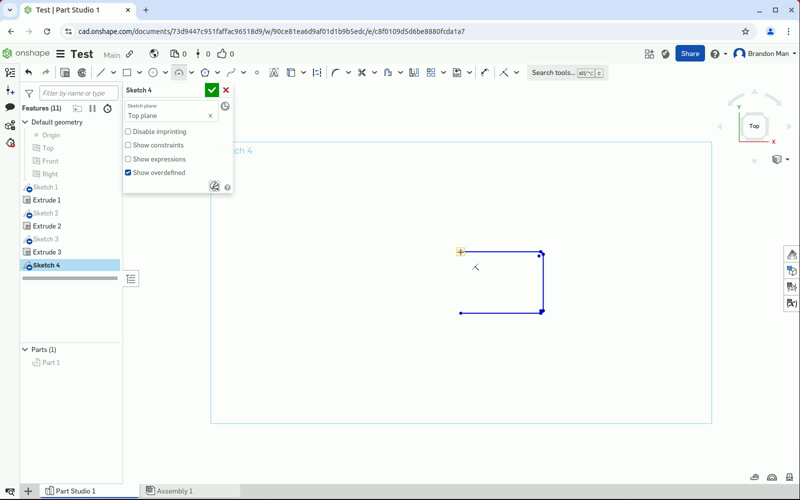
click(460, 251)
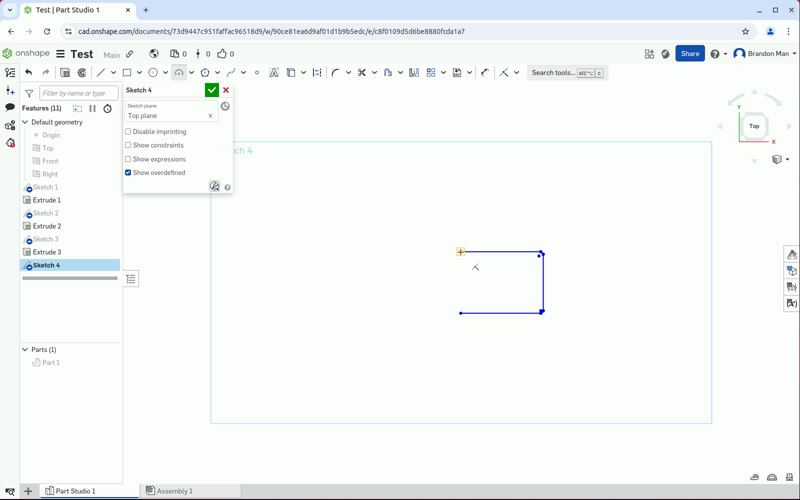
mouse_move(460, 313)
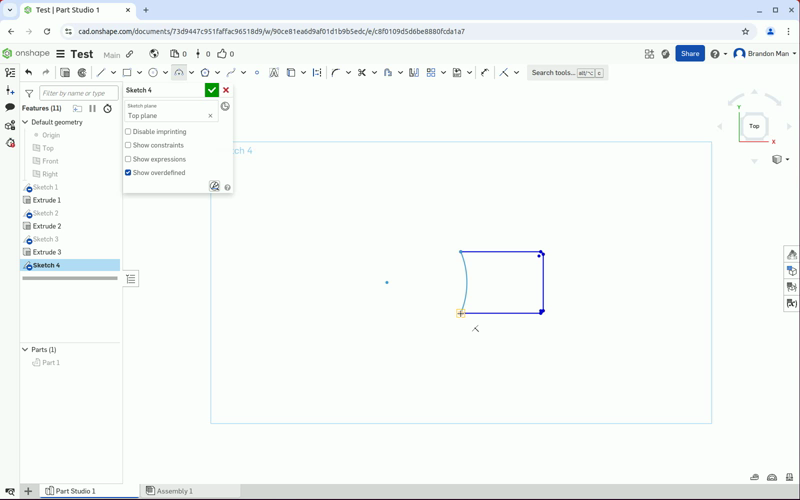
click(460, 313)
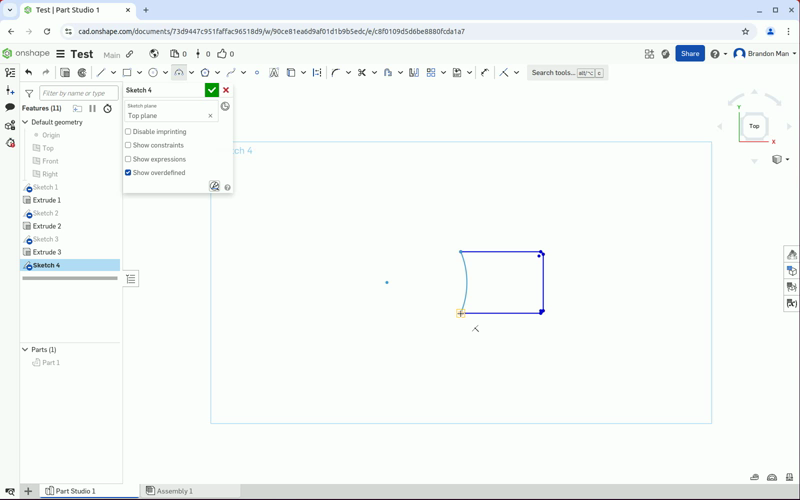
key_down(shift)
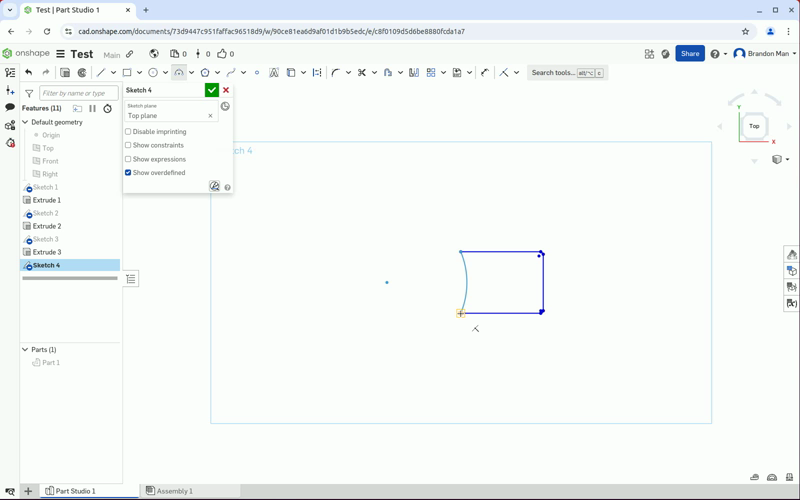
mouse_move(491, 282)
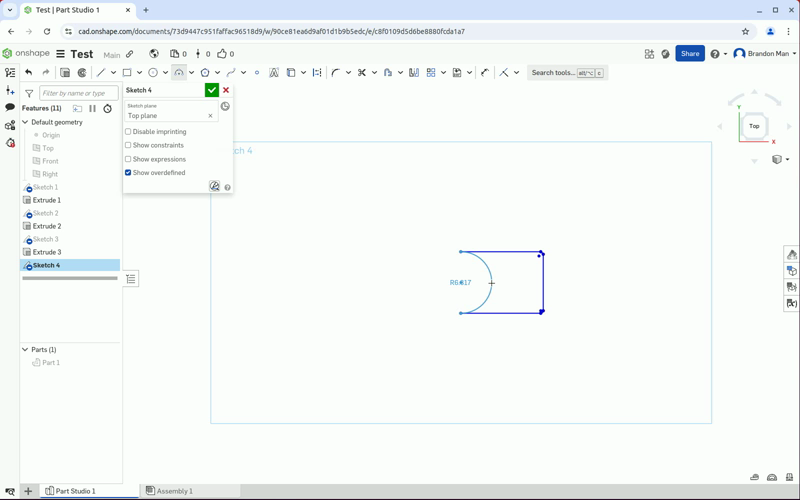
click(491, 282)
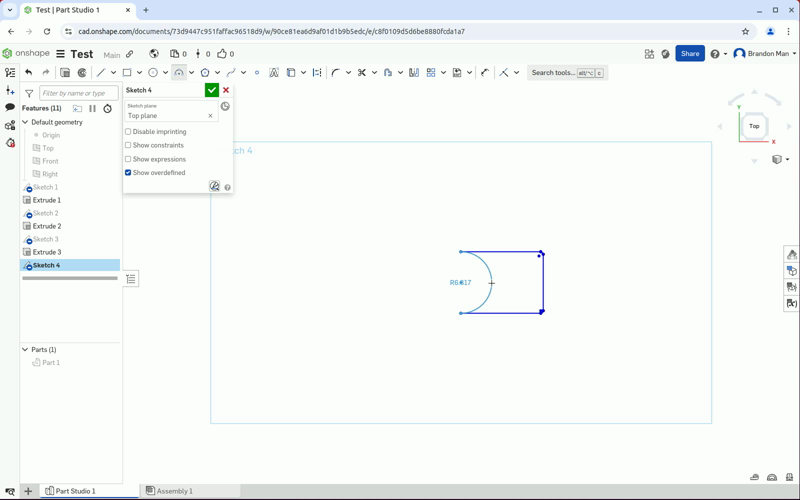
key_up(shift)
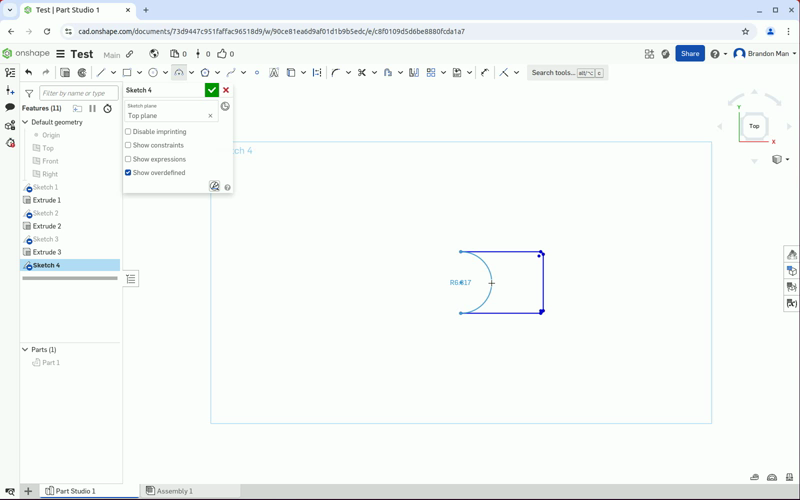
key(esc)
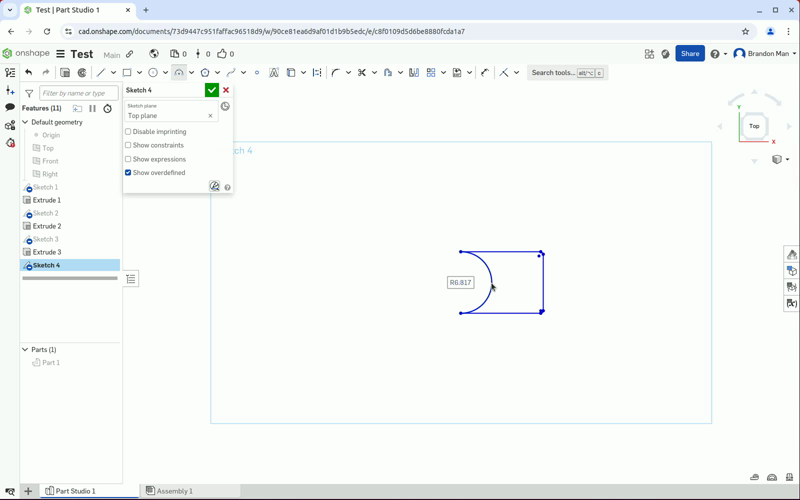
mouse_move(503, 299)
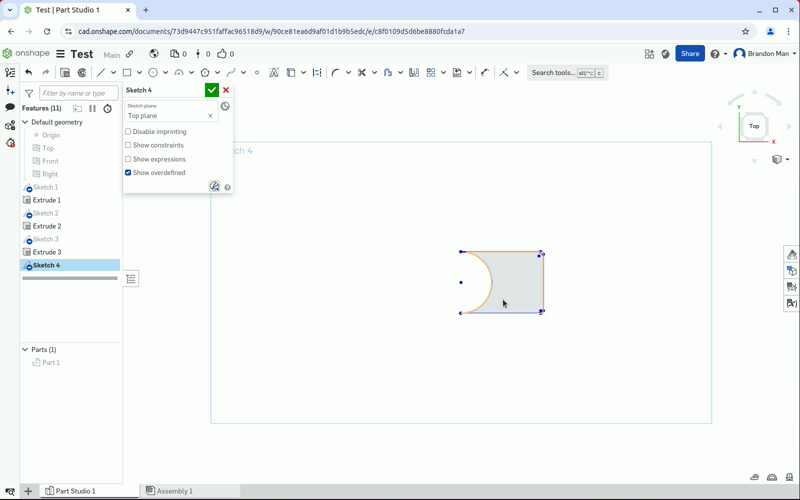
scroll(6)
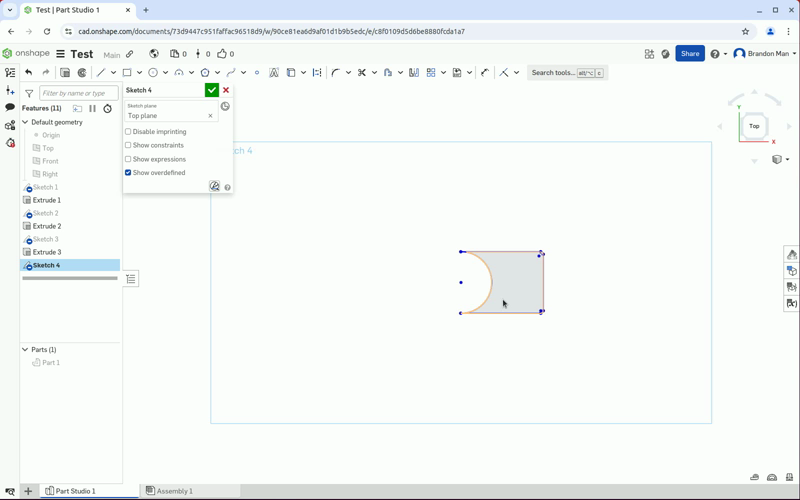
scroll(6)
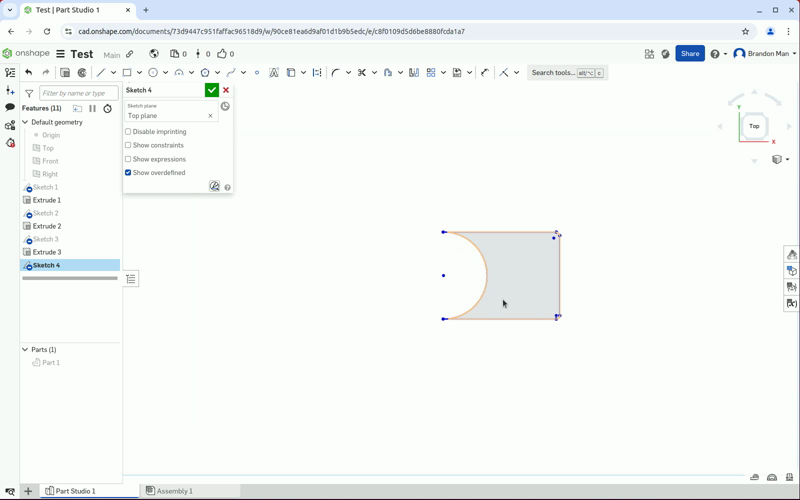
scroll(6)
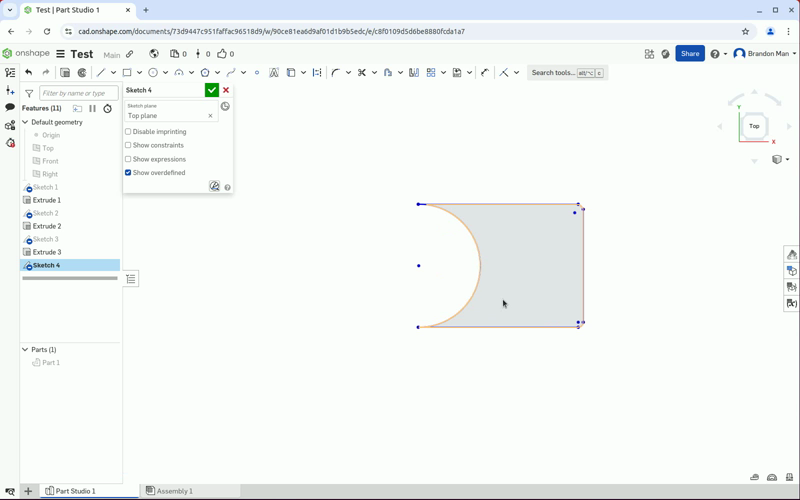
scroll(6)
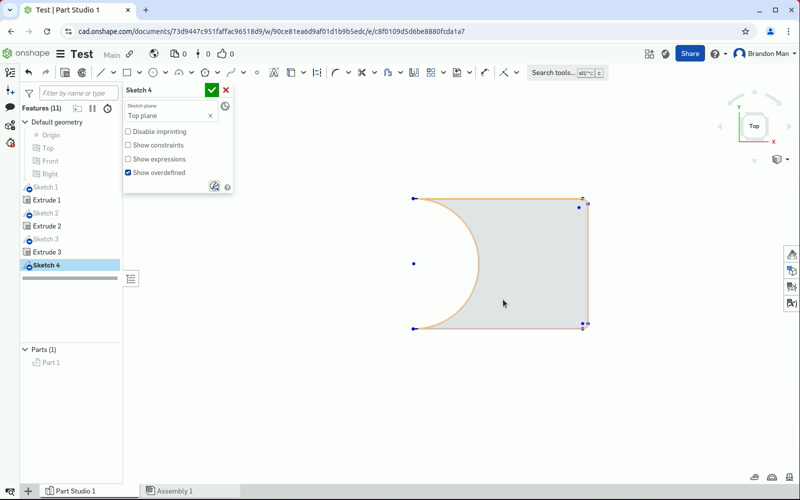
scroll(6)
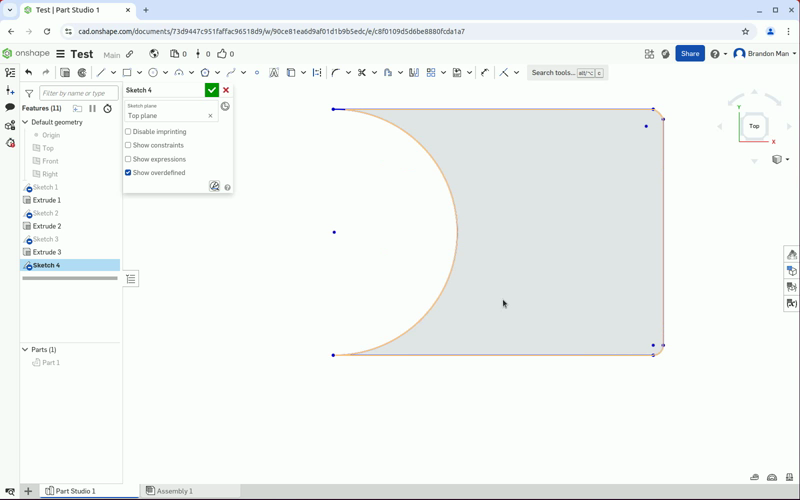
scroll(6)
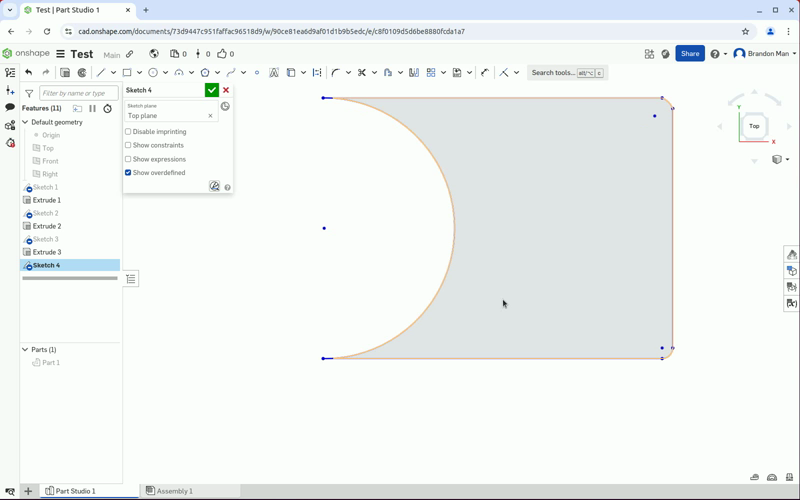
scroll(6)
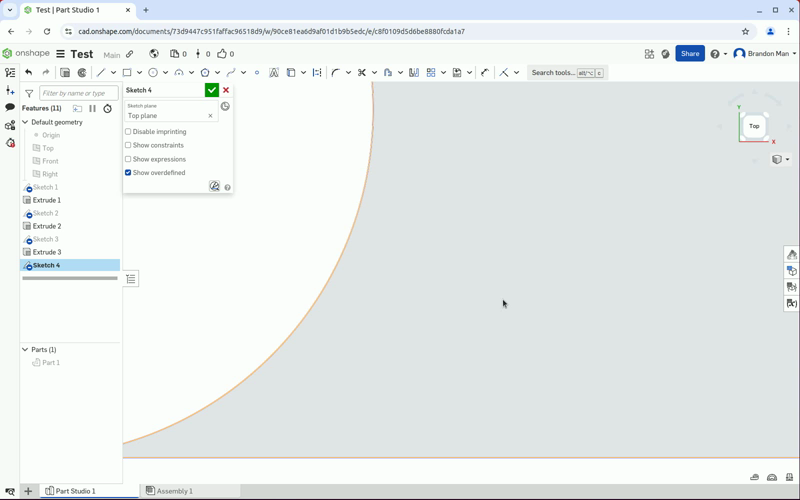
click(503, 299)
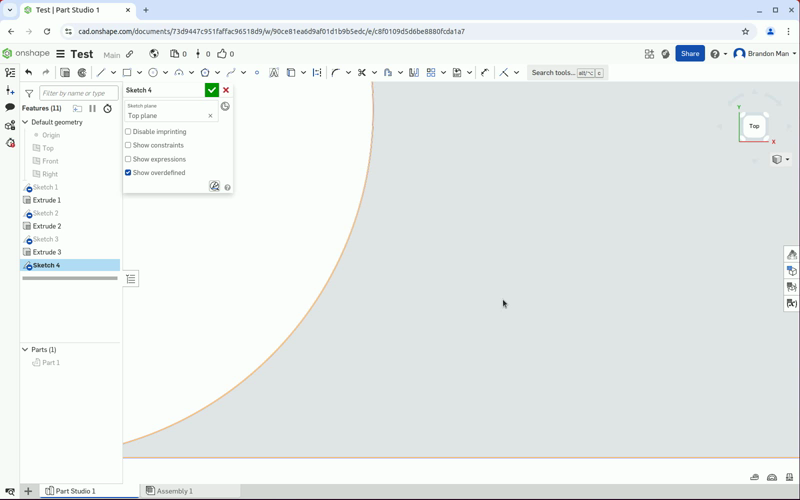
scroll(-6)
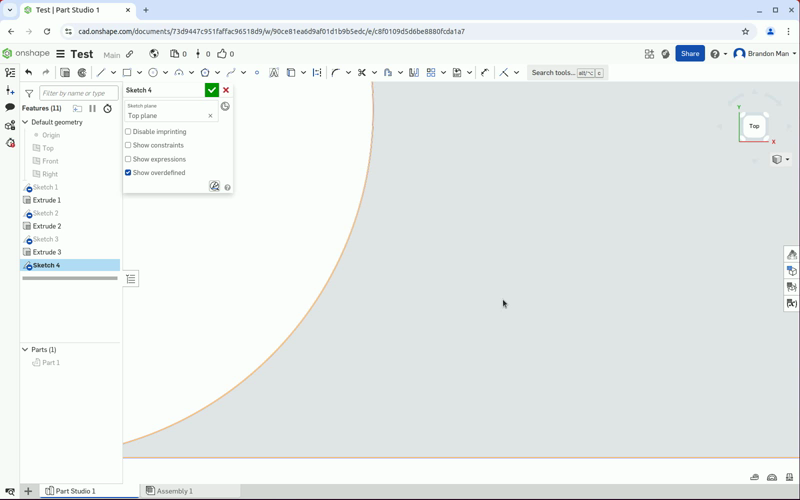
scroll(-6)
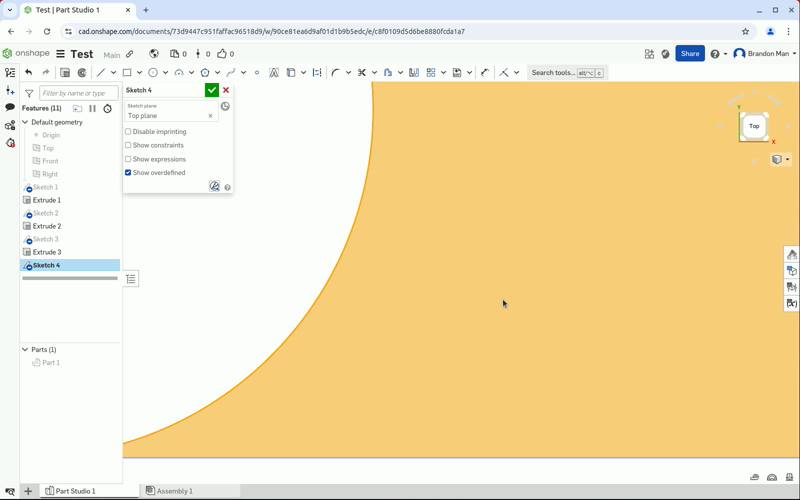
scroll(-6)
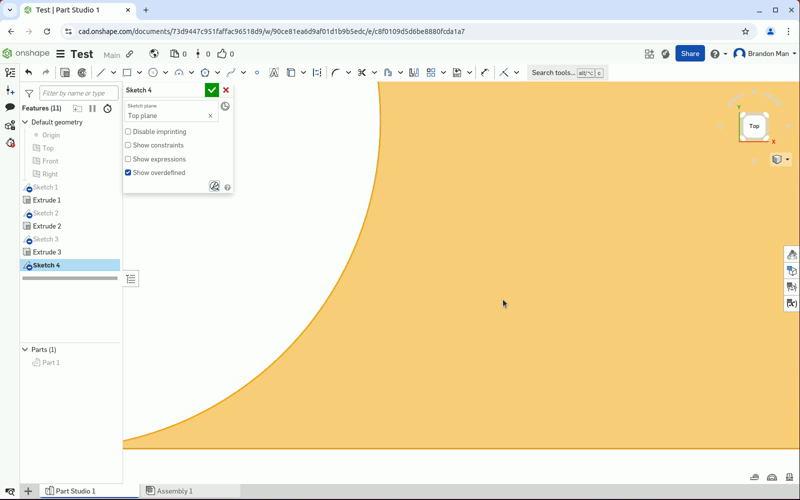
scroll(-6)
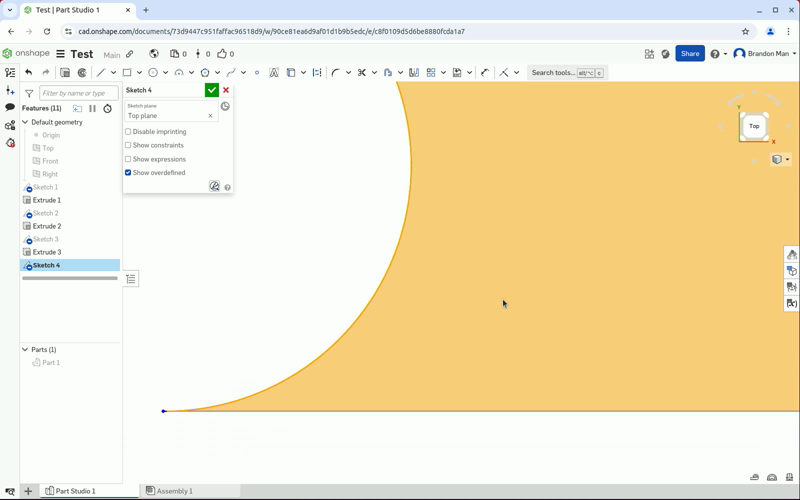
scroll(-6)
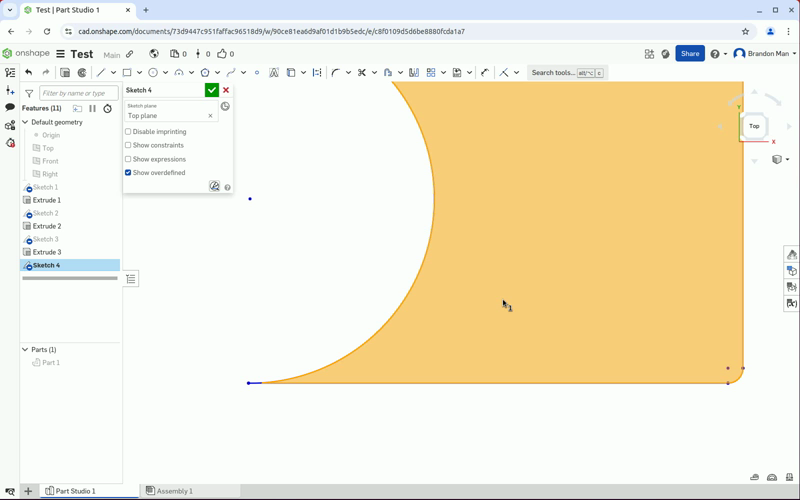
scroll(-6)
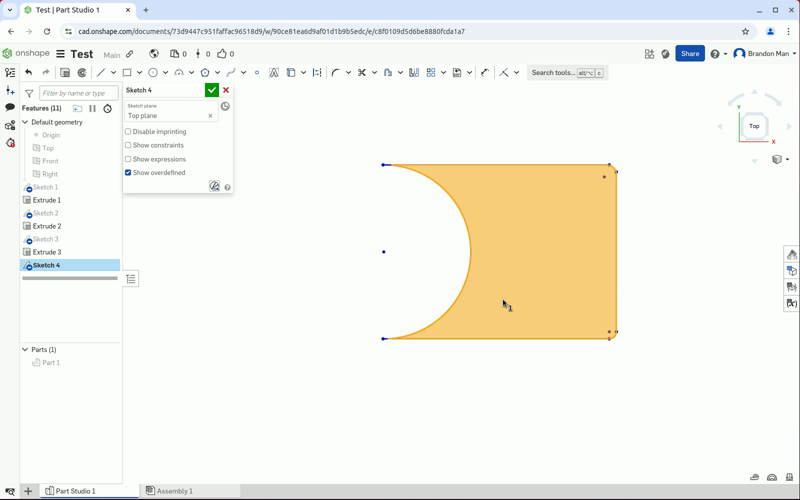
scroll(-6)
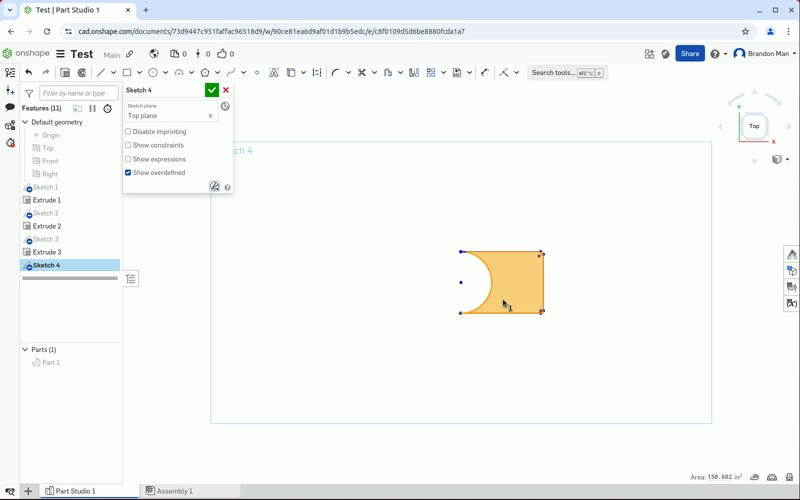
mouse_move(73, 352)
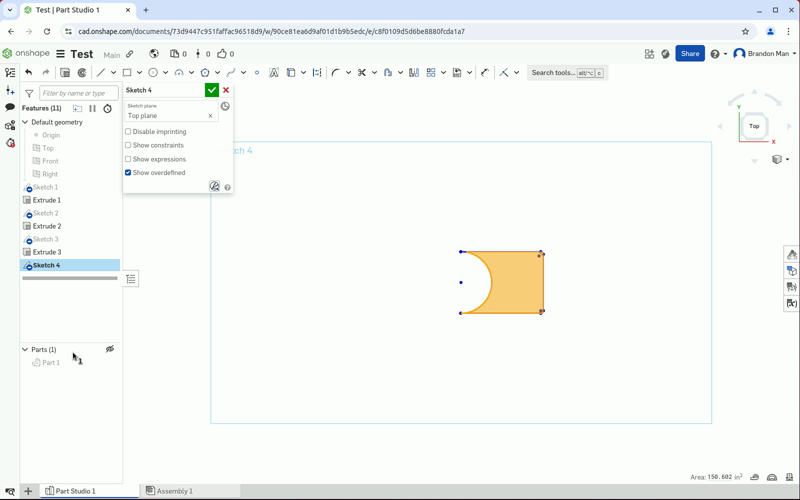
key(shift+y)
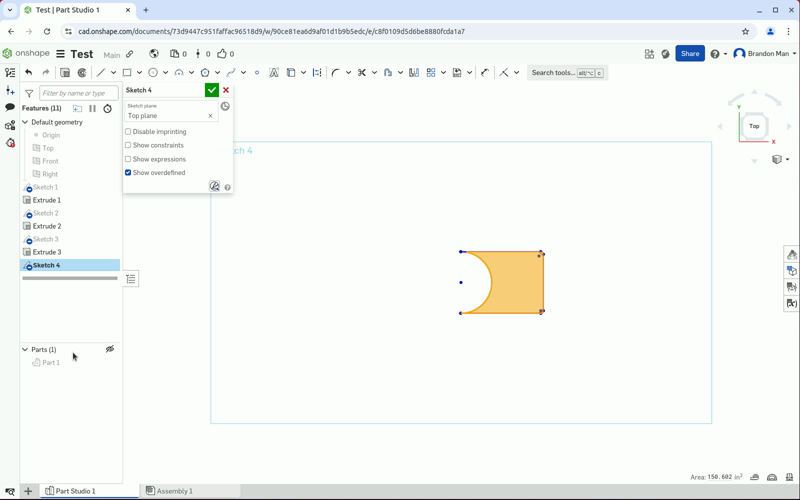
key(shift+e)
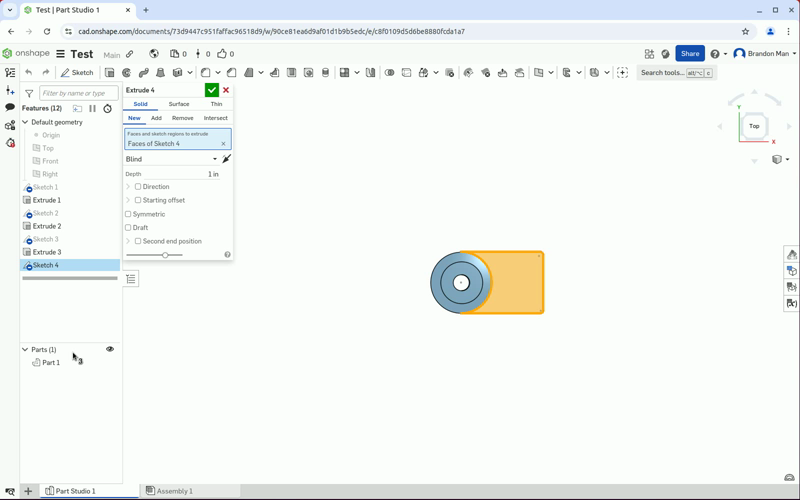
mouse_move(143, 106)
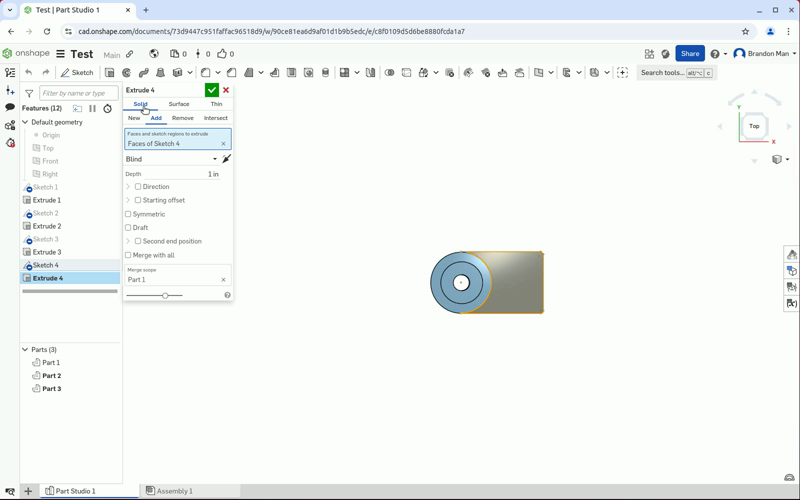
click(143, 106)
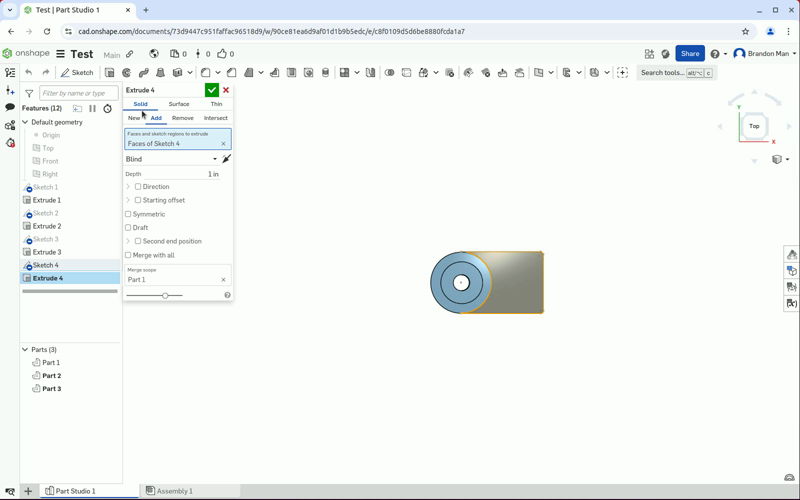
mouse_move(137, 120)
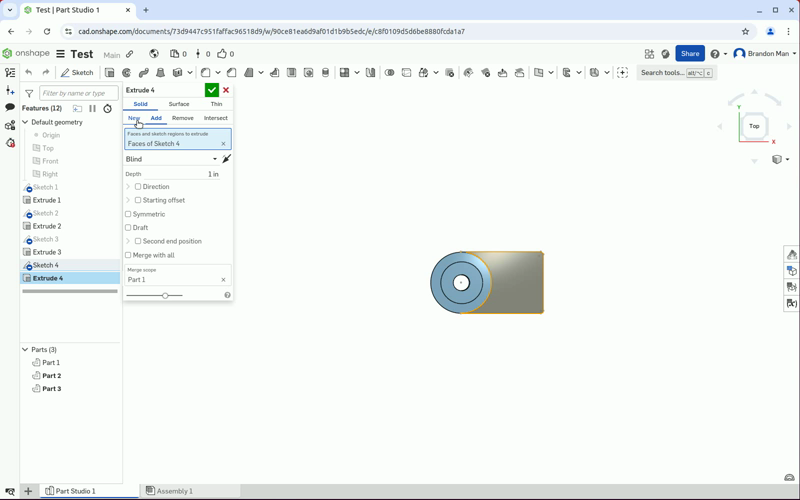
click(137, 120)
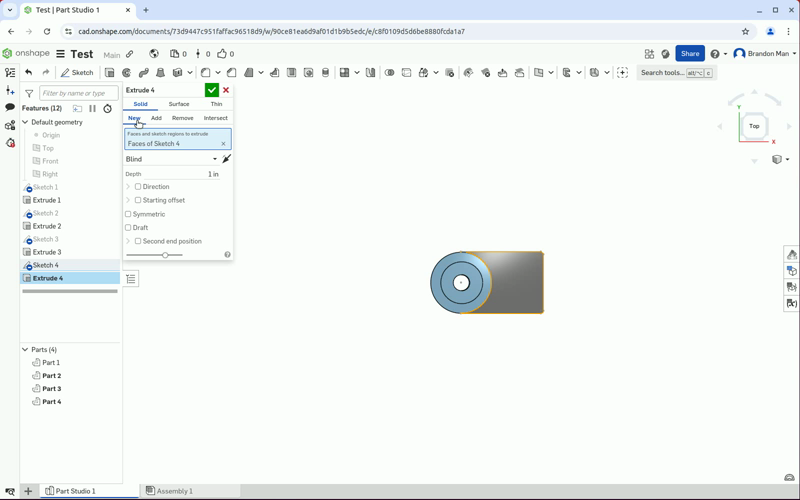
key(tab, 4)
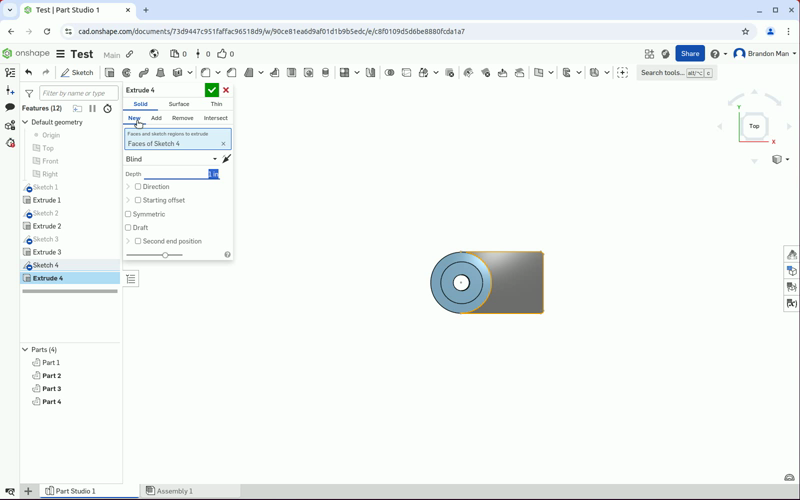
text(-2.166)
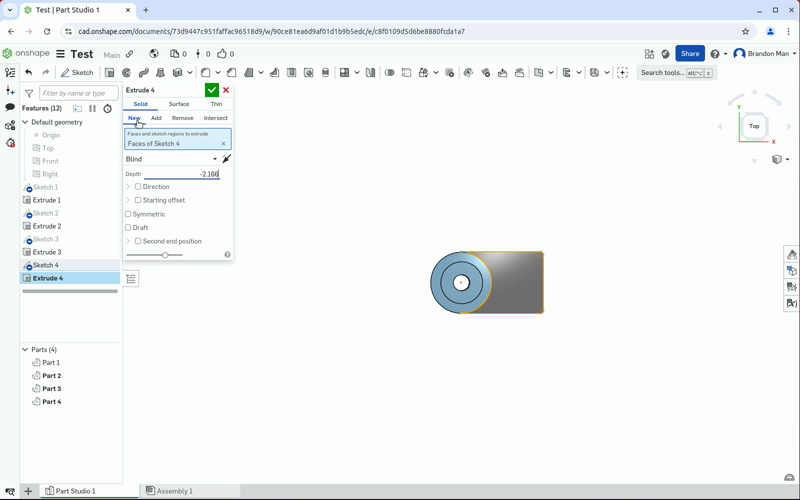
key(enter)
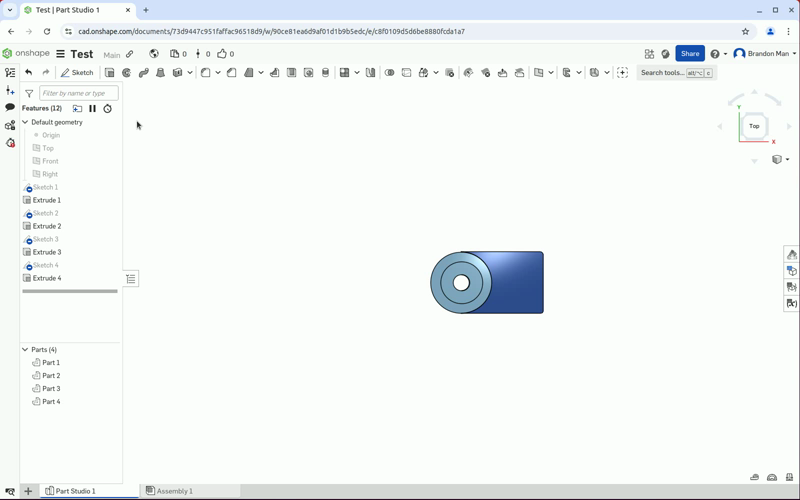
key(shift+h)
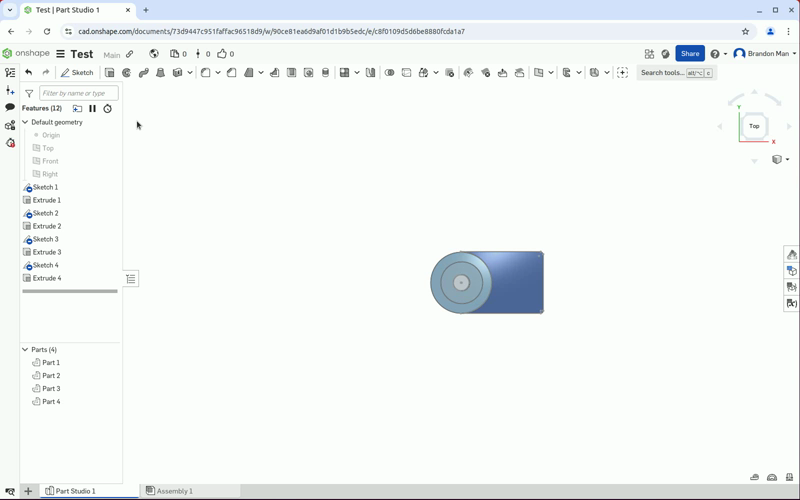
key(shift+h)
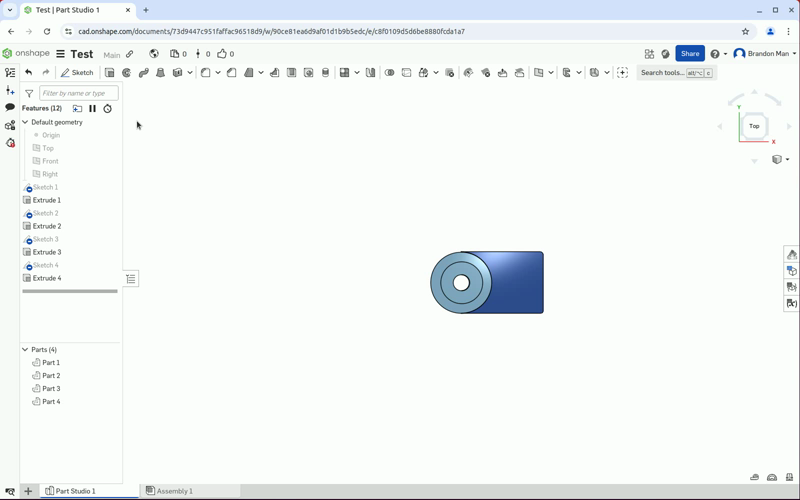
mouse_move(73, 189)
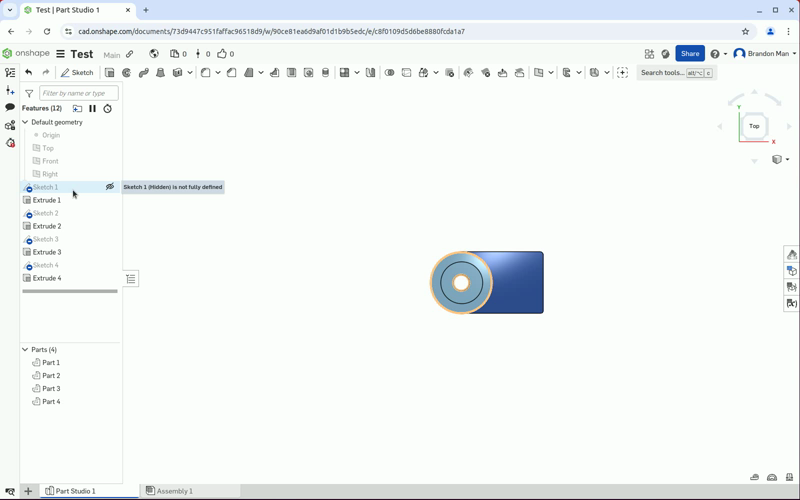
click(73, 189)
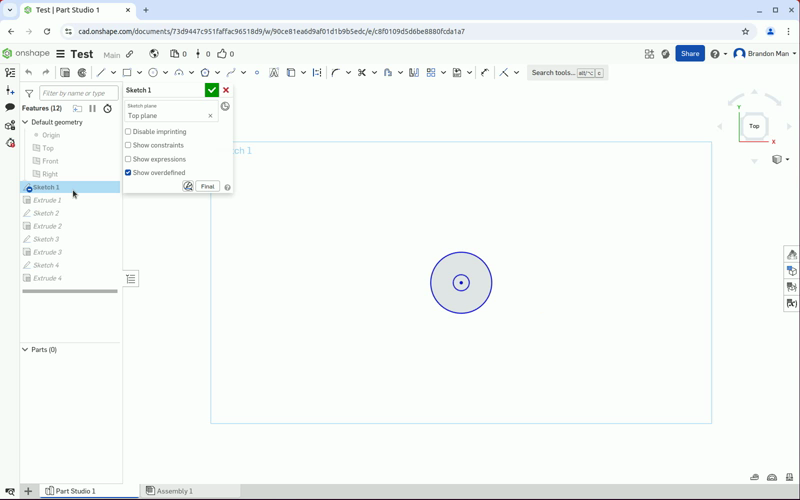
mouse_move(229, 92)
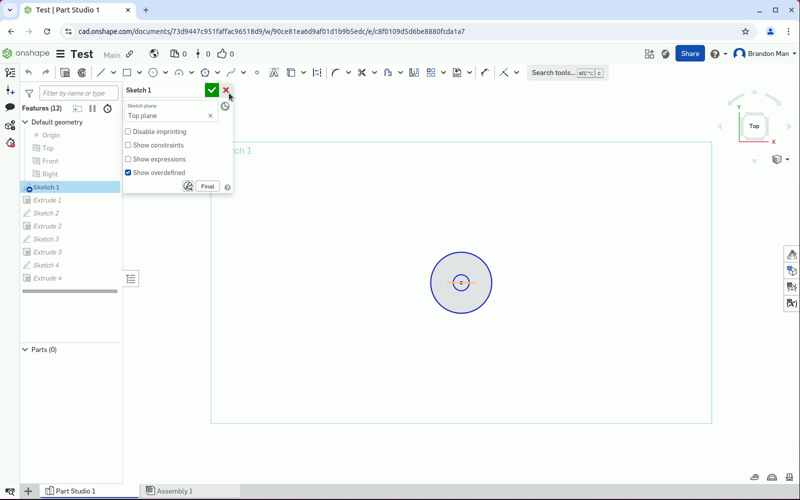
click(229, 92)
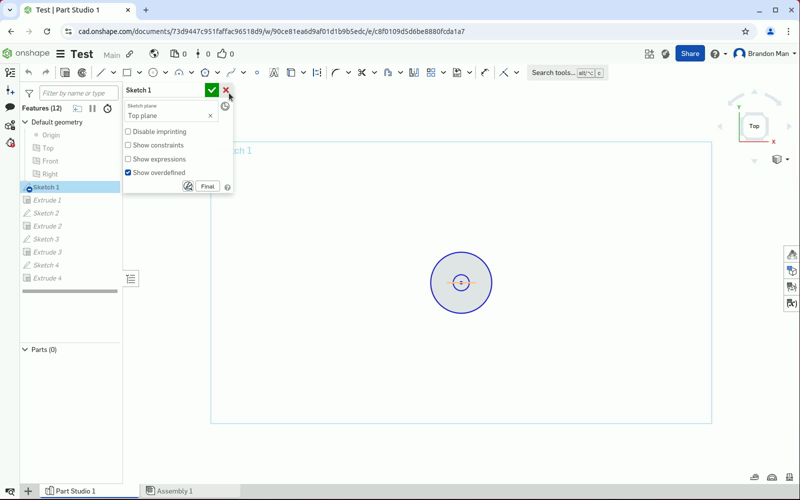
key(shift+s)
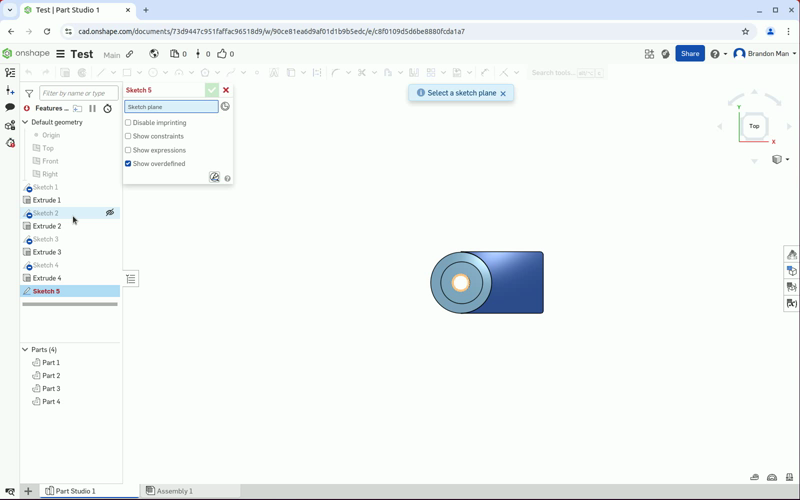
scroll(3)
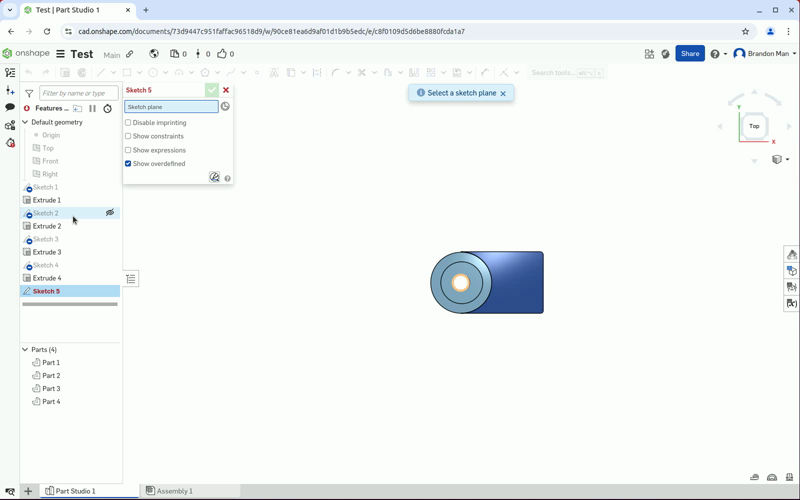
mouse_move(73, 150)
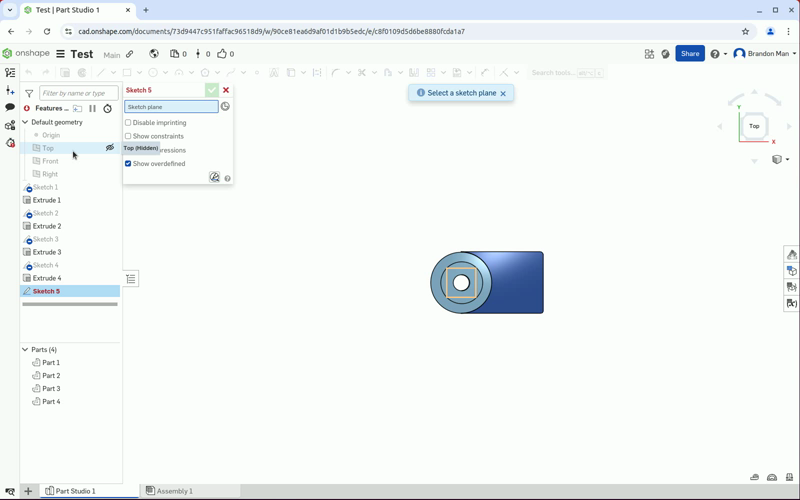
click(73, 150)
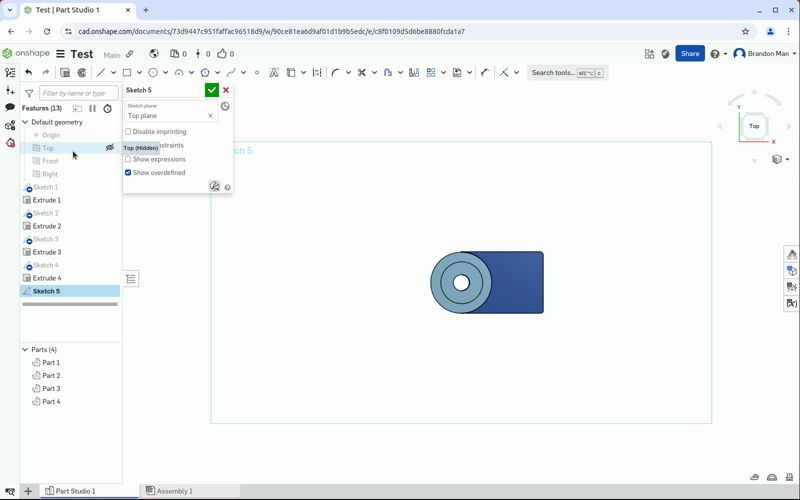
mouse_move(73, 352)
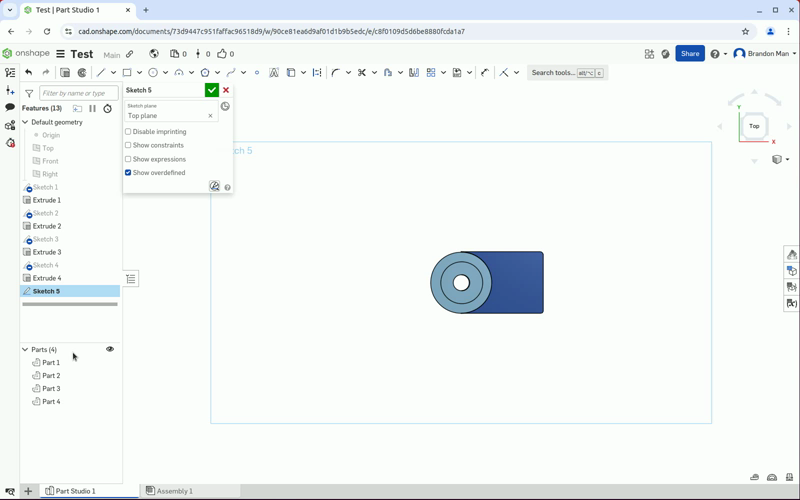
key(y)
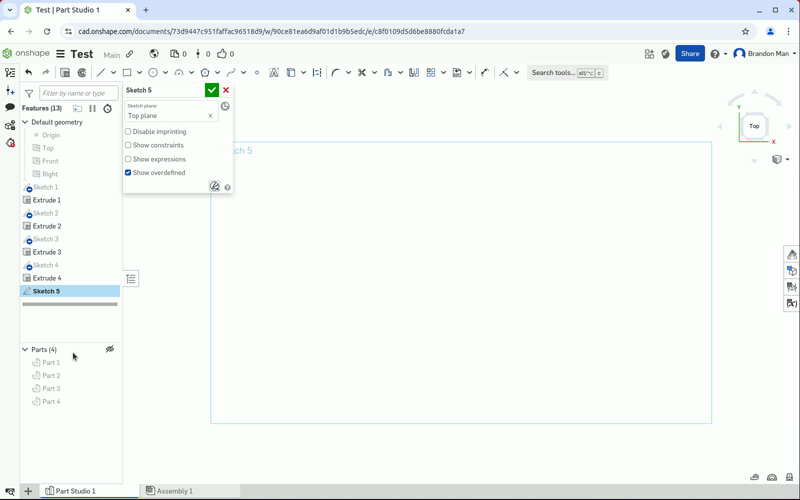
key(a)
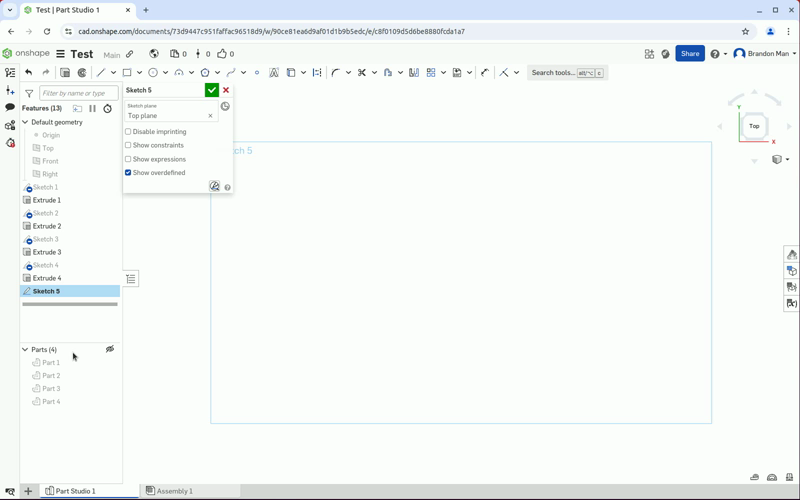
key_down(shift)
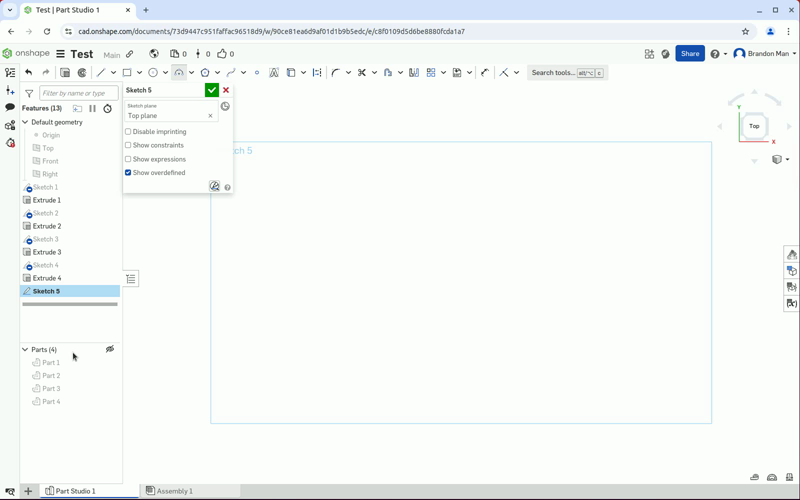
mouse_move(378, 311)
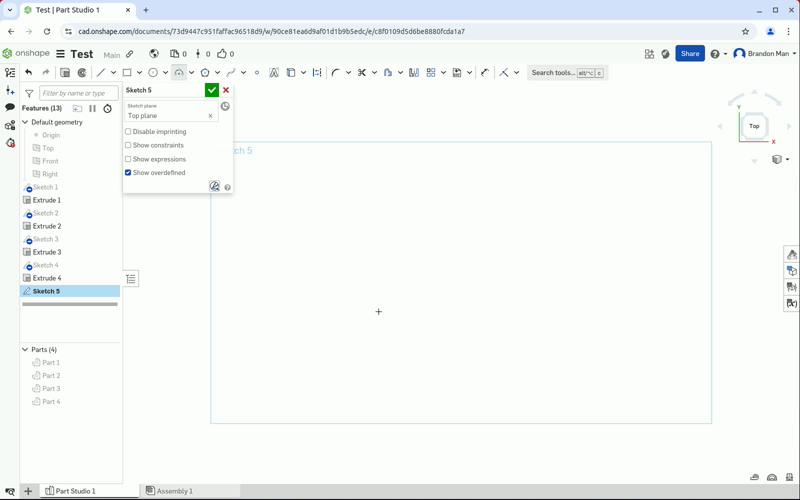
click(378, 311)
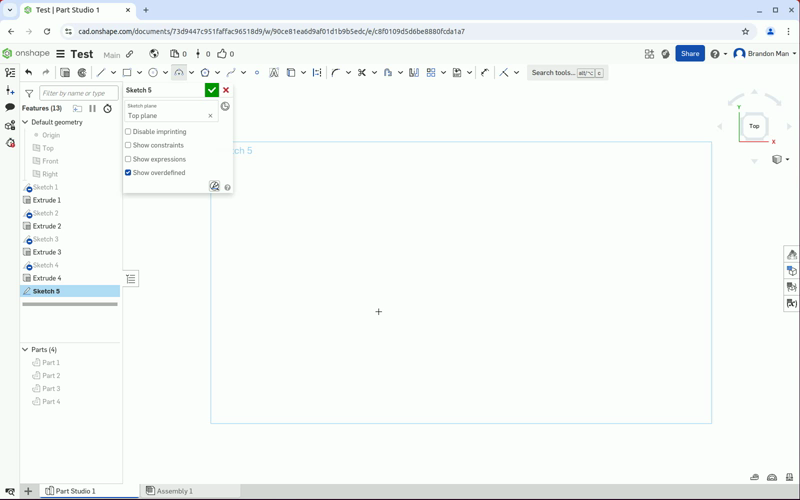
key_up(shift)
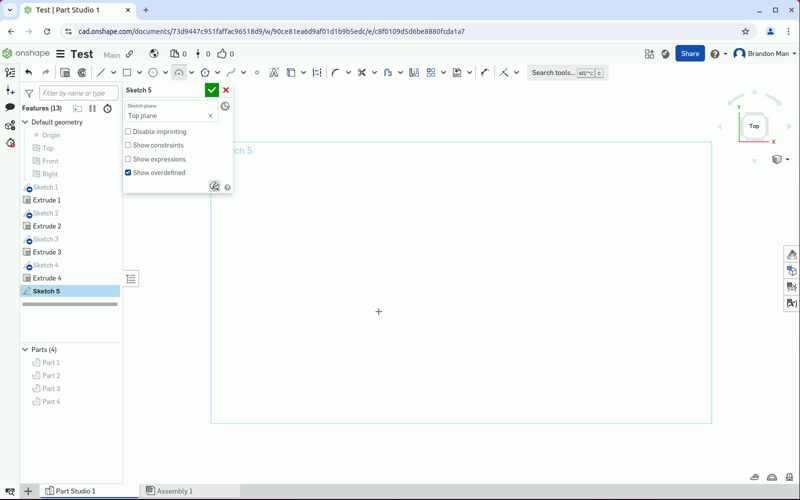
key_down(shift)
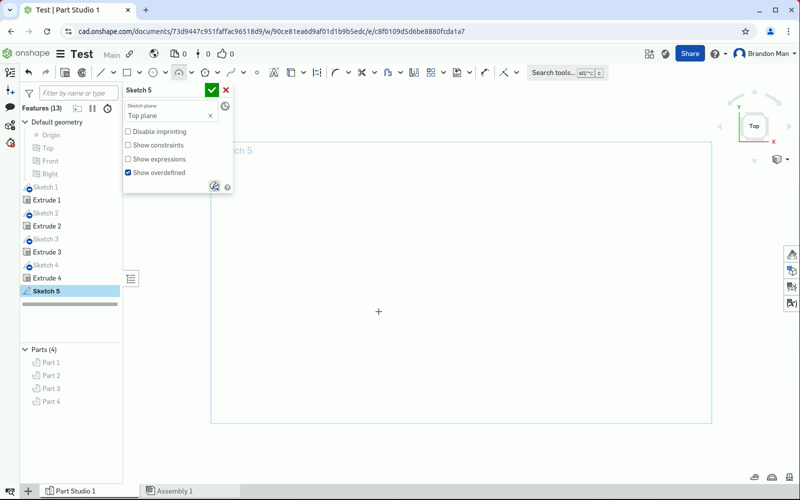
mouse_move(381, 313)
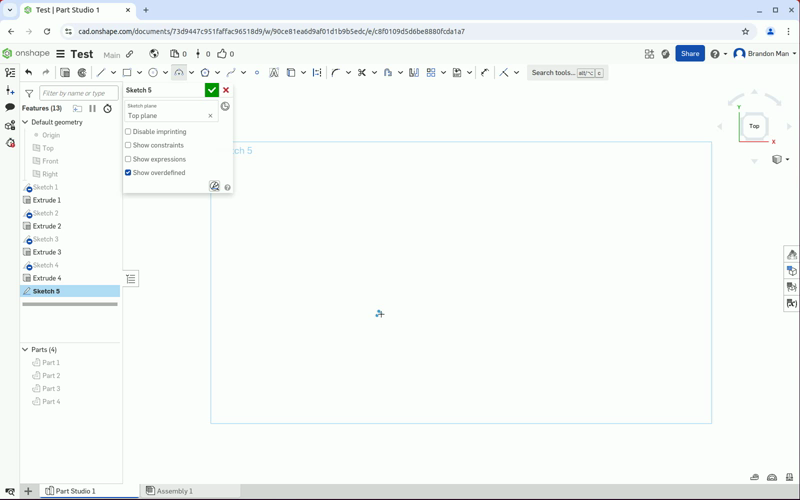
scroll(6)
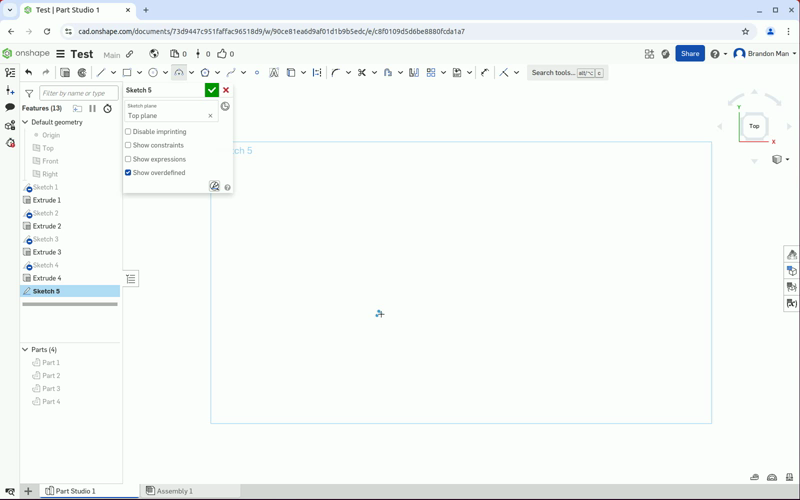
scroll(6)
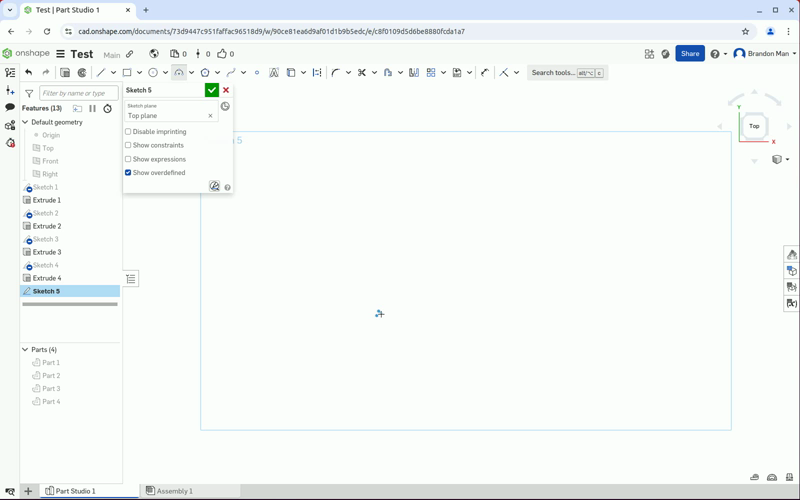
scroll(6)
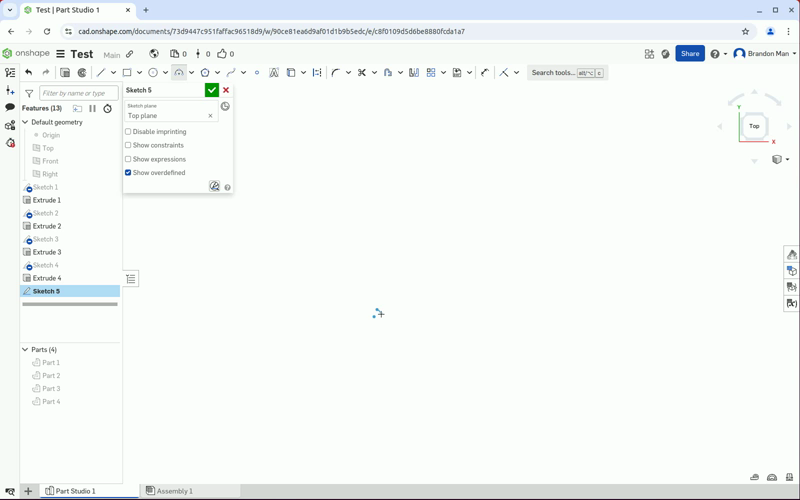
scroll(6)
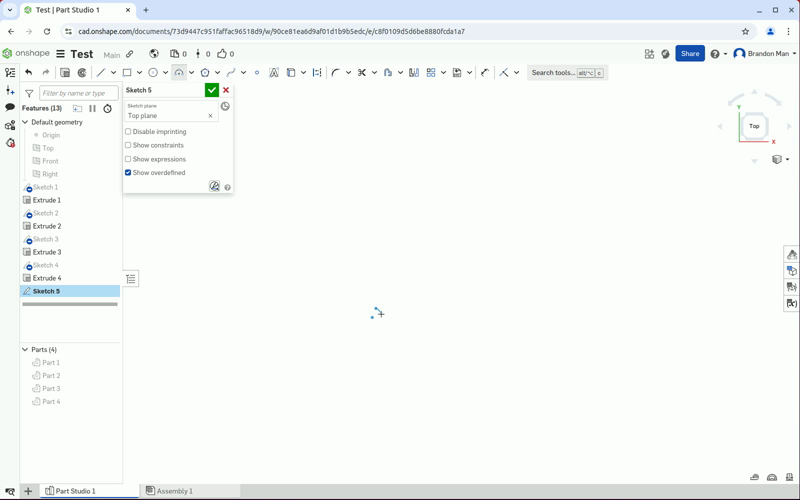
scroll(6)
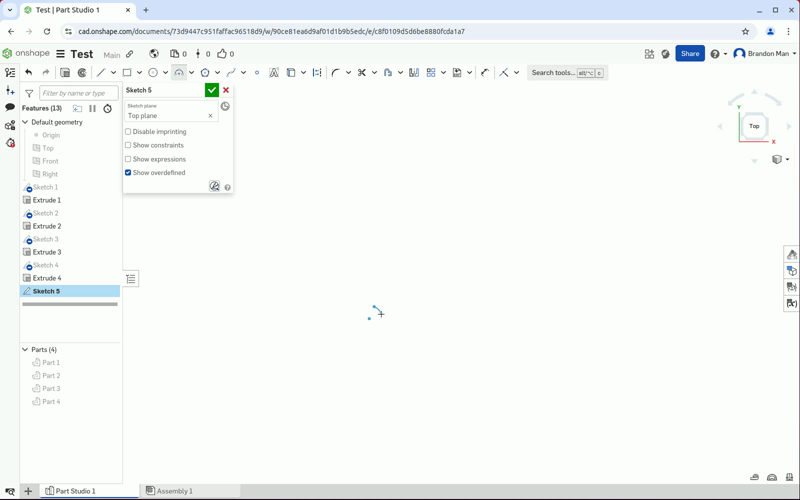
scroll(6)
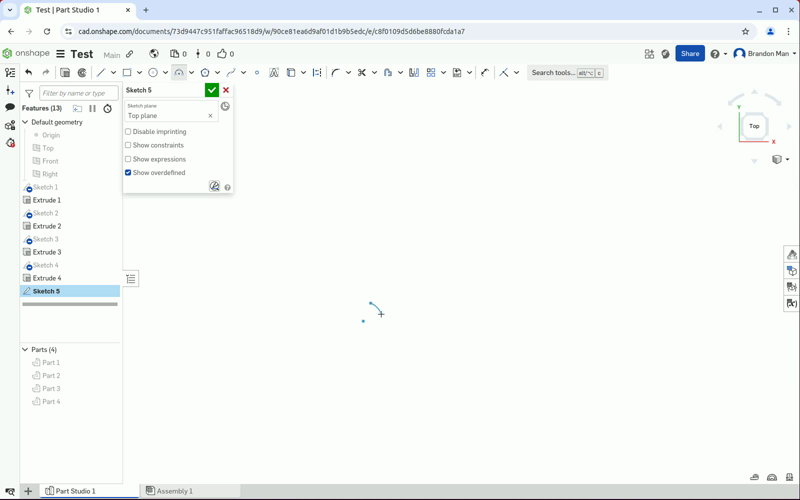
scroll(6)
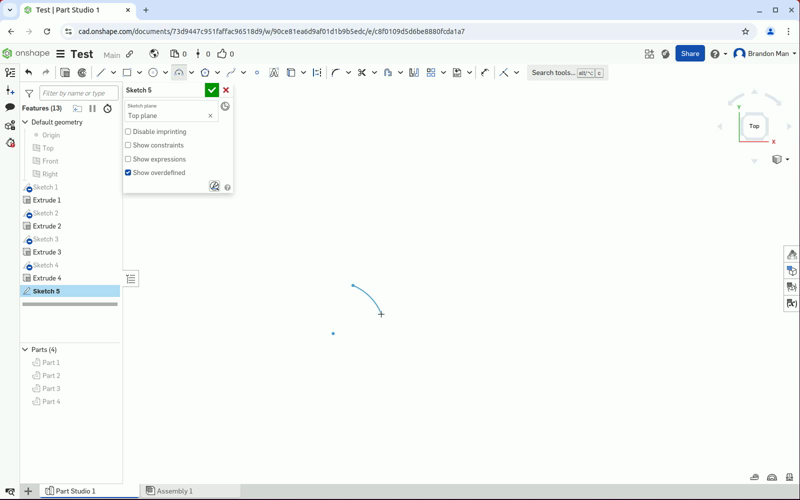
click(381, 313)
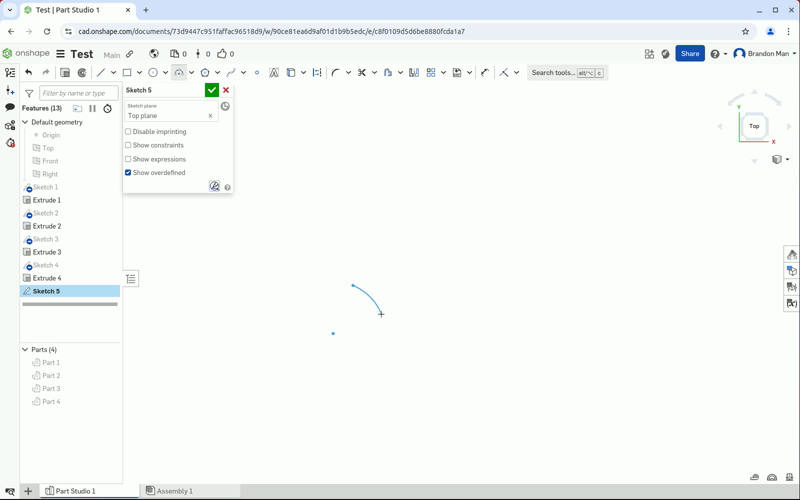
scroll(-6)
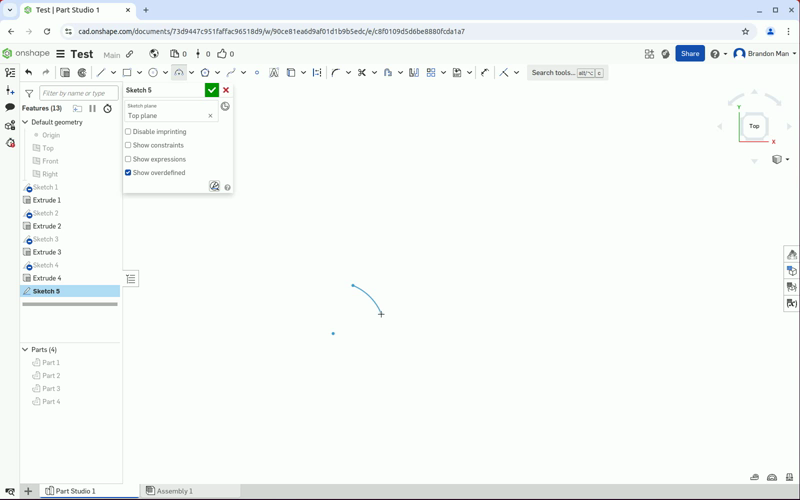
scroll(-6)
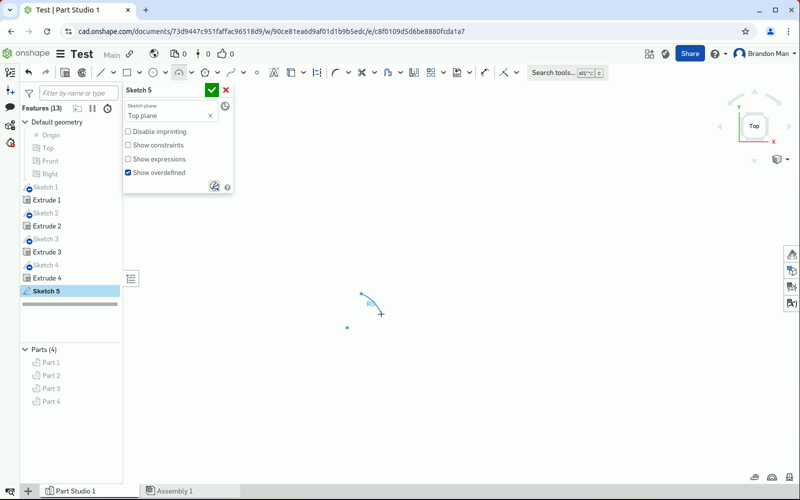
scroll(-6)
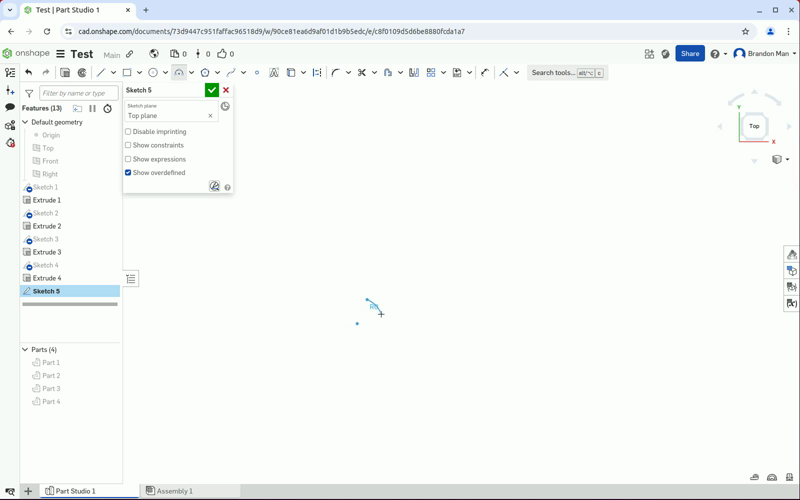
scroll(-6)
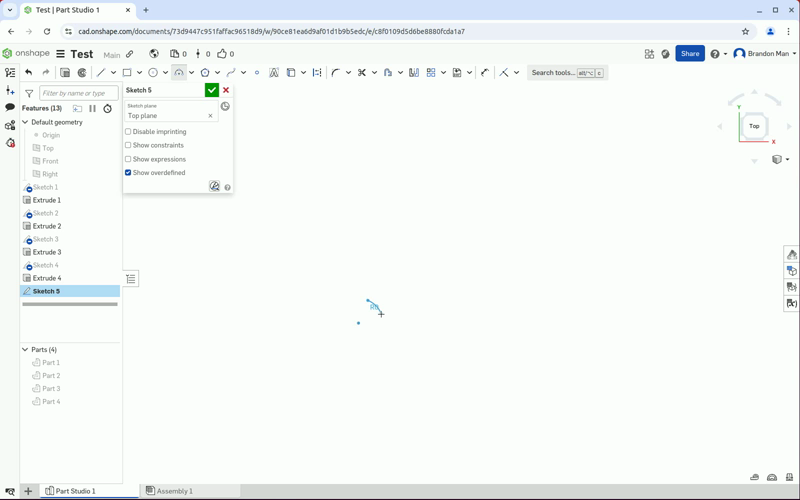
scroll(-6)
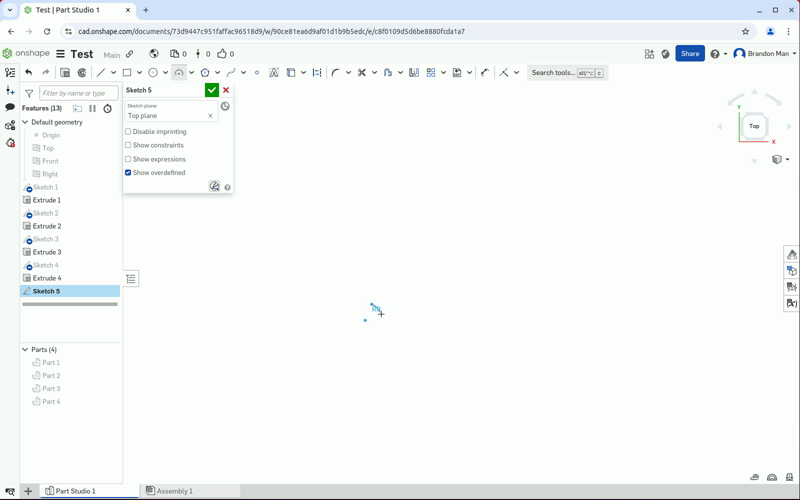
scroll(-6)
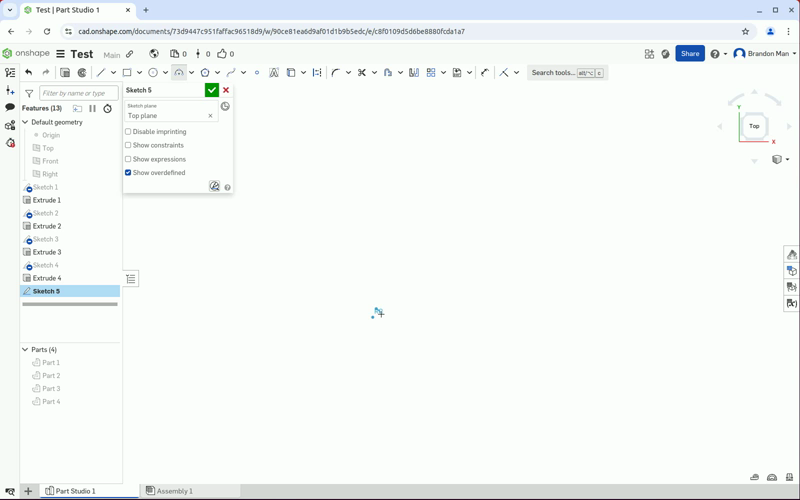
scroll(-6)
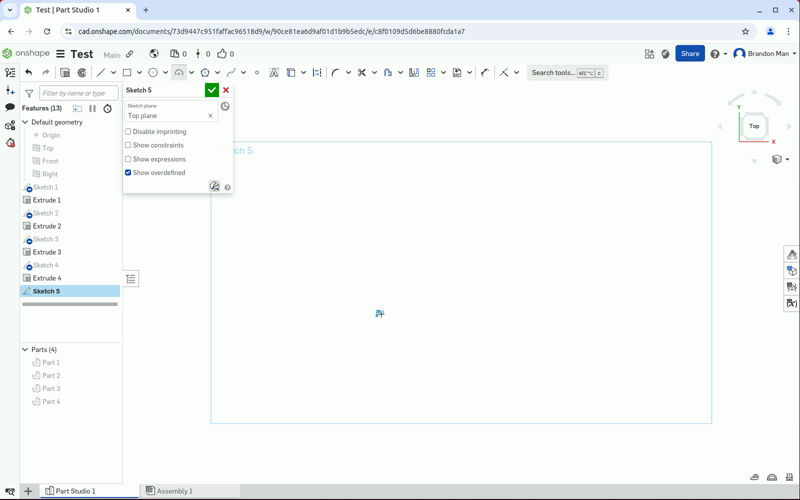
mouse_move(379, 312)
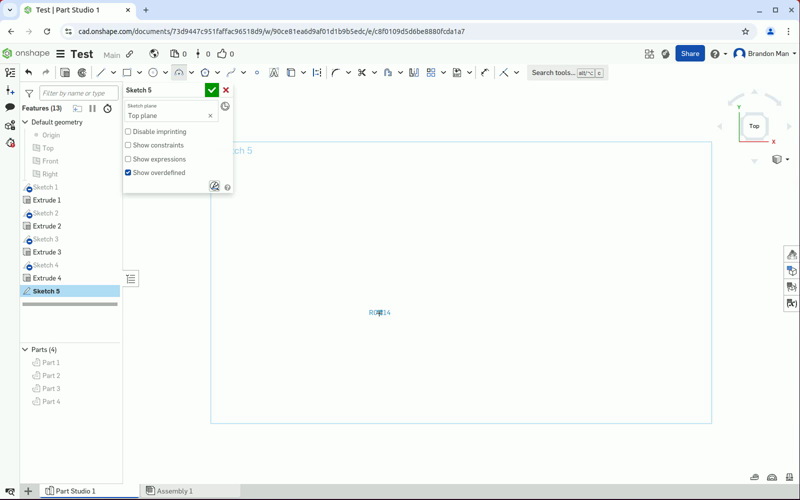
scroll(6)
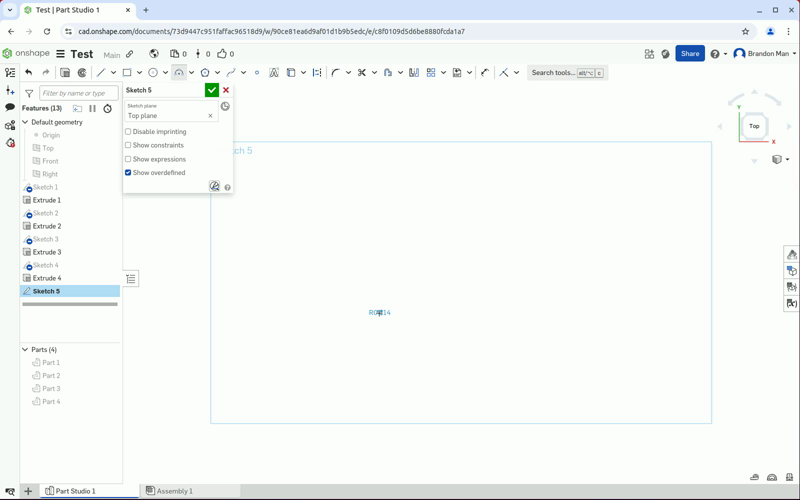
scroll(6)
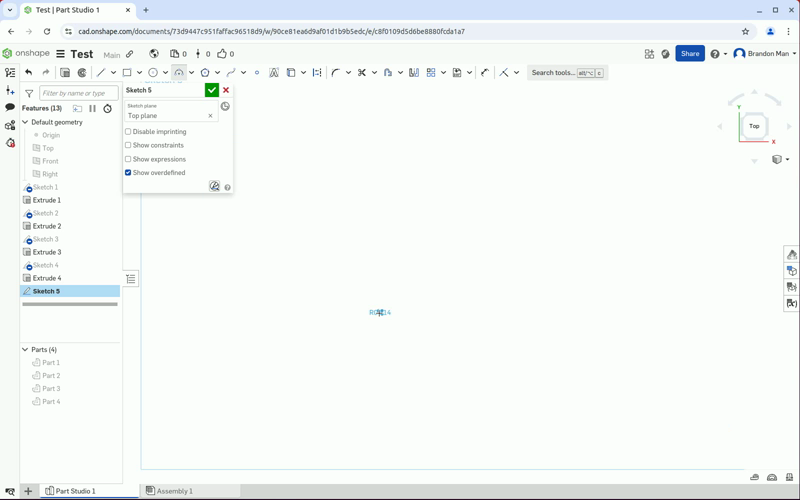
scroll(6)
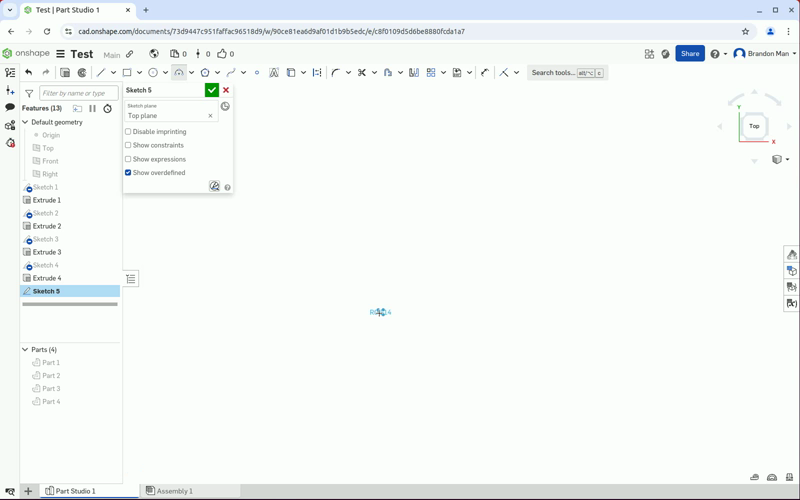
scroll(6)
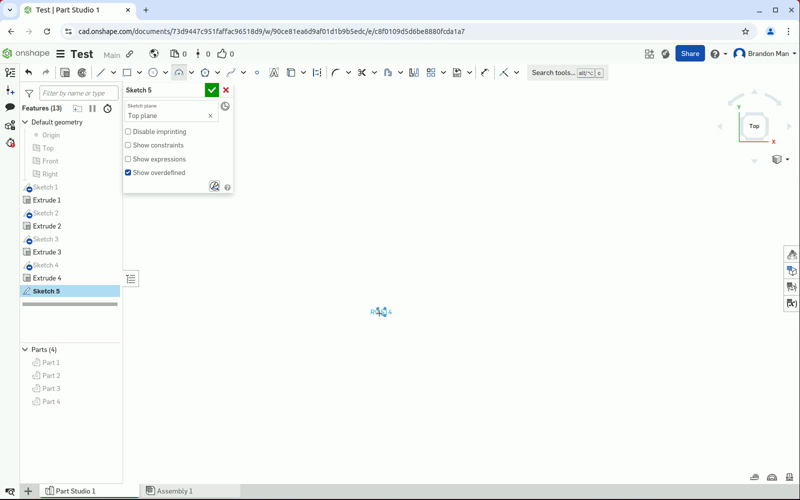
scroll(6)
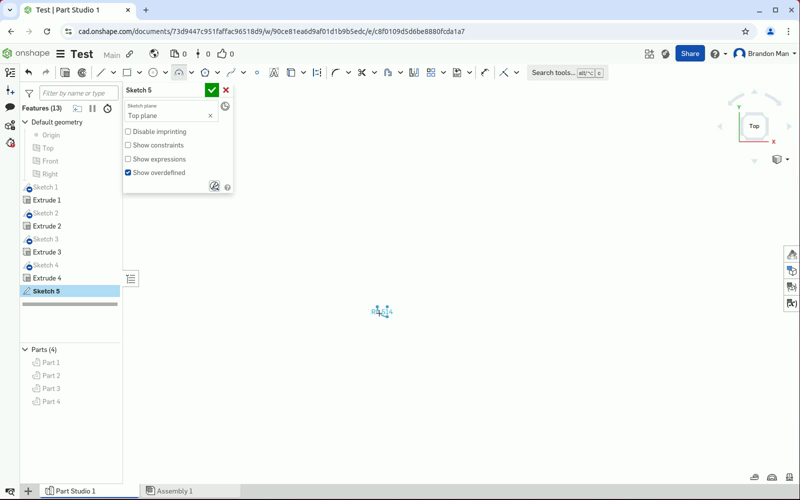
scroll(6)
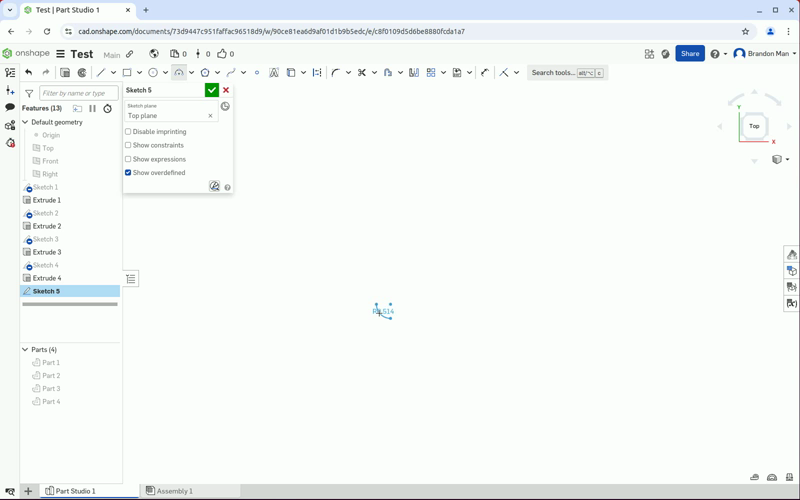
scroll(6)
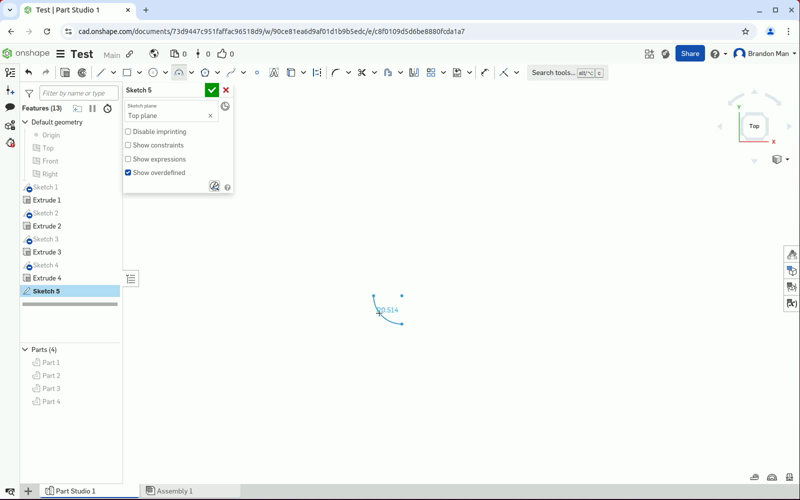
click(379, 312)
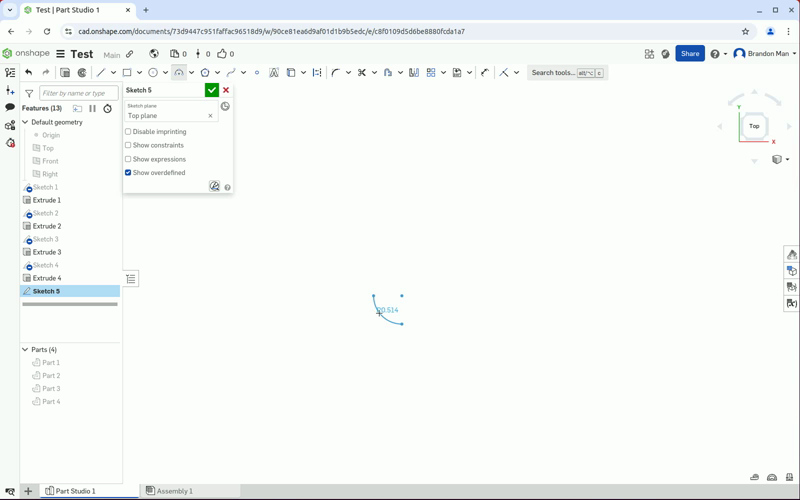
scroll(-6)
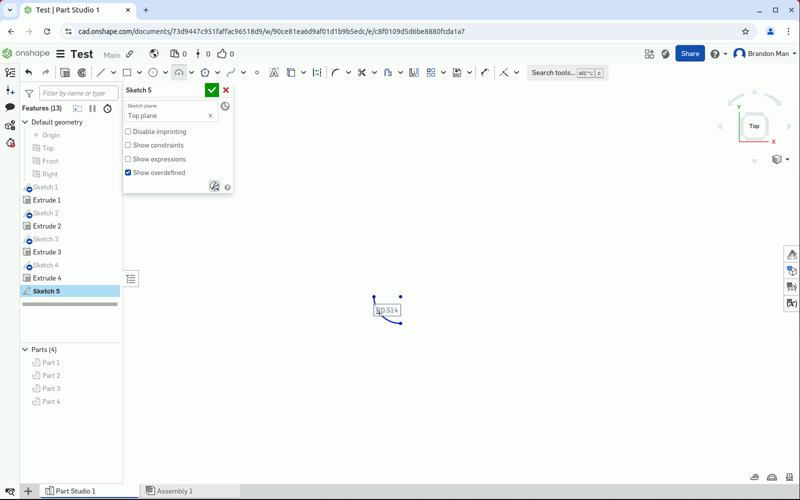
scroll(-6)
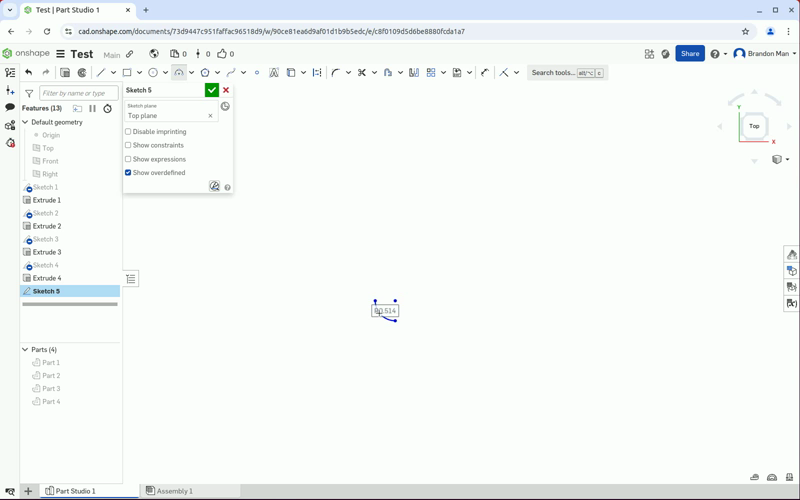
scroll(-6)
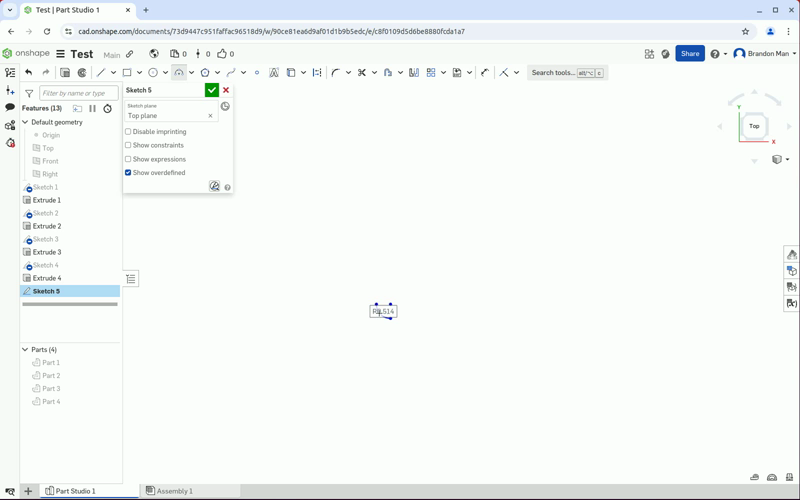
scroll(-6)
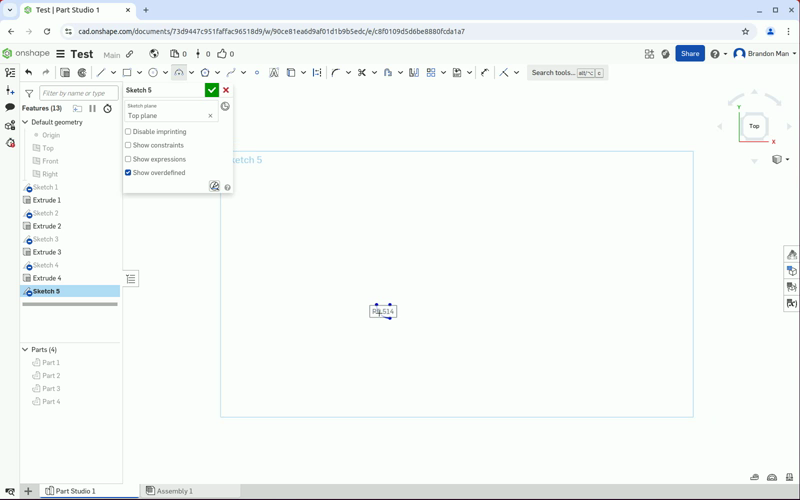
scroll(-6)
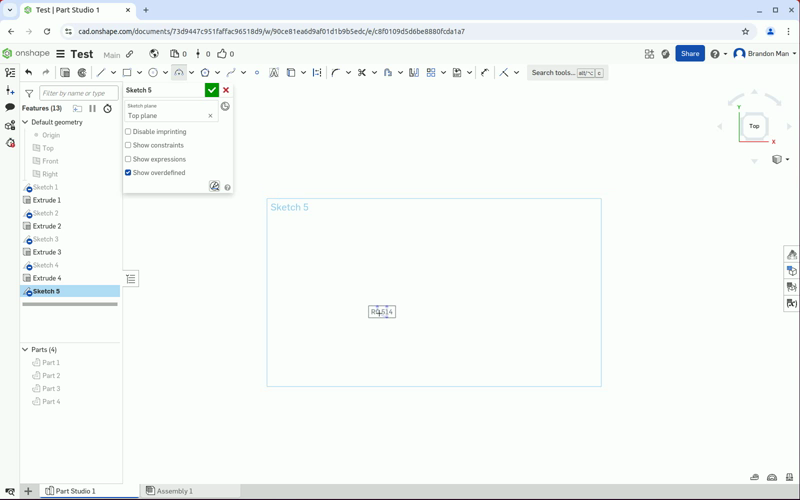
scroll(-6)
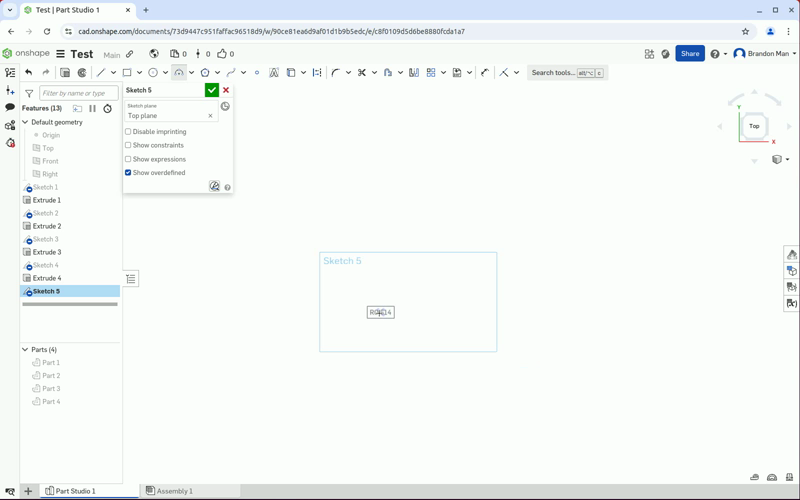
scroll(-6)
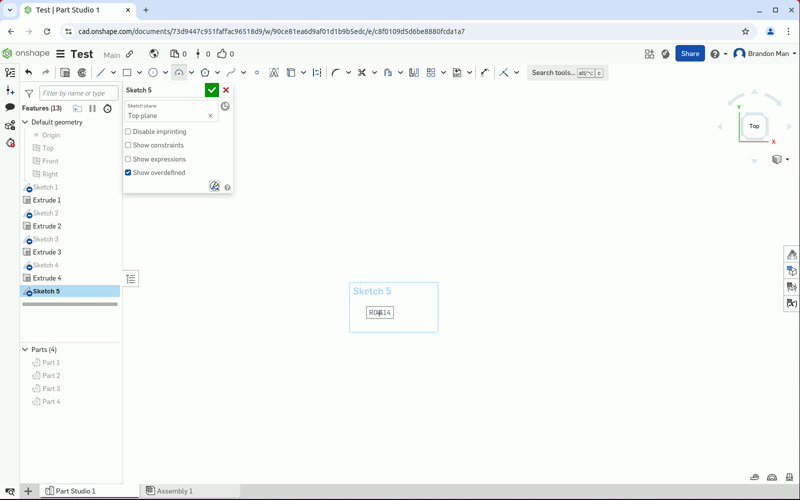
key_up(shift)
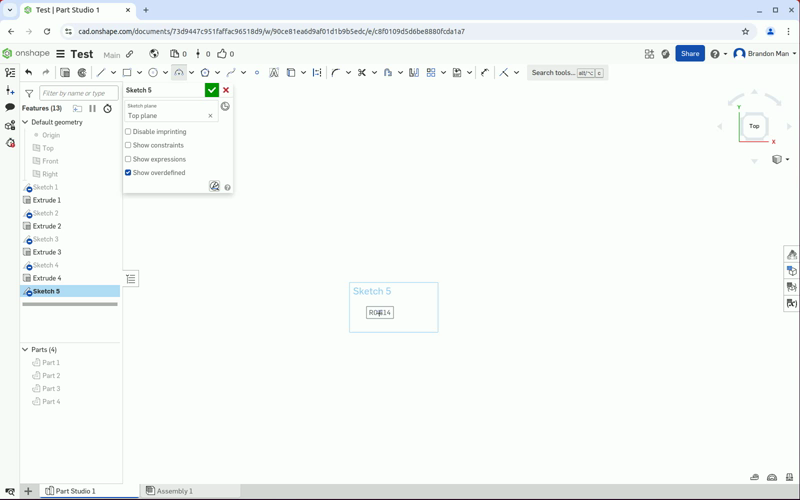
key(esc)
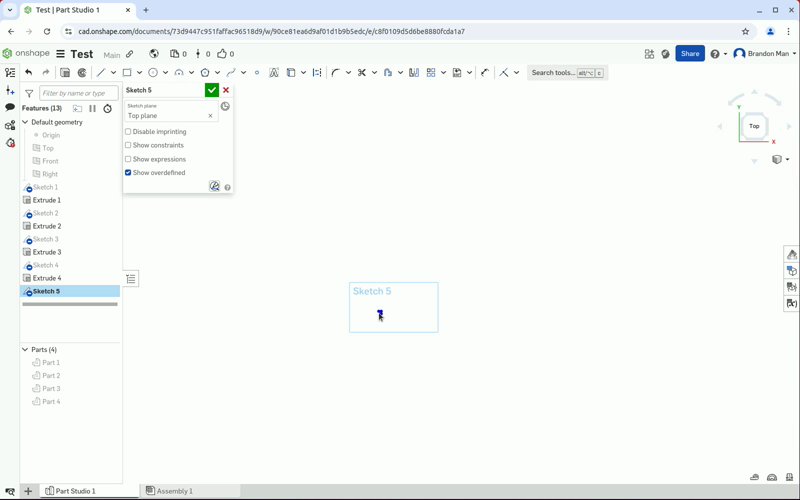
key(l)
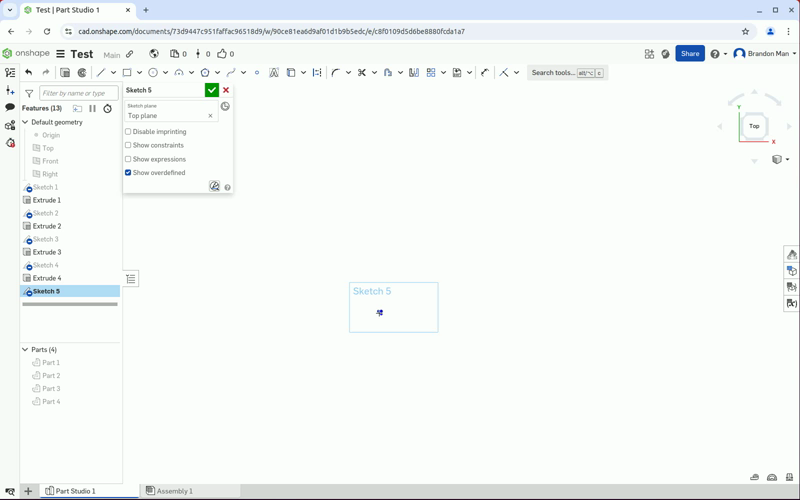
mouse_move(381, 313)
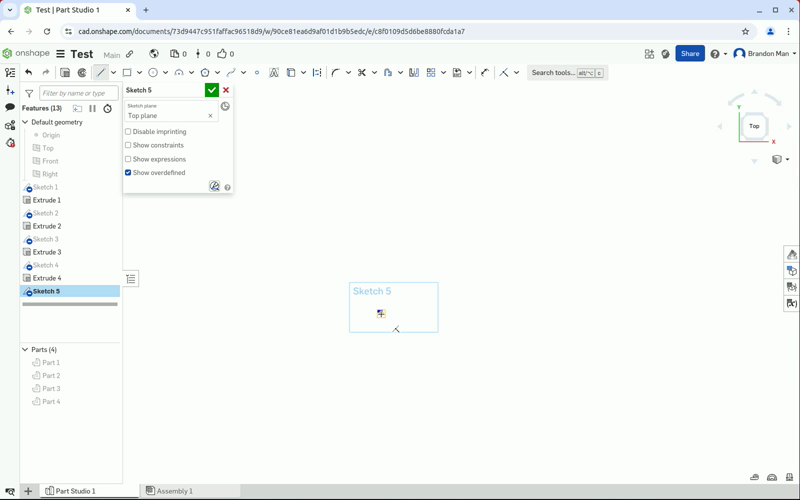
scroll(6)
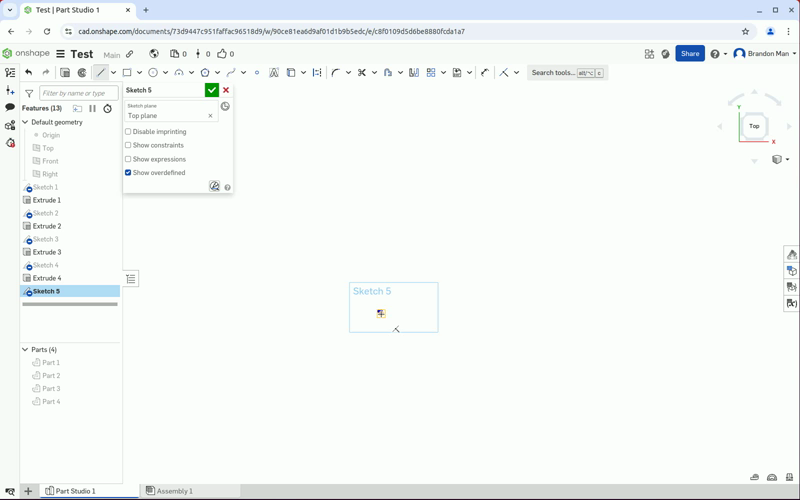
scroll(6)
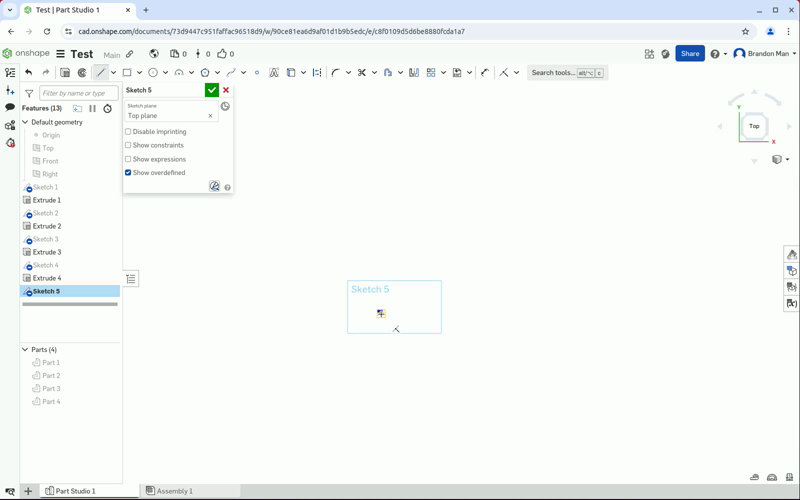
scroll(6)
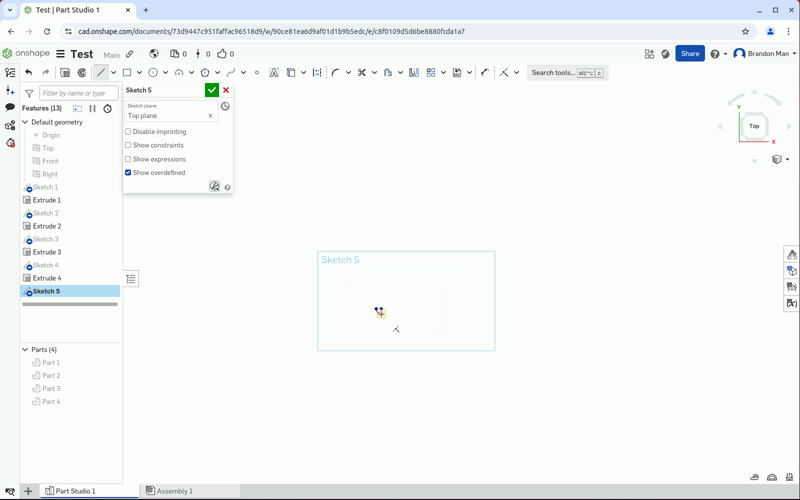
scroll(6)
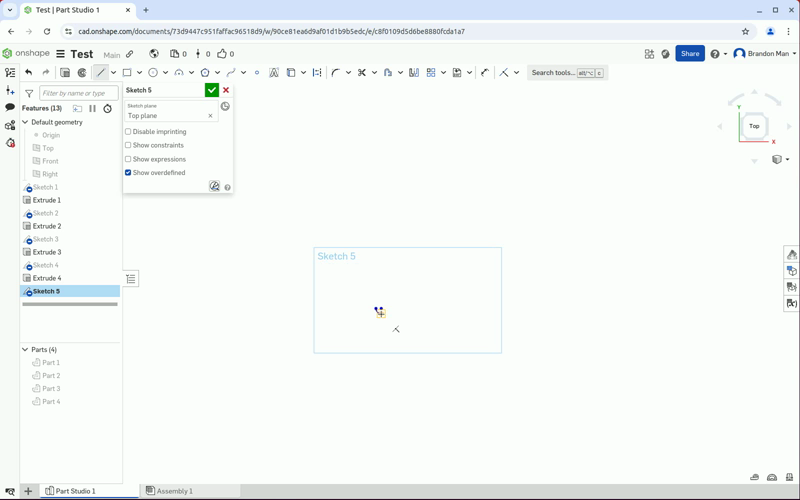
scroll(6)
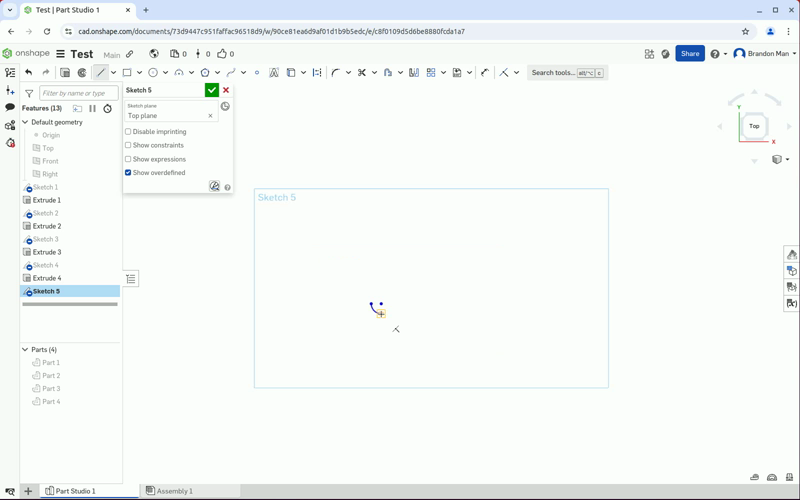
scroll(6)
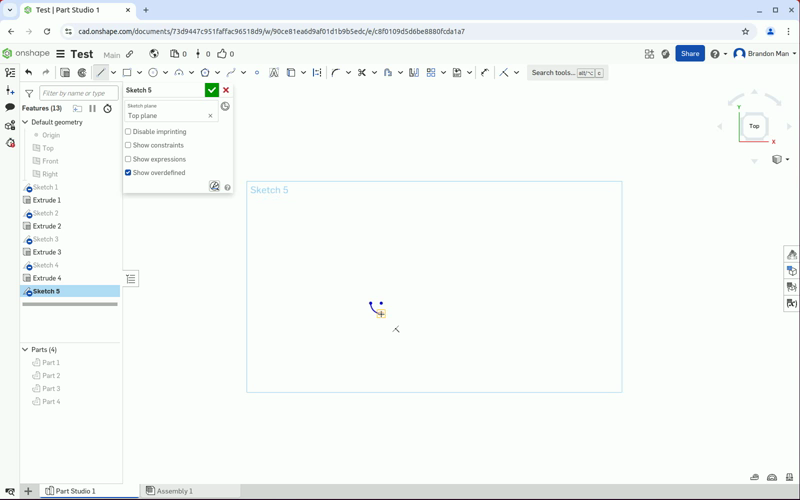
scroll(6)
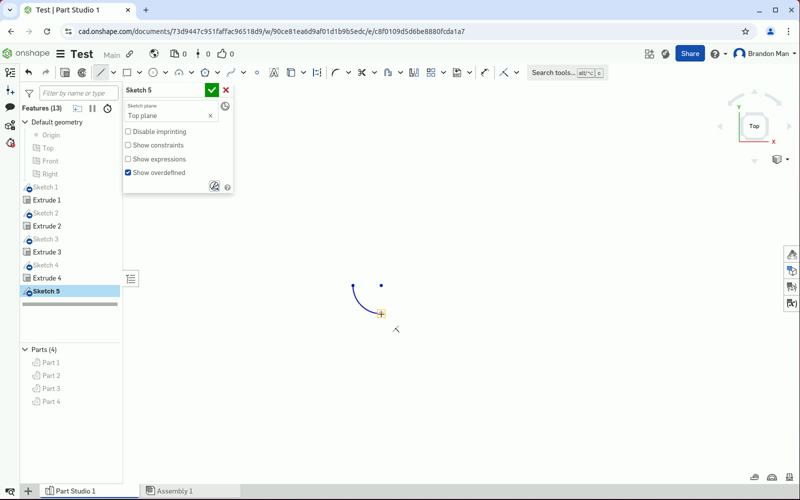
click(381, 313)
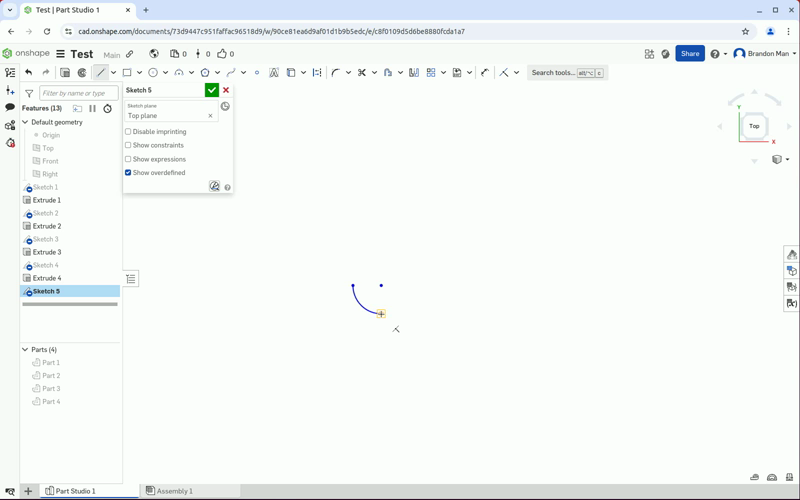
scroll(-6)
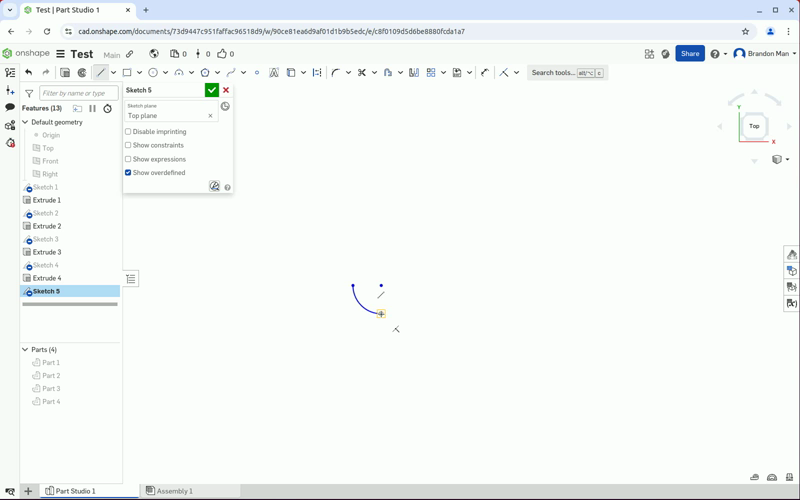
scroll(-6)
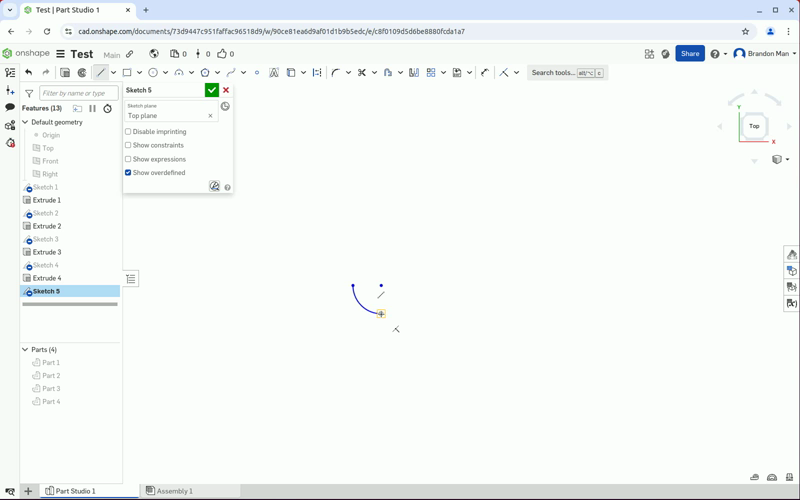
scroll(-6)
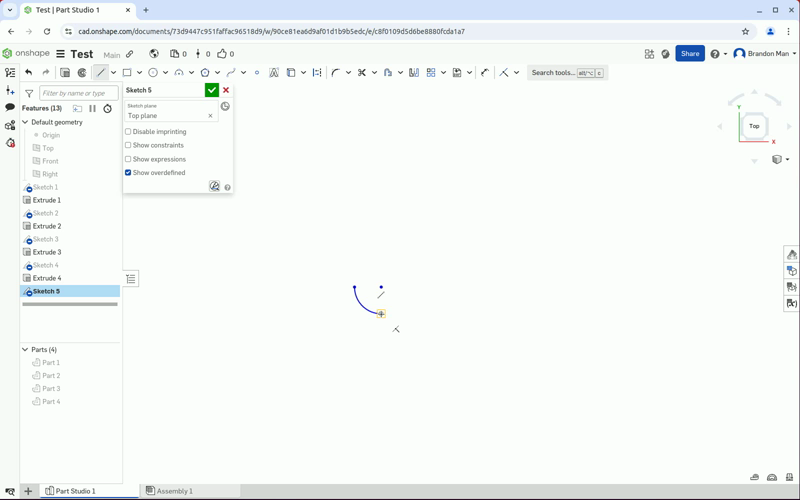
scroll(-6)
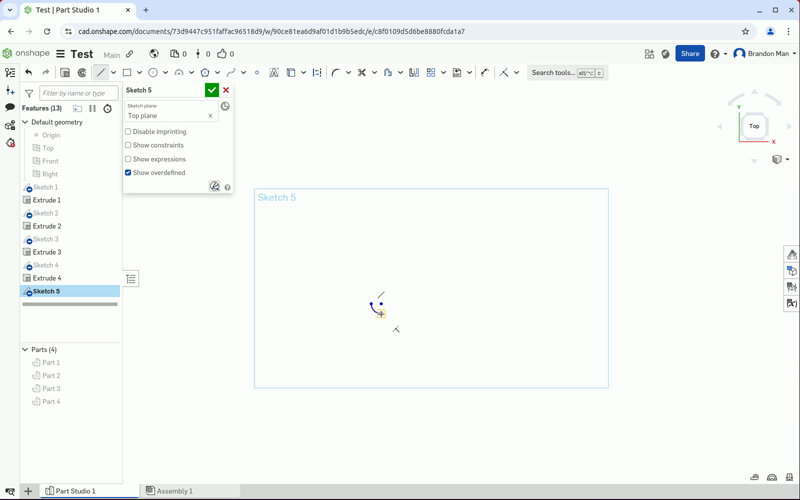
scroll(-6)
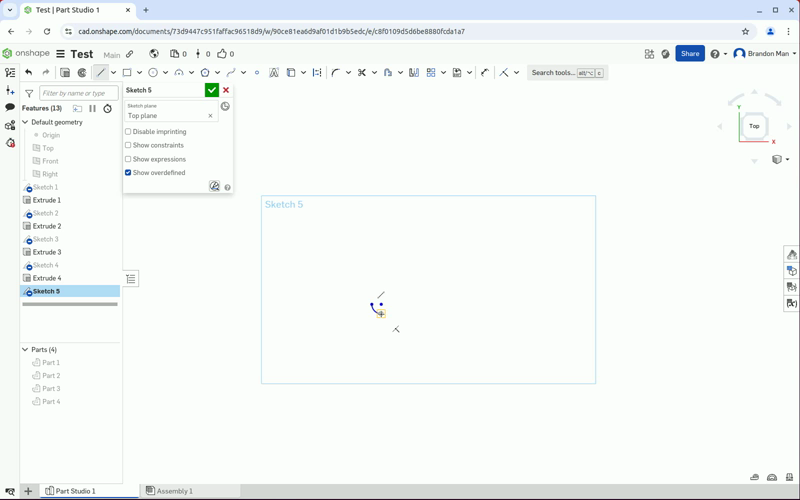
scroll(-6)
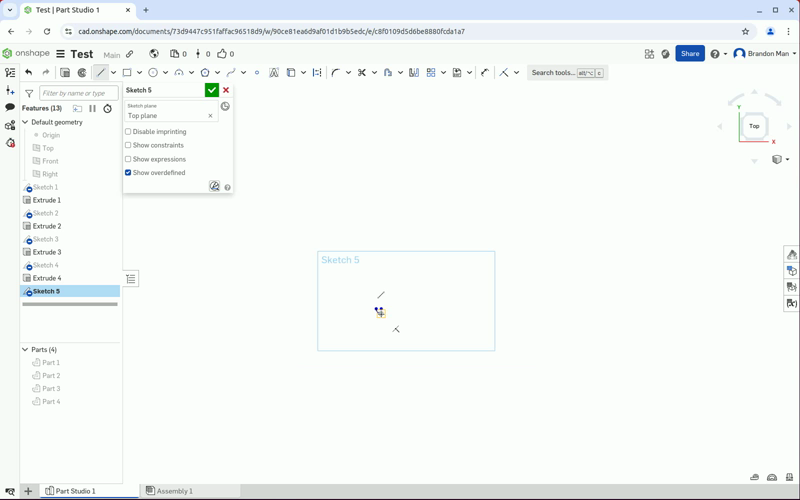
scroll(-6)
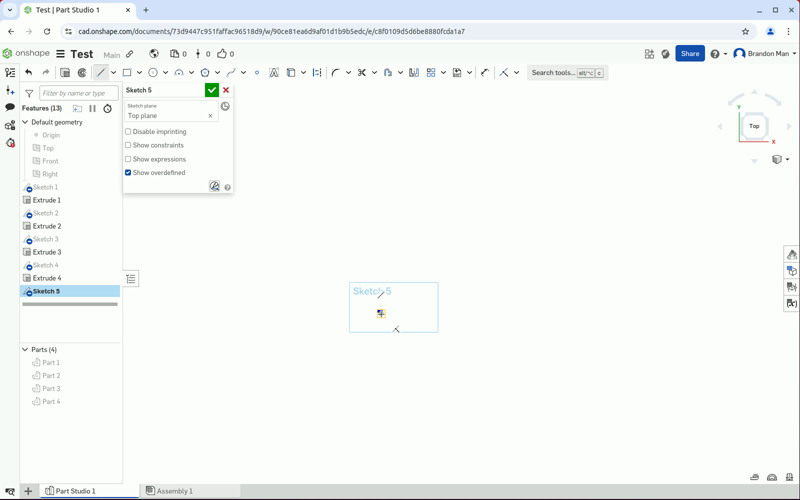
key_down(shift)
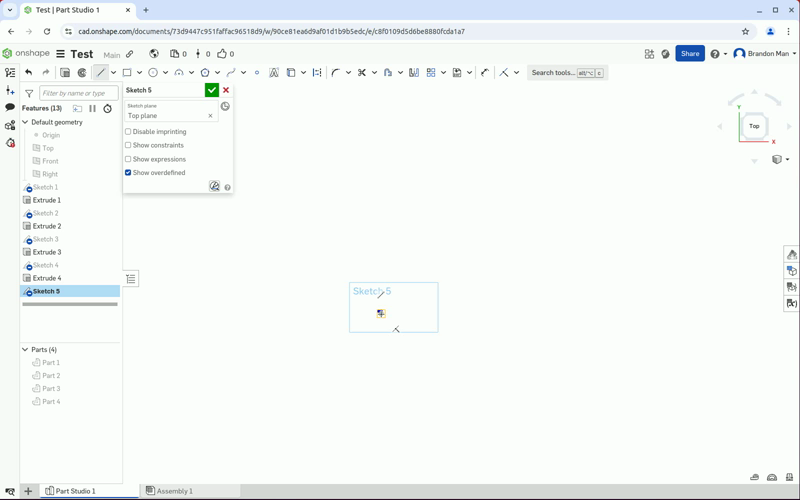
mouse_move(461, 313)
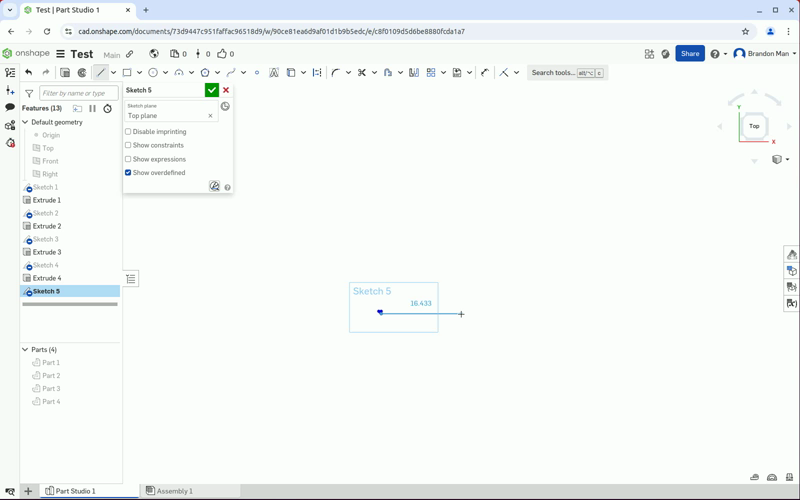
click(461, 313)
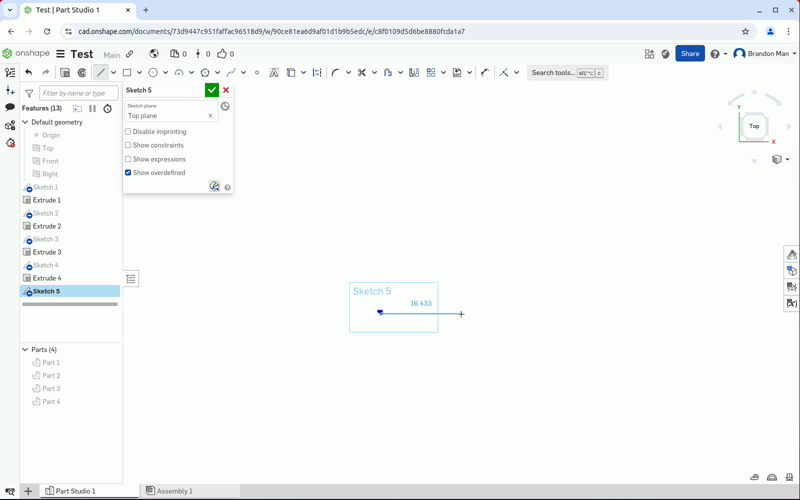
key_up(shift)
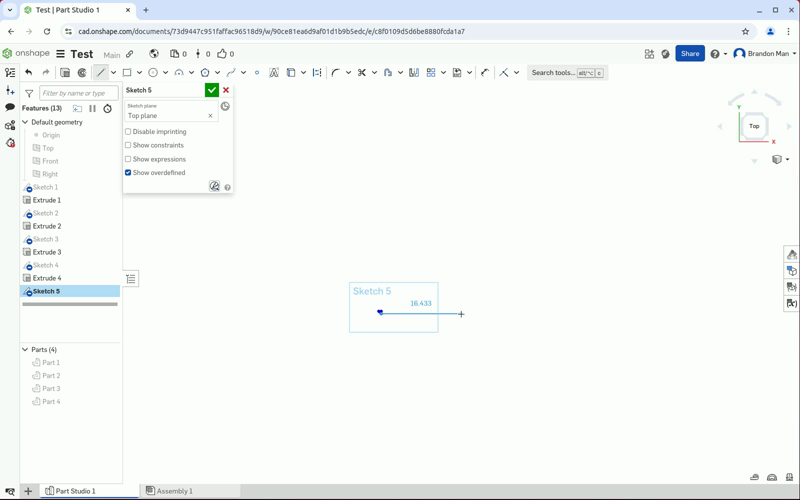
key(esc)
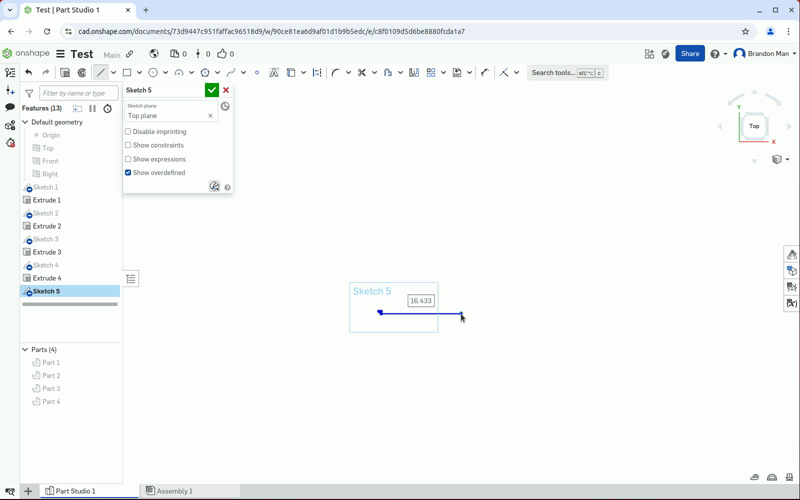
key(a)
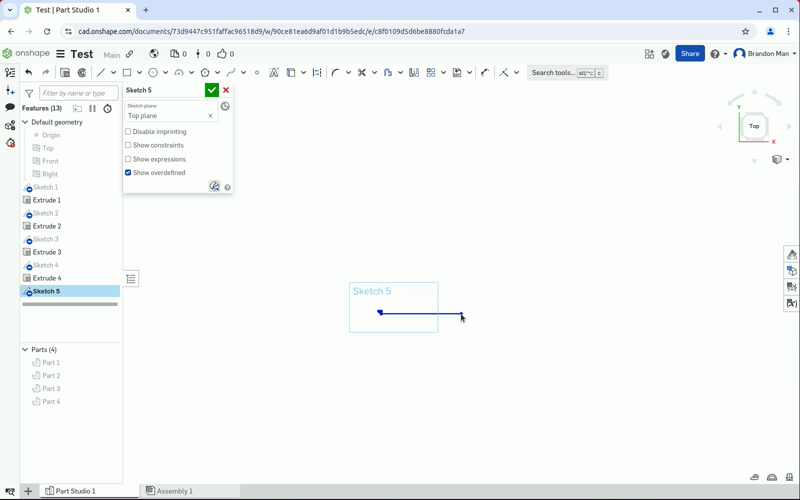
mouse_move(461, 313)
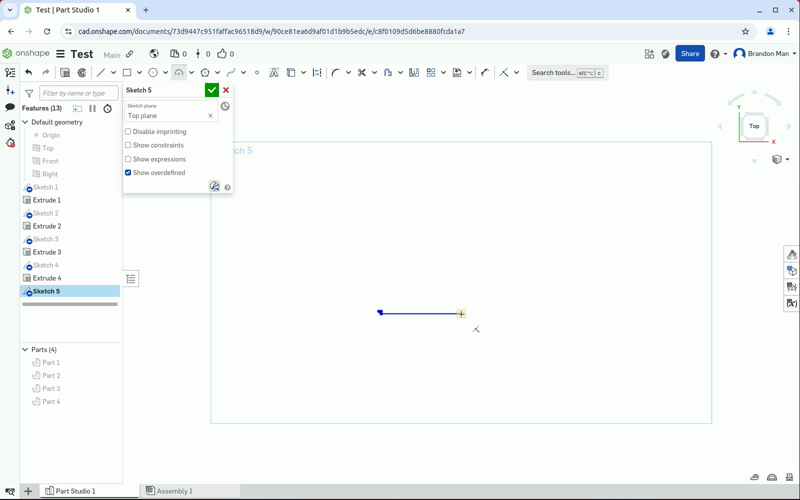
click(461, 313)
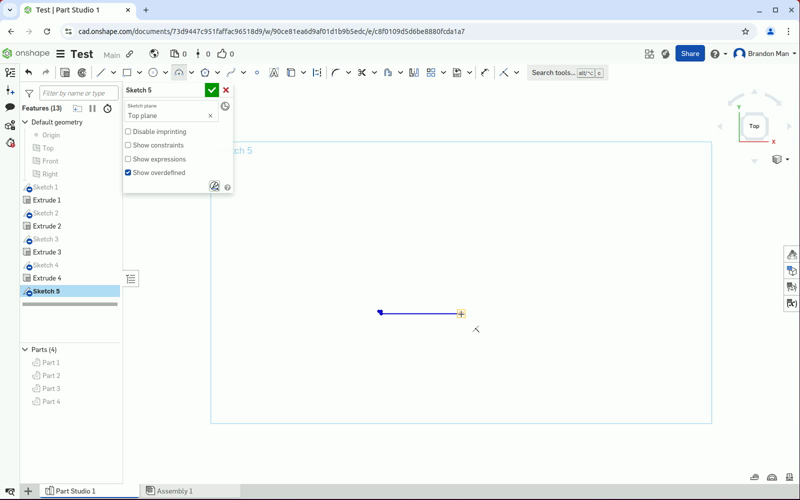
key_down(shift)
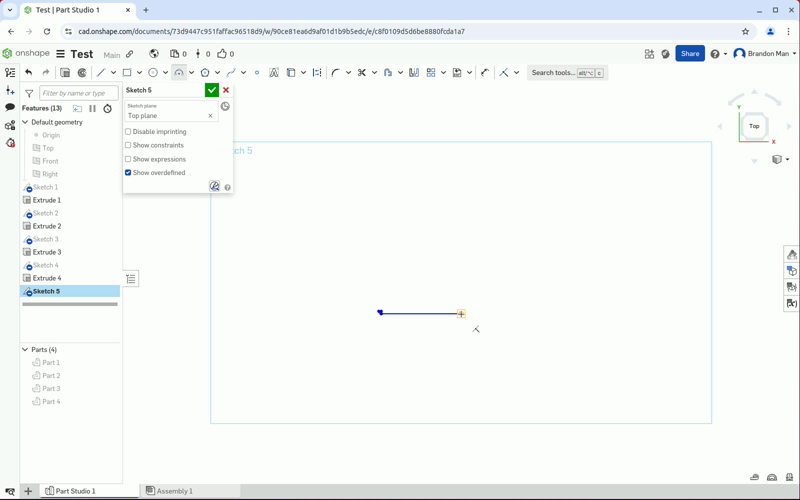
mouse_move(461, 252)
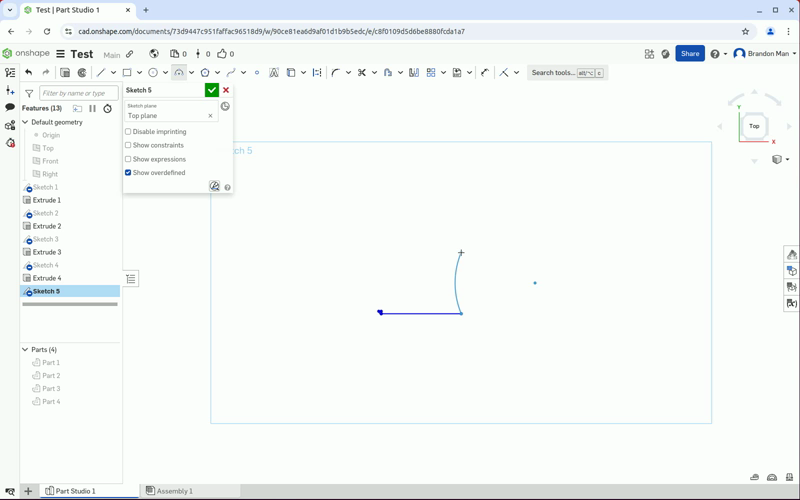
click(461, 252)
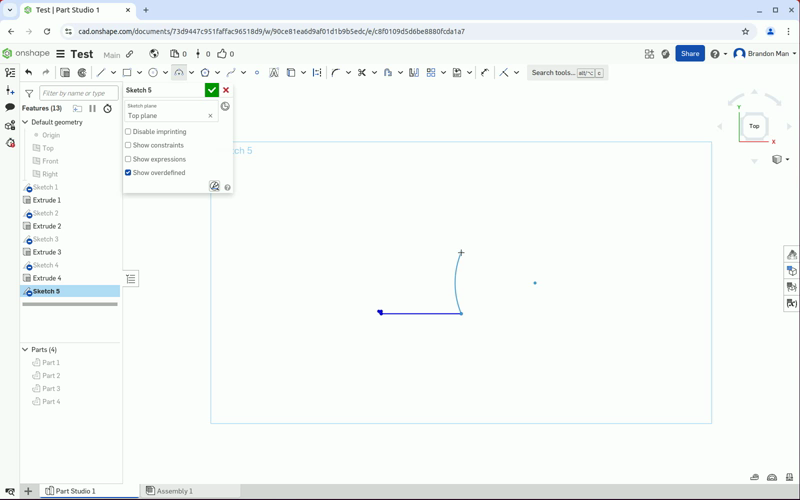
mouse_move(430, 282)
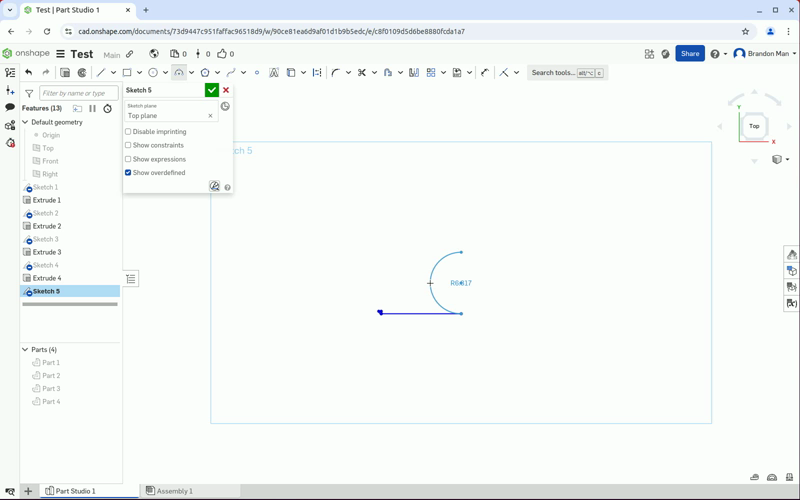
click(430, 282)
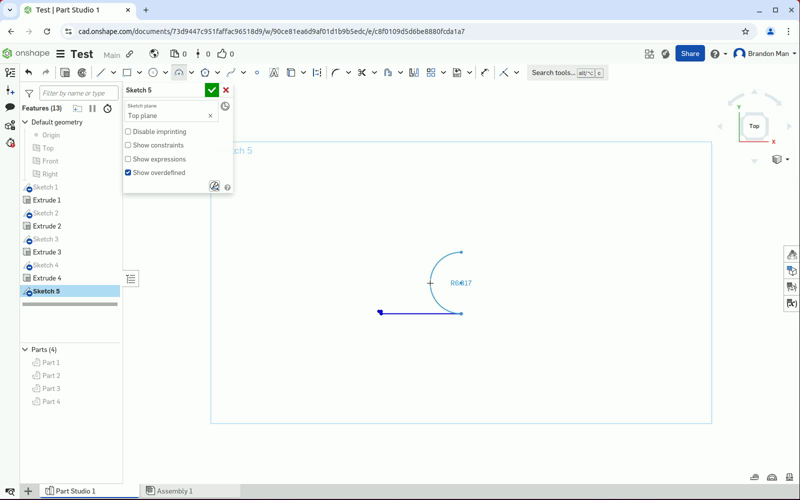
key_up(shift)
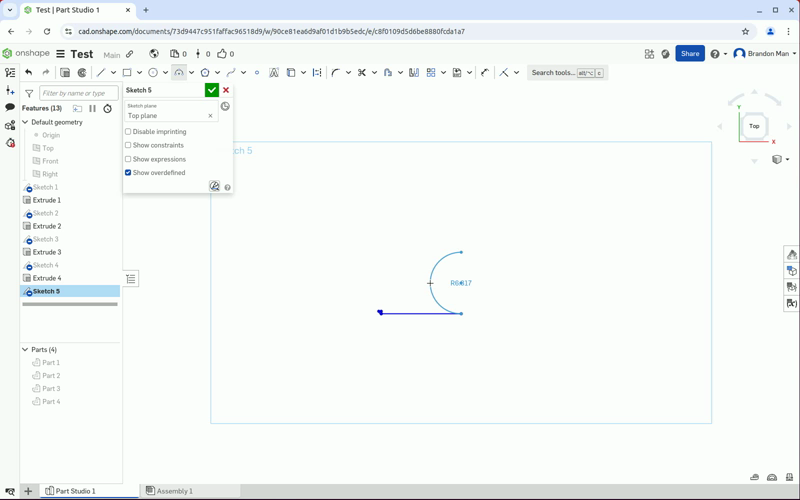
key(esc)
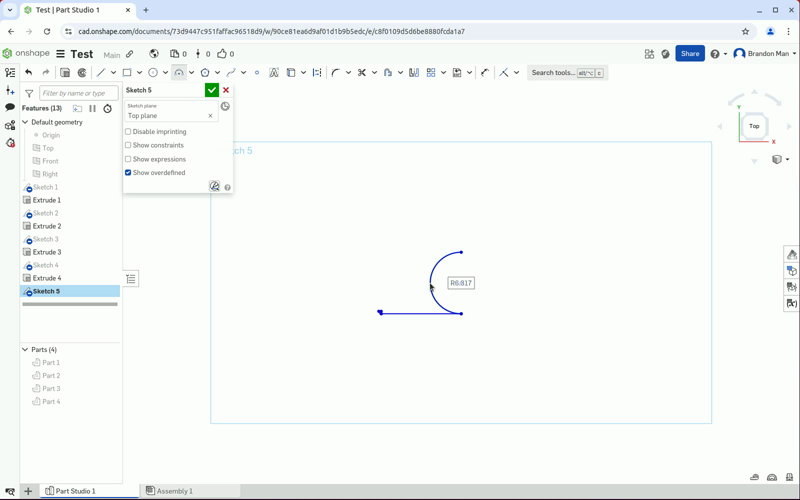
key(l)
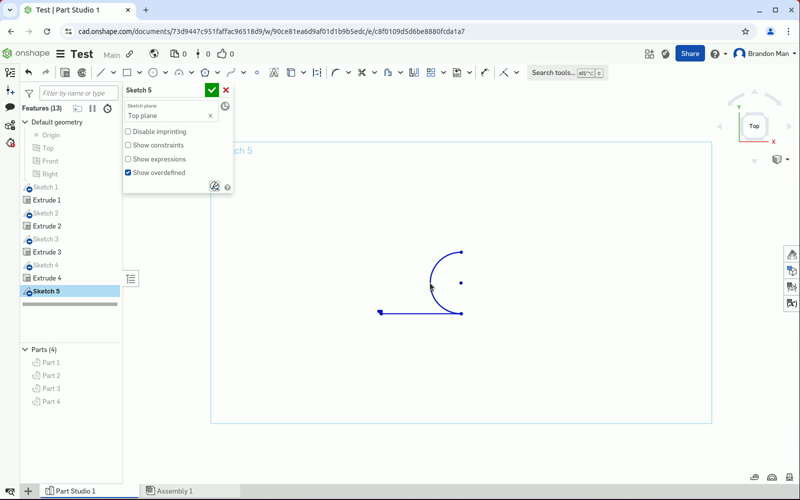
mouse_move(461, 252)
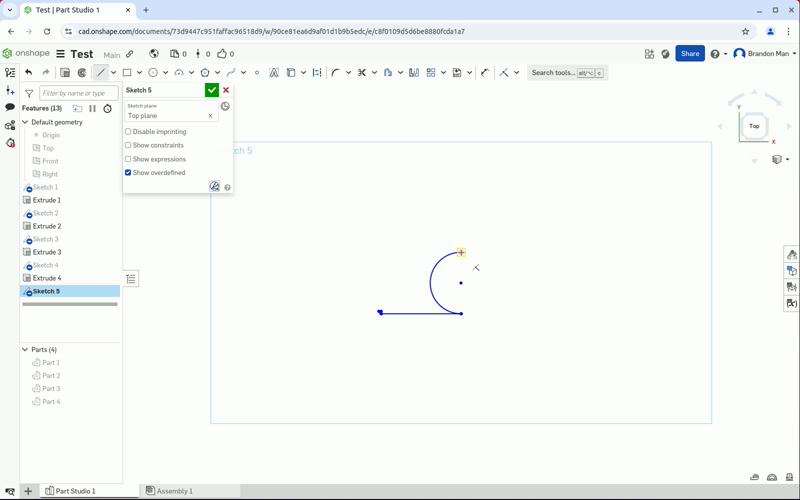
click(461, 252)
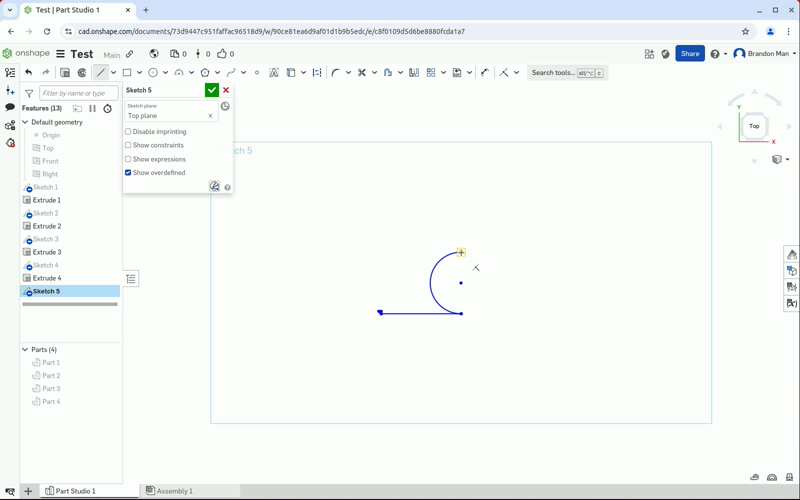
key_down(shift)
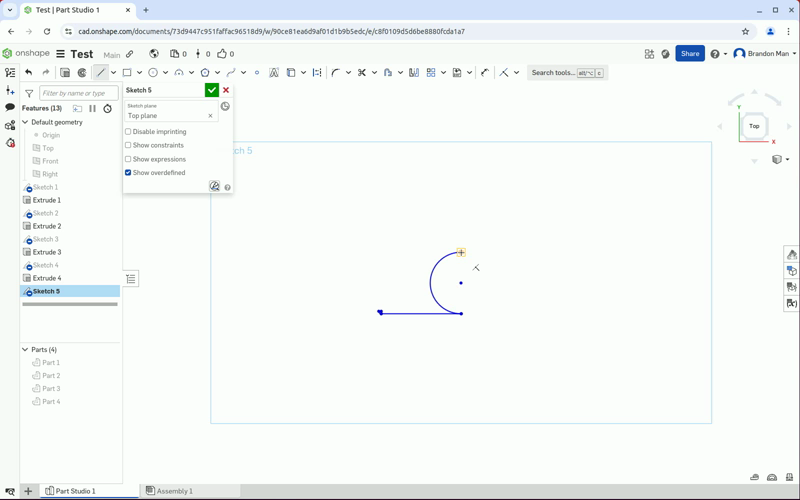
mouse_move(381, 252)
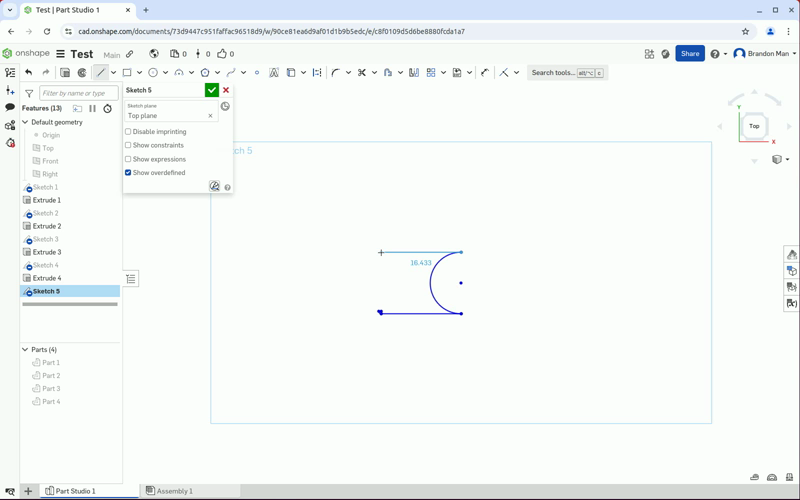
click(381, 252)
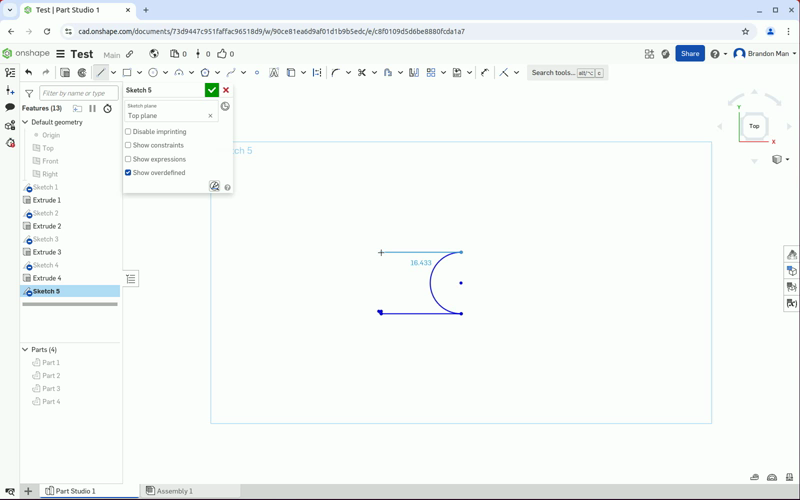
key_up(shift)
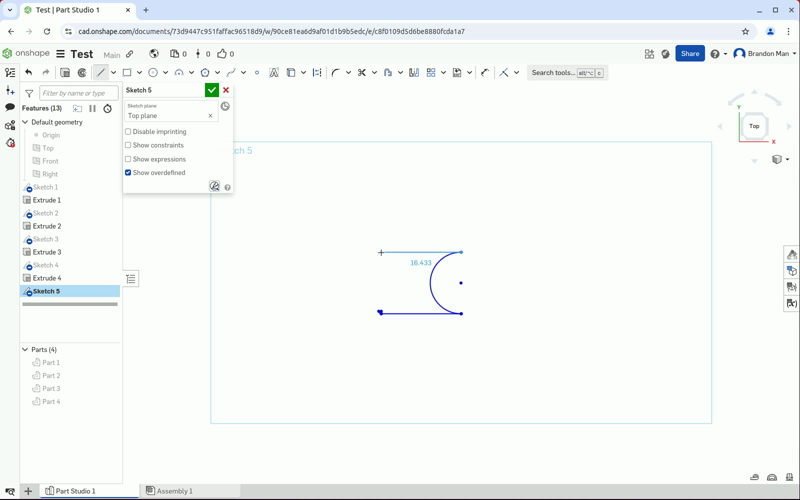
key(esc)
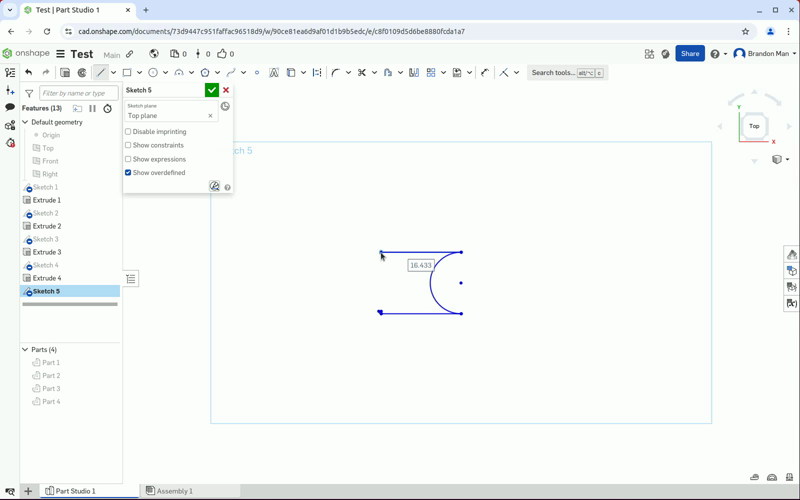
key(a)
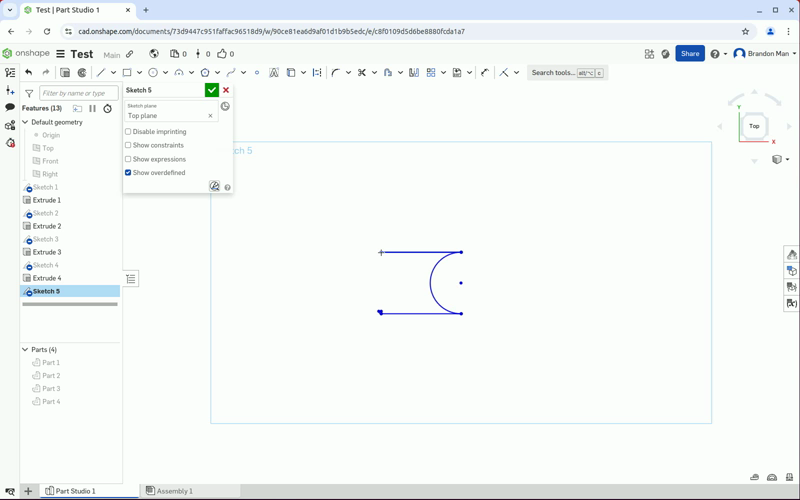
mouse_move(381, 252)
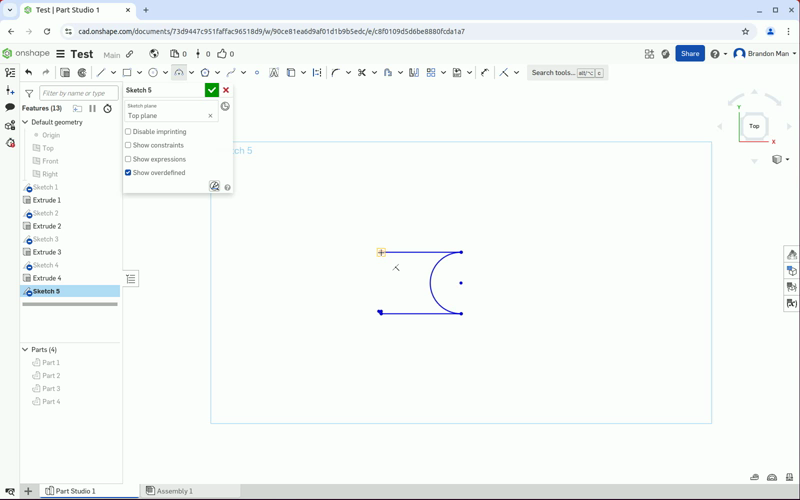
click(381, 252)
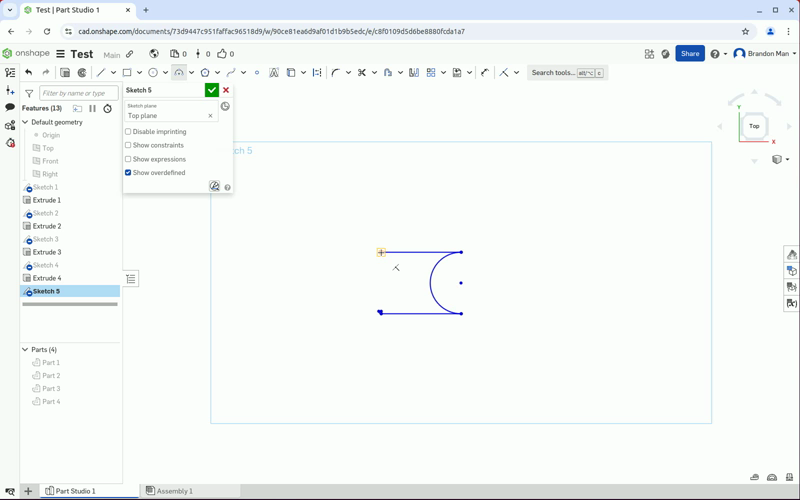
key_down(shift)
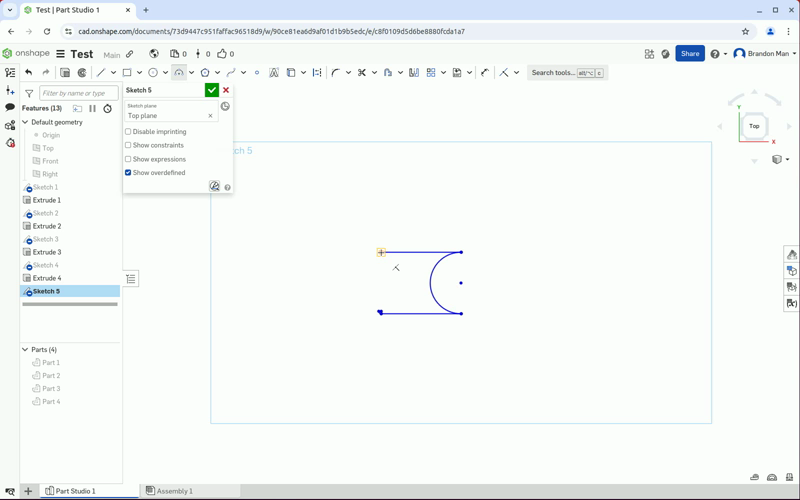
mouse_move(378, 253)
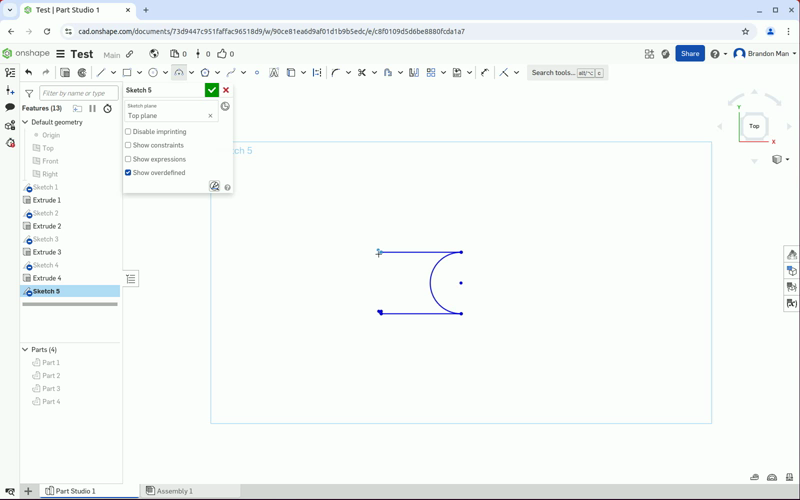
scroll(6)
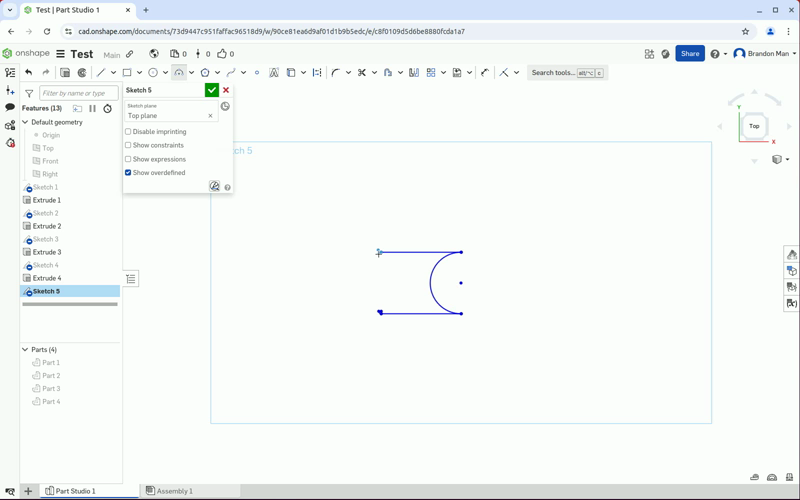
scroll(6)
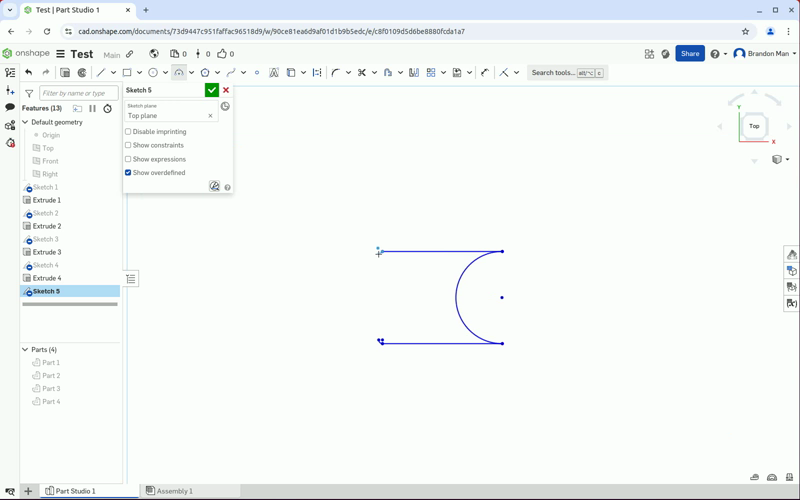
scroll(6)
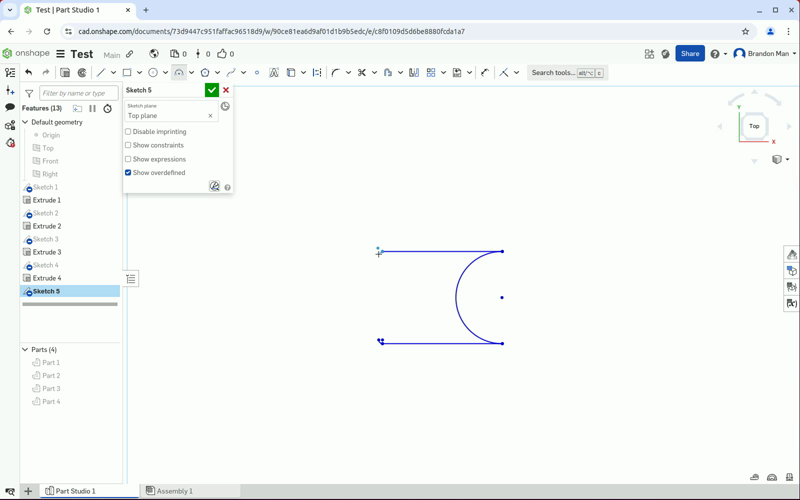
scroll(6)
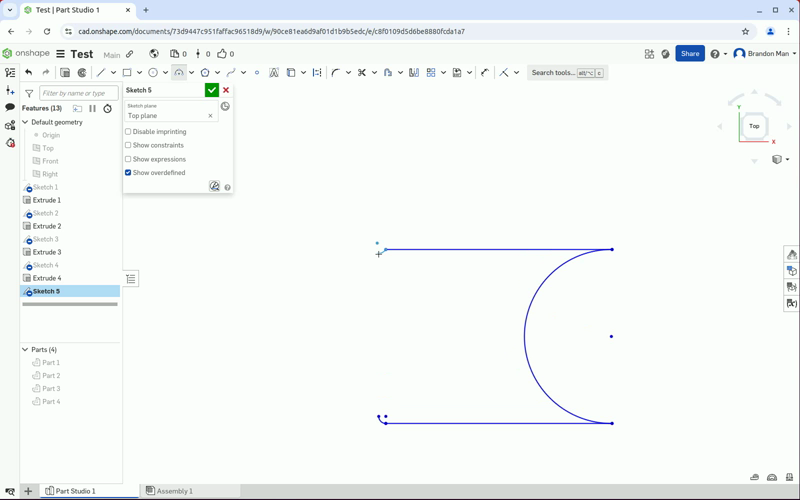
scroll(6)
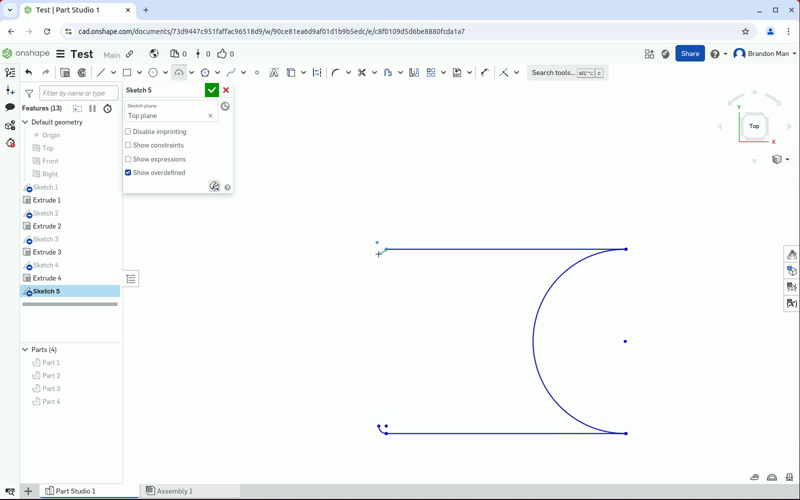
scroll(6)
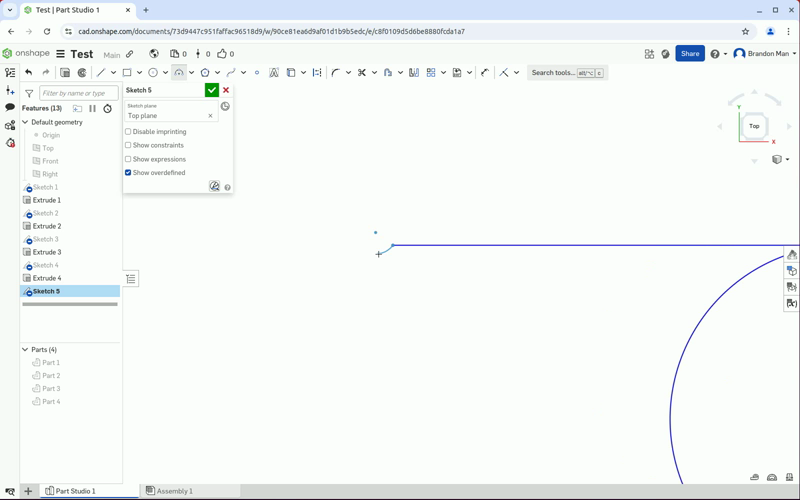
scroll(6)
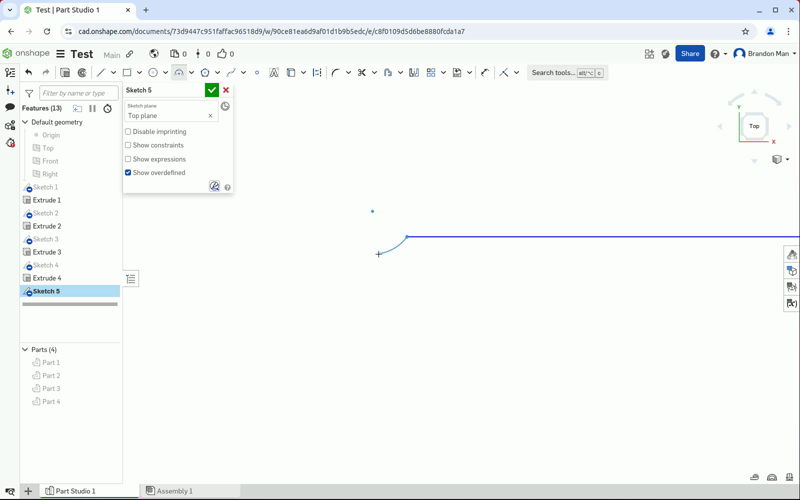
click(378, 253)
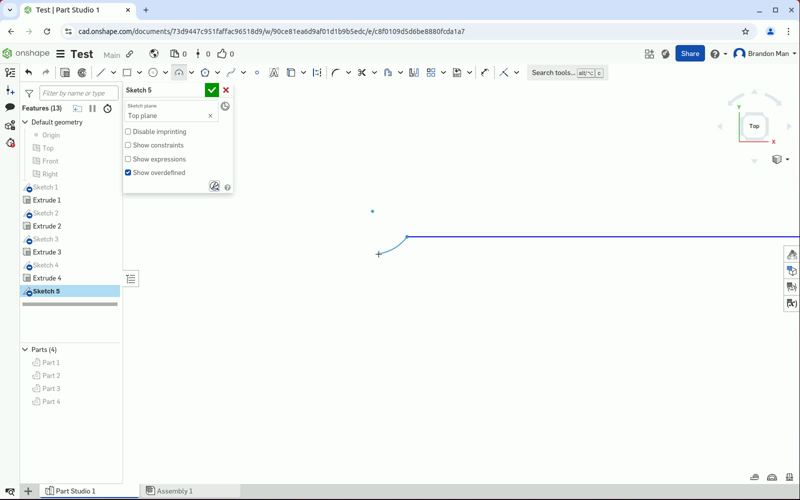
scroll(-6)
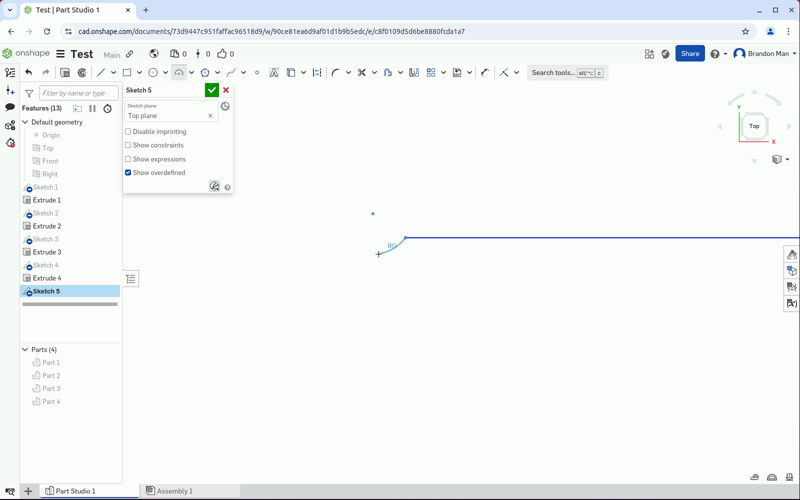
scroll(-6)
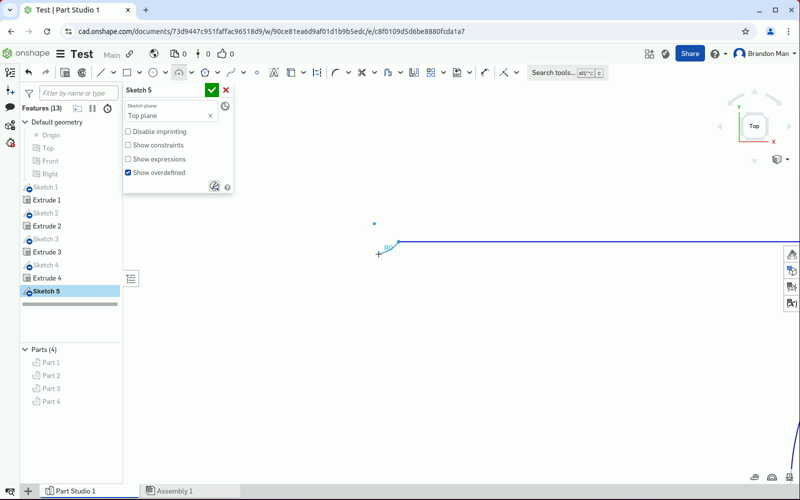
scroll(-6)
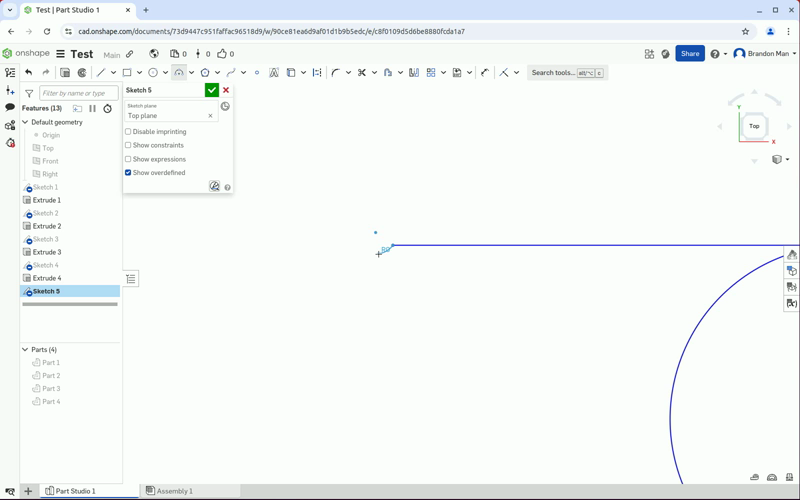
scroll(-6)
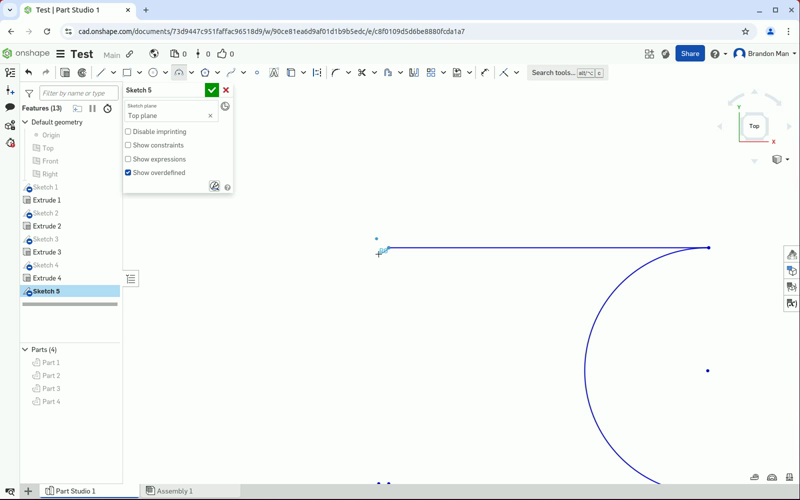
scroll(-6)
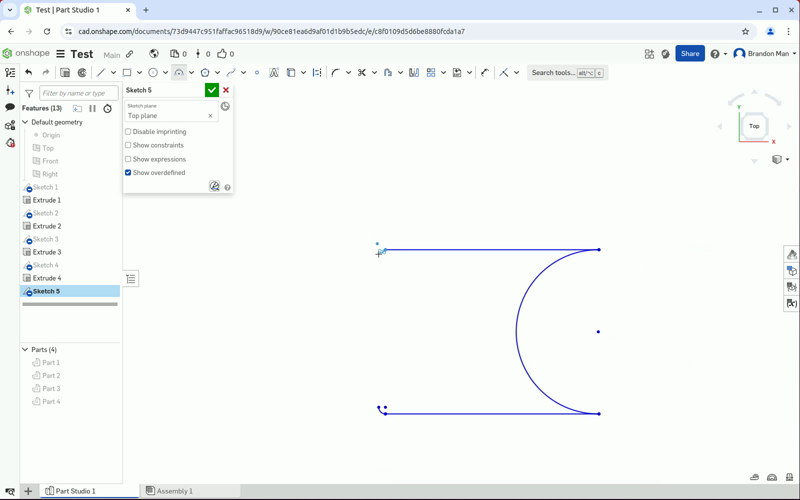
scroll(-6)
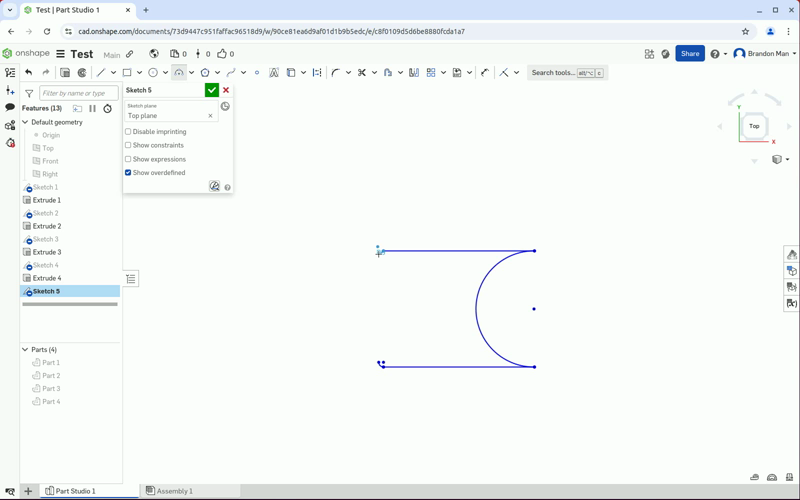
scroll(-6)
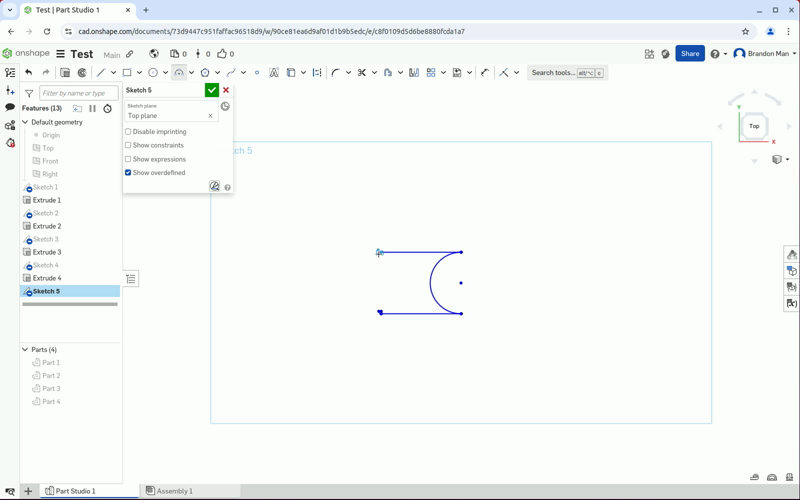
mouse_move(379, 252)
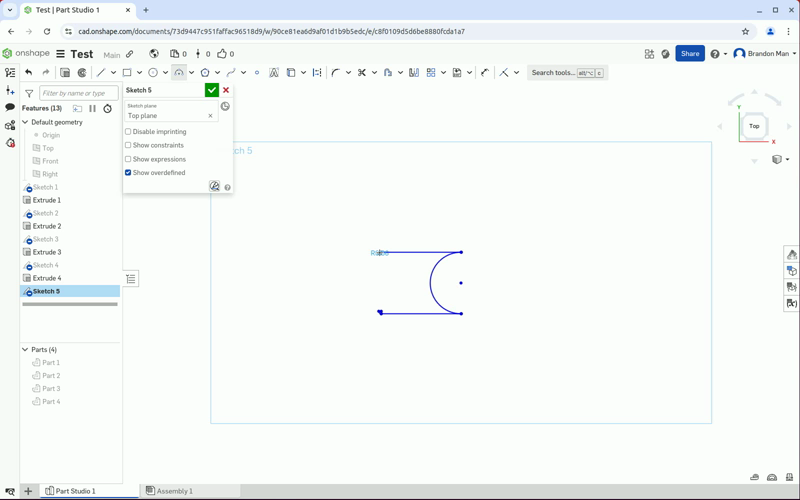
scroll(6)
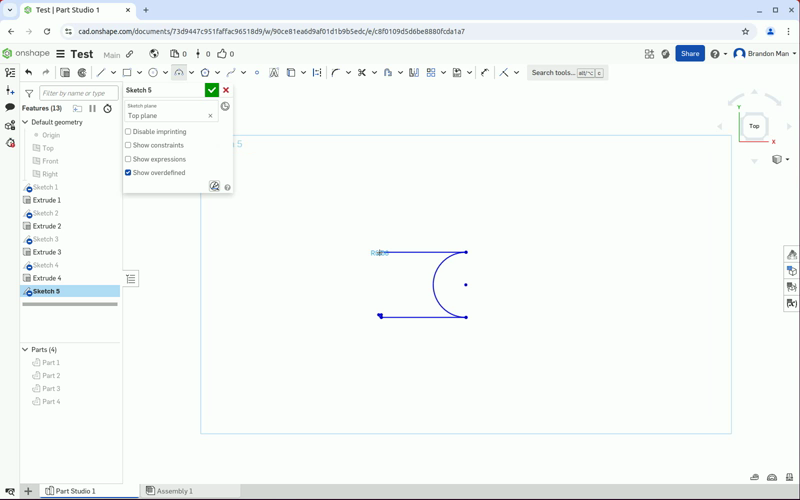
scroll(6)
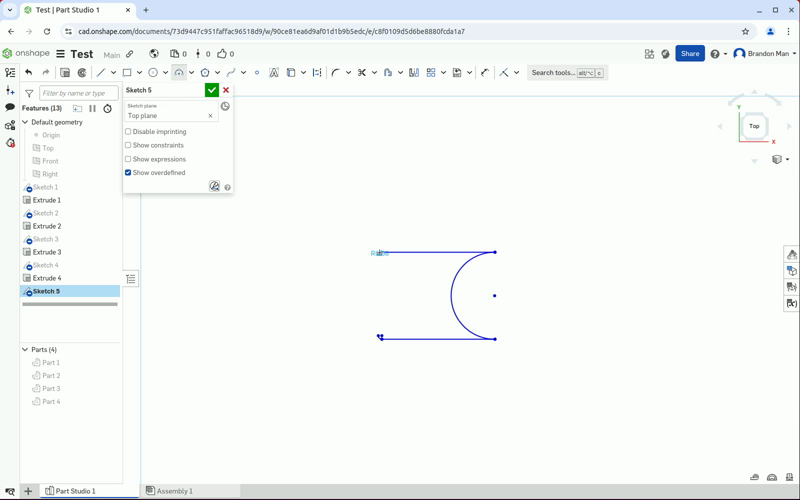
scroll(6)
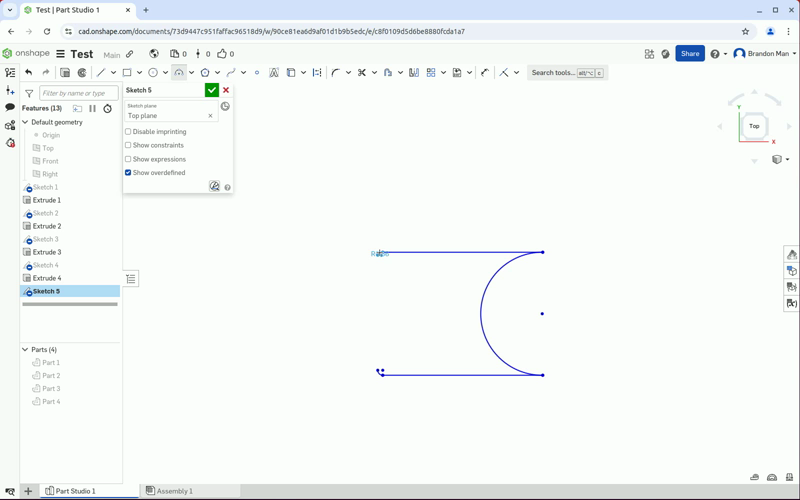
scroll(6)
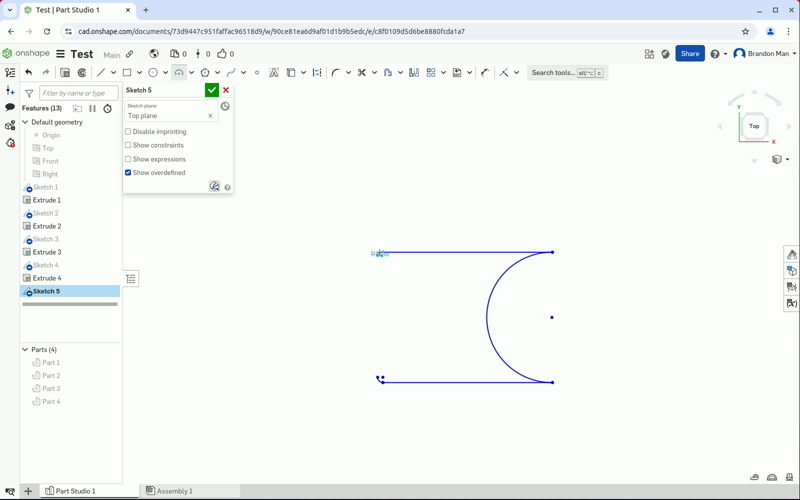
scroll(6)
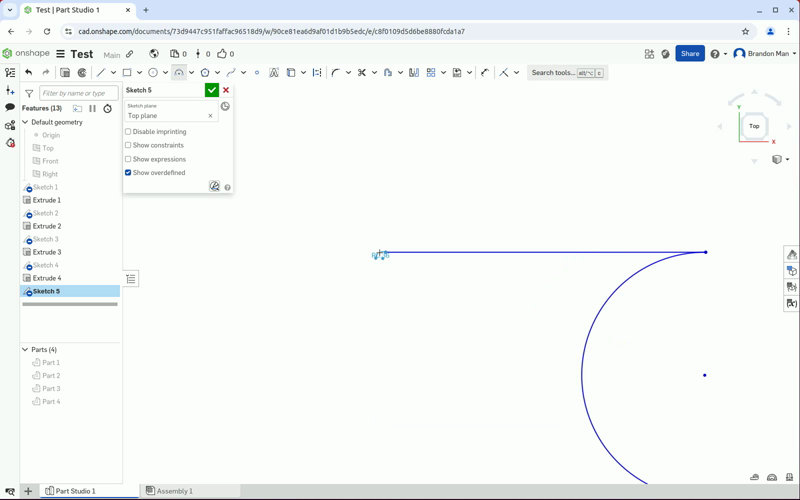
scroll(6)
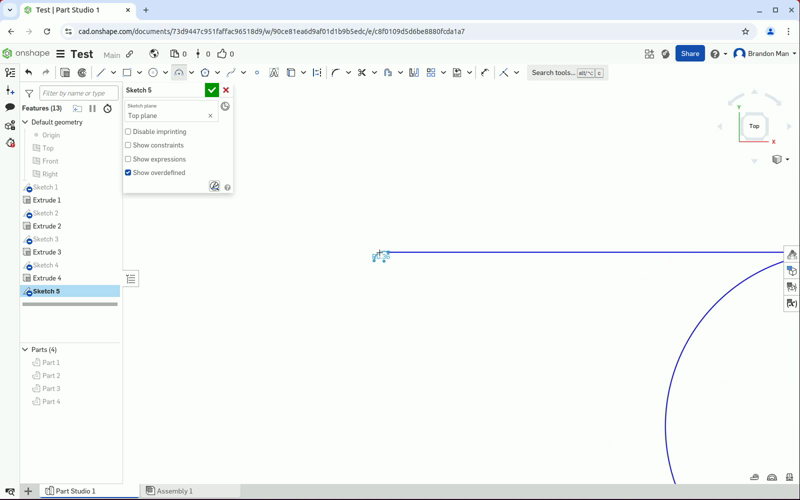
scroll(6)
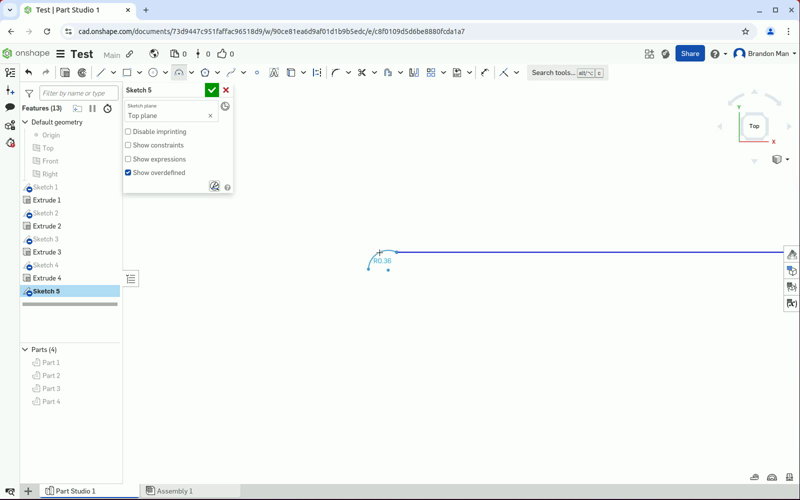
click(379, 252)
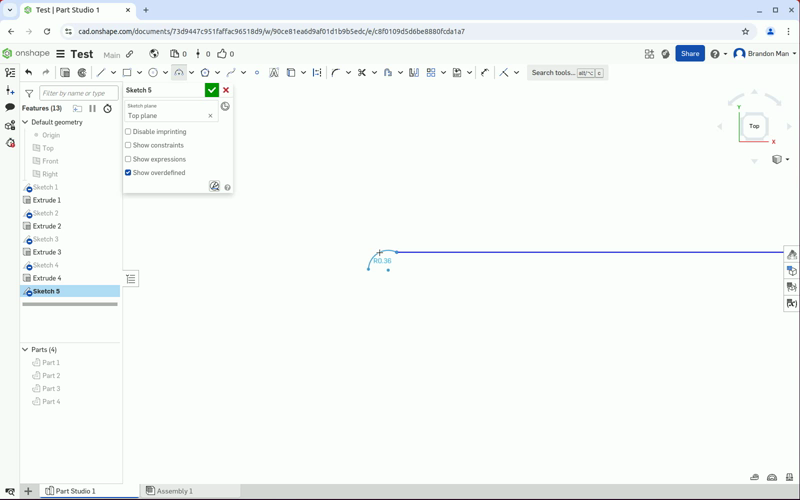
scroll(-6)
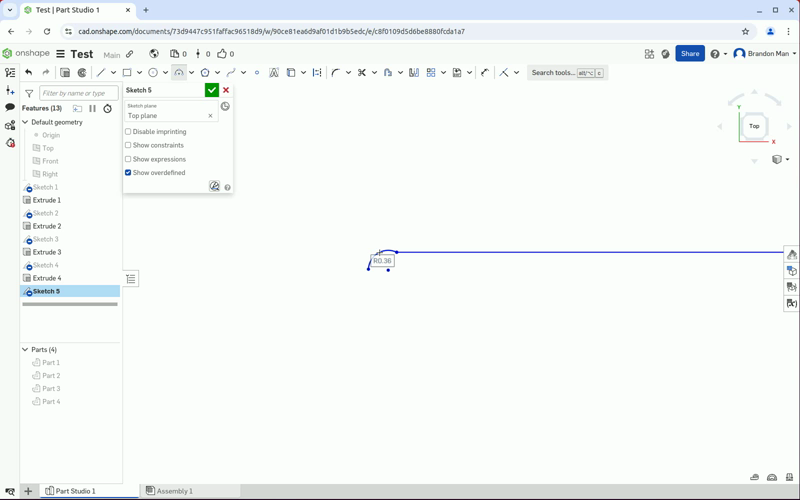
scroll(-6)
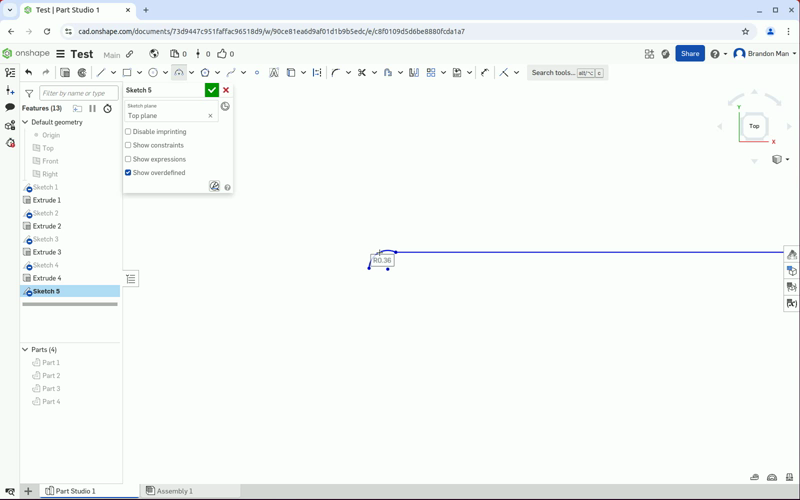
scroll(-6)
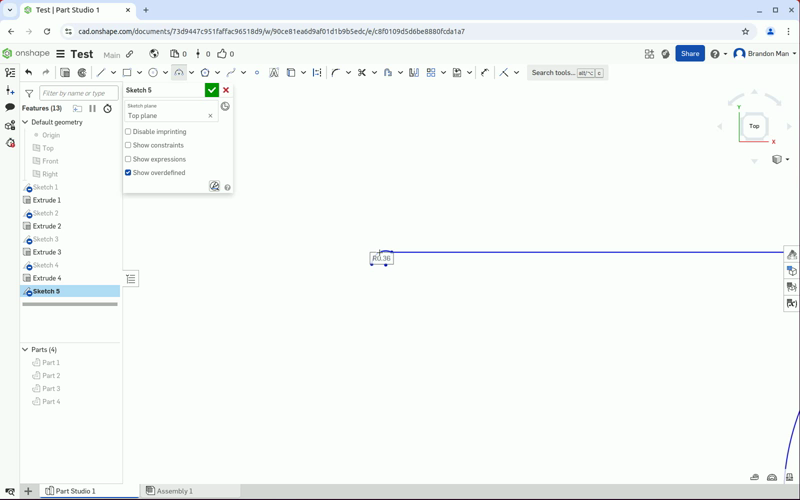
scroll(-6)
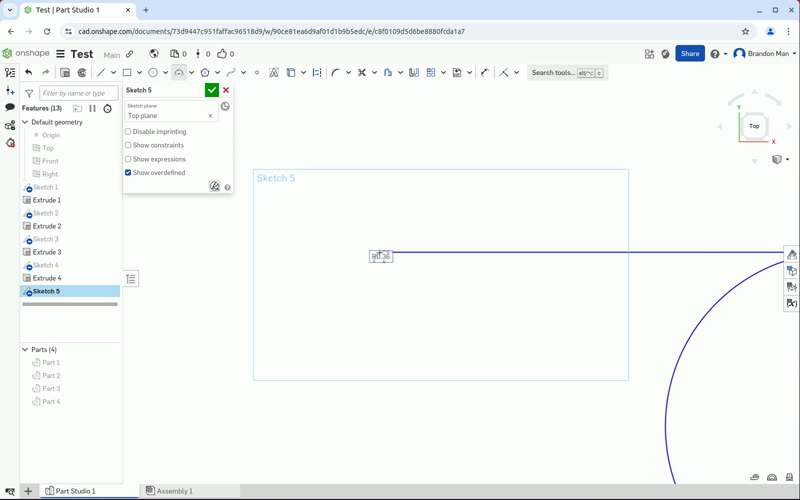
scroll(-6)
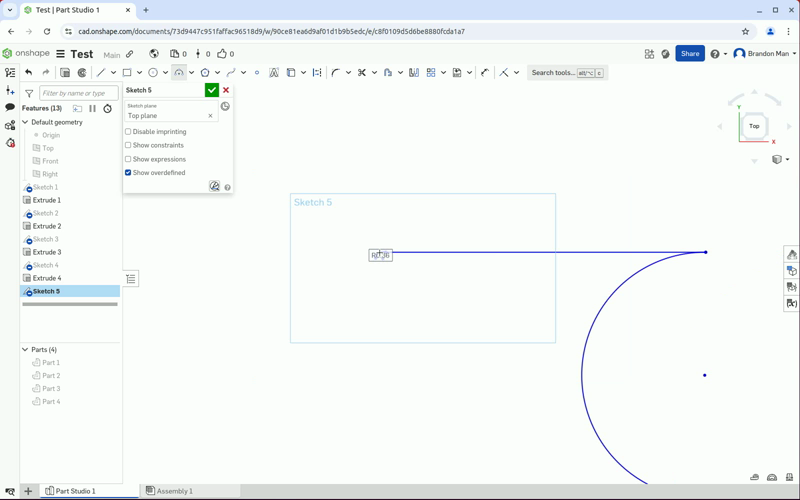
scroll(-6)
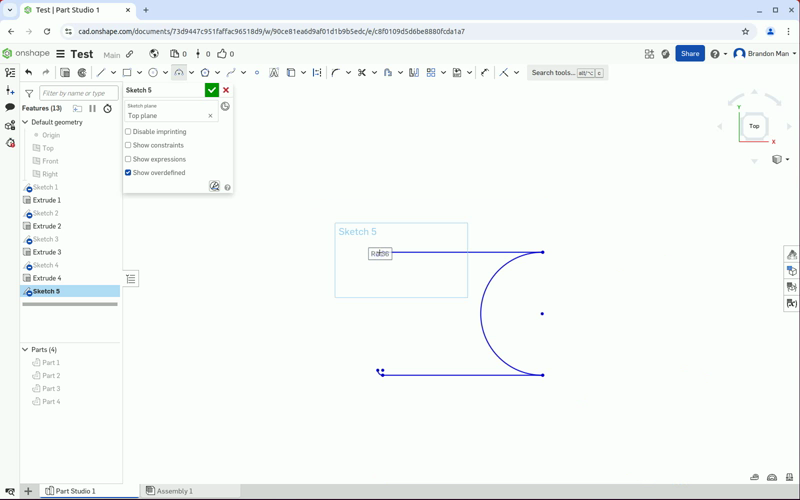
scroll(-6)
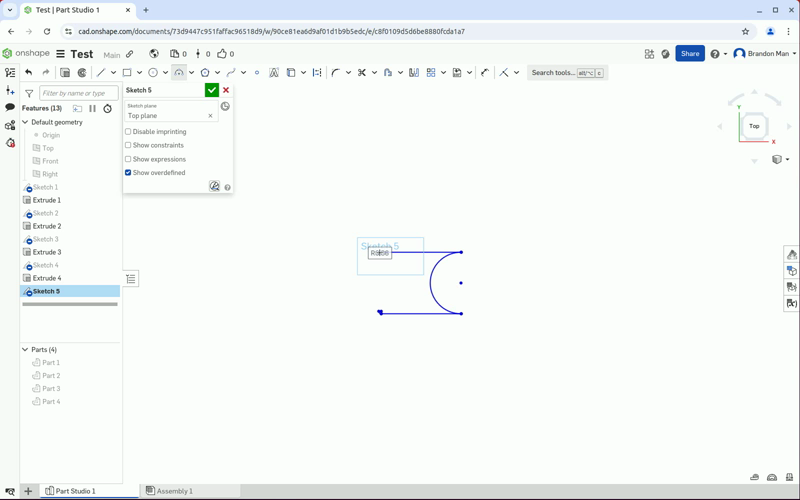
key_up(shift)
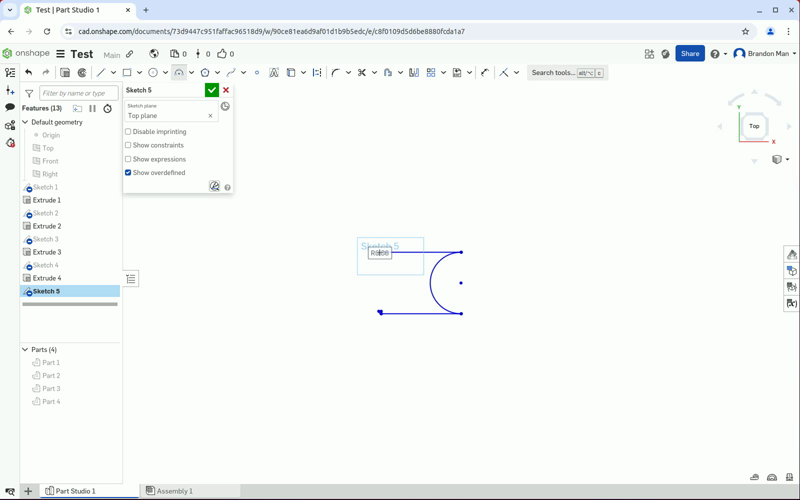
key(esc)
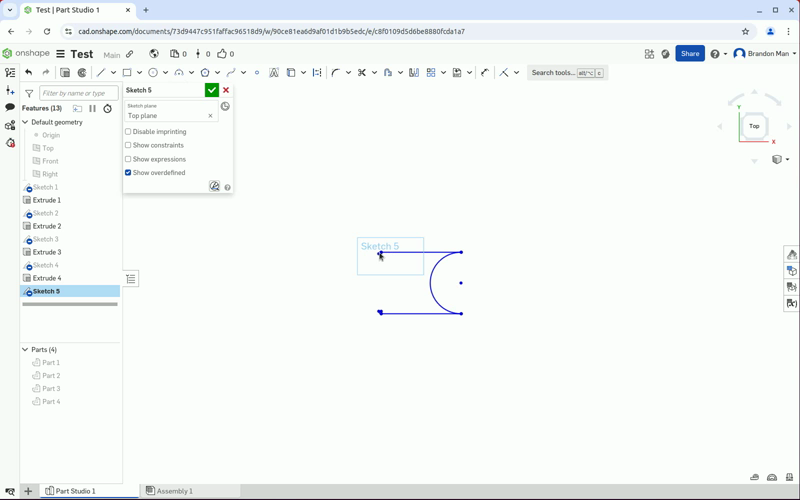
key(l)
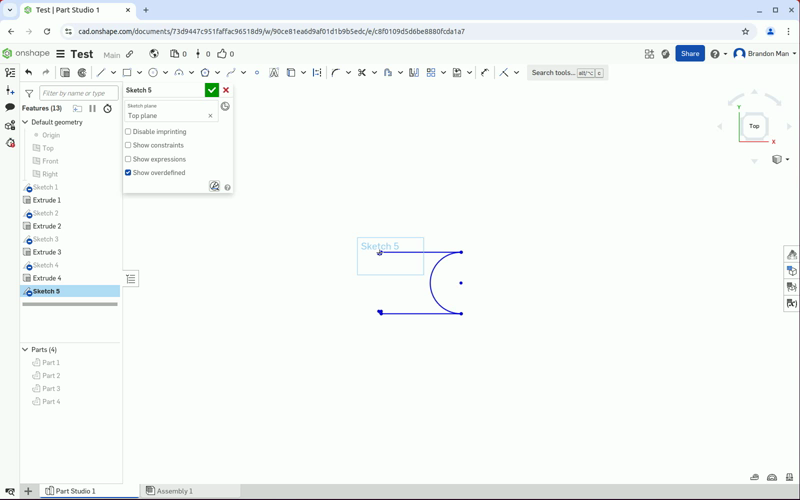
mouse_move(378, 253)
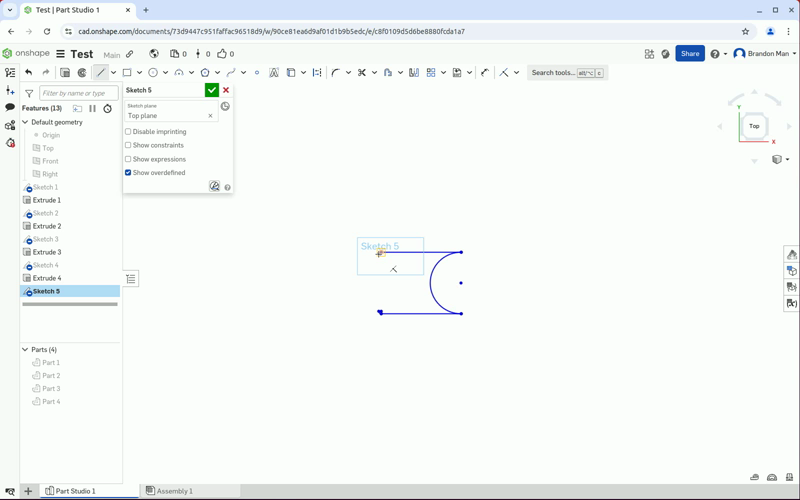
scroll(6)
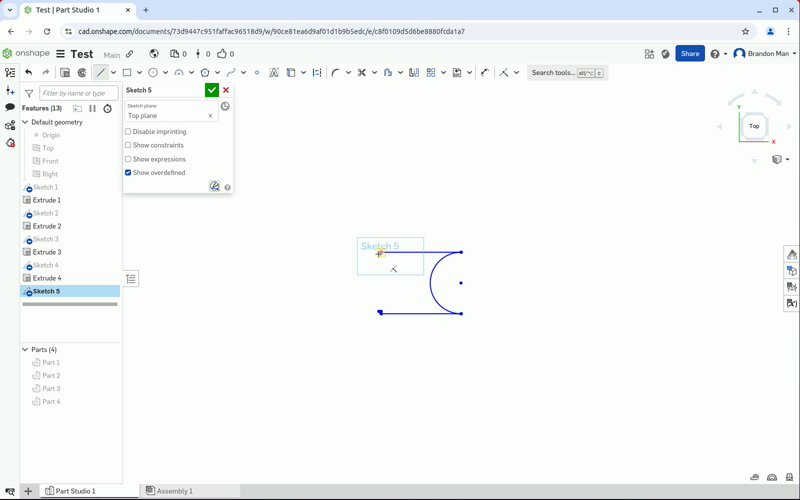
scroll(6)
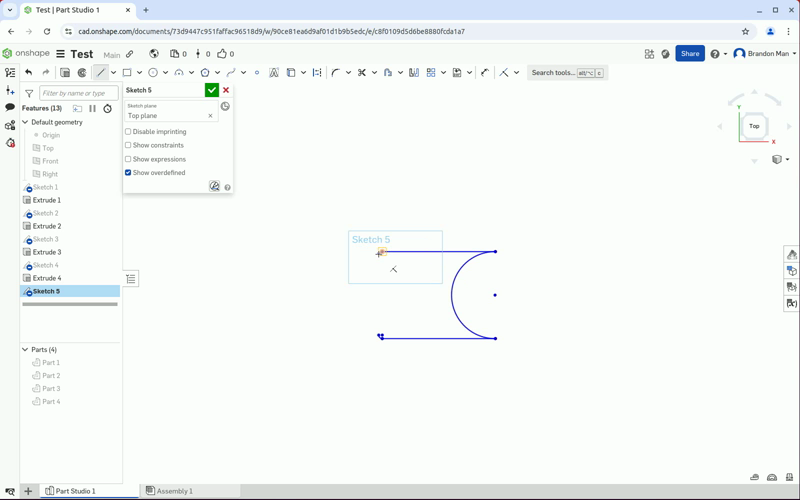
scroll(6)
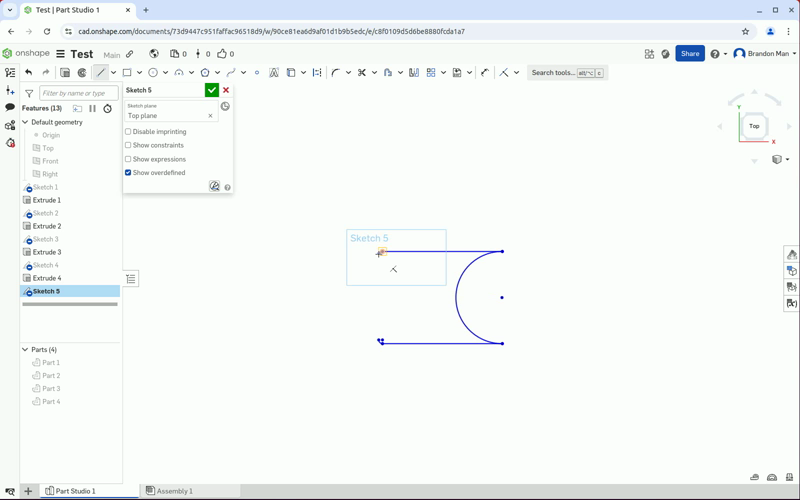
scroll(6)
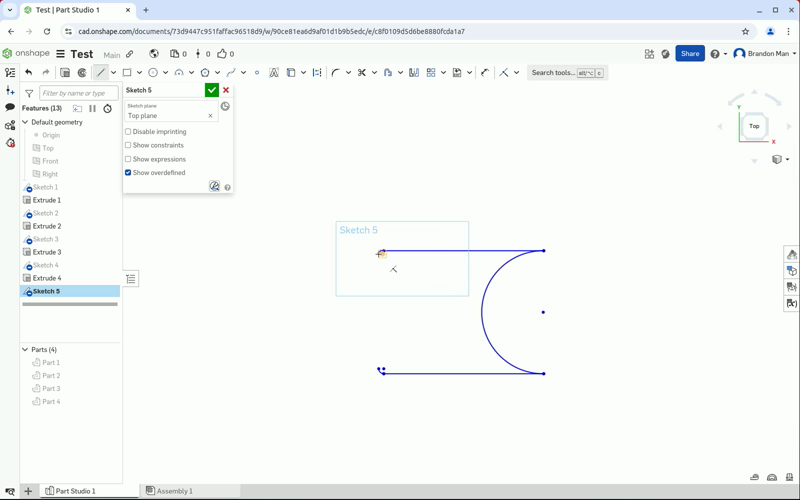
scroll(6)
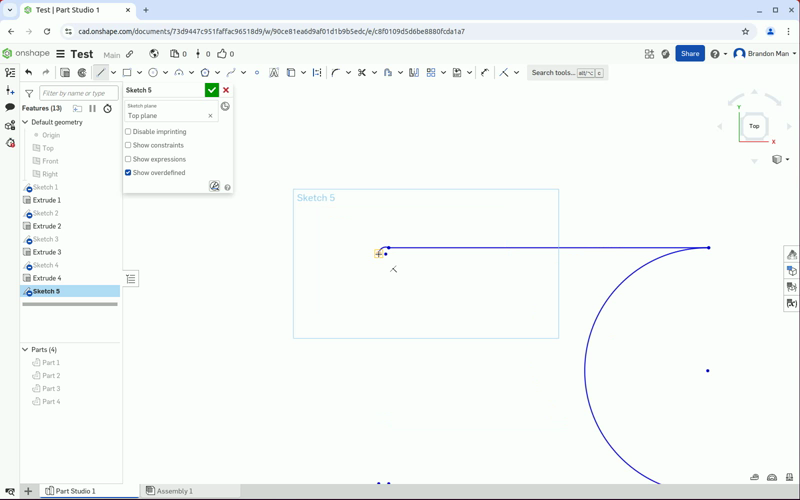
scroll(6)
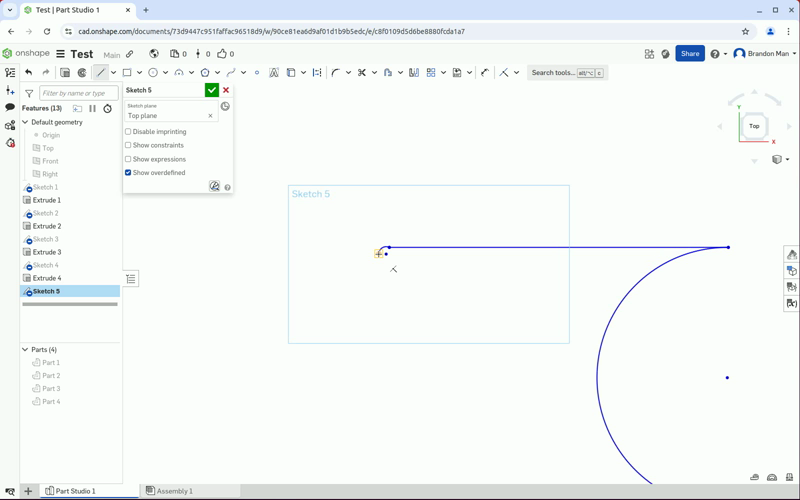
scroll(6)
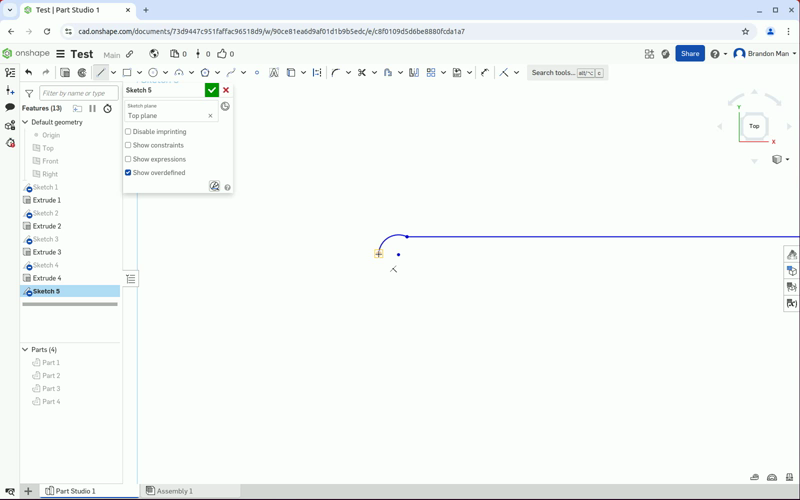
click(378, 253)
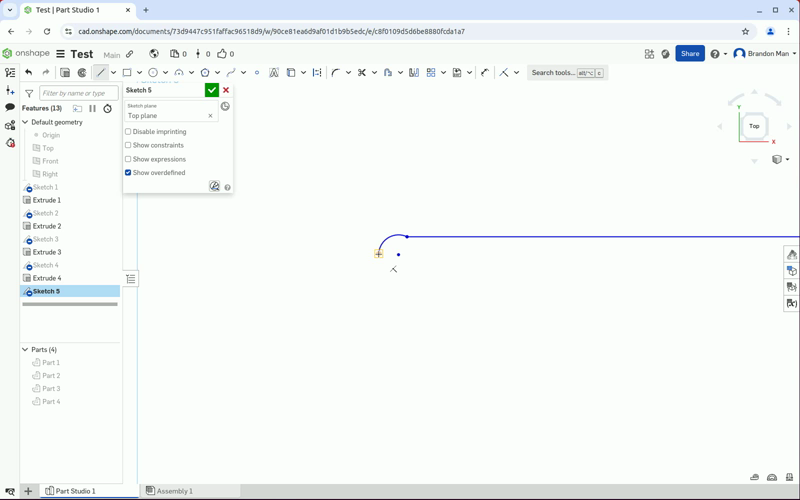
scroll(-6)
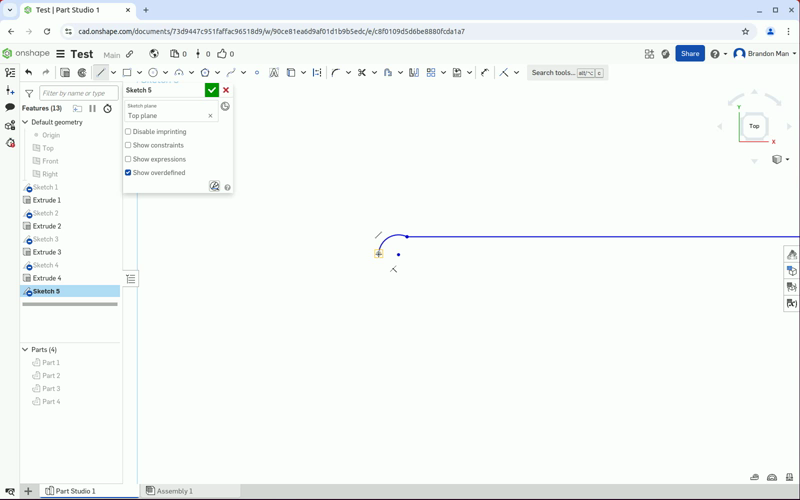
scroll(-6)
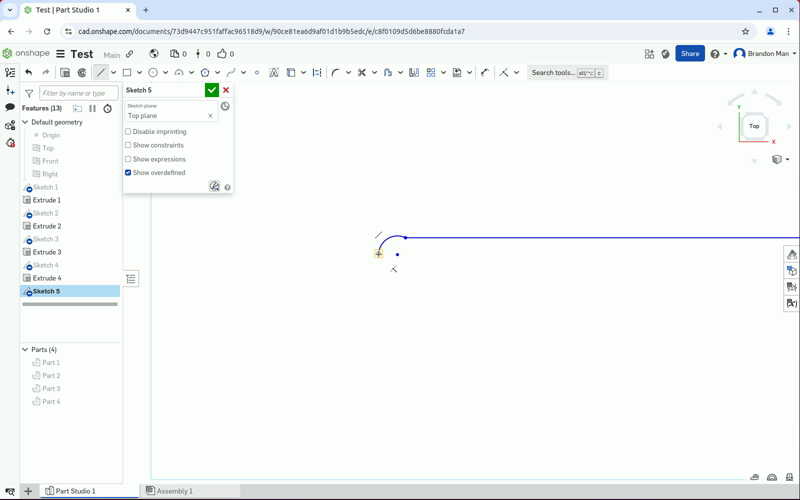
scroll(-6)
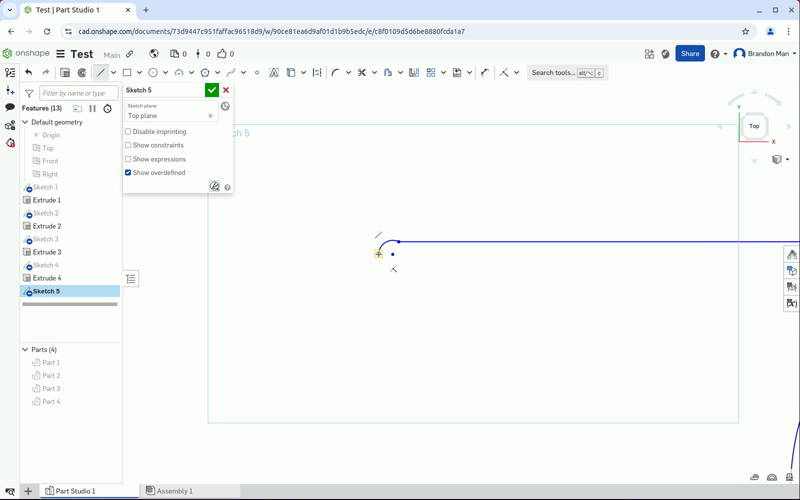
scroll(-6)
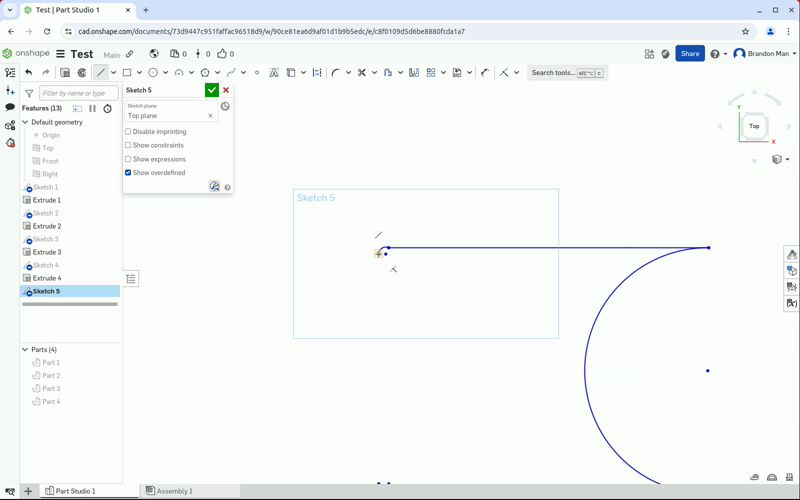
scroll(-6)
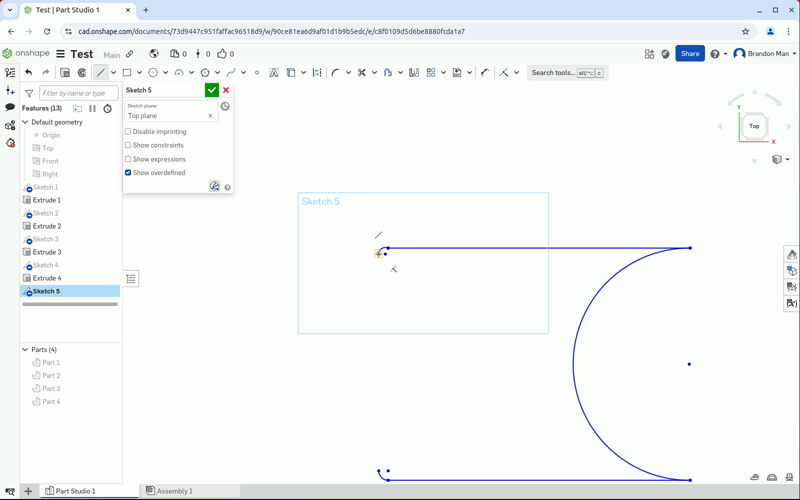
scroll(-6)
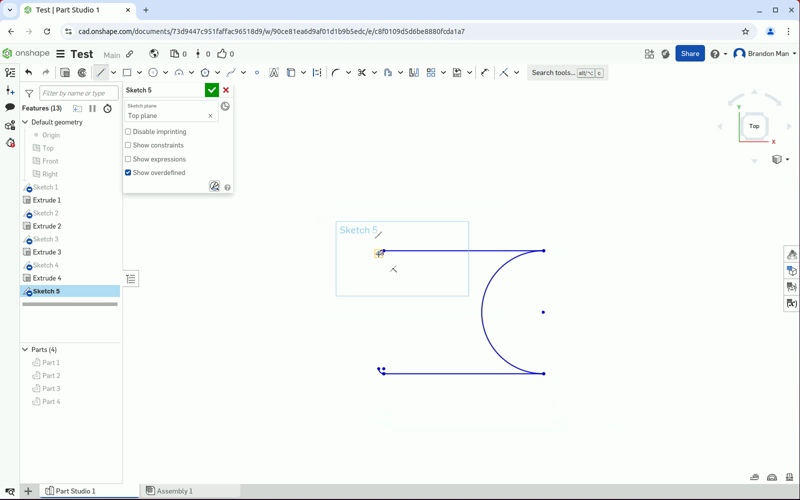
scroll(-6)
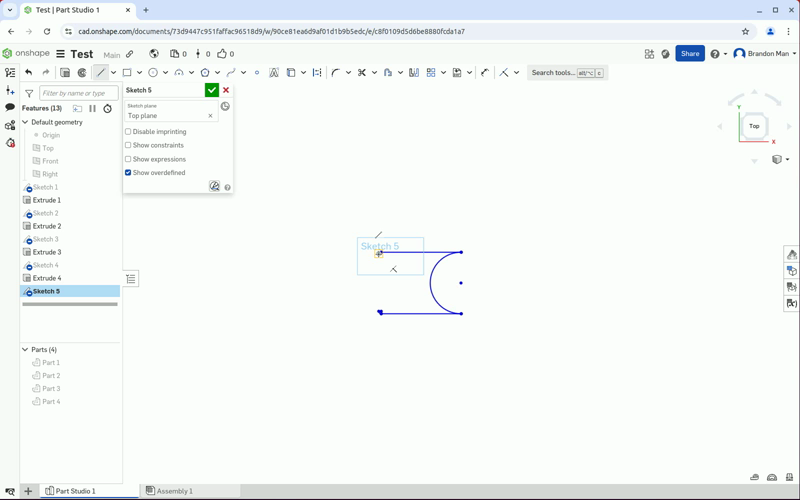
mouse_move(408, 253)
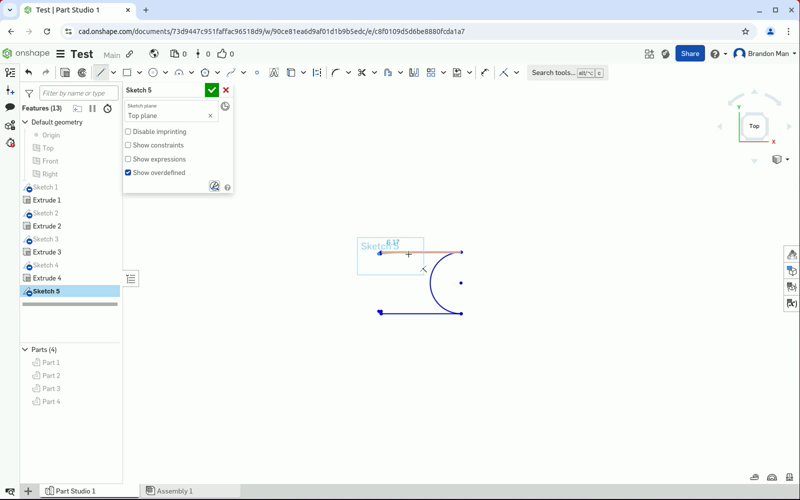
key_down(shift)
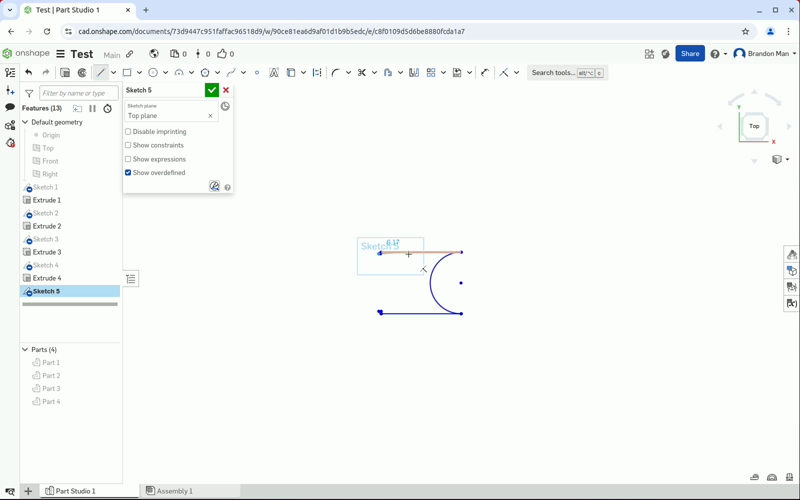
mouse_move(378, 311)
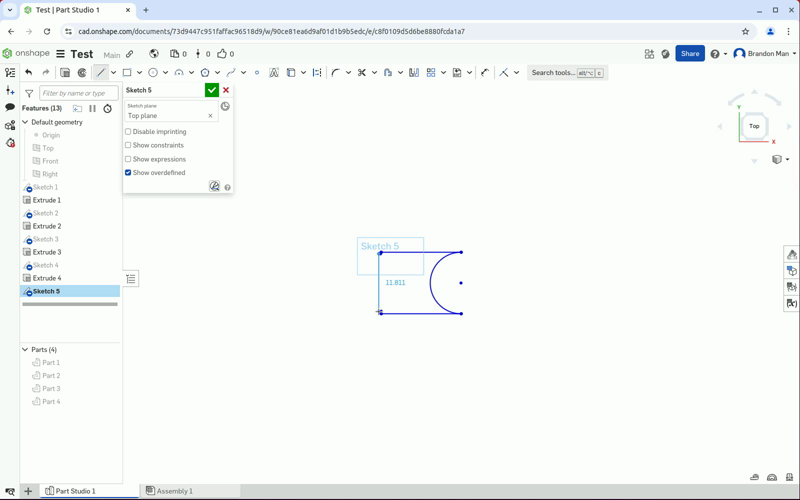
scroll(6)
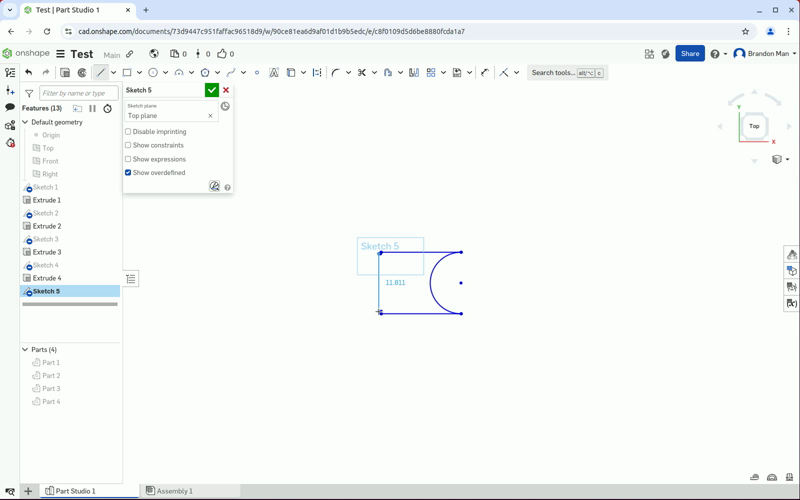
scroll(6)
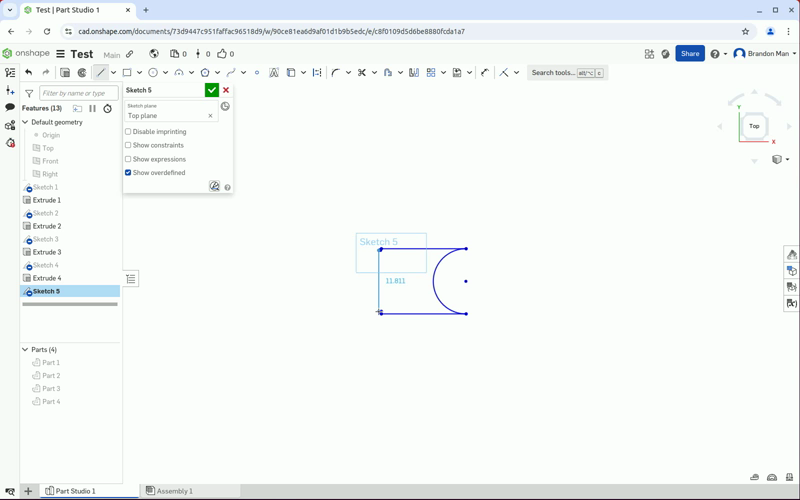
scroll(6)
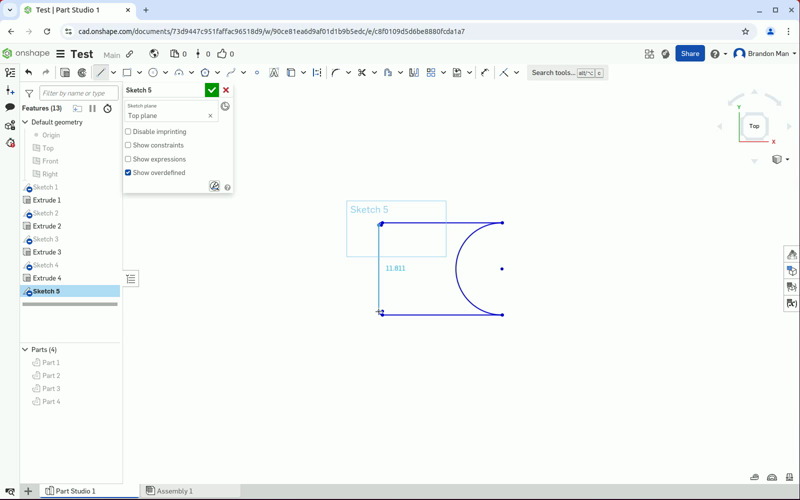
scroll(6)
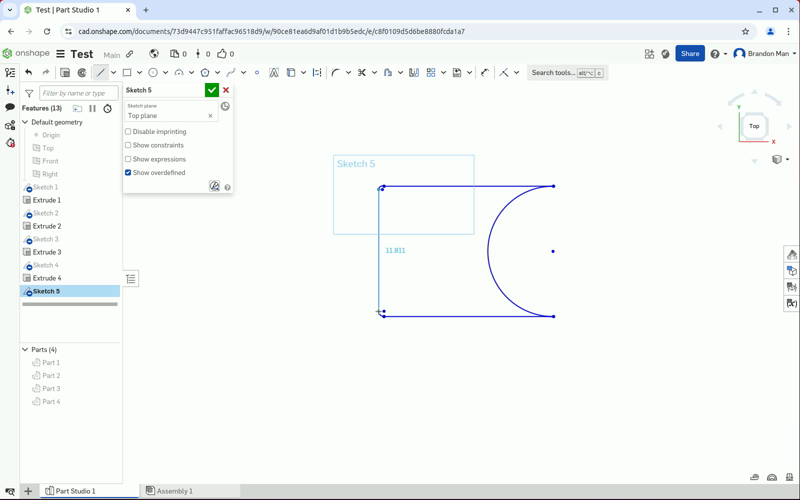
scroll(6)
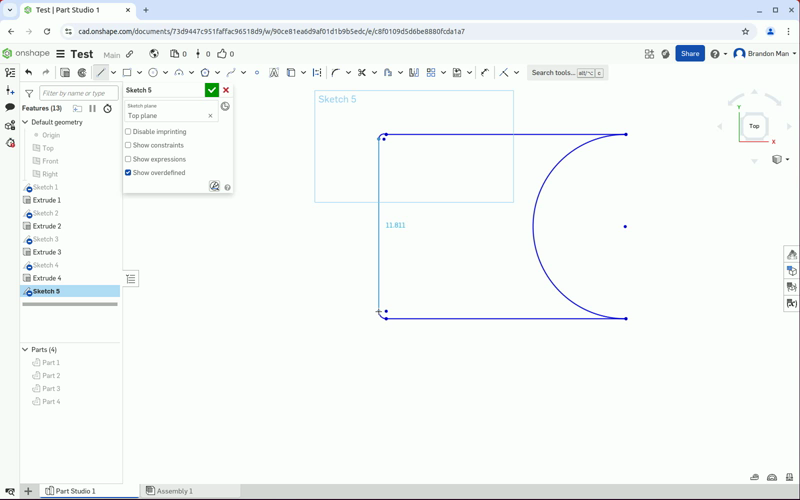
scroll(6)
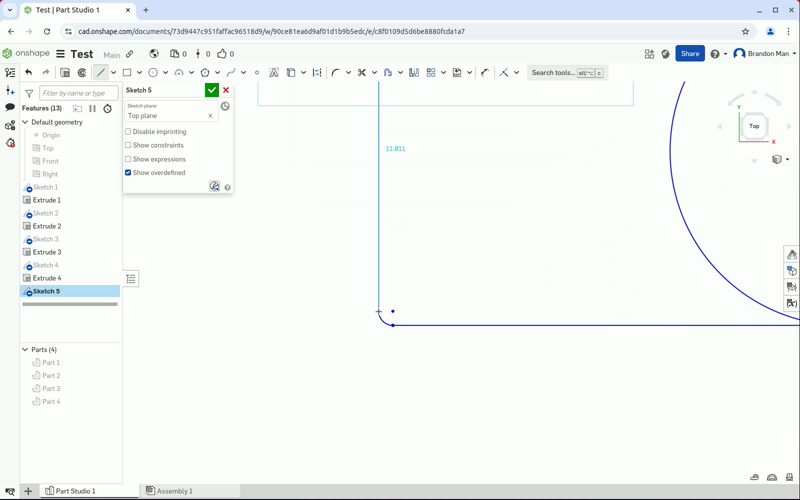
scroll(6)
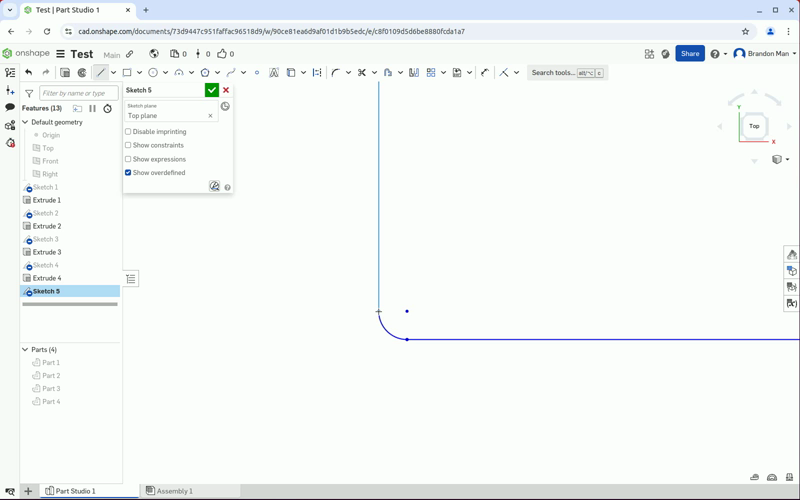
key_up(shift)
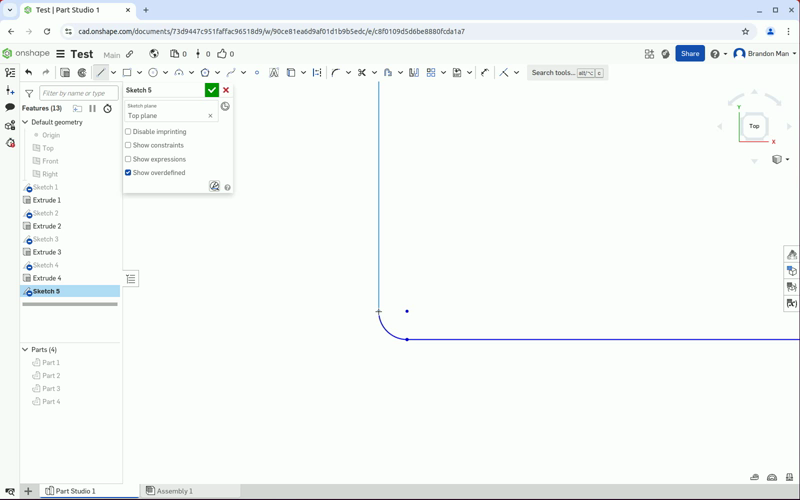
click(378, 311)
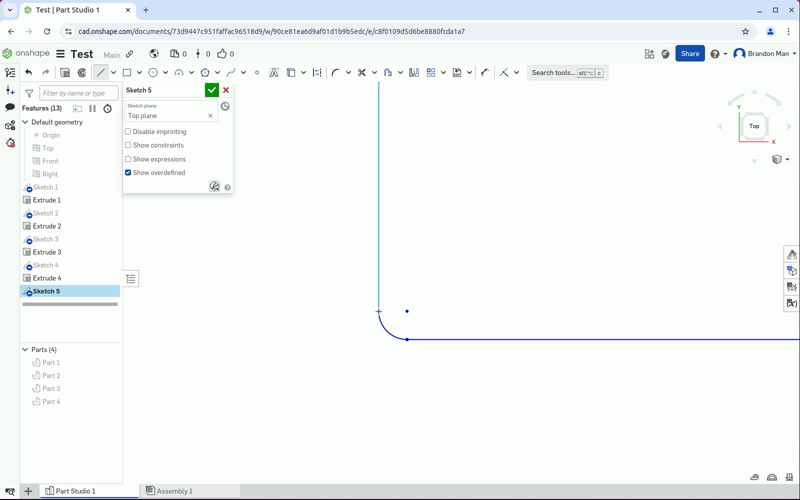
scroll(-6)
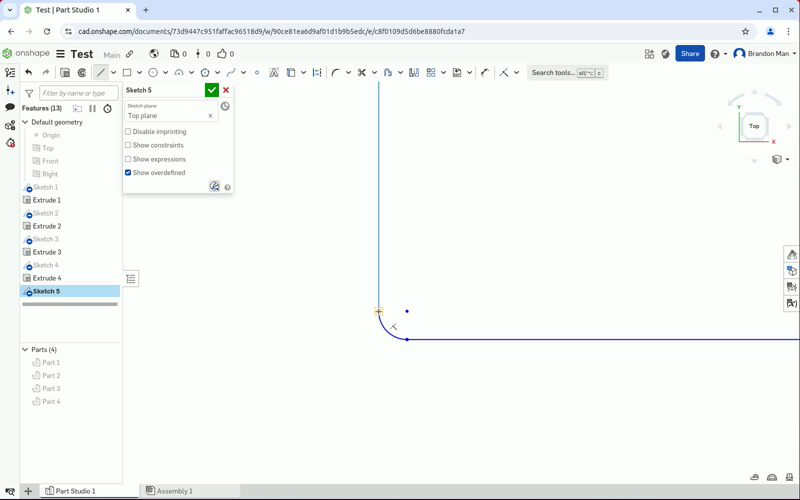
scroll(-6)
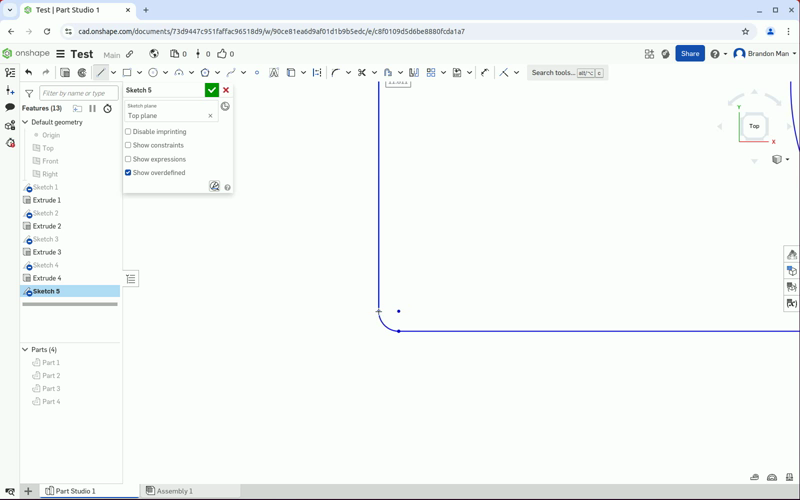
scroll(-6)
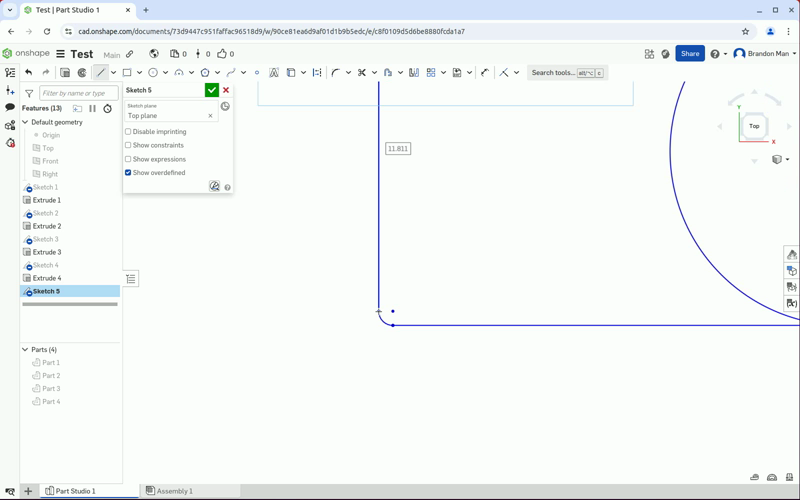
scroll(-6)
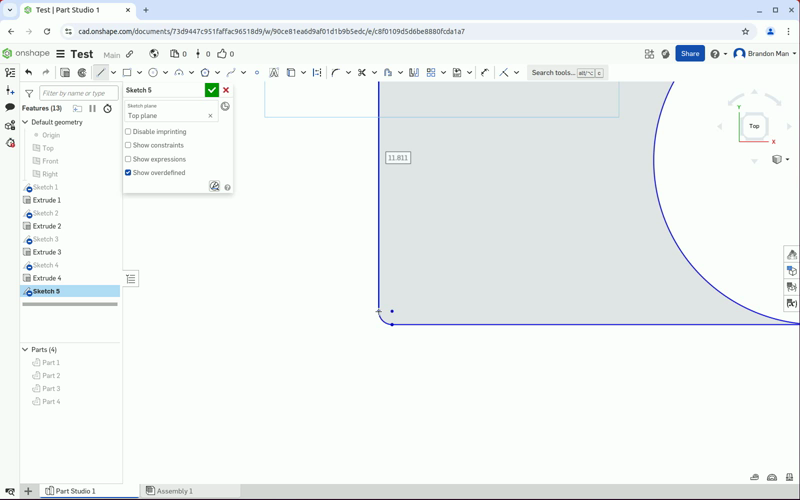
scroll(-6)
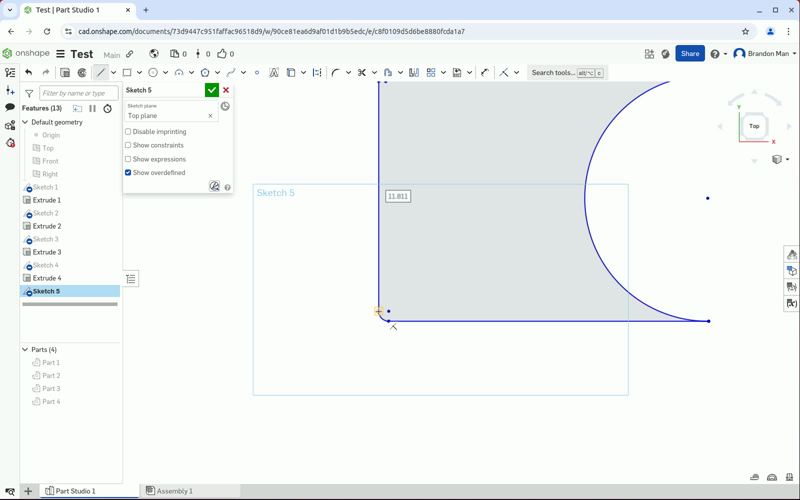
scroll(-6)
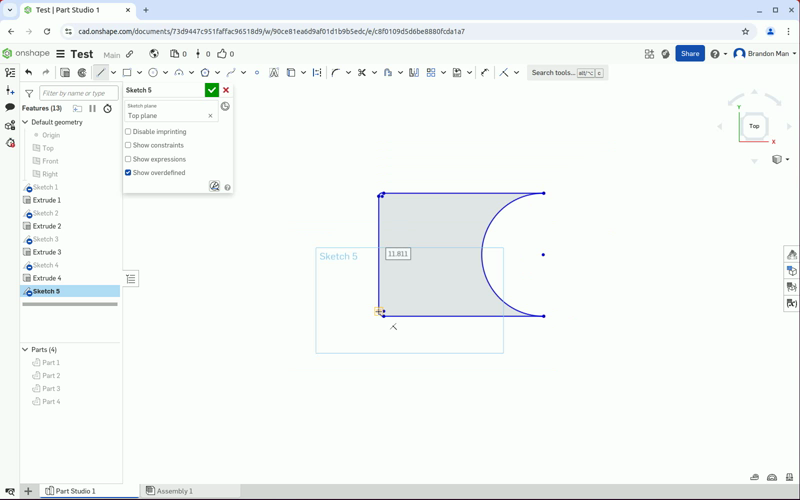
scroll(-6)
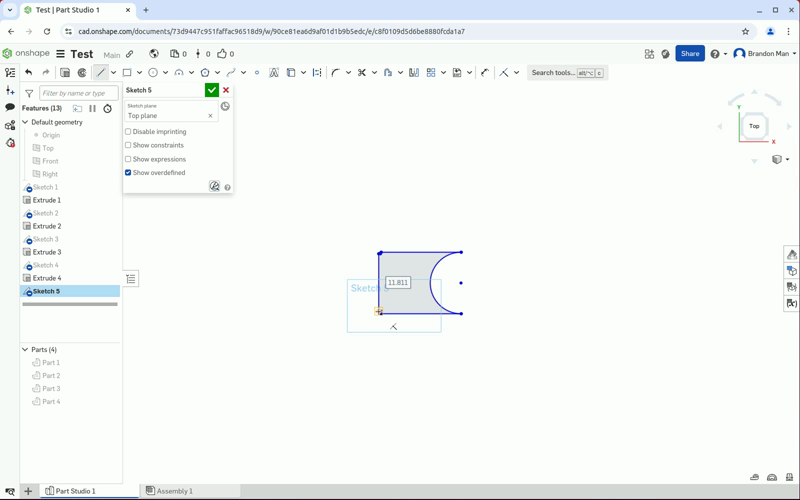
key(esc)
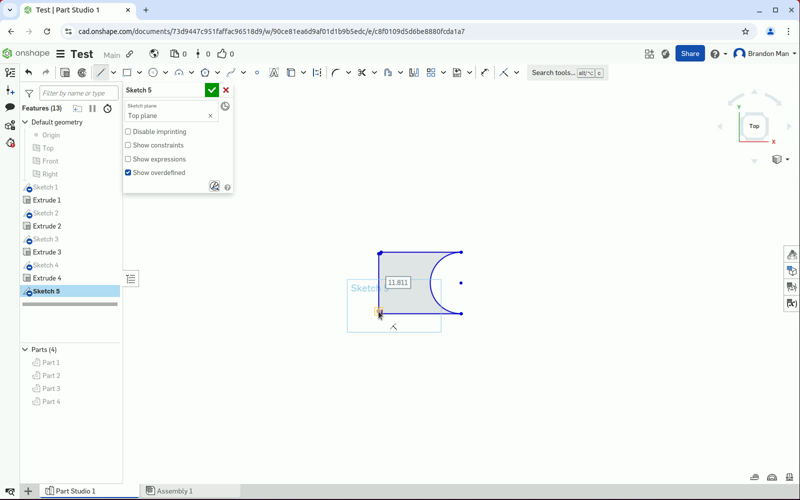
mouse_move(385, 258)
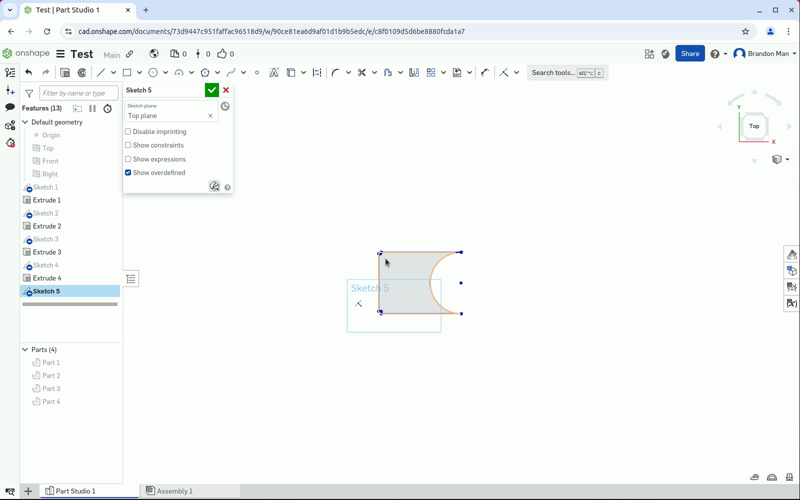
scroll(6)
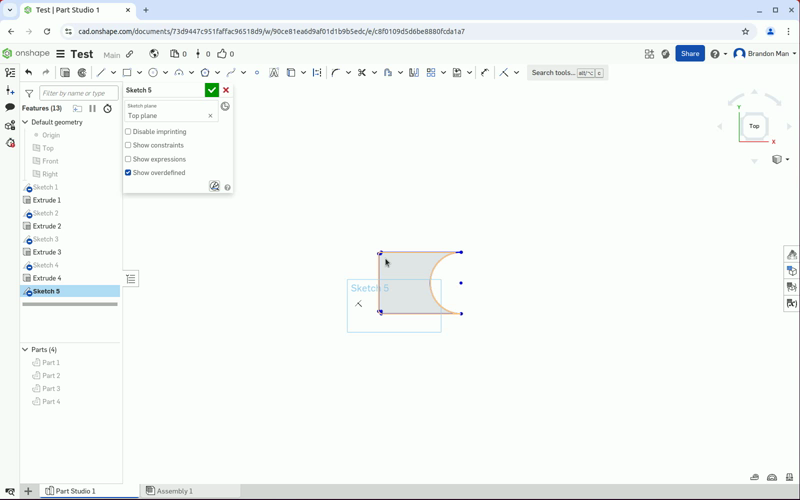
scroll(6)
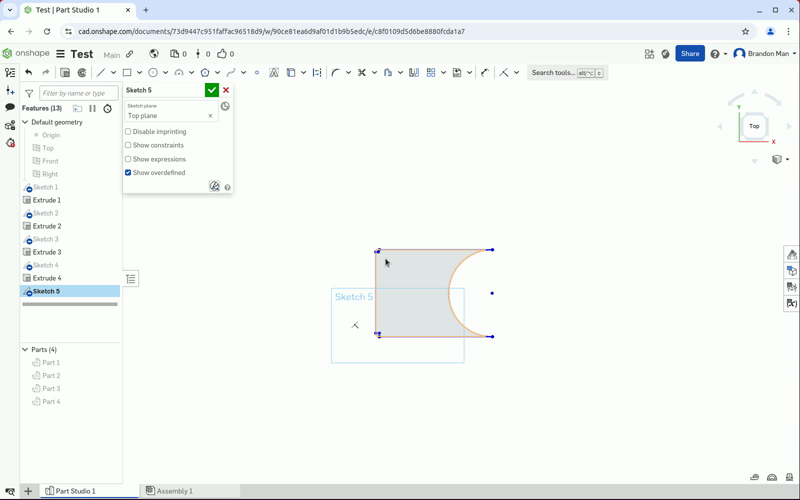
scroll(6)
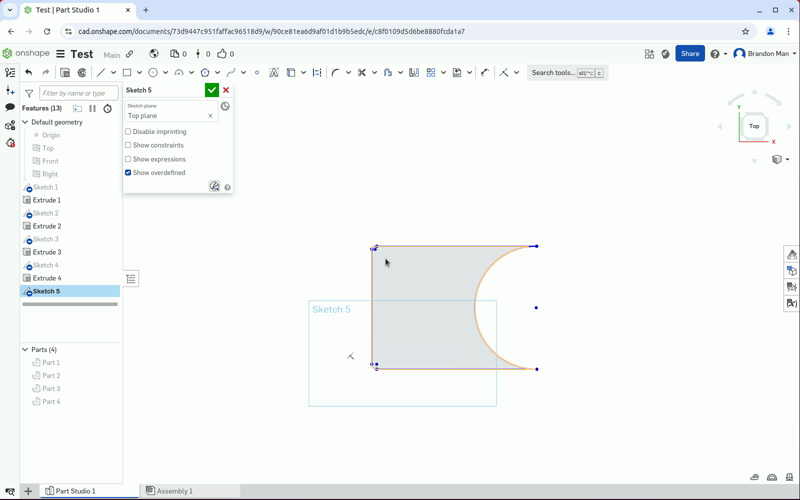
scroll(6)
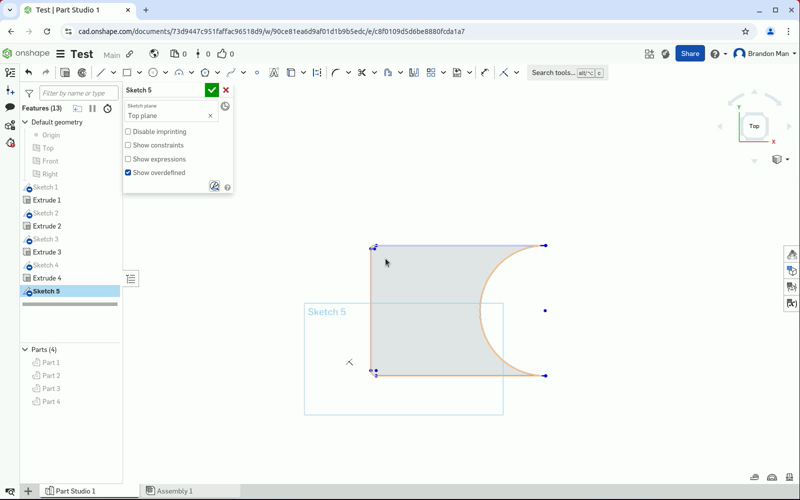
scroll(6)
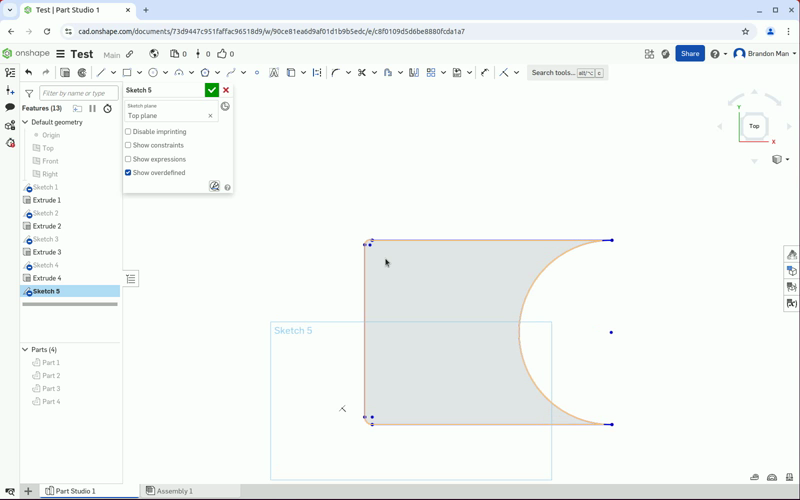
scroll(6)
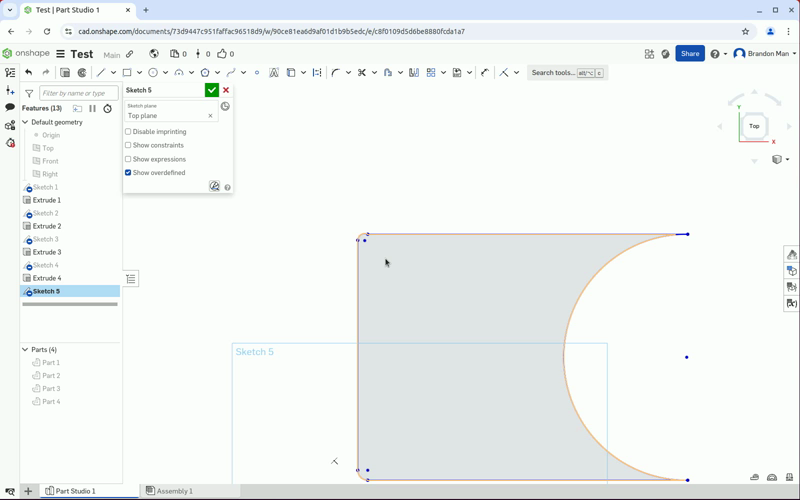
scroll(6)
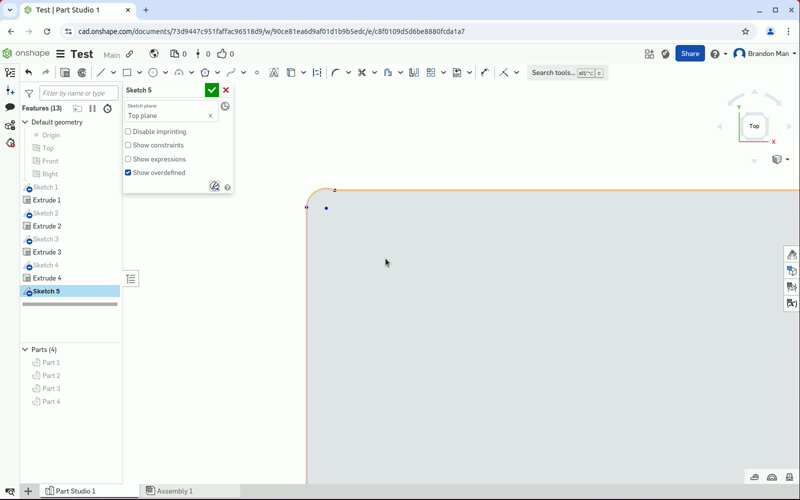
click(385, 258)
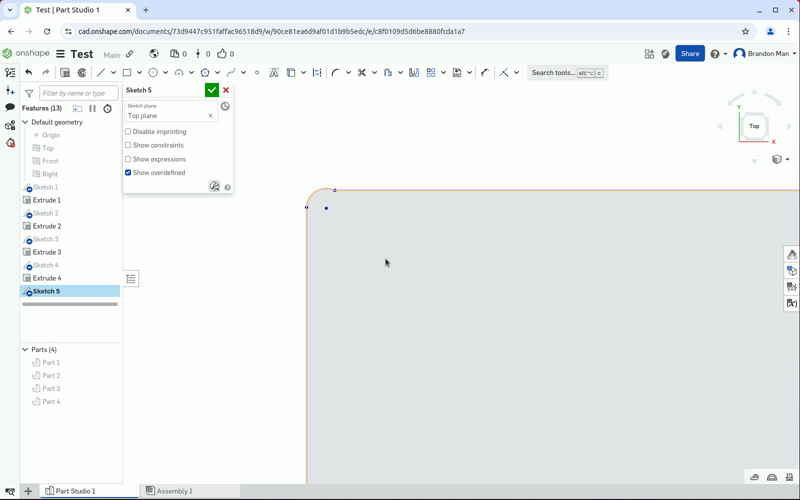
scroll(-6)
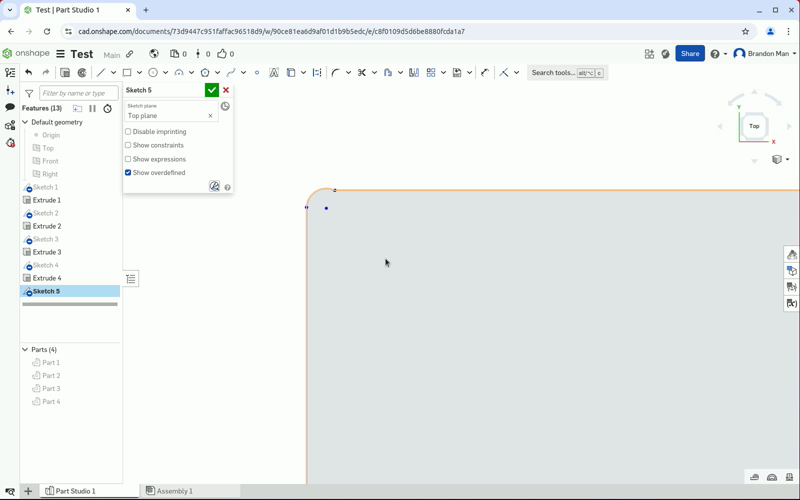
scroll(-6)
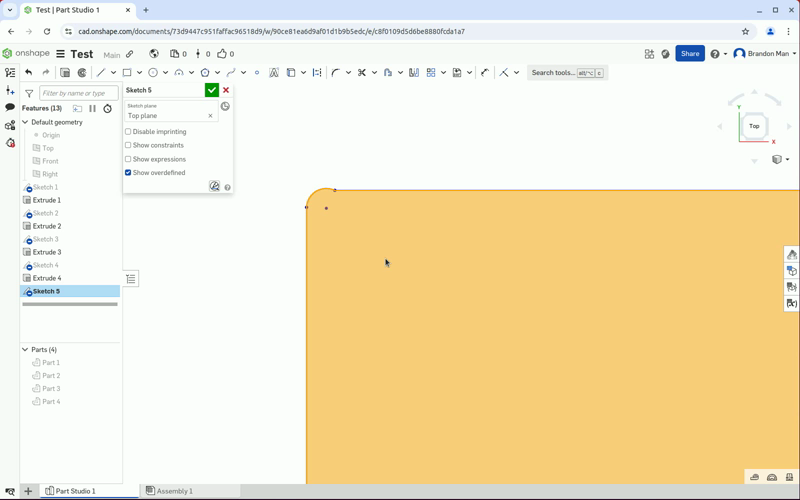
scroll(-6)
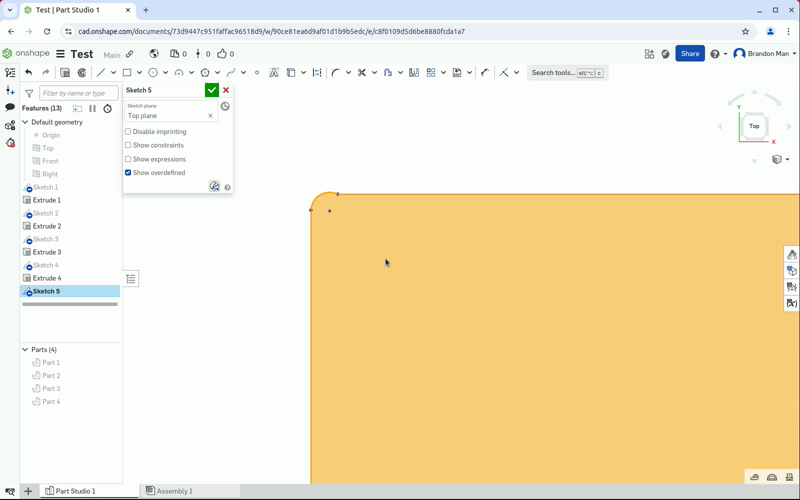
scroll(-6)
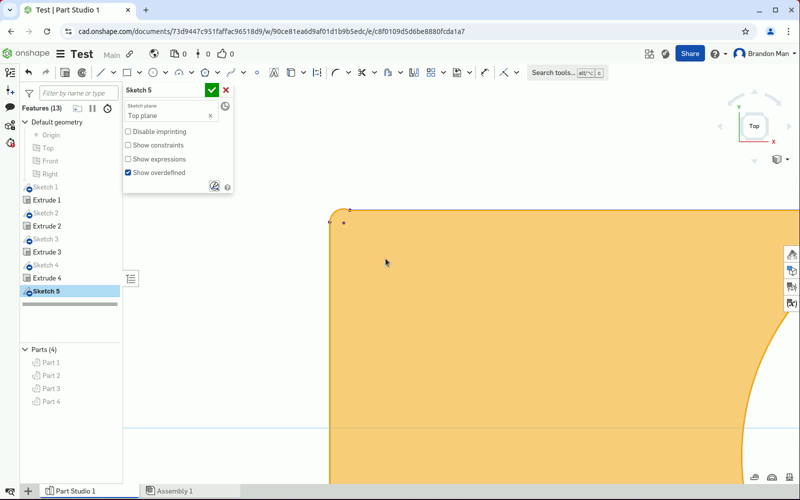
scroll(-6)
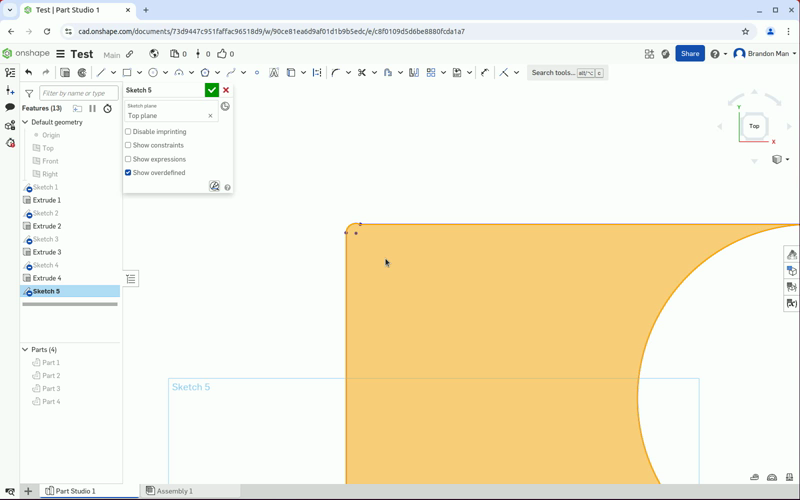
scroll(-6)
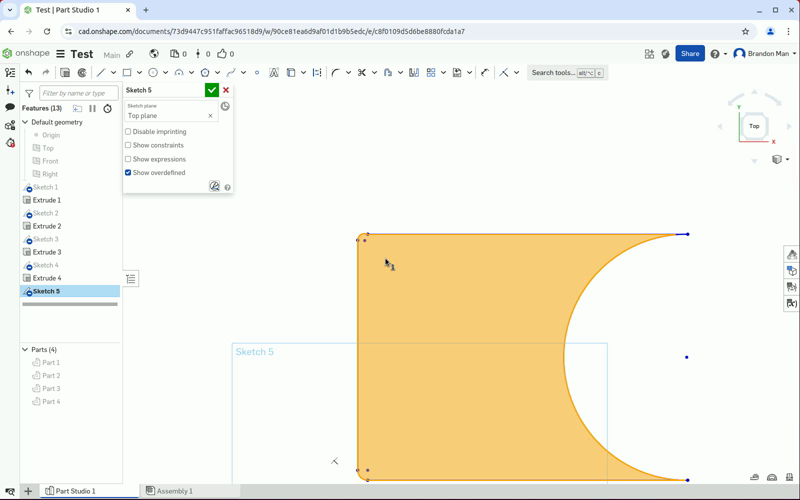
scroll(-6)
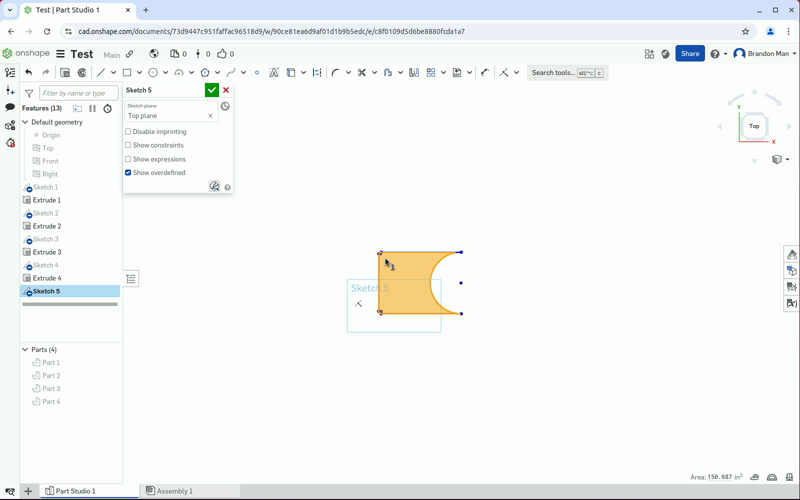
mouse_move(73, 352)
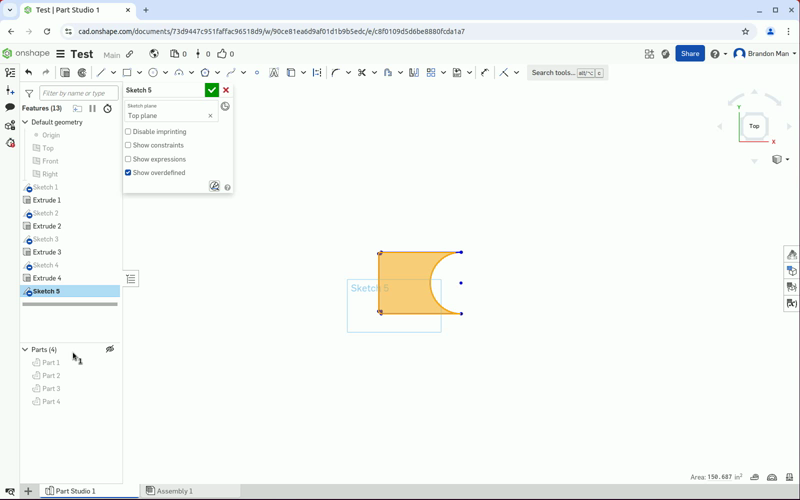
key(shift+y)
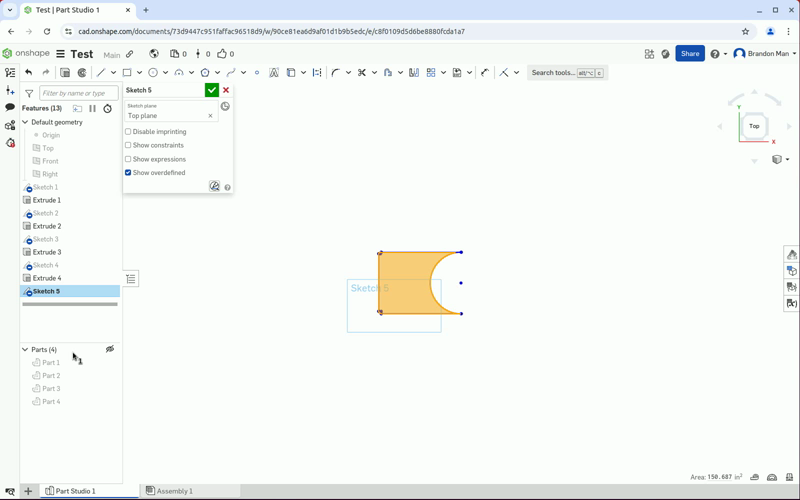
key(shift+e)
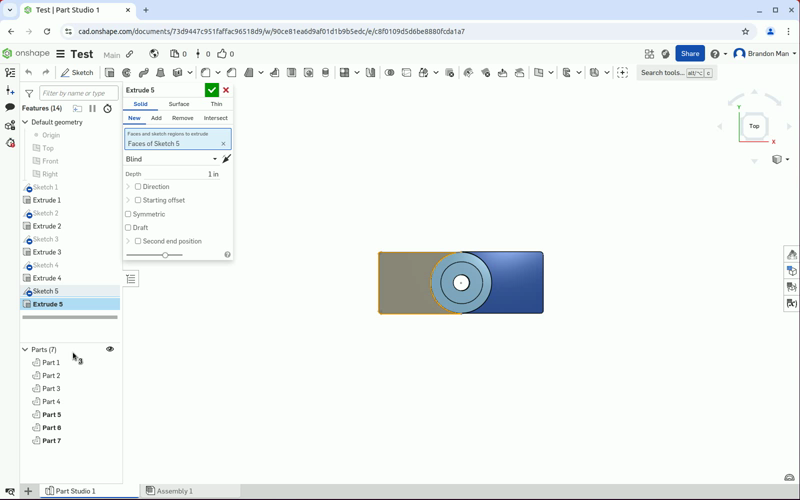
mouse_move(143, 106)
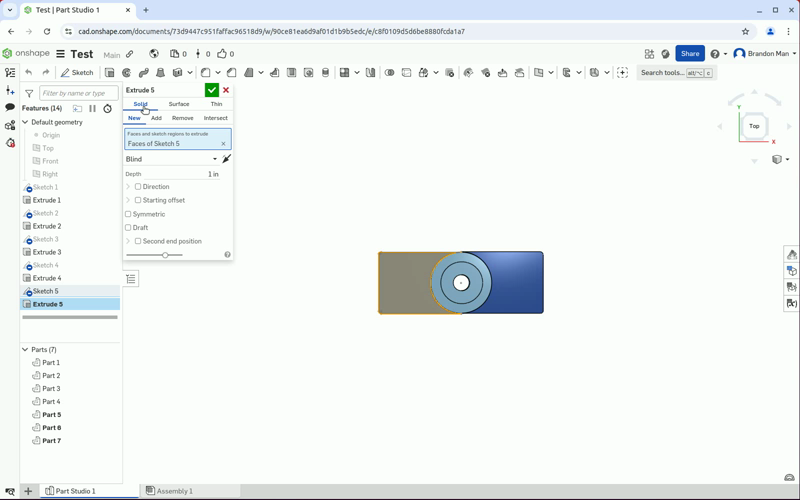
click(143, 106)
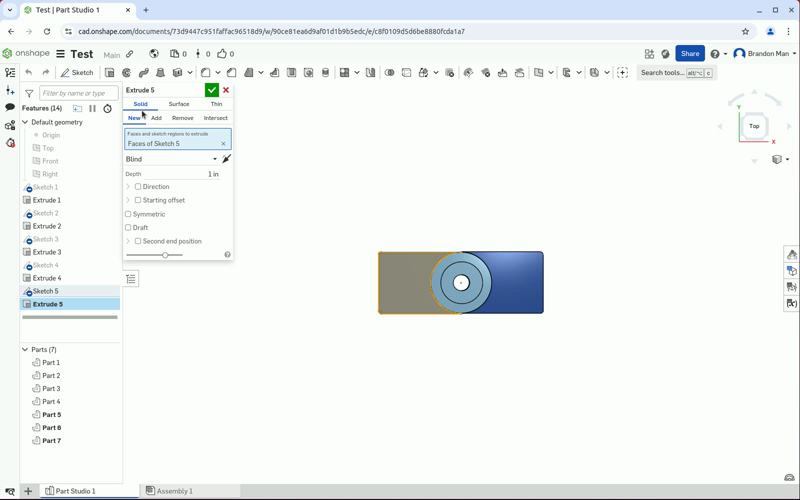
mouse_move(137, 120)
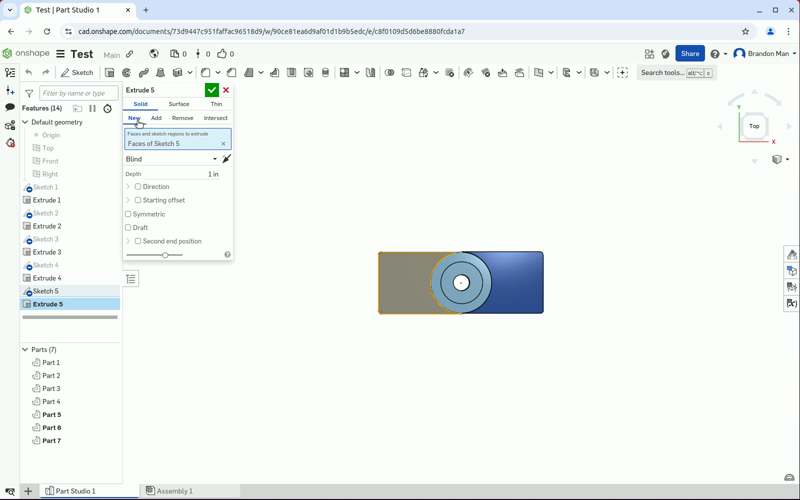
click(137, 120)
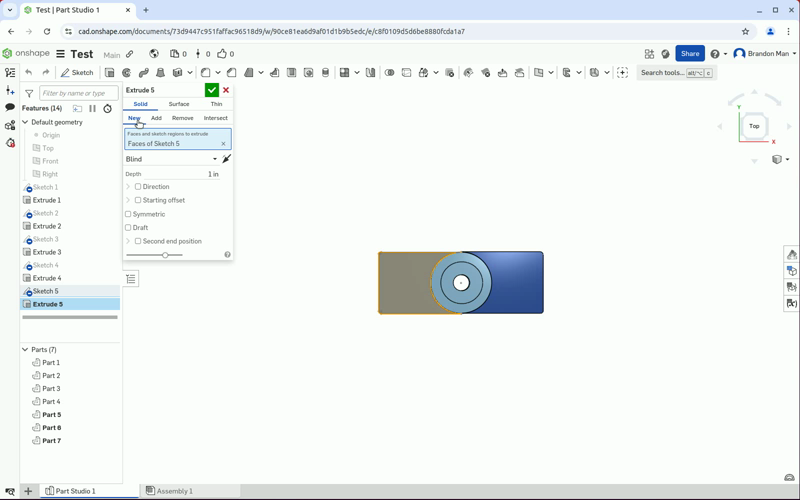
key(tab, 4)
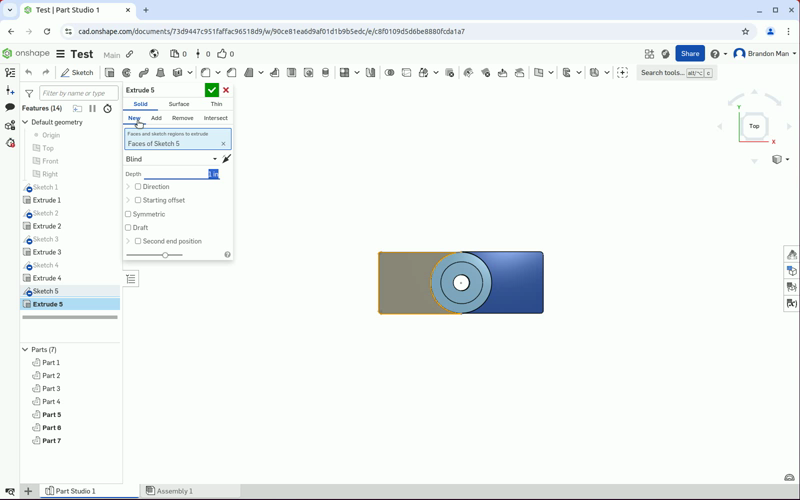
text(-2.166)
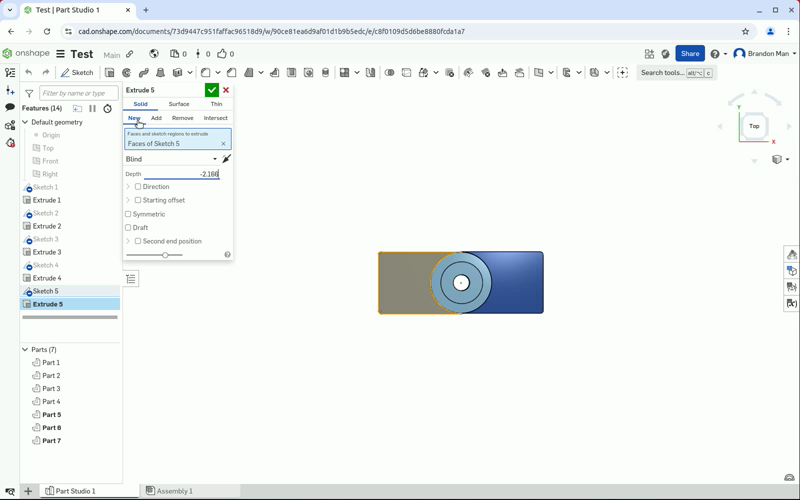
key(enter)
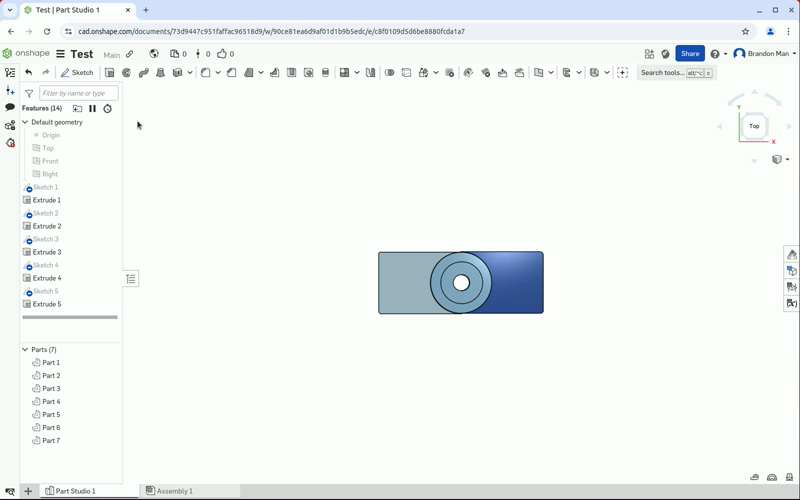
key(shift+h)
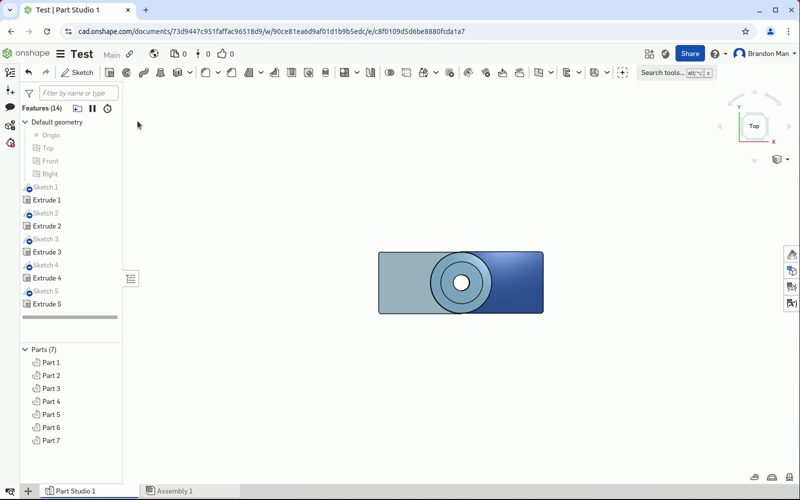
key(shift+h)
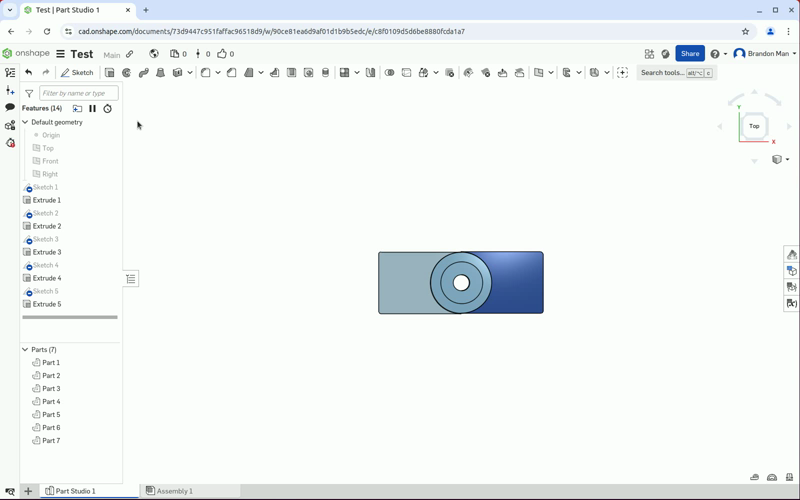
mouse_move(73, 189)
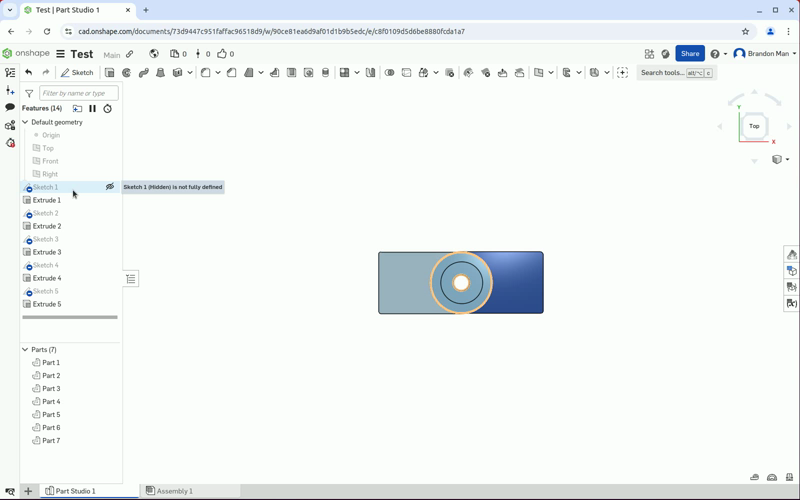
click(73, 189)
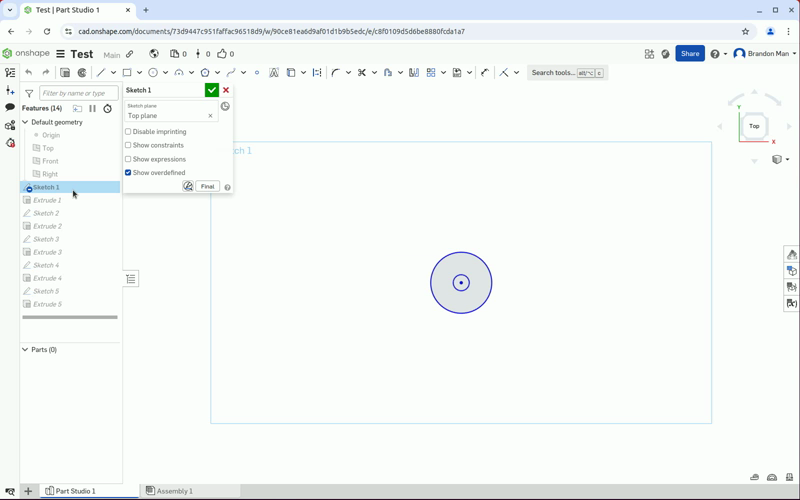
mouse_move(229, 92)
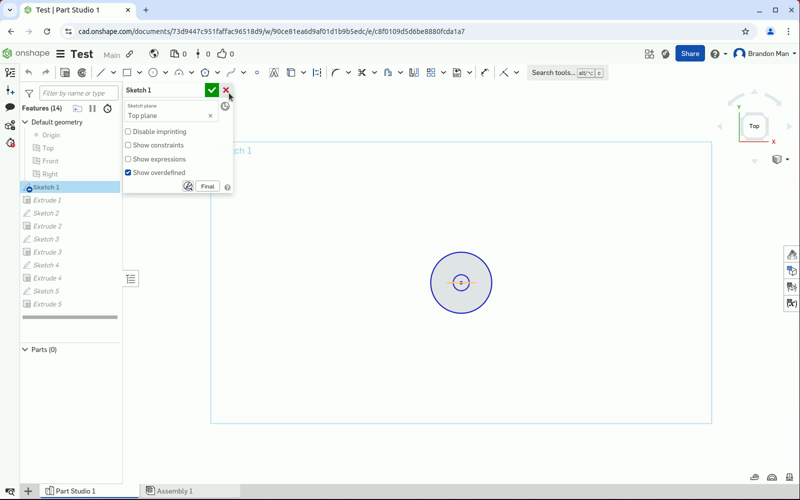
click(229, 92)
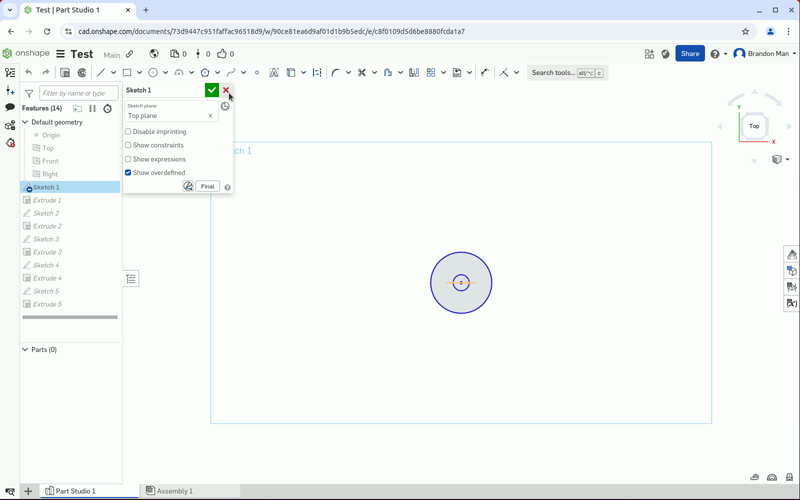
key(shift+s)
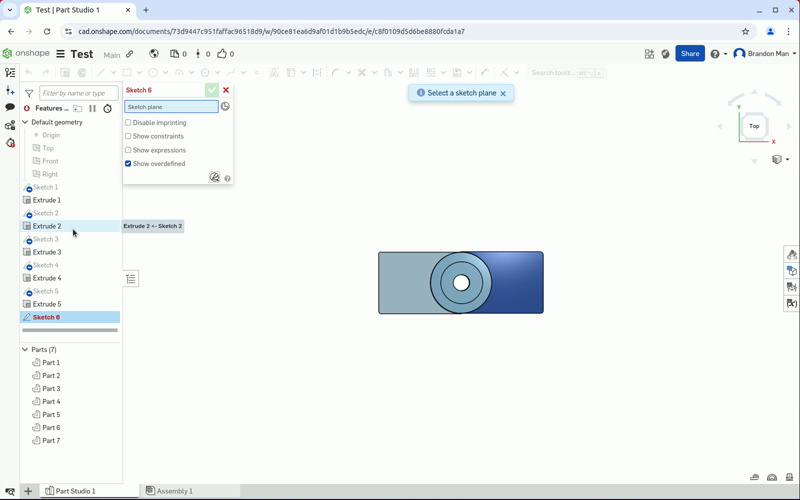
scroll(3)
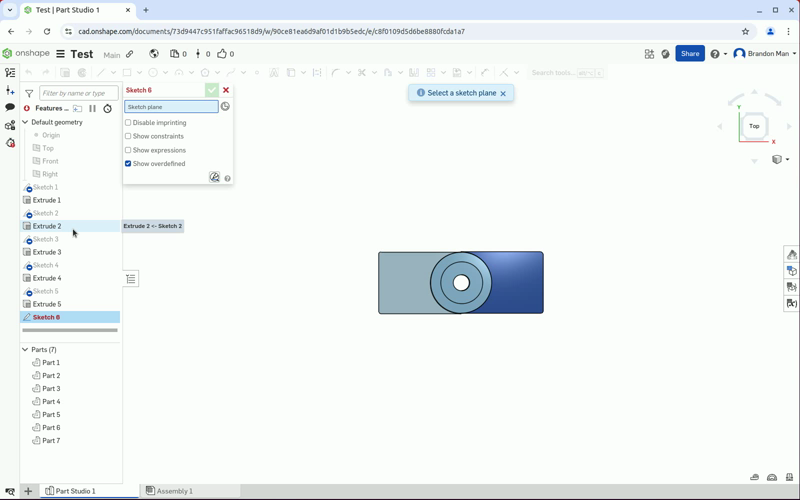
mouse_move(73, 150)
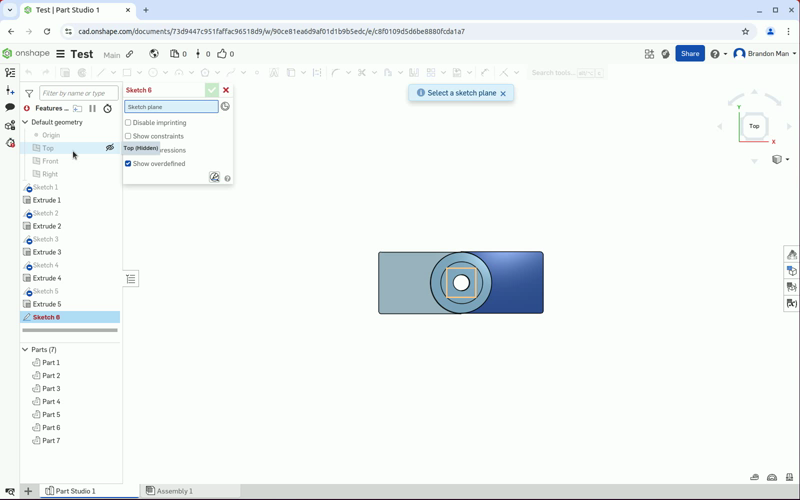
click(73, 150)
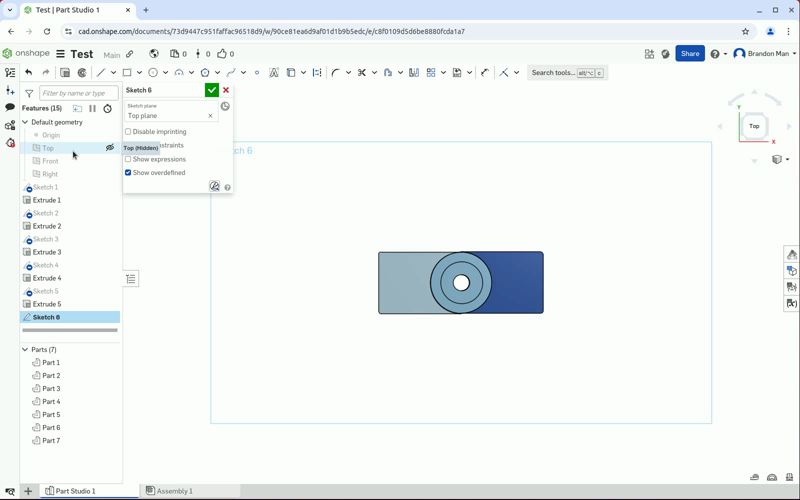
mouse_move(73, 352)
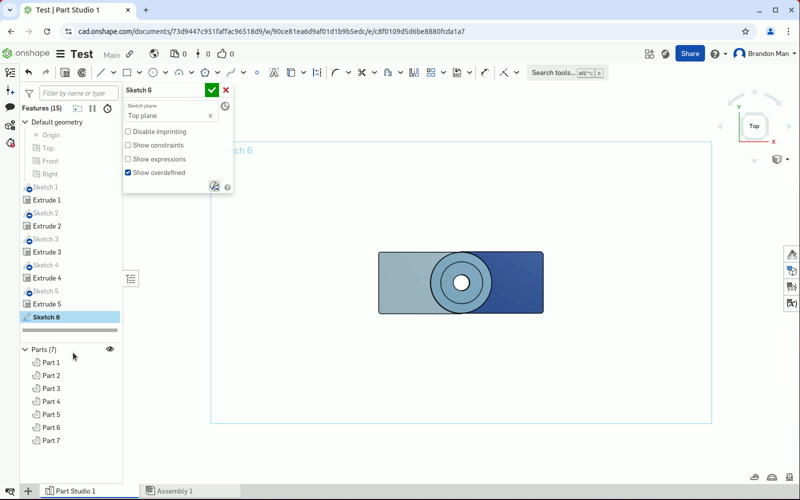
key(y)
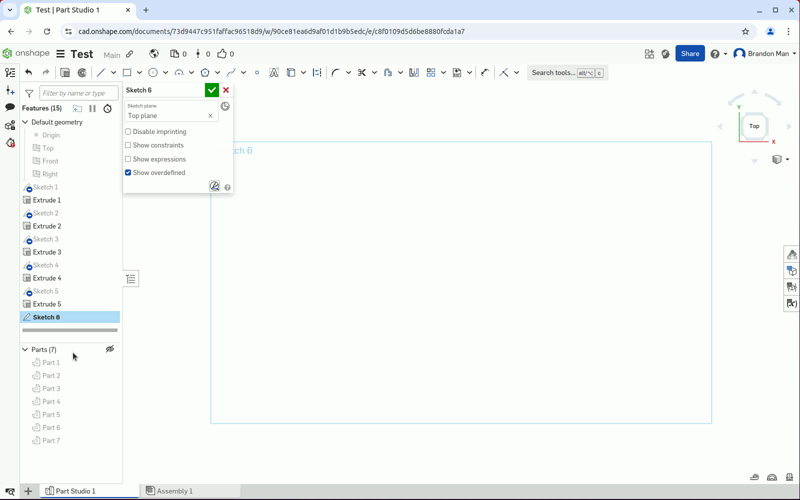
key(c)
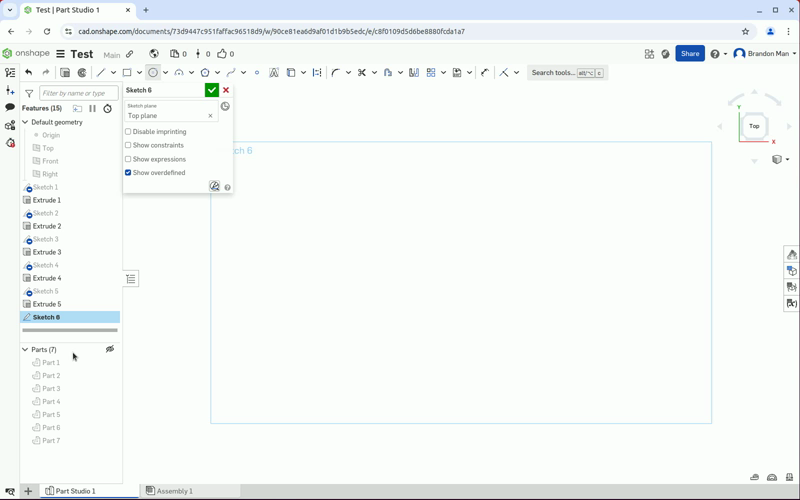
key_down(shift)
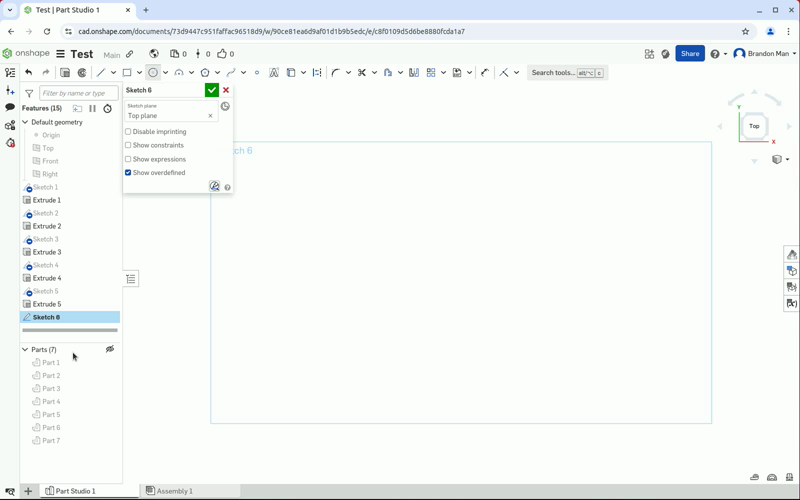
mouse_move(461, 282)
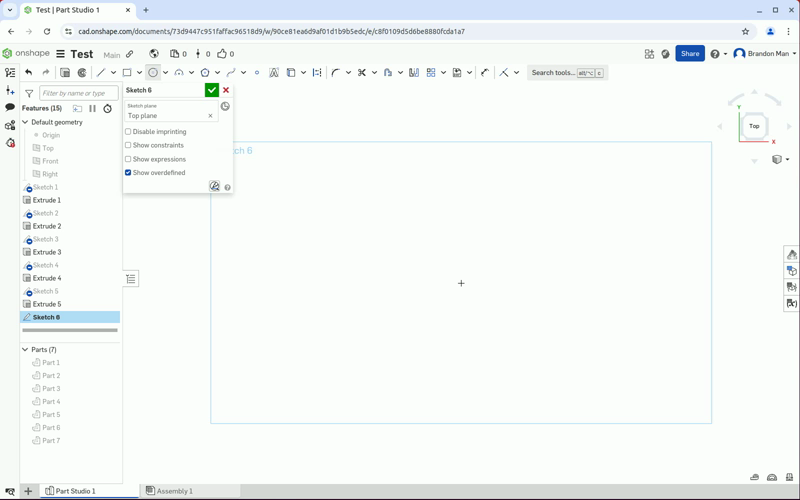
click(461, 282)
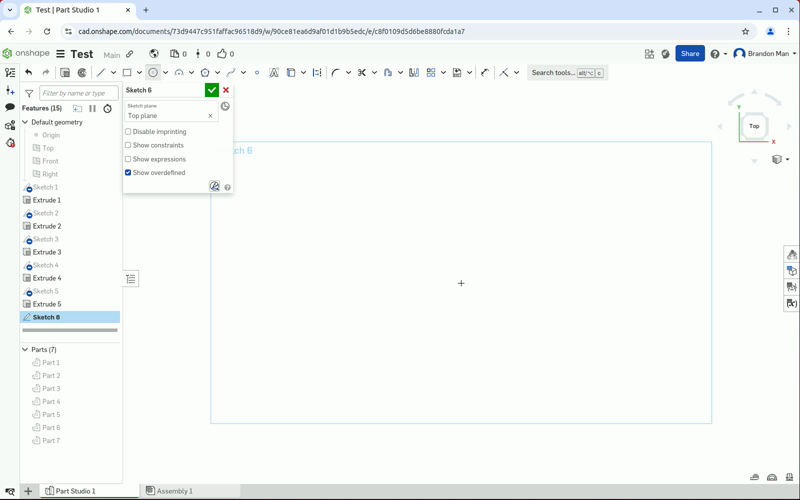
key_up(shift)
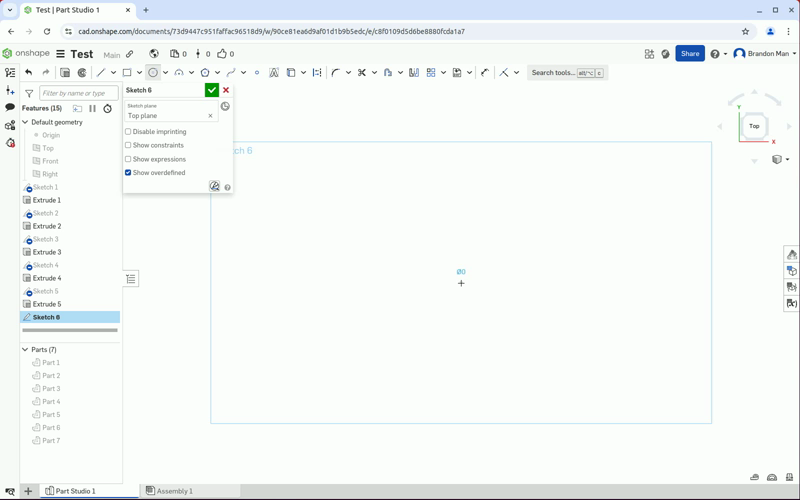
mouse_move(491, 282)
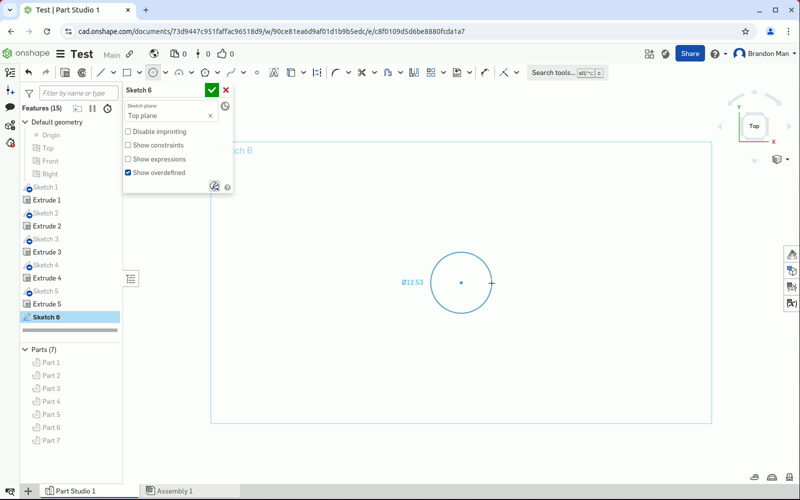
click(491, 282)
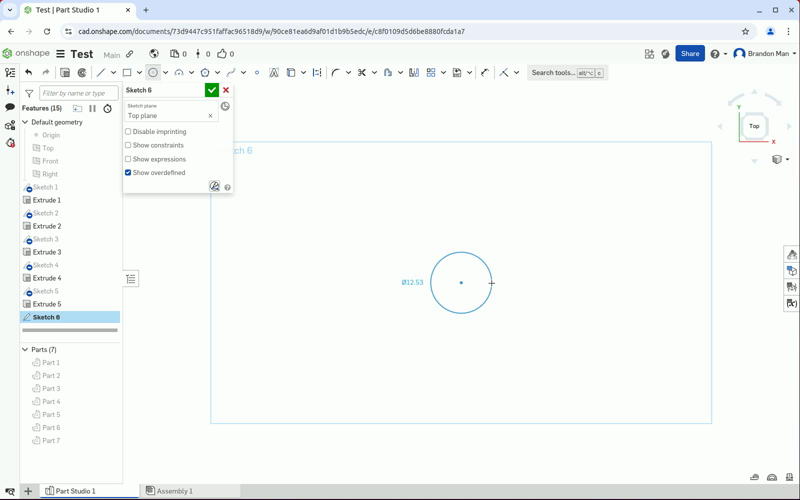
key(esc)
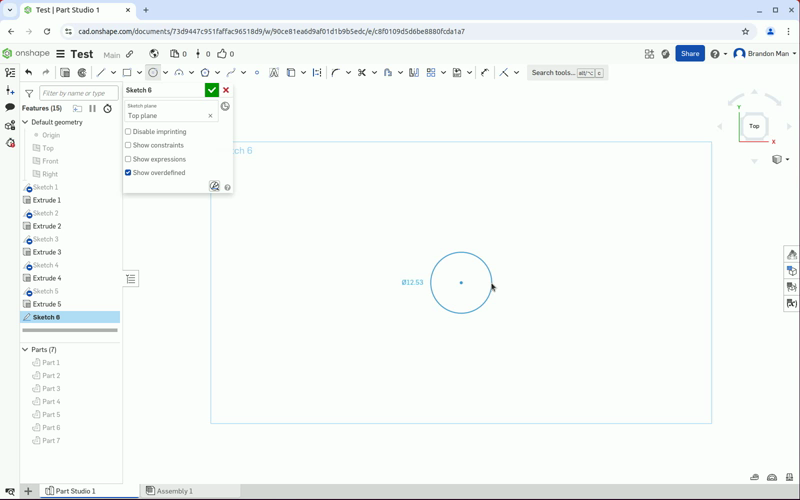
key(c)
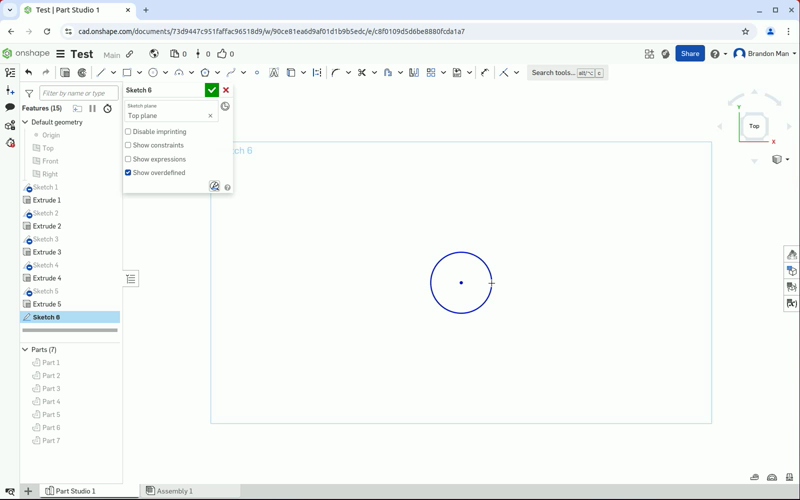
key_down(shift)
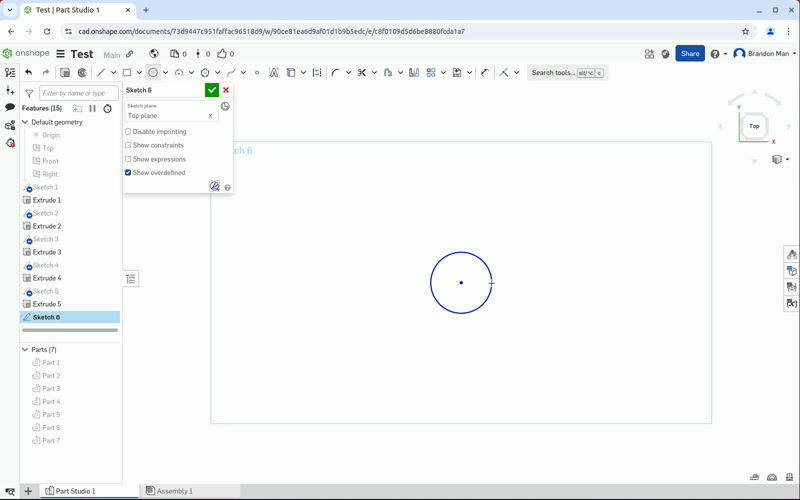
mouse_move(461, 282)
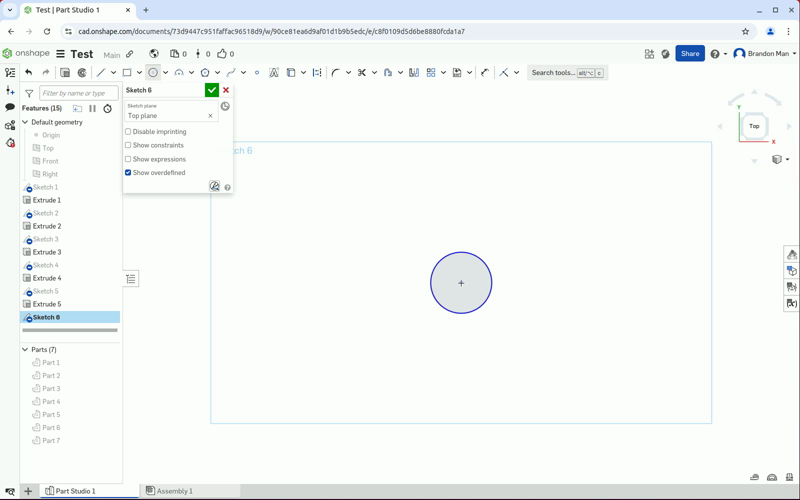
click(461, 282)
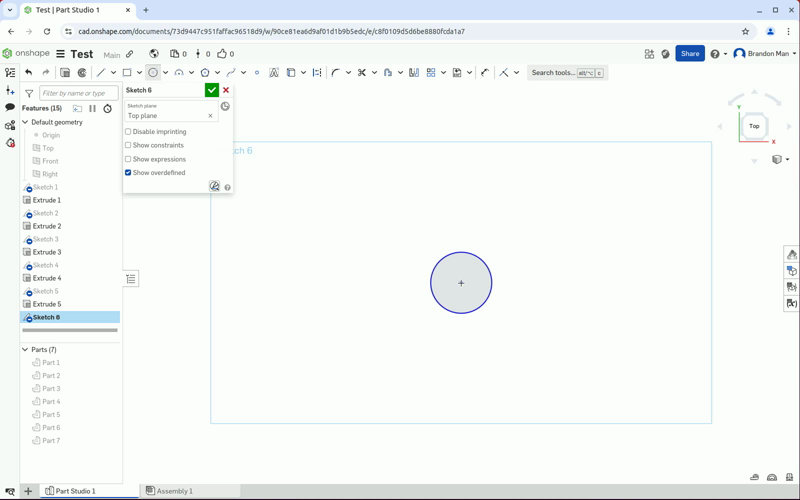
key_up(shift)
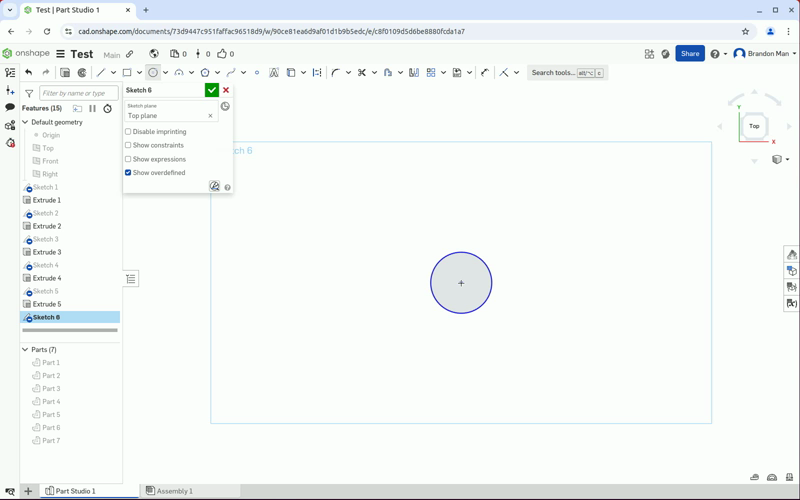
mouse_move(482, 282)
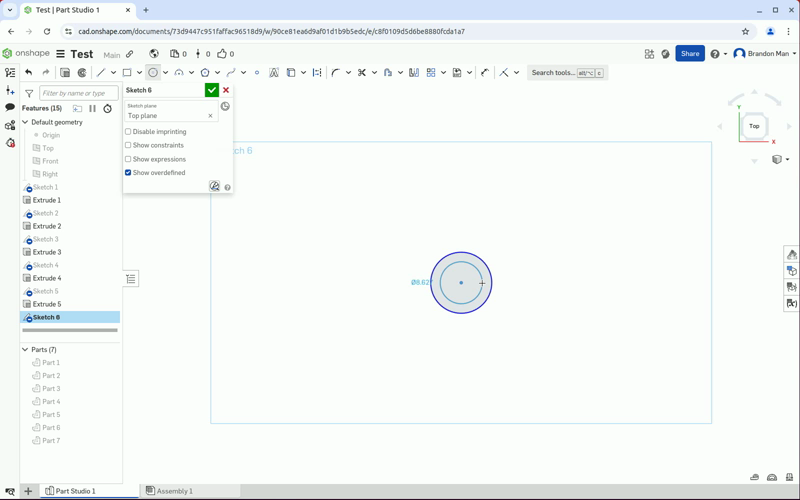
click(482, 282)
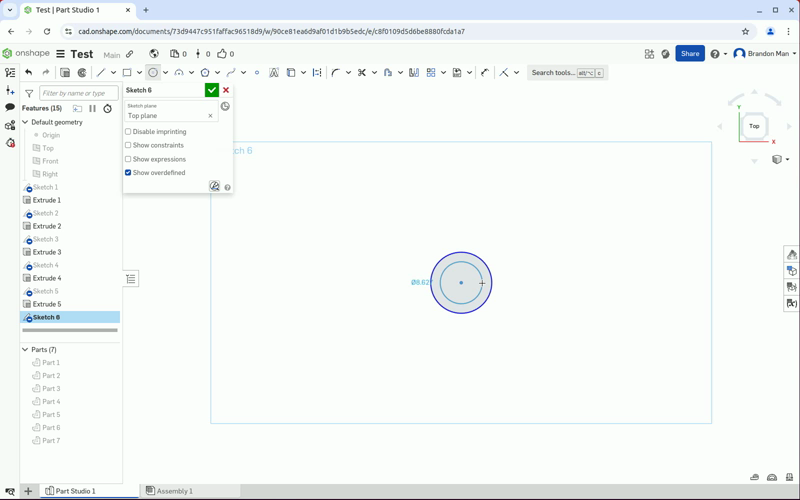
key(esc)
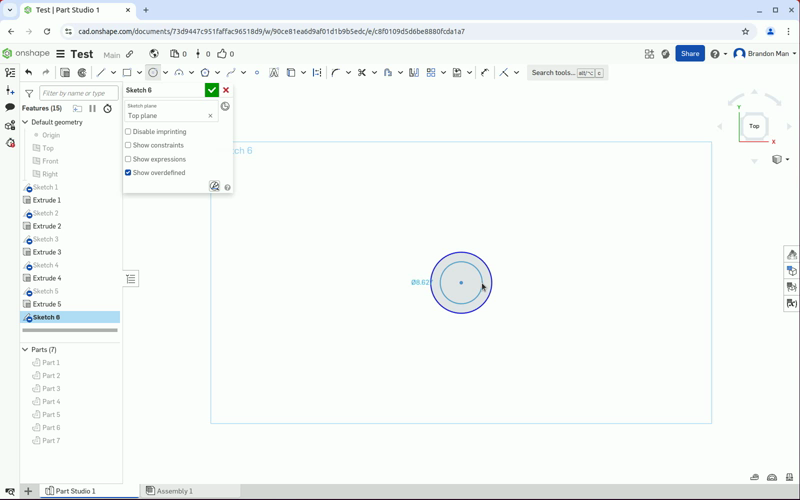
mouse_move(470, 258)
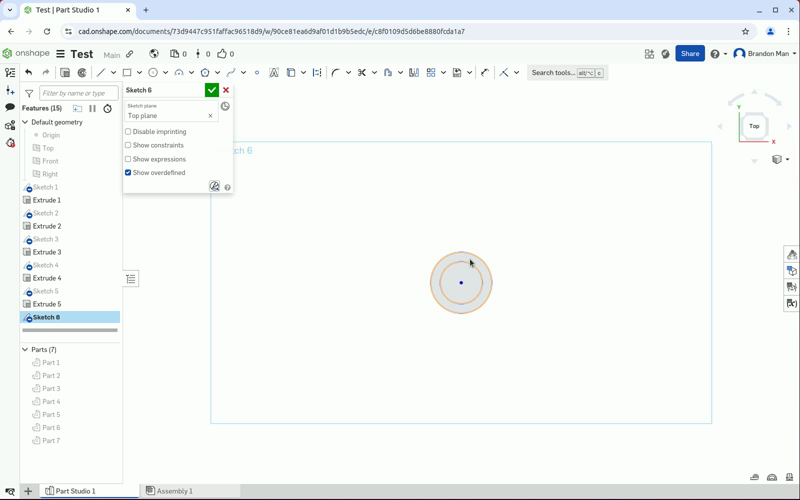
scroll(6)
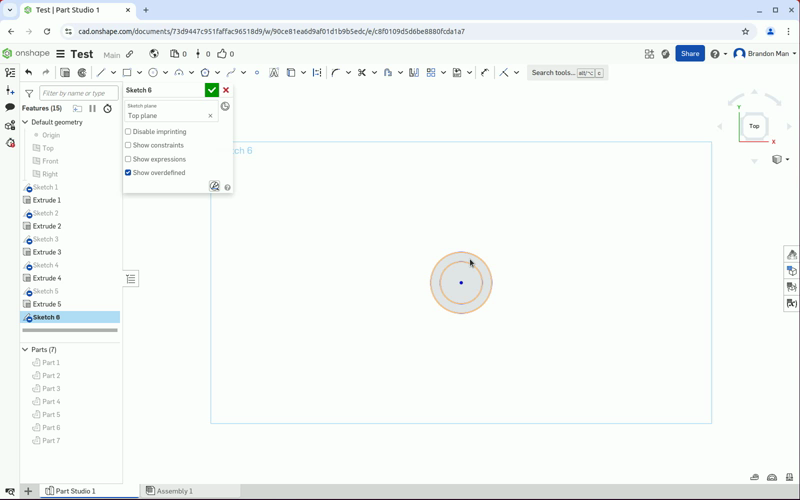
scroll(6)
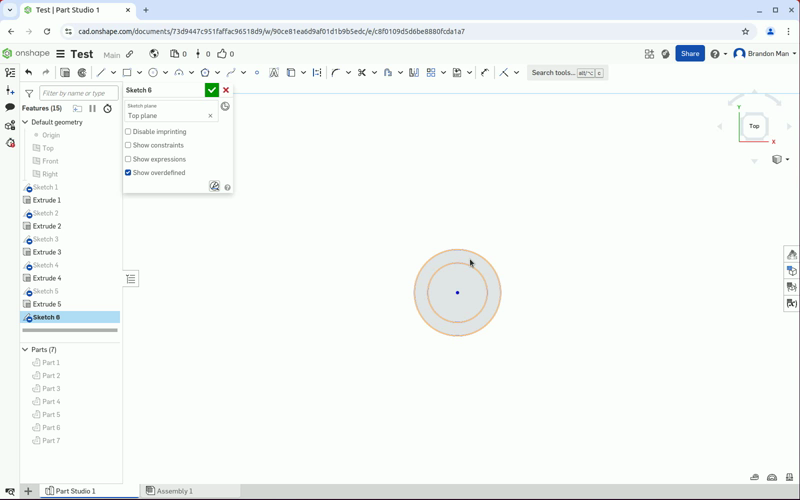
scroll(6)
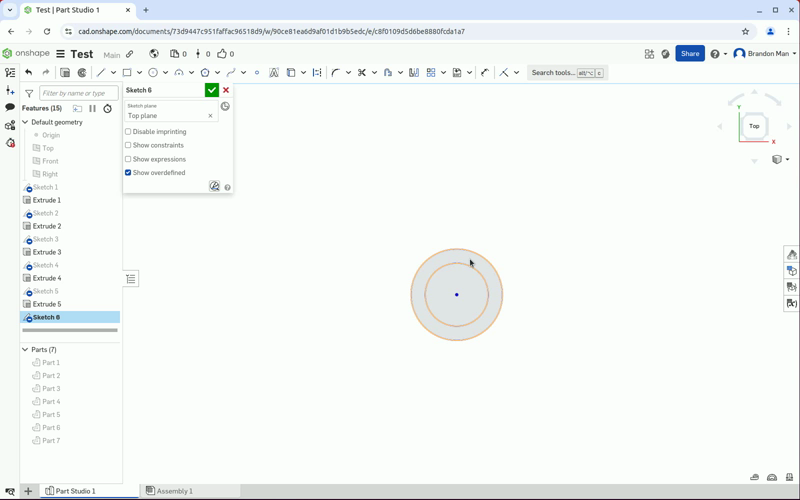
scroll(6)
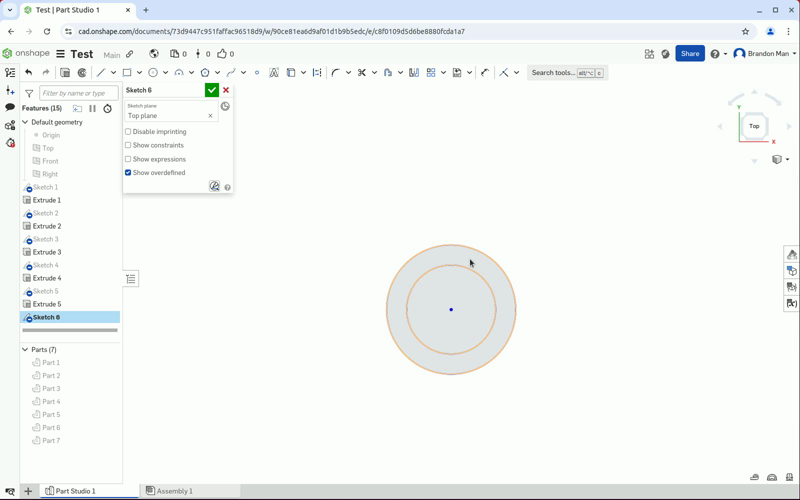
scroll(6)
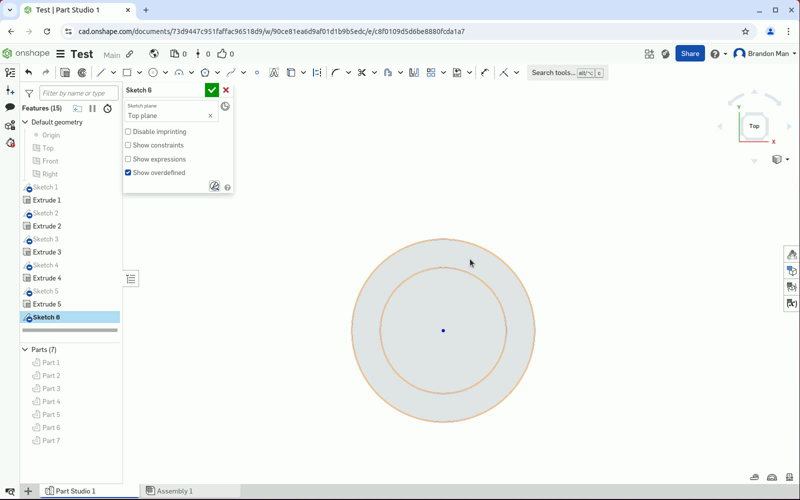
scroll(6)
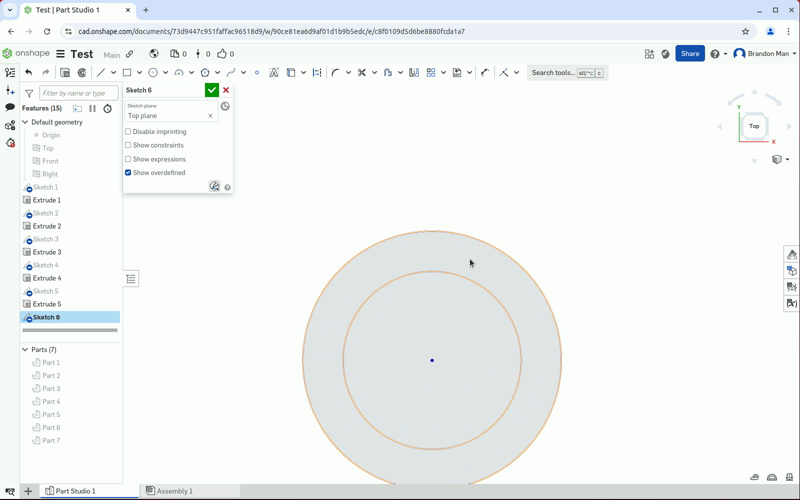
scroll(6)
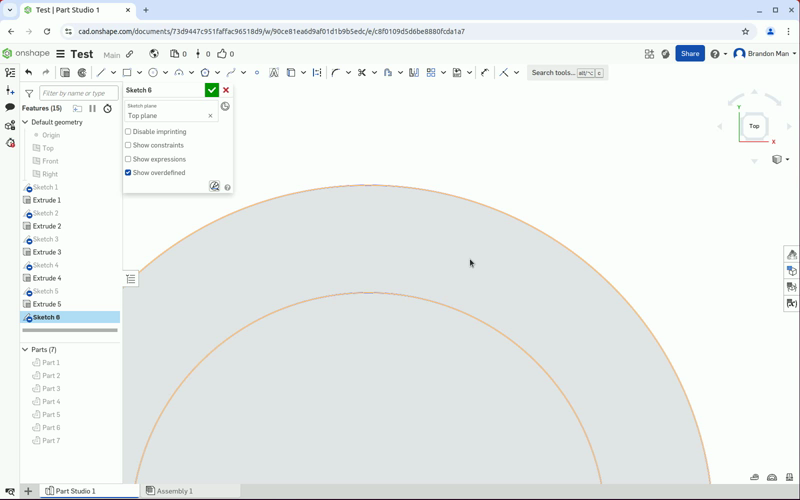
click(470, 258)
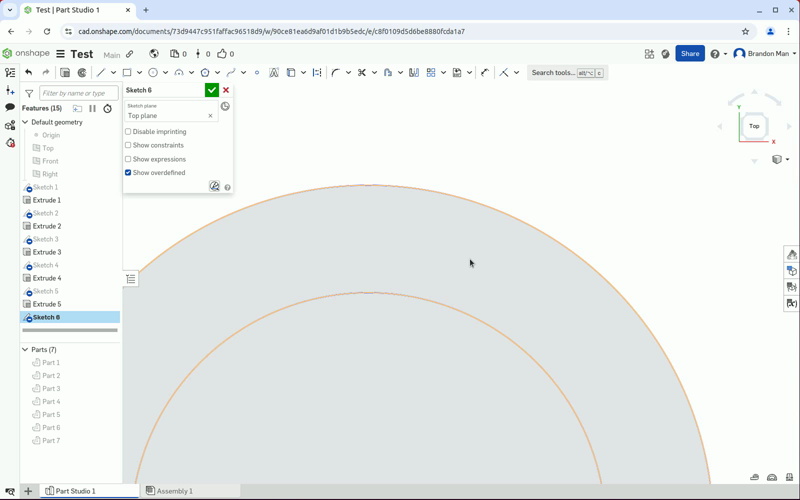
scroll(-6)
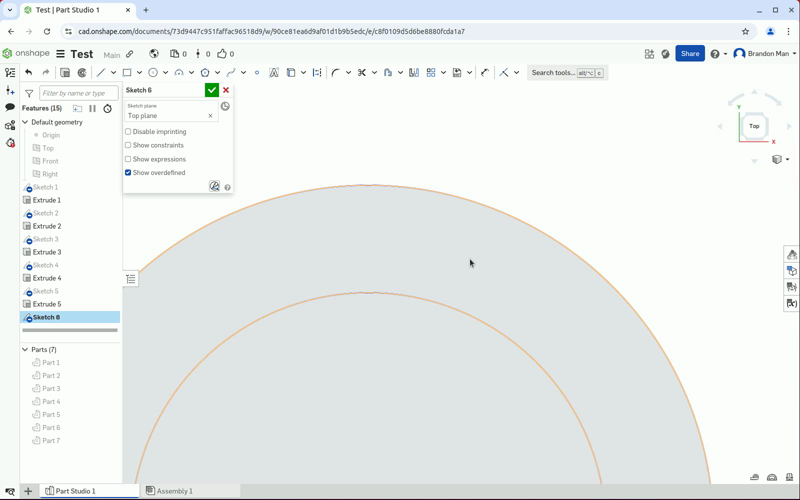
scroll(-6)
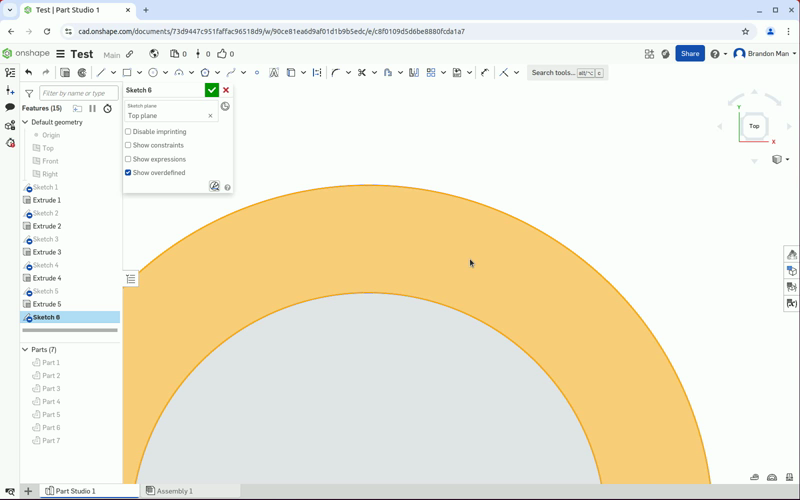
scroll(-6)
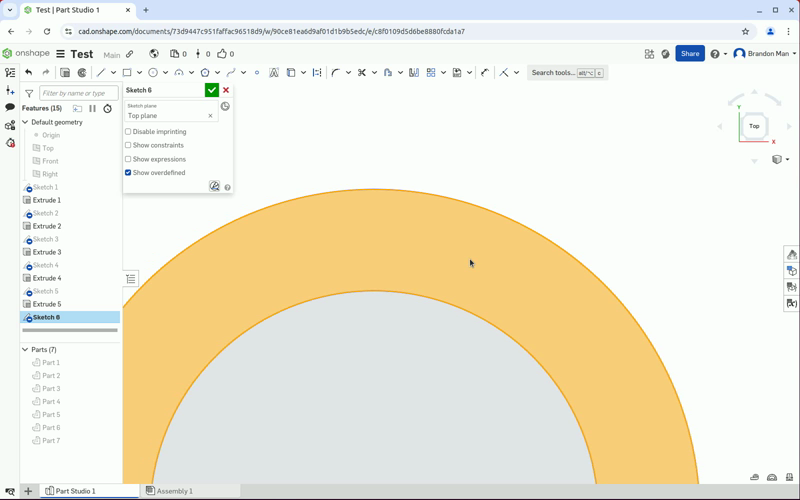
scroll(-6)
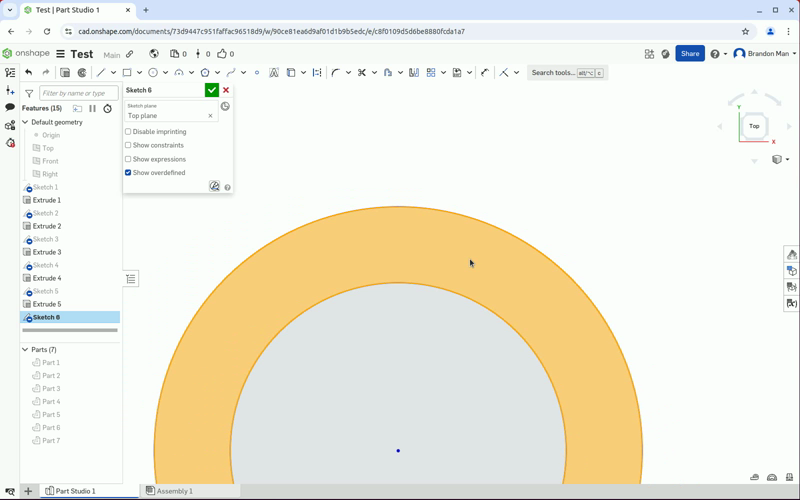
scroll(-6)
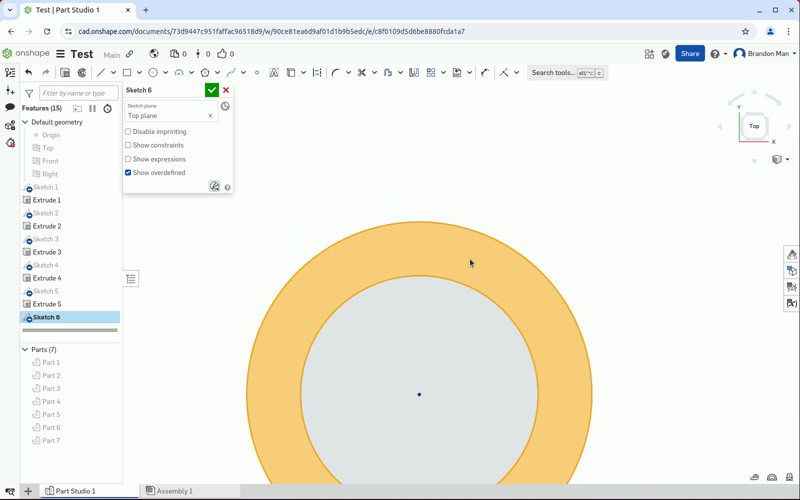
scroll(-6)
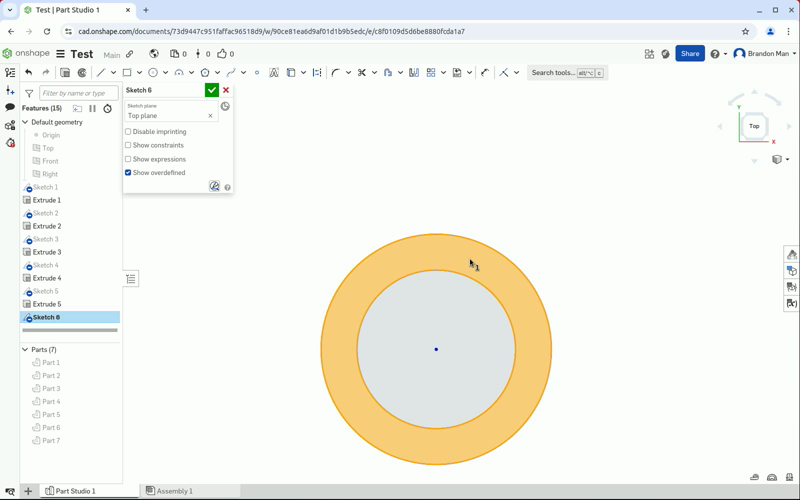
scroll(-6)
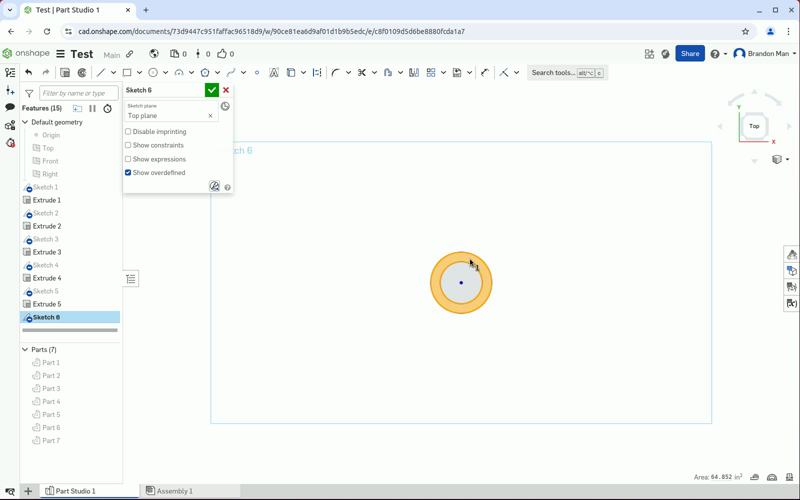
mouse_move(73, 352)
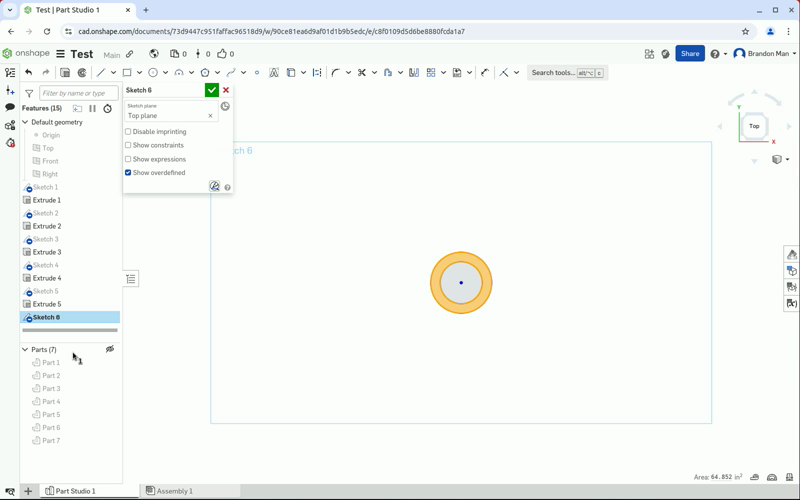
key(shift+y)
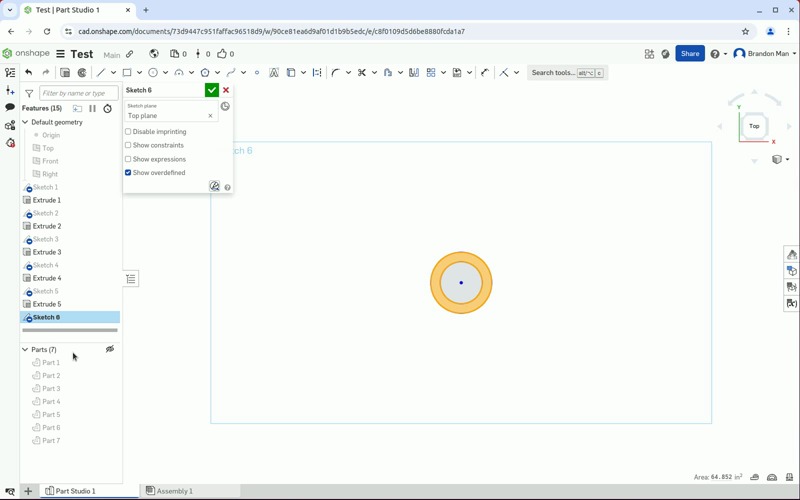
key(shift+e)
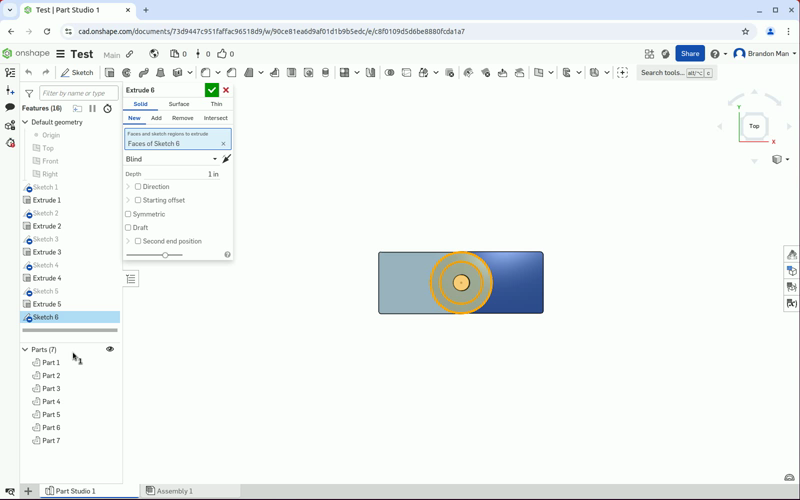
mouse_move(143, 106)
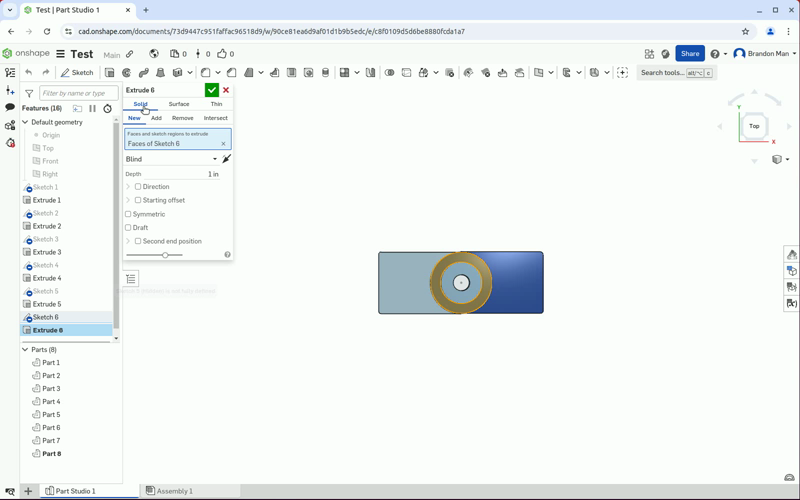
click(143, 106)
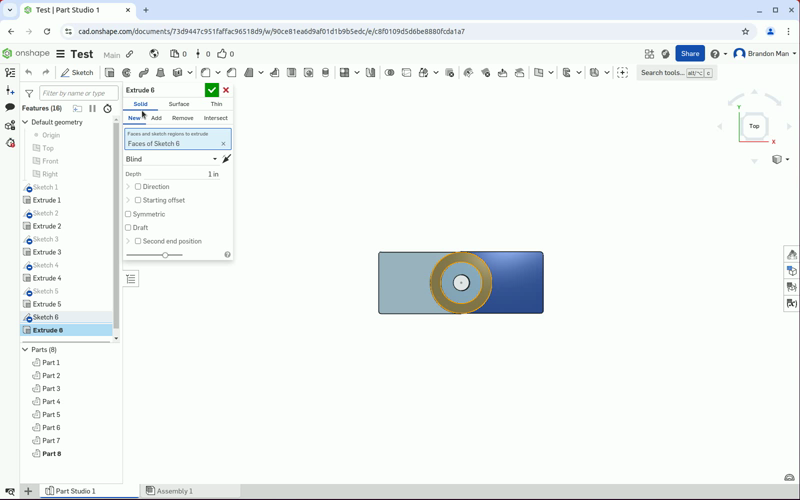
mouse_move(137, 120)
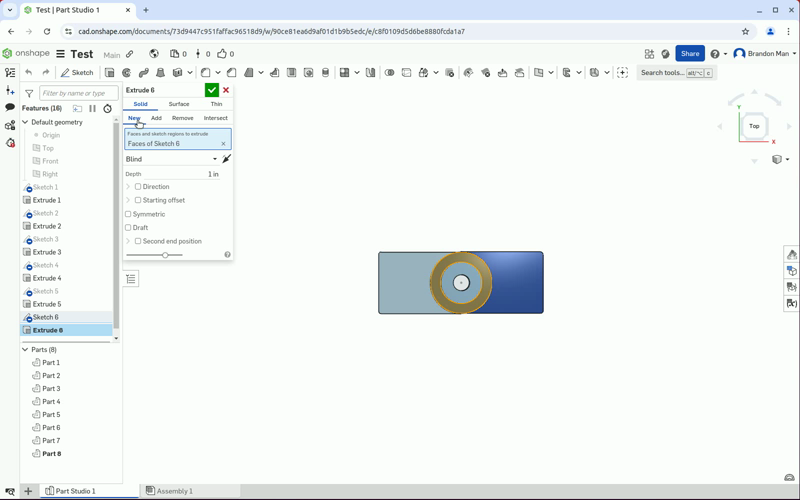
click(137, 120)
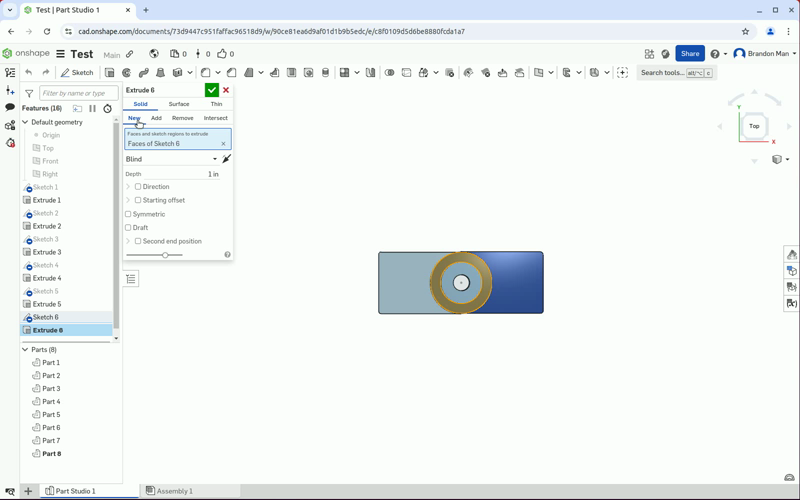
key(tab, 4)
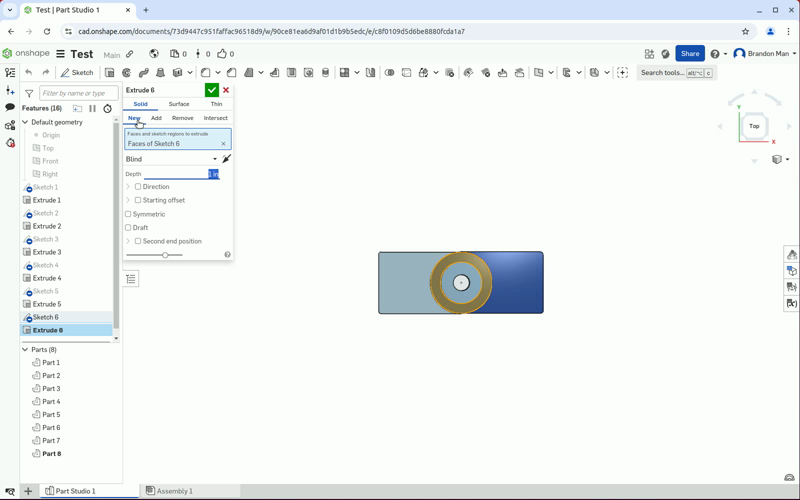
text(-2.166)
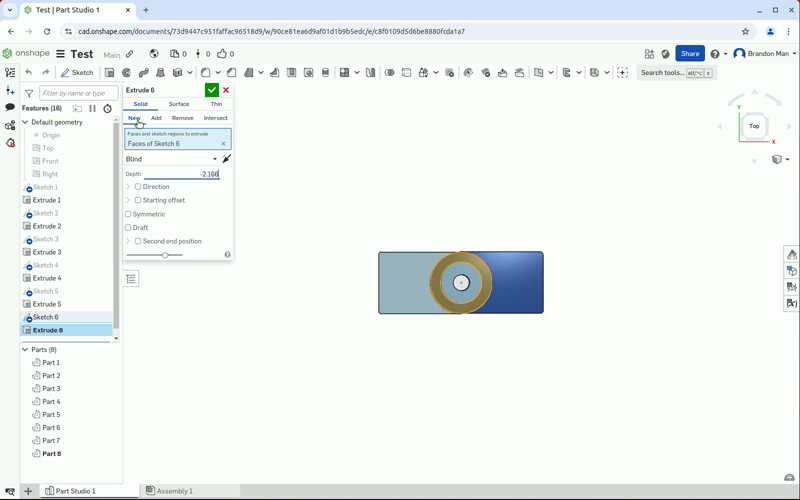
key(enter)
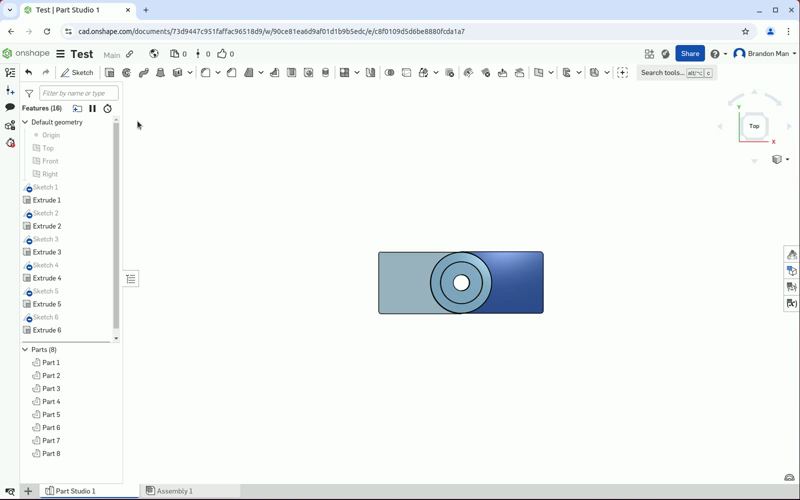
key(shift+h)
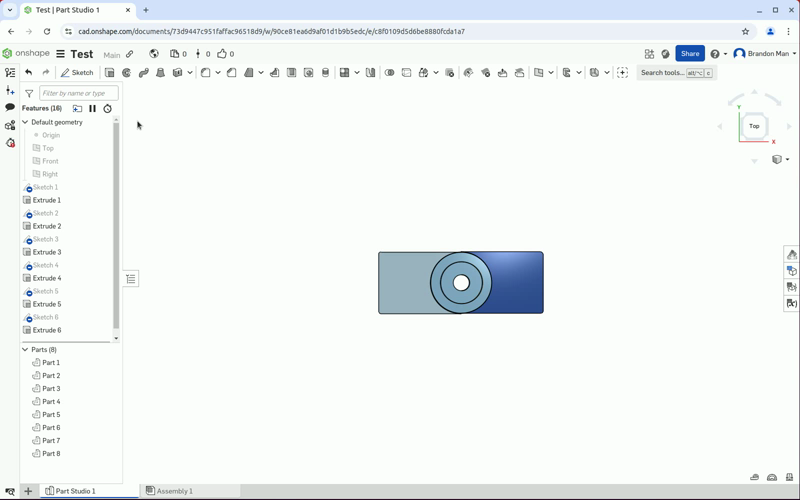
key(shift+h)
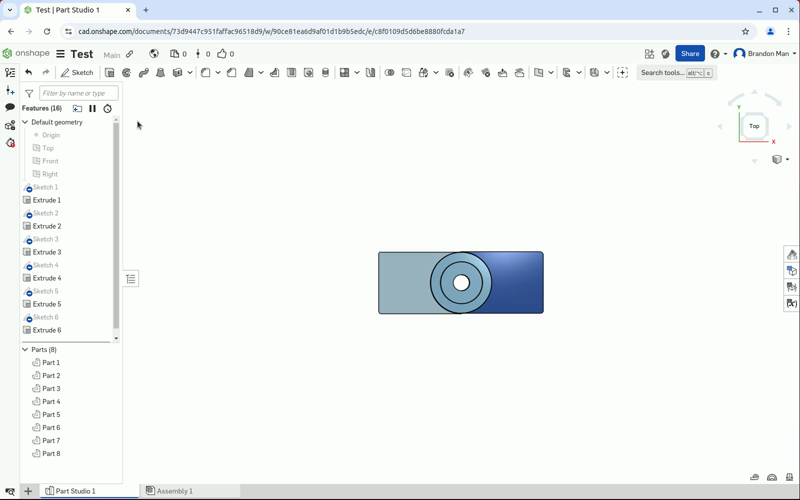
key(shift+7)
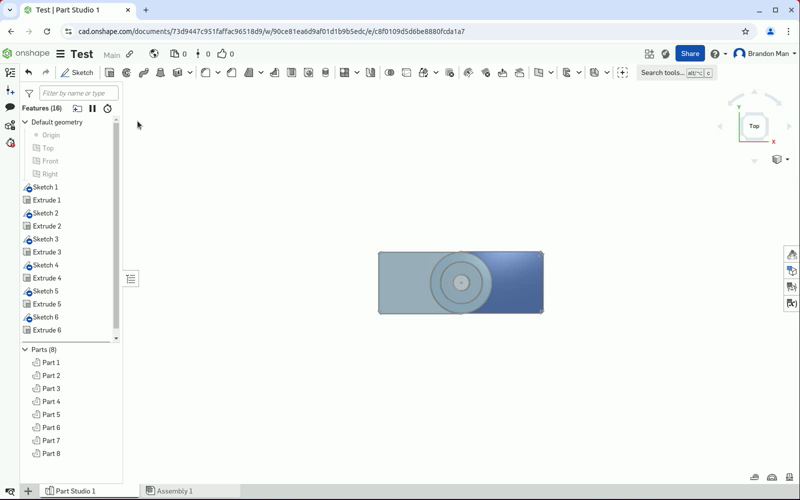
key(up, 3)
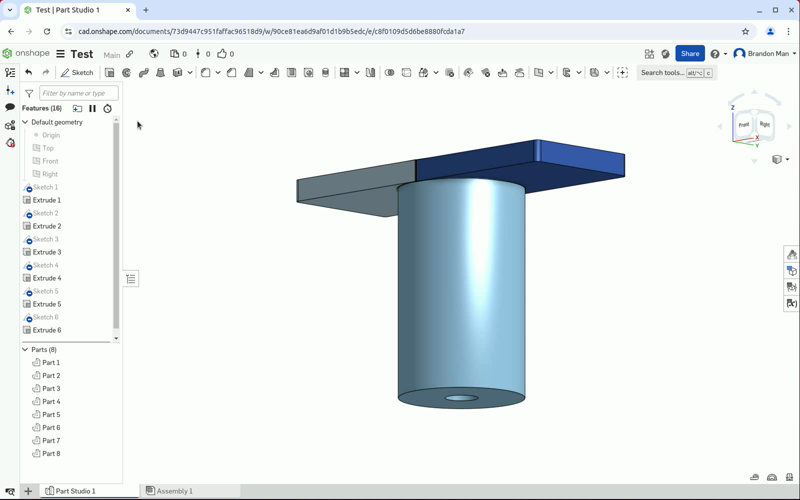
key(left, 3)
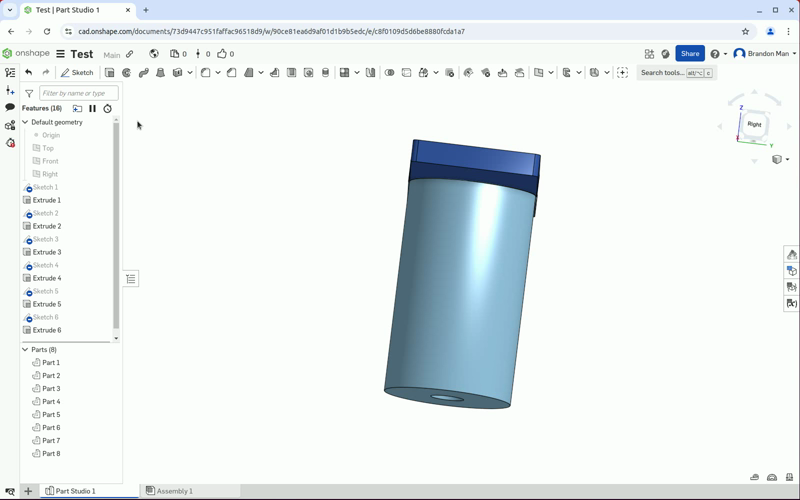
key(right, 3)
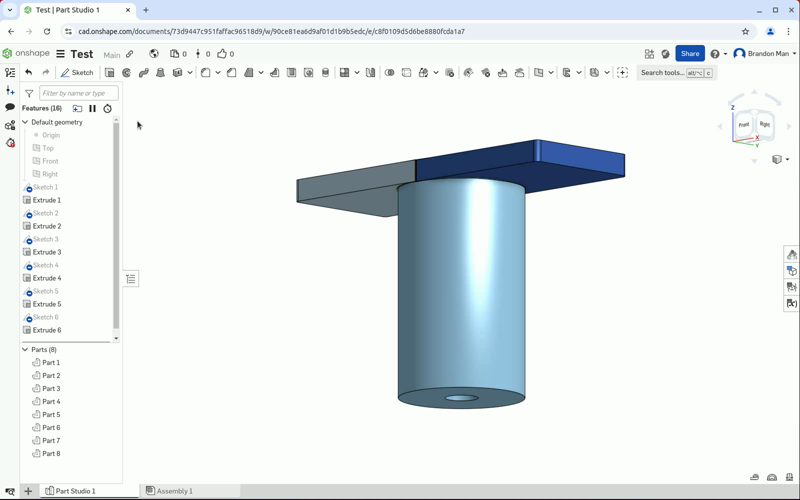
key(down, 3)
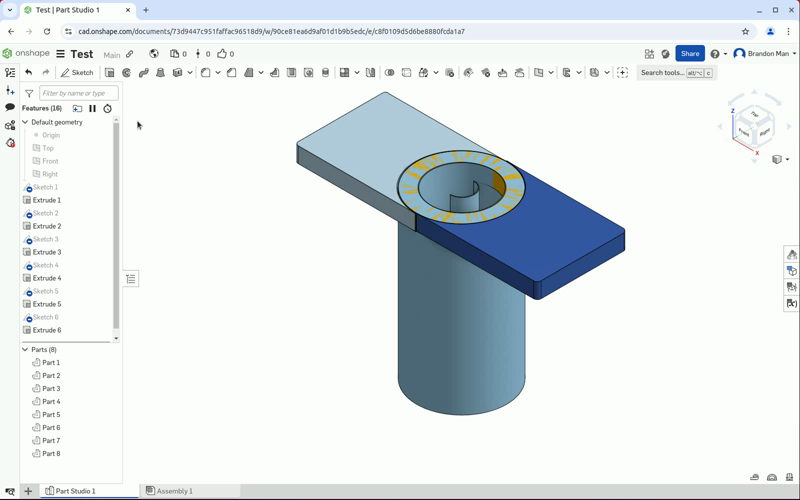
mouse_move(69, 189)
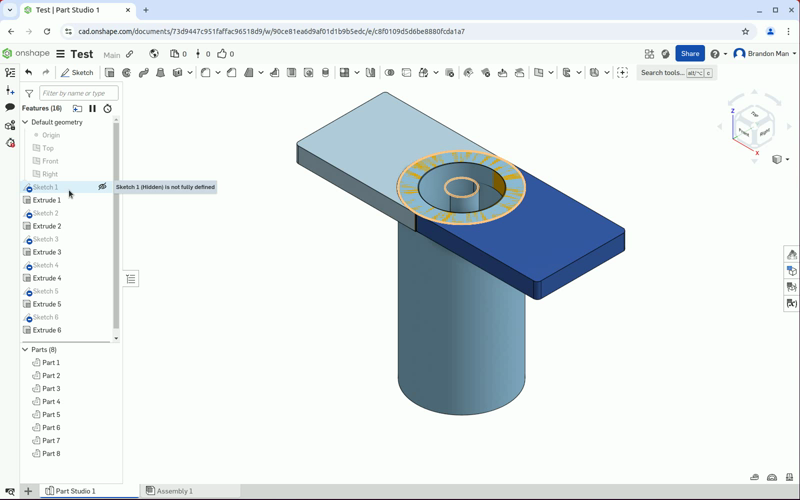
click(69, 189)